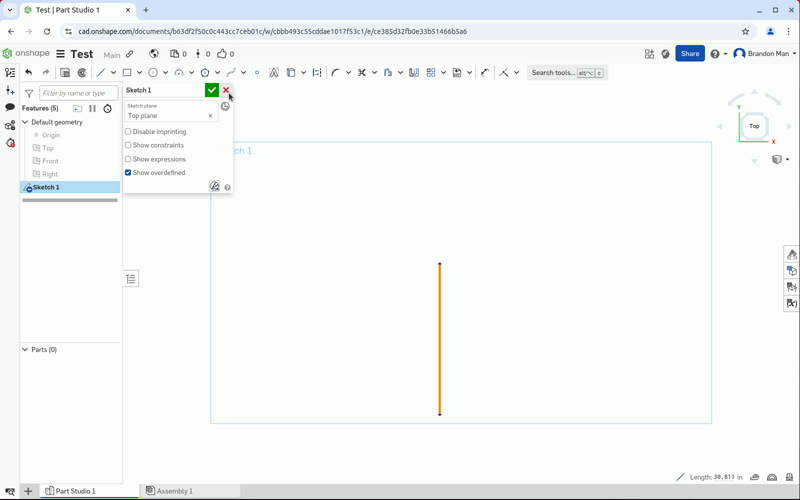
key(shift+h)
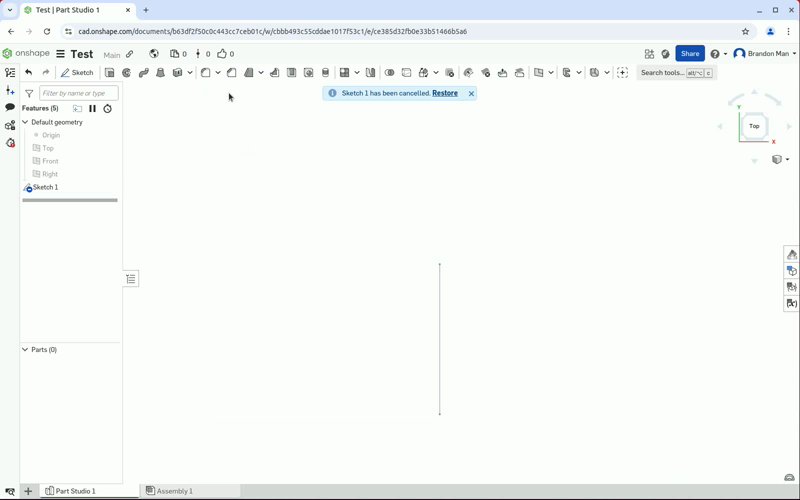
key(shift+s)
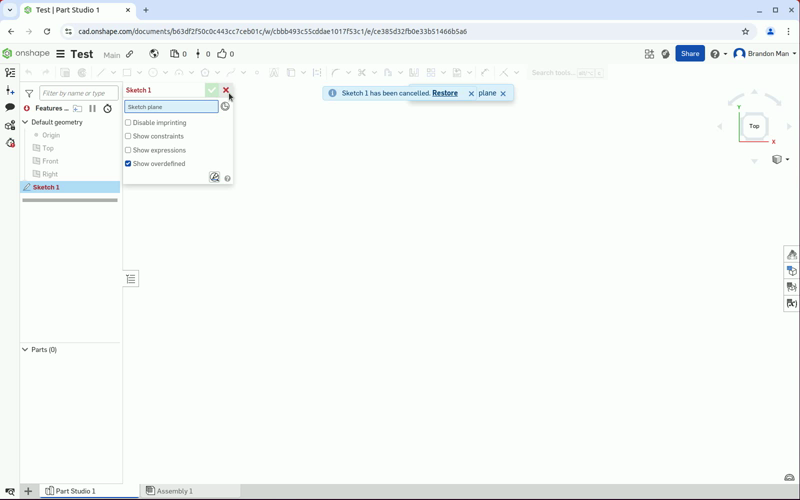
mouse_move(73, 150)
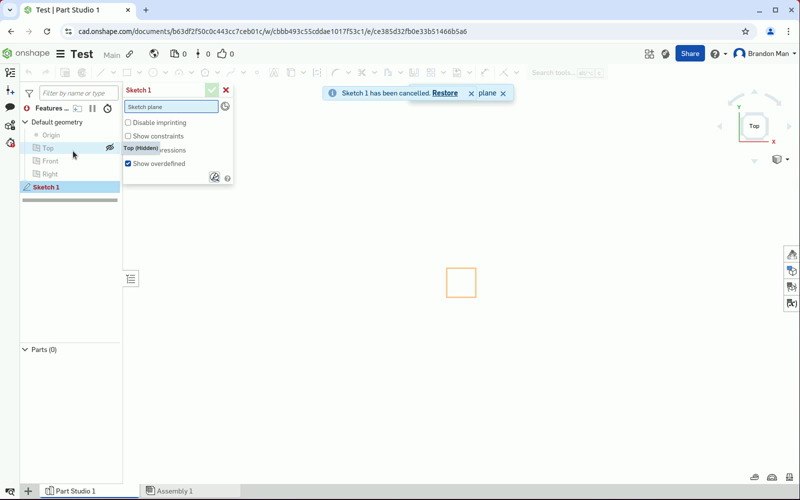
click(73, 150)
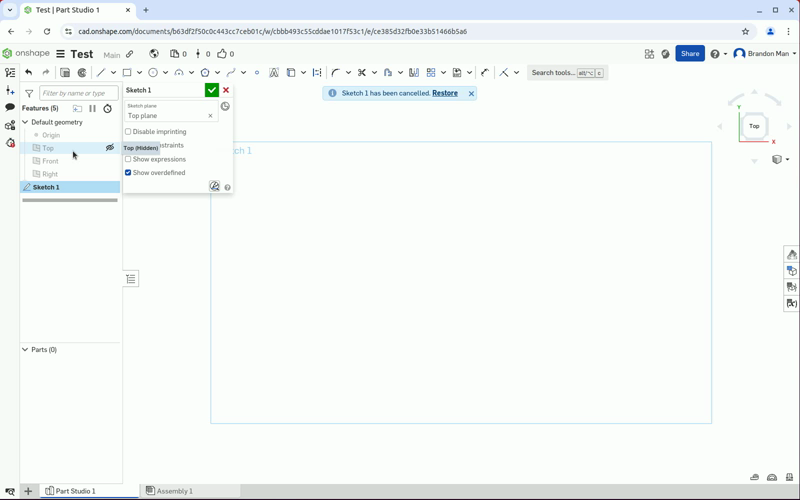
mouse_move(73, 352)
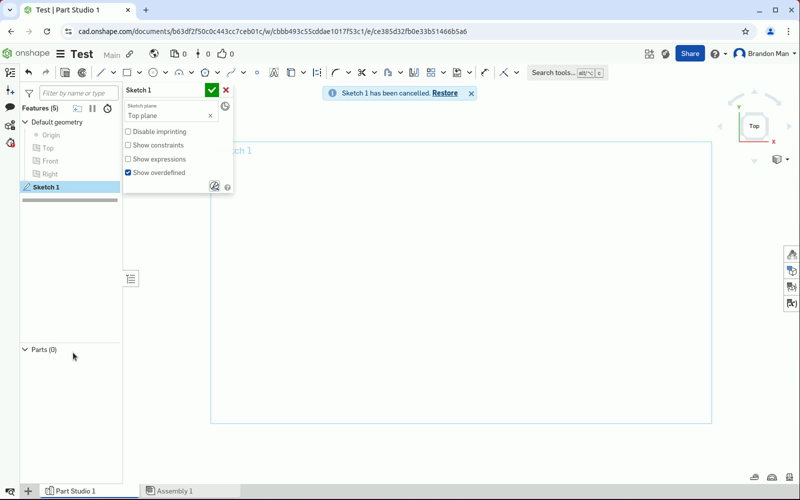
key(y)
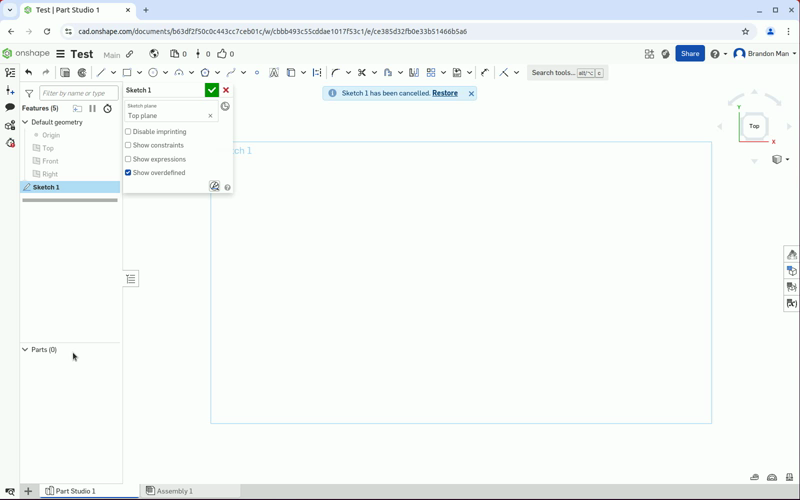
key(l)
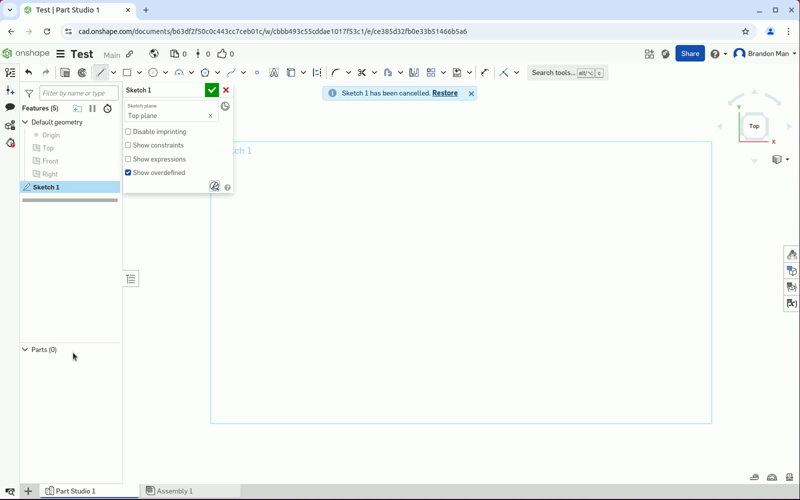
key_down(shift)
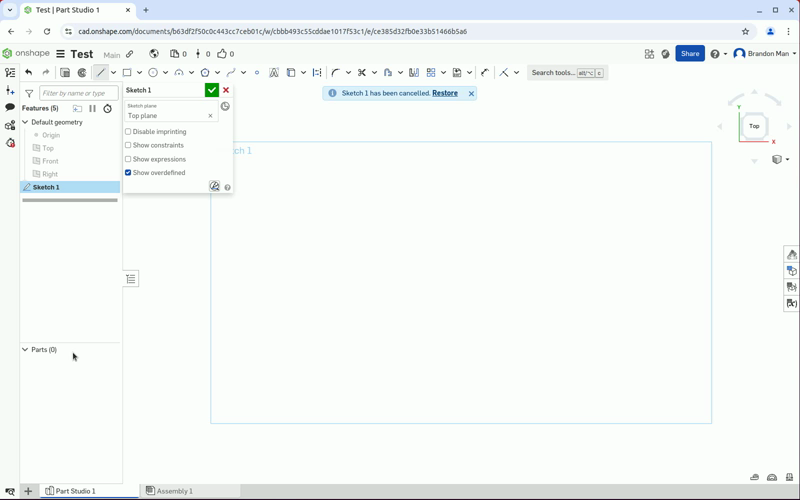
mouse_move(474, 196)
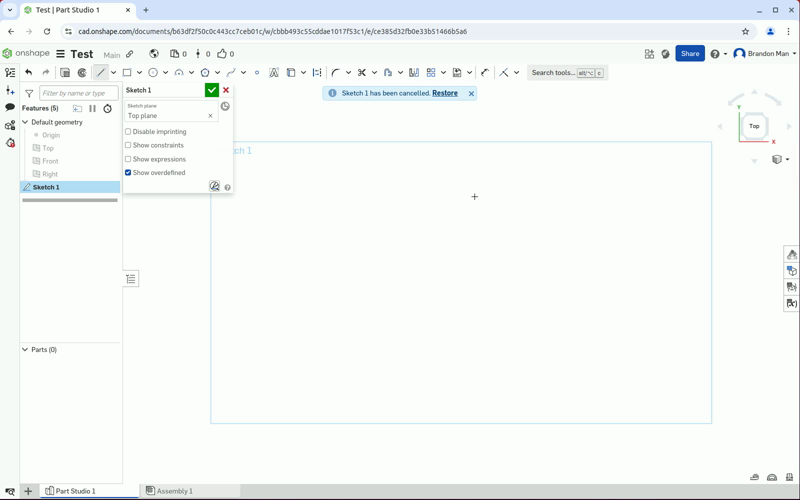
click(474, 196)
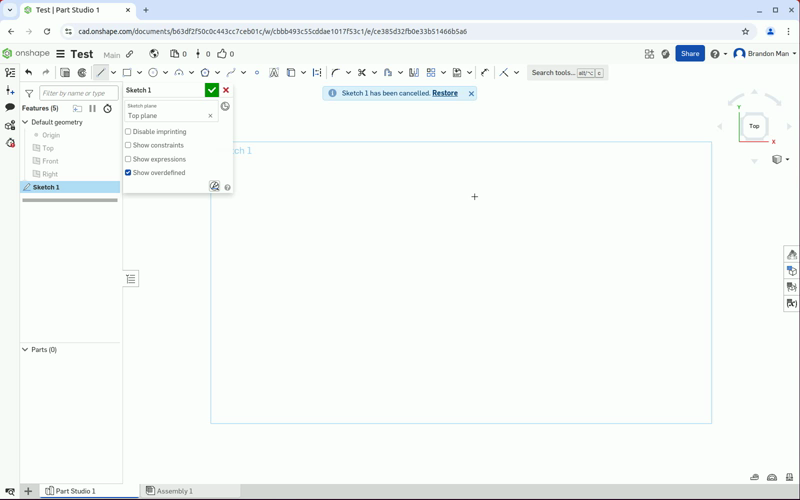
key_up(shift)
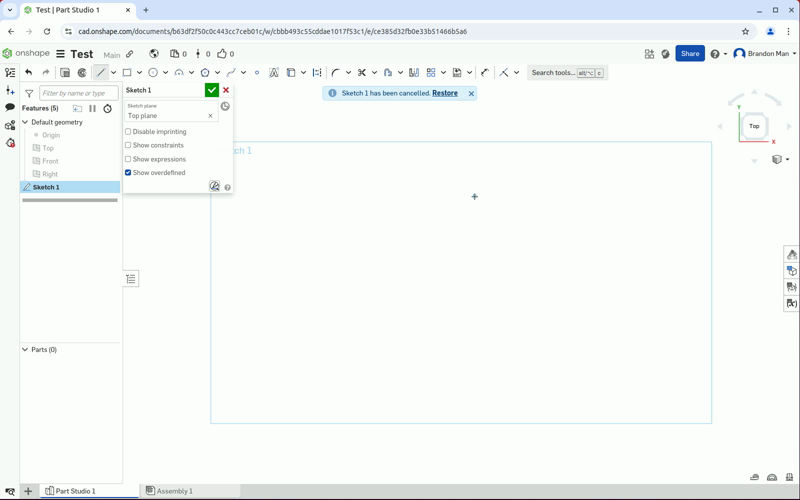
key_down(shift)
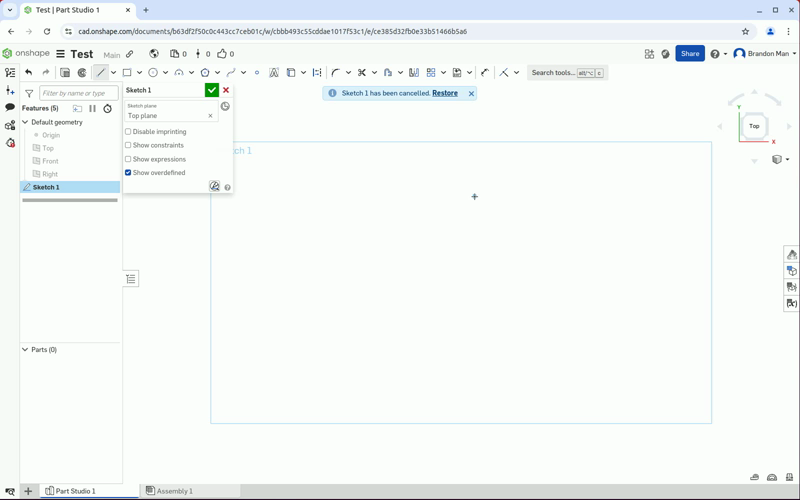
mouse_move(504, 196)
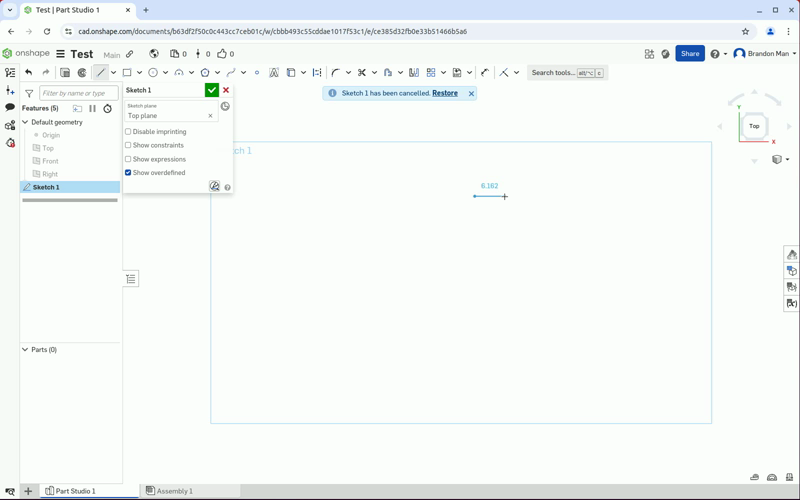
mouse_move(477, 196)
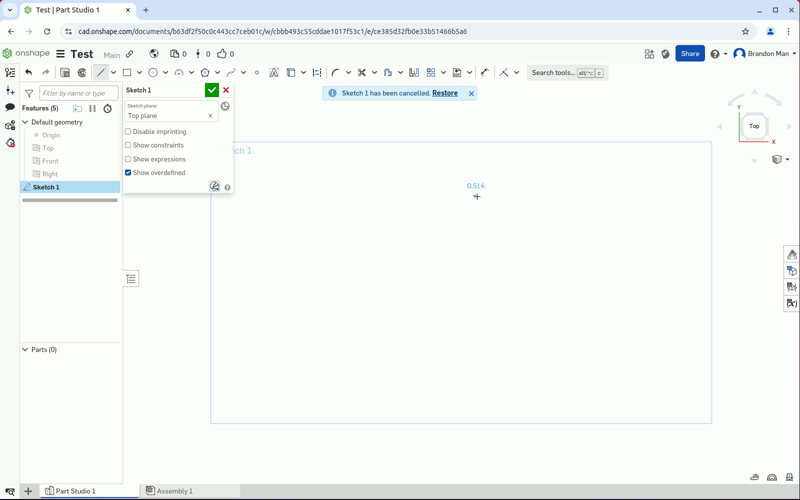
scroll(6)
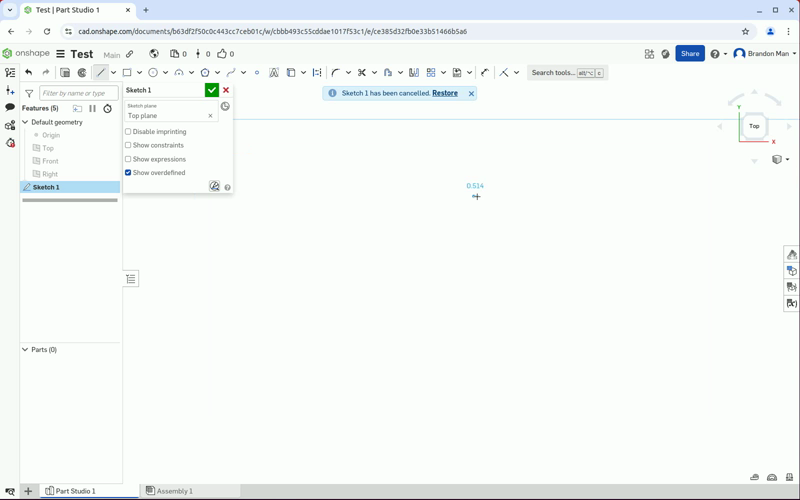
scroll(6)
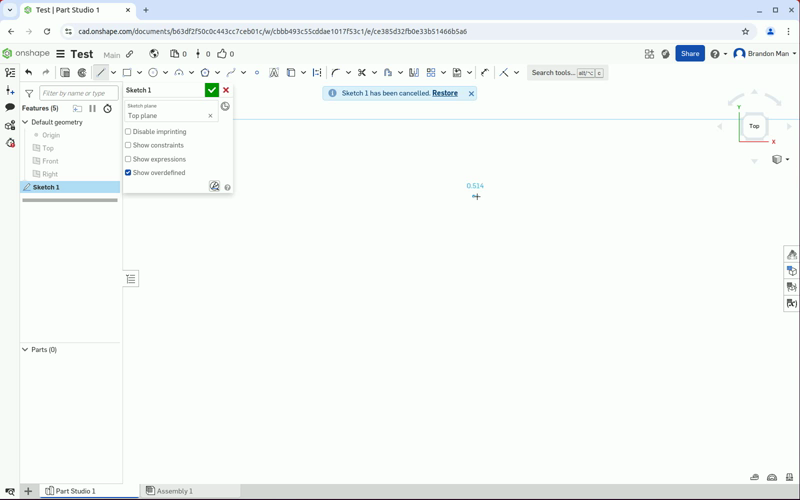
scroll(6)
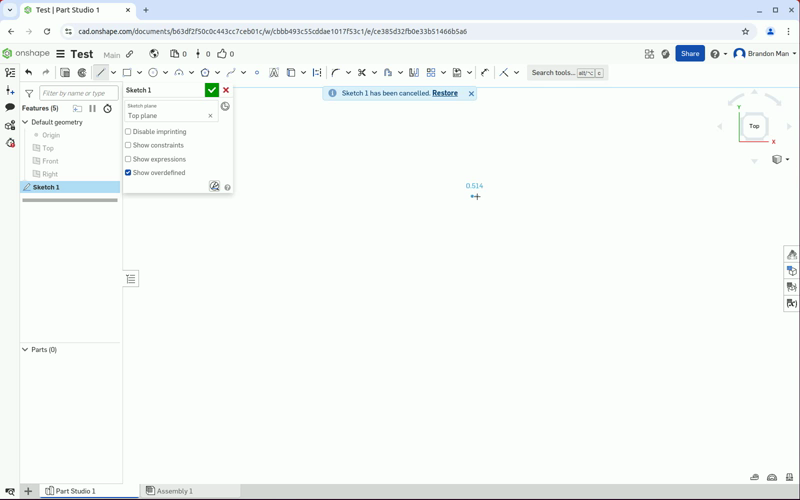
scroll(6)
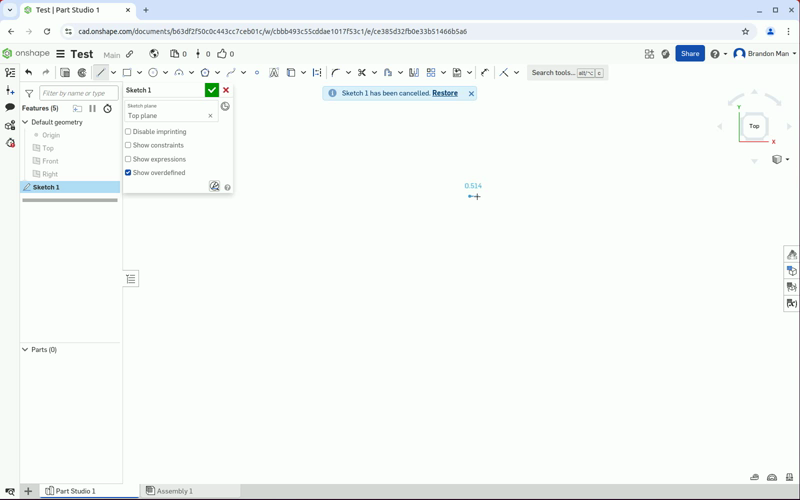
scroll(6)
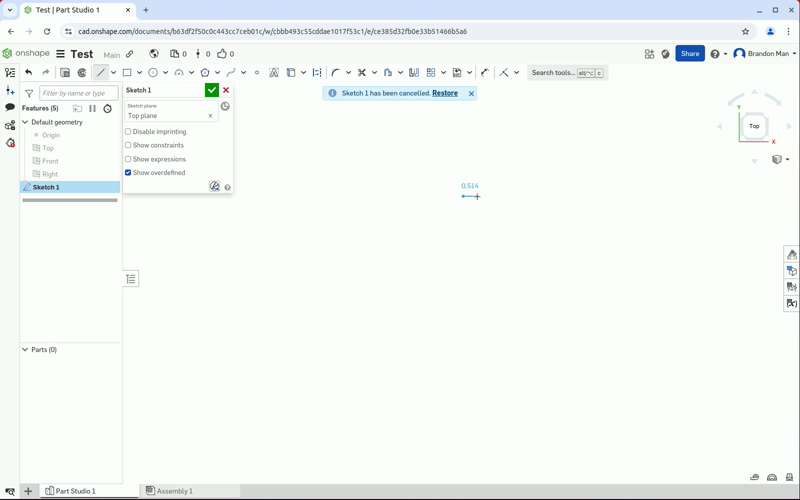
scroll(6)
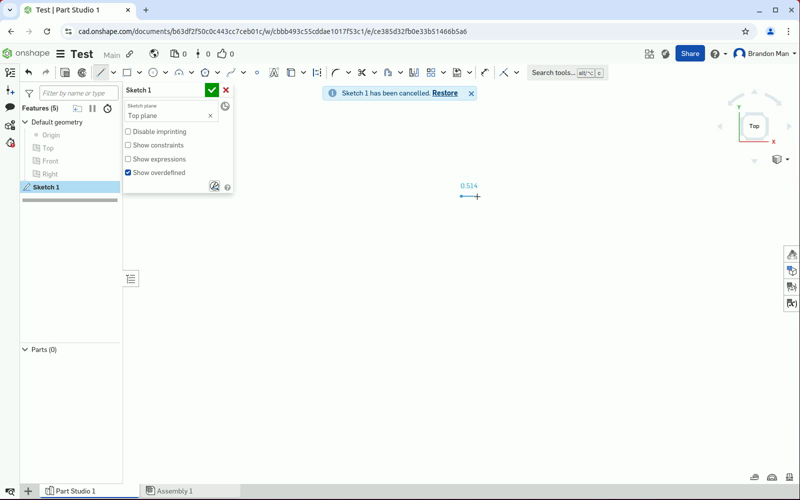
scroll(6)
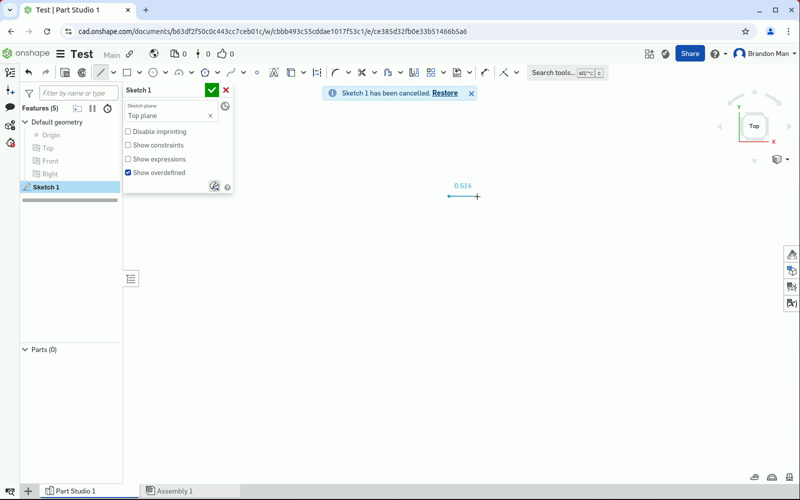
click(477, 196)
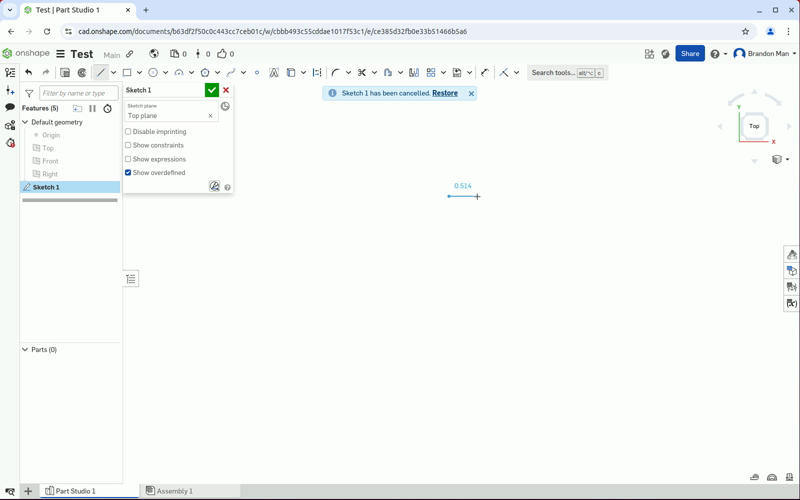
scroll(-6)
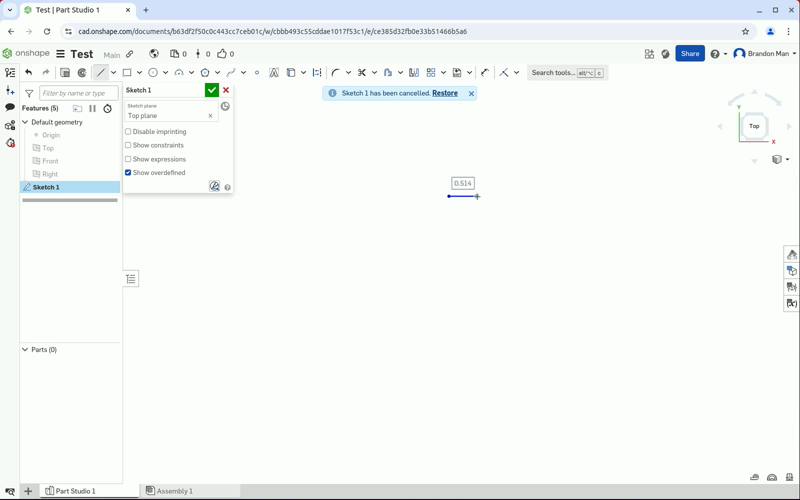
scroll(-6)
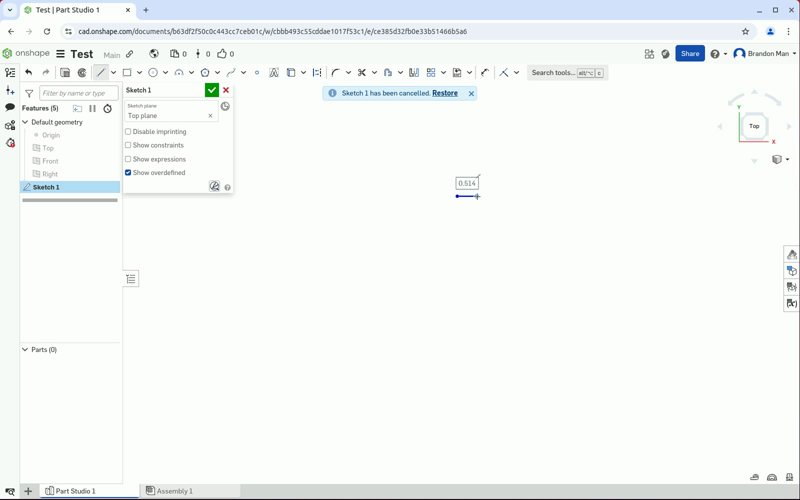
scroll(-6)
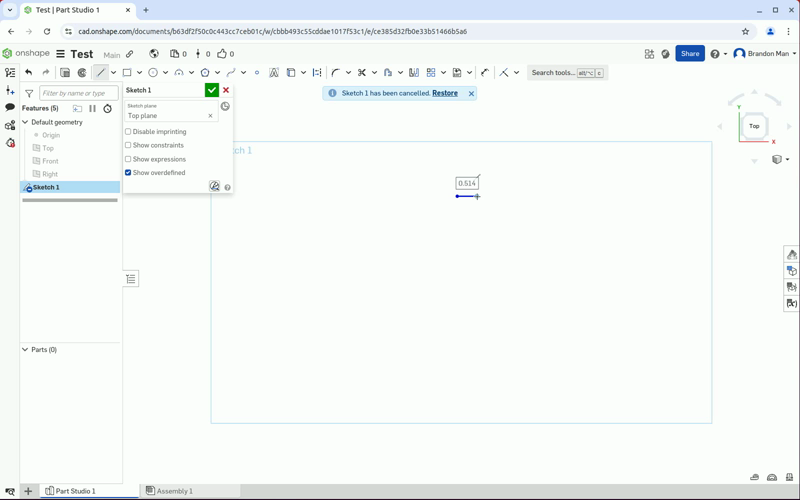
scroll(-6)
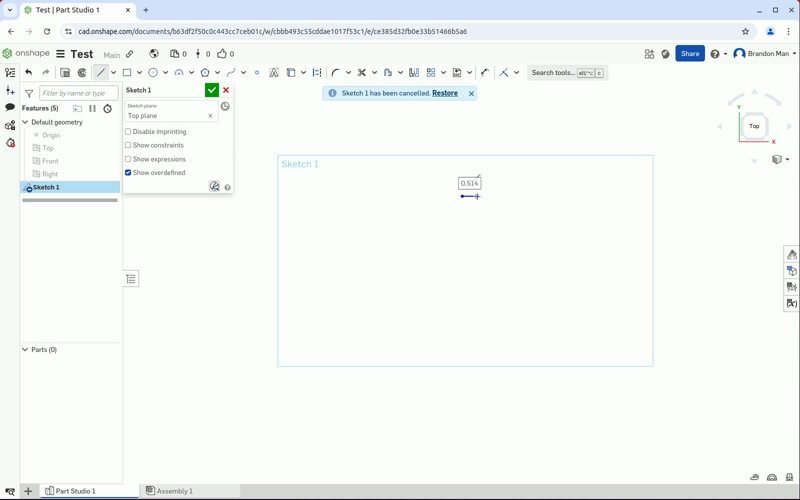
scroll(-6)
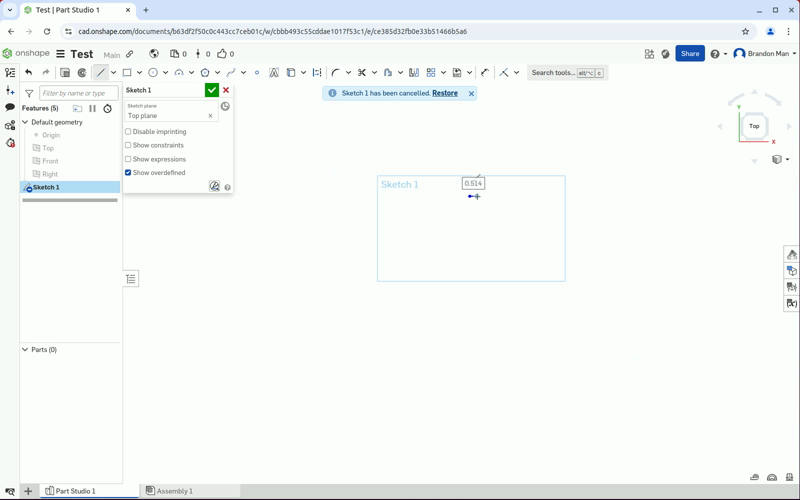
scroll(-6)
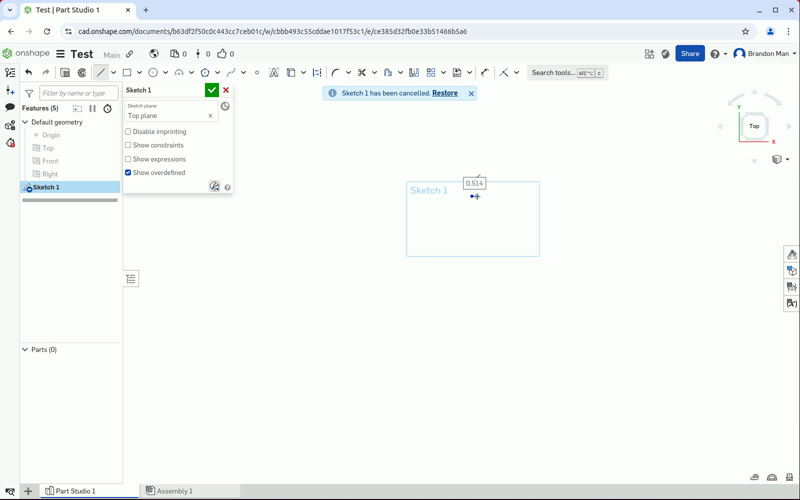
scroll(-6)
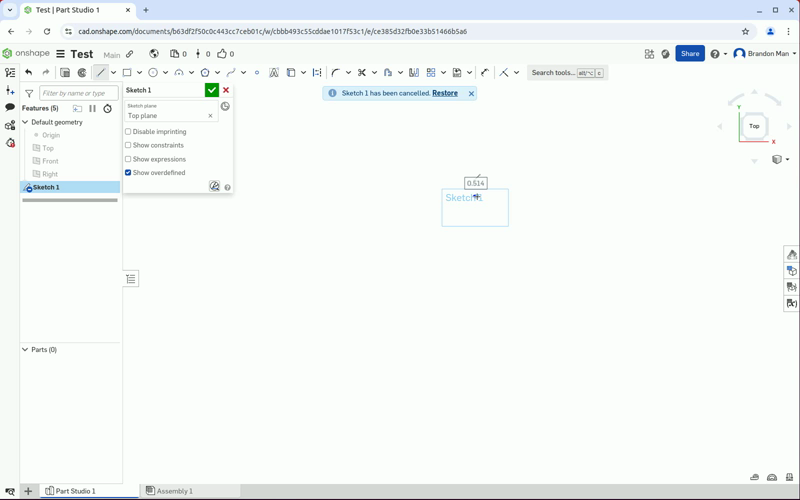
key_up(shift)
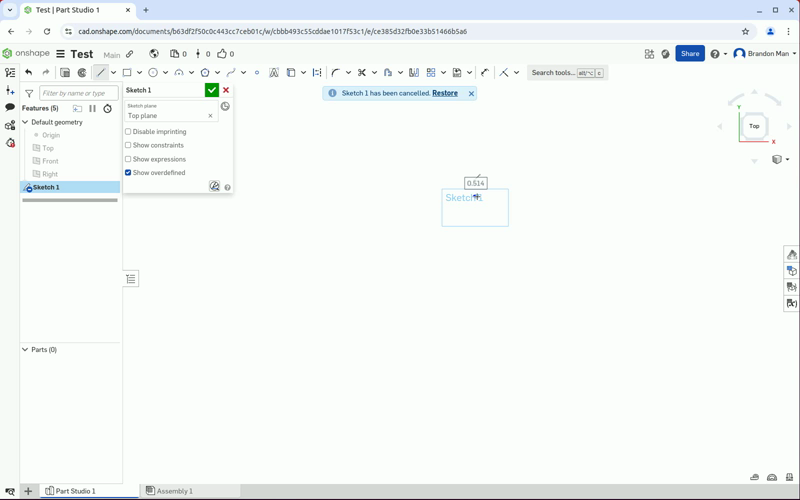
key_down(shift)
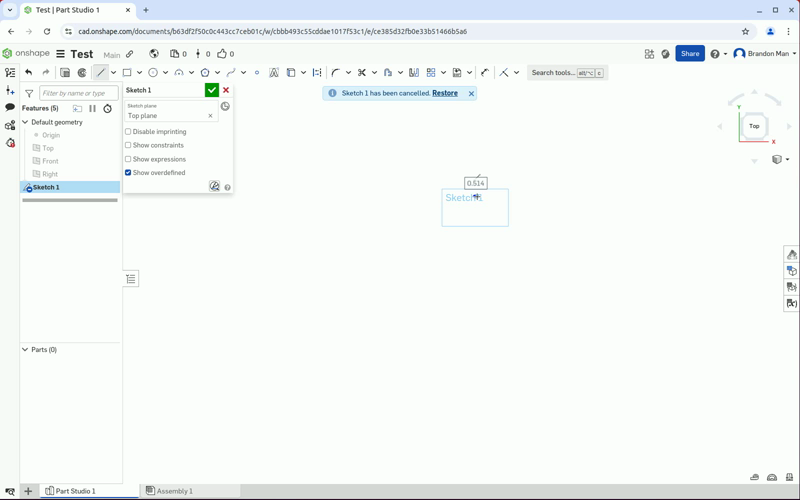
mouse_move(507, 196)
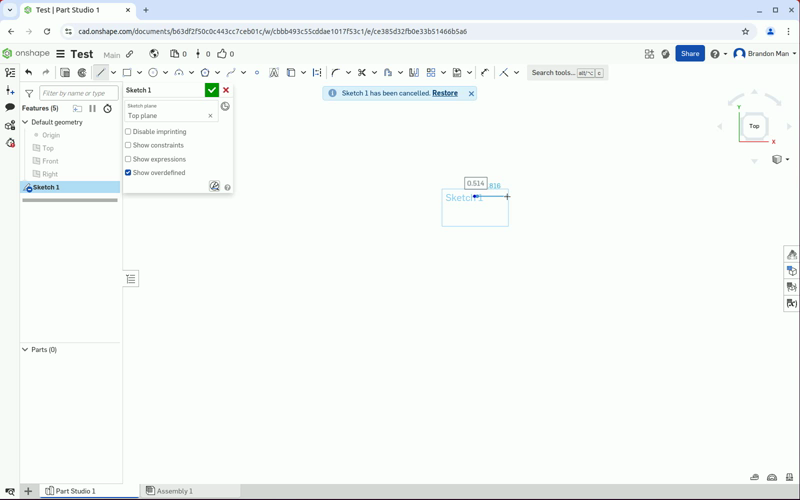
mouse_move(477, 192)
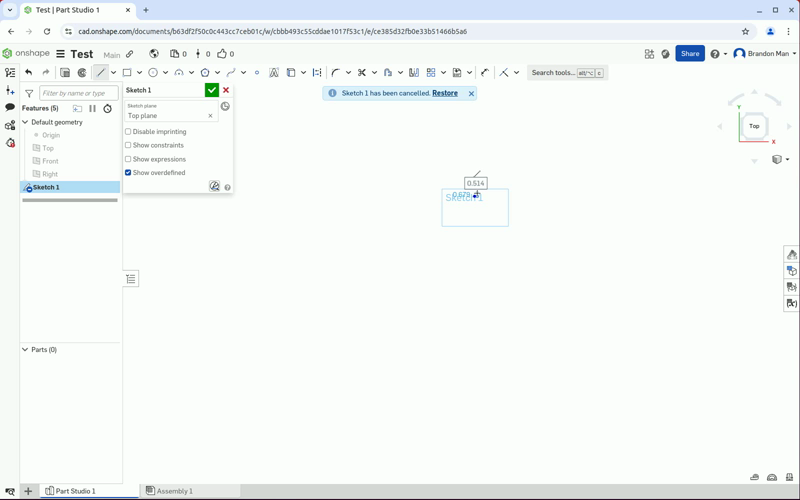
scroll(6)
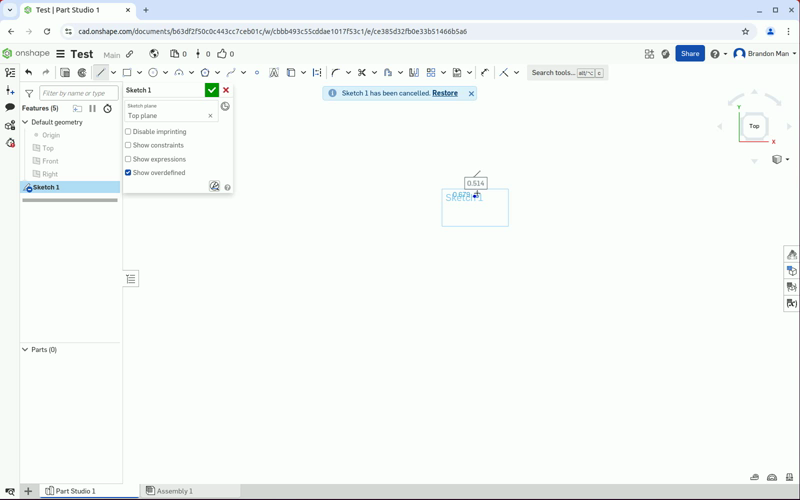
scroll(6)
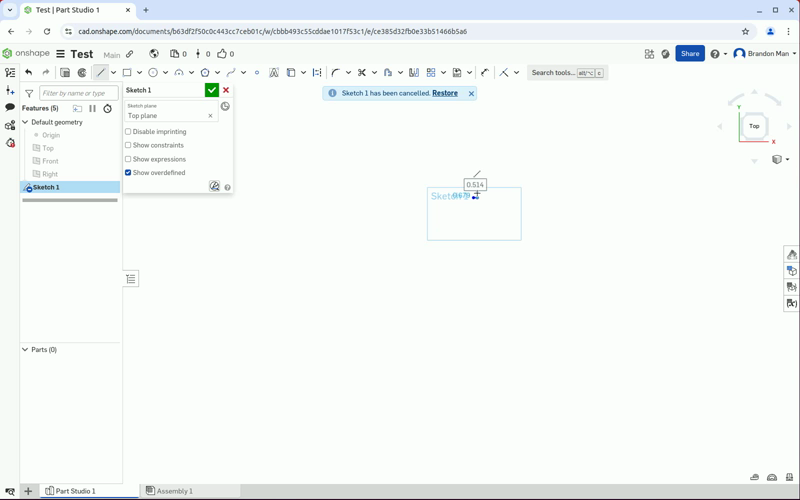
scroll(6)
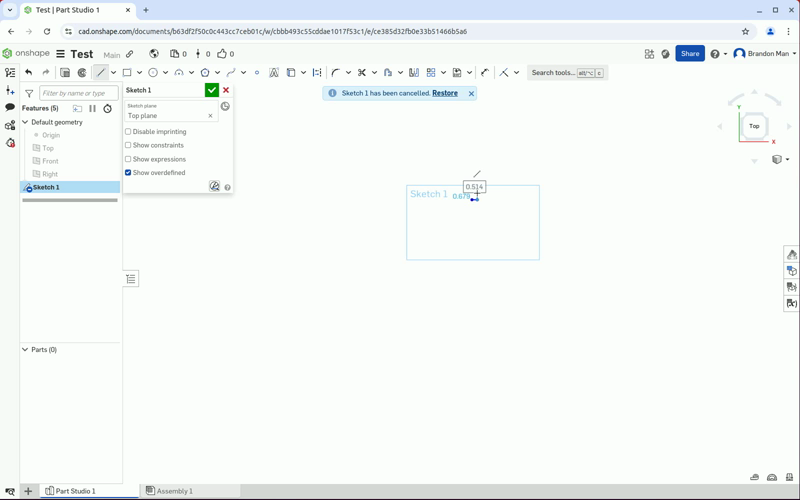
scroll(6)
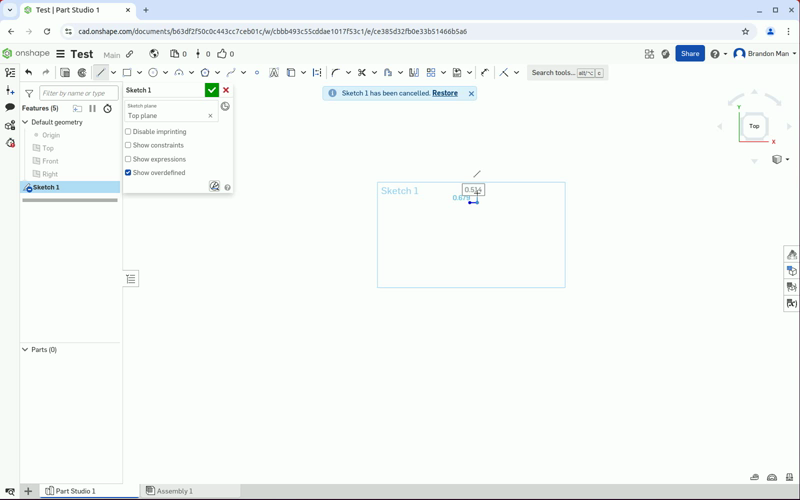
scroll(6)
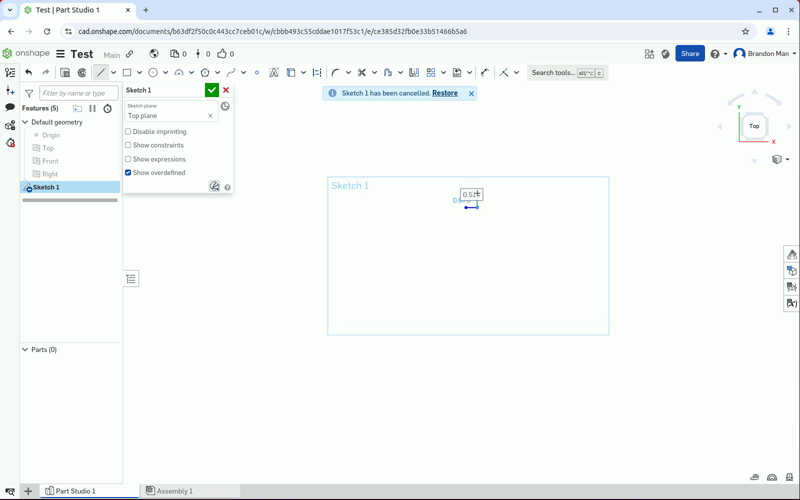
scroll(6)
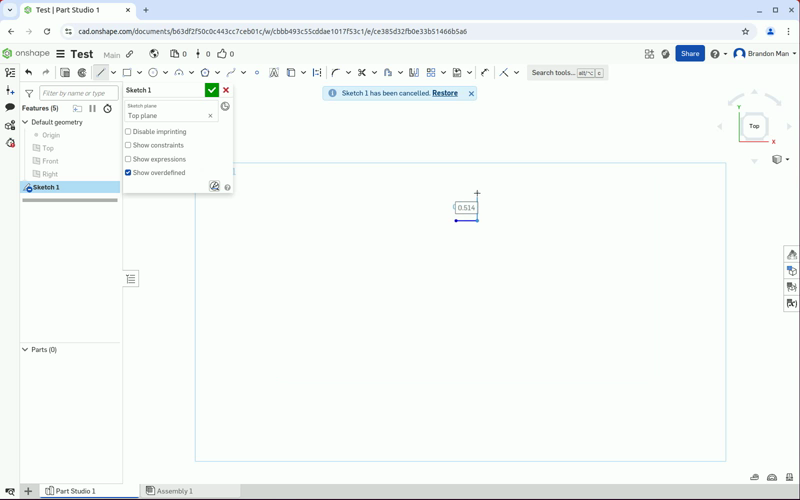
scroll(6)
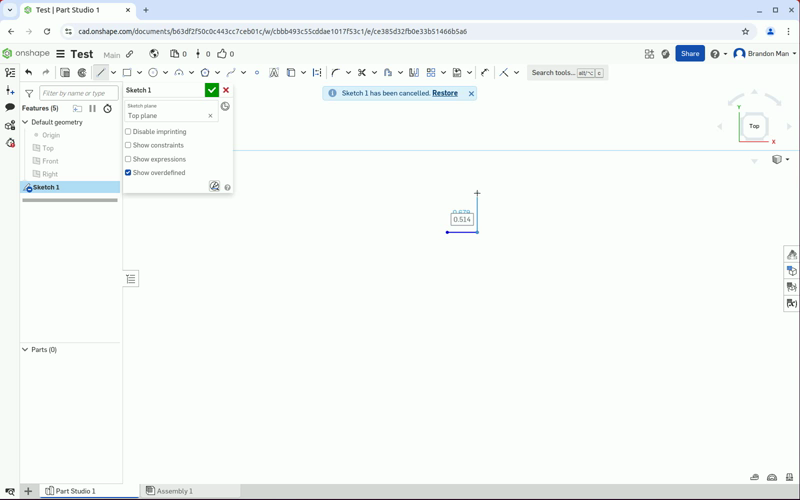
click(477, 192)
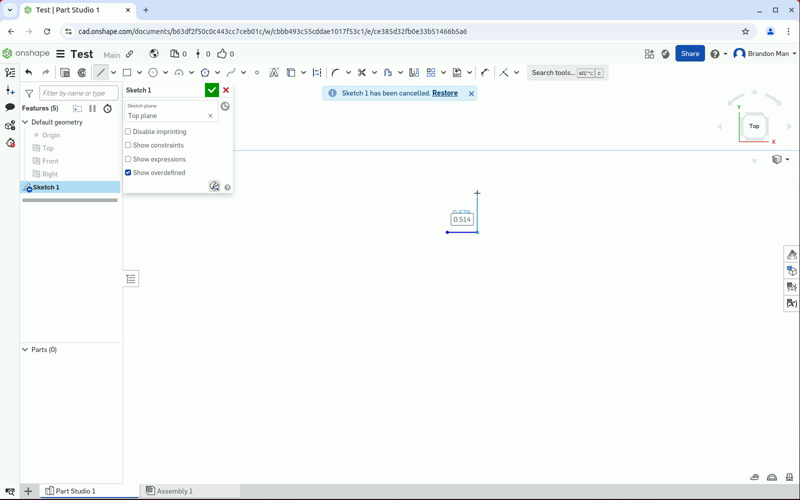
scroll(-6)
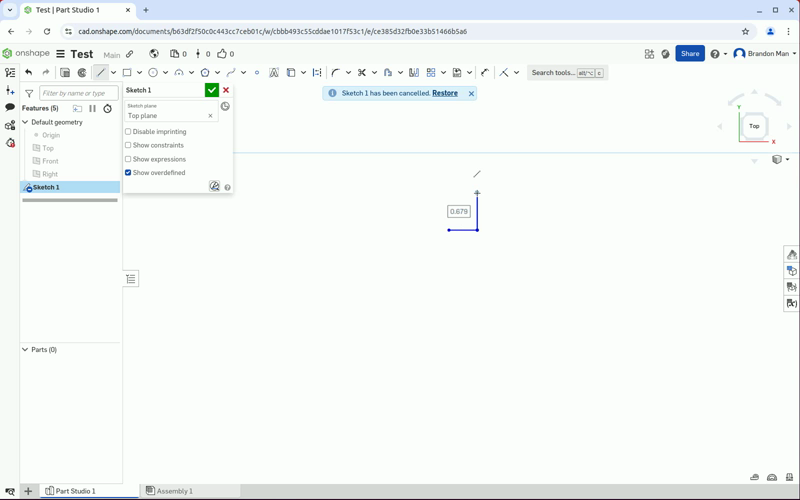
scroll(-6)
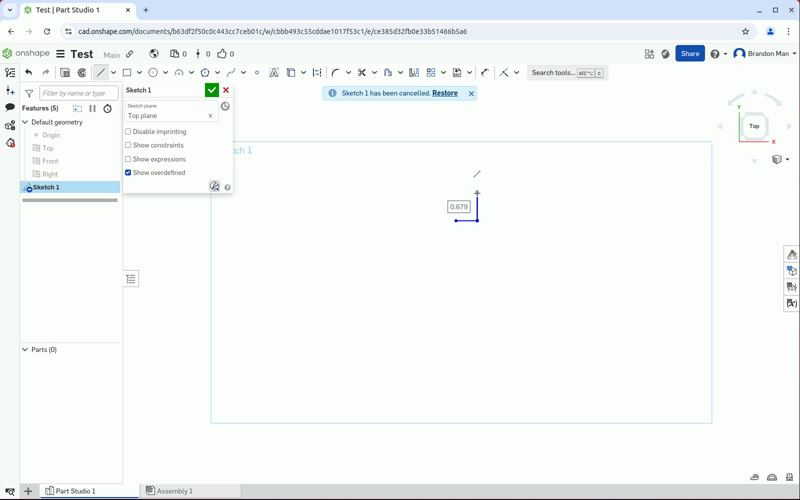
scroll(-6)
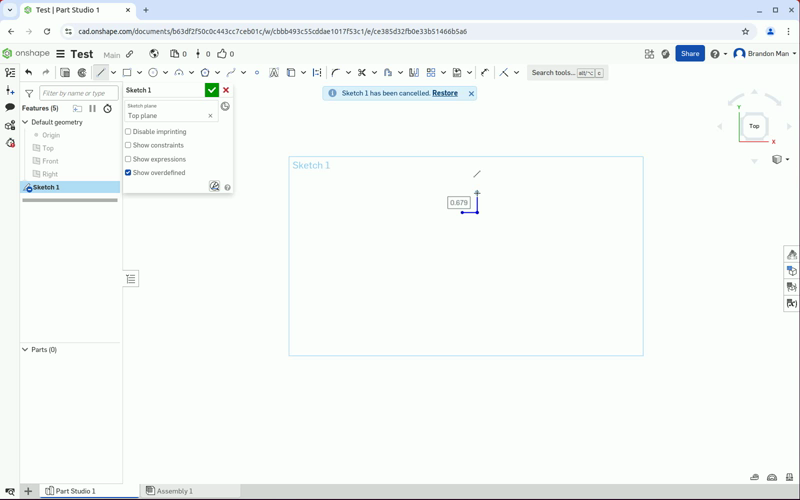
scroll(-6)
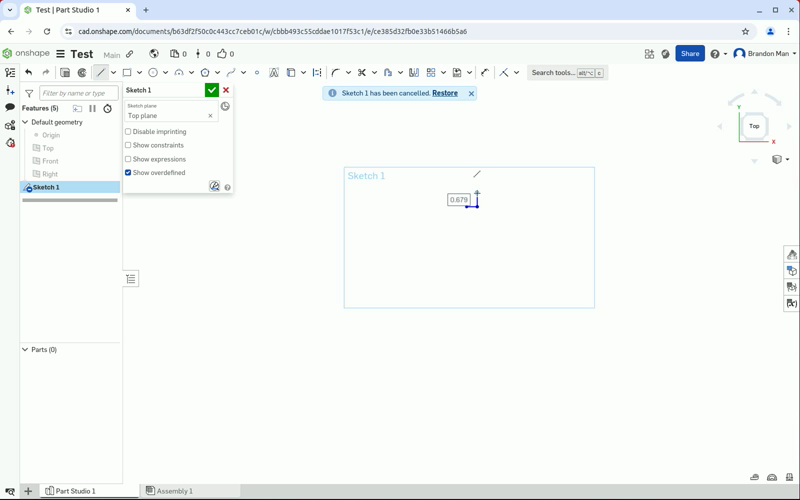
scroll(-6)
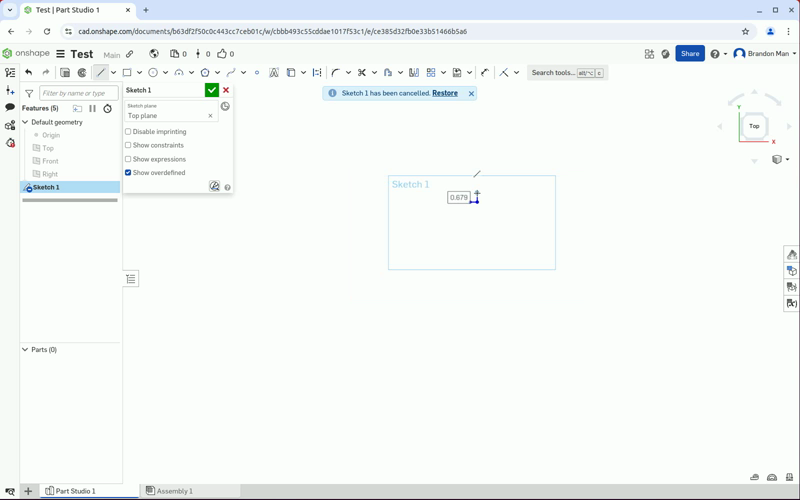
scroll(-6)
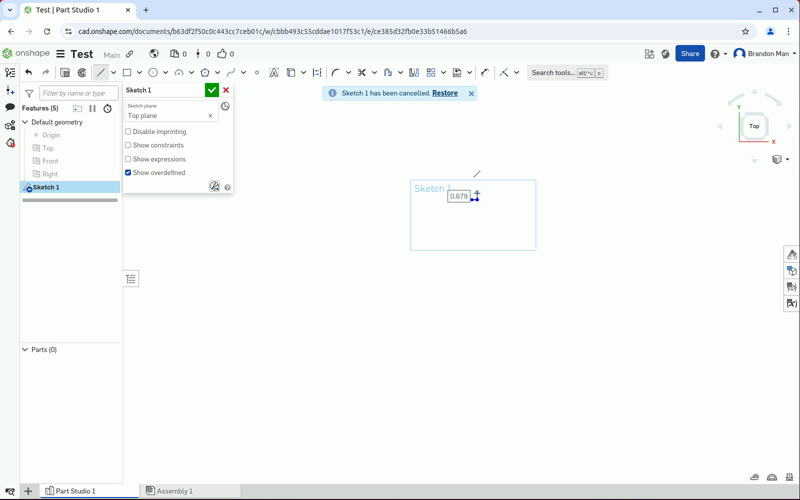
scroll(-6)
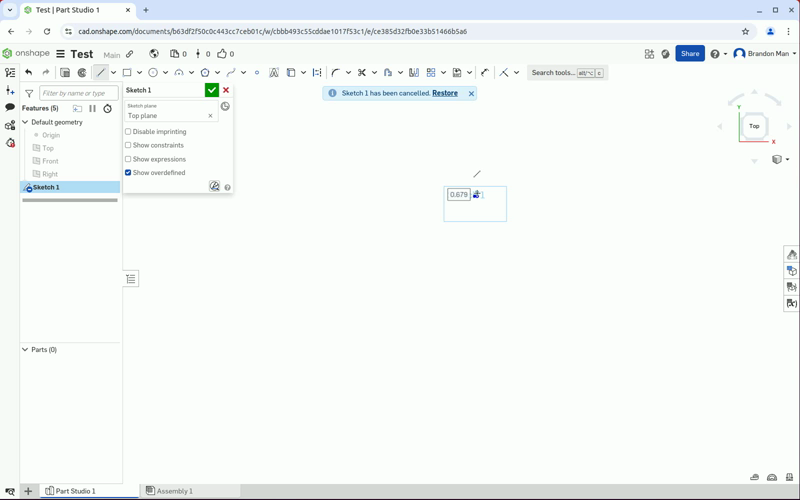
key_up(shift)
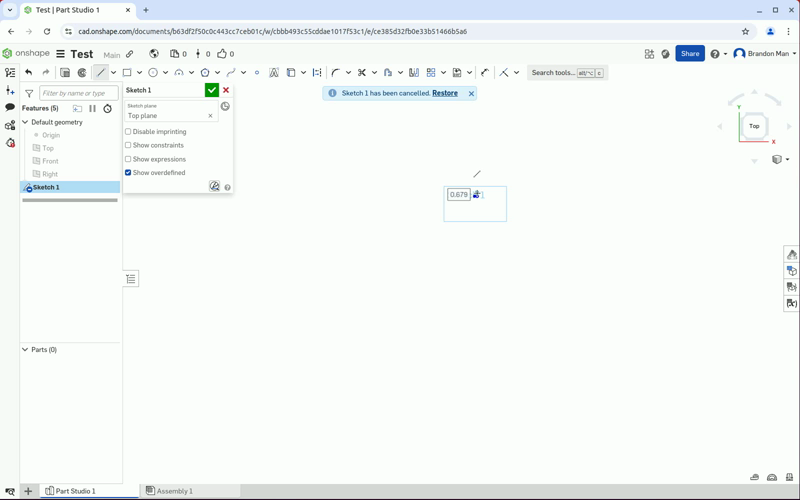
key_down(shift)
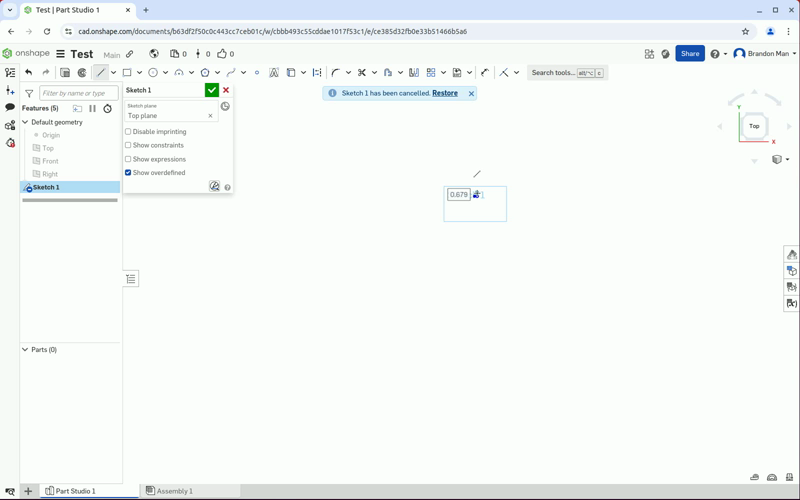
mouse_move(507, 192)
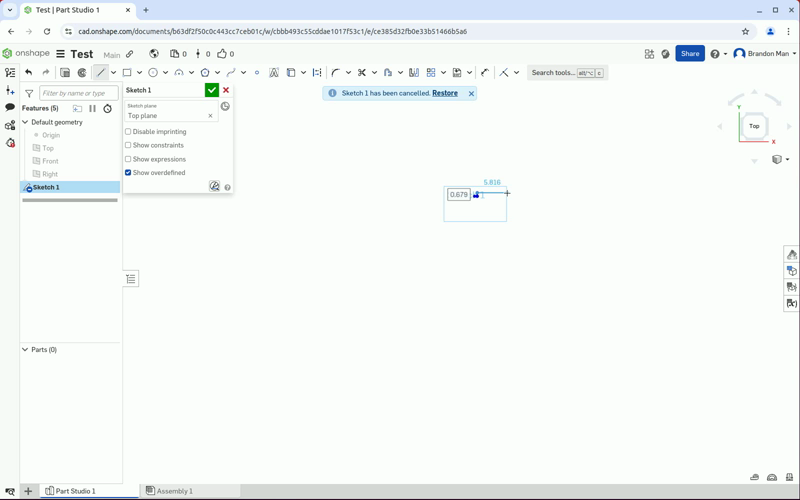
mouse_move(474, 192)
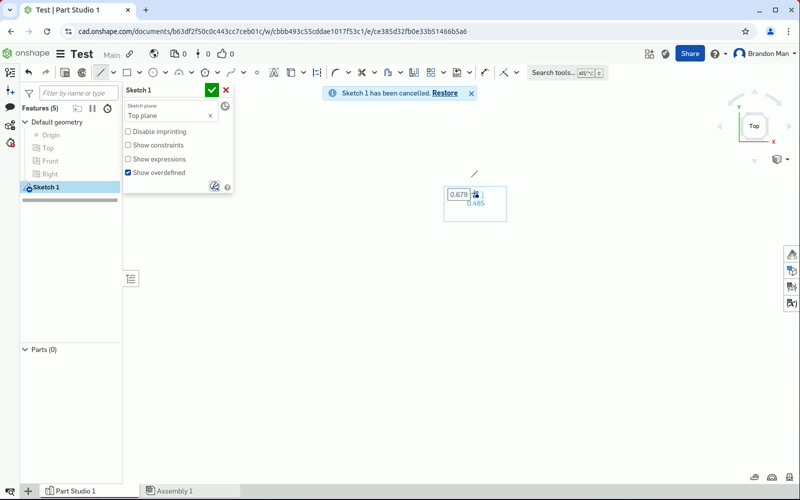
scroll(6)
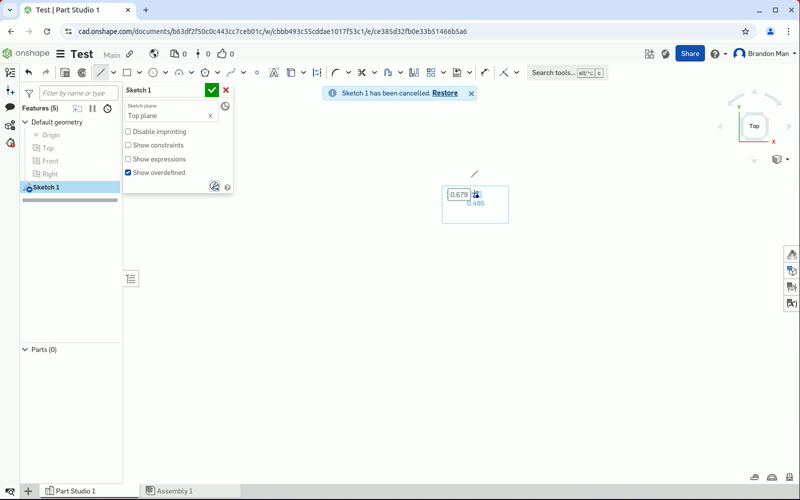
scroll(6)
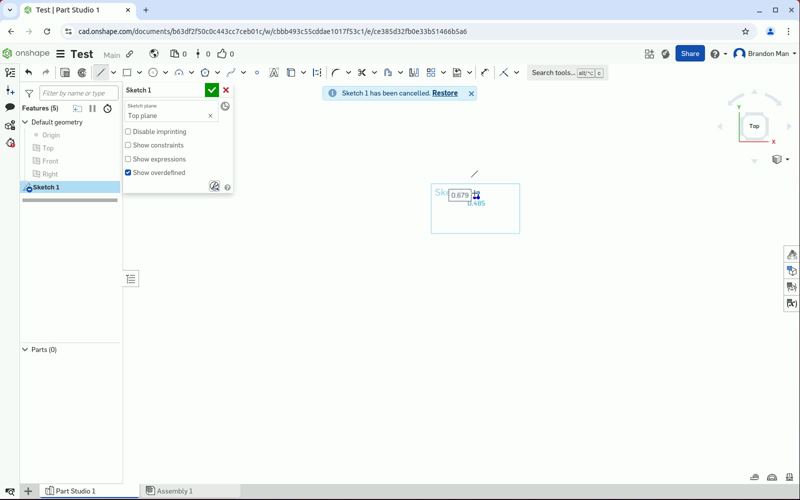
scroll(6)
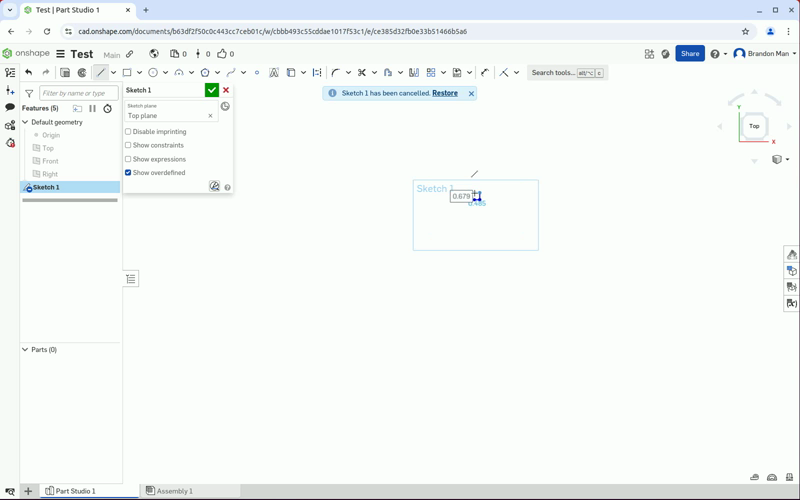
scroll(6)
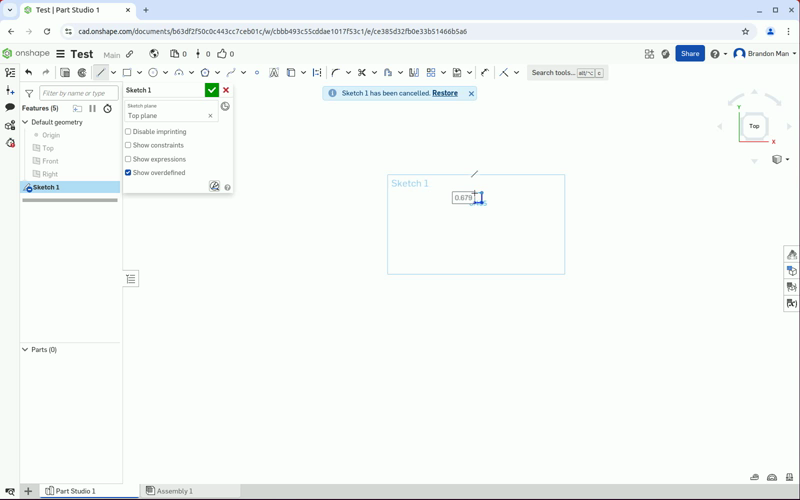
scroll(6)
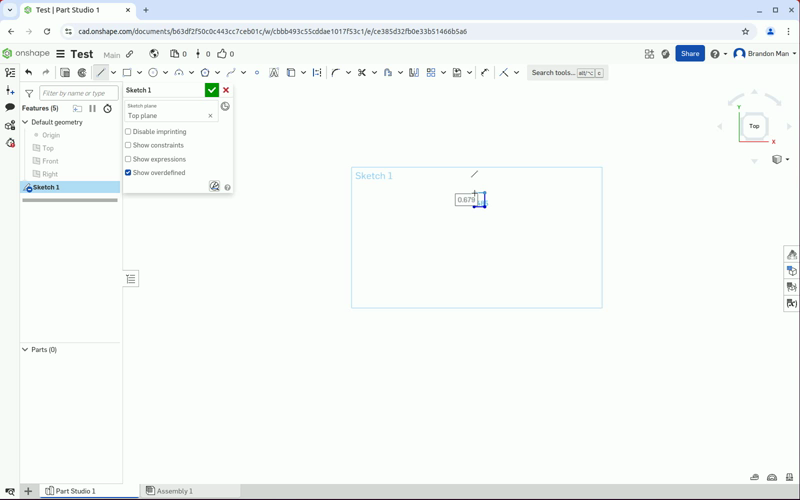
scroll(6)
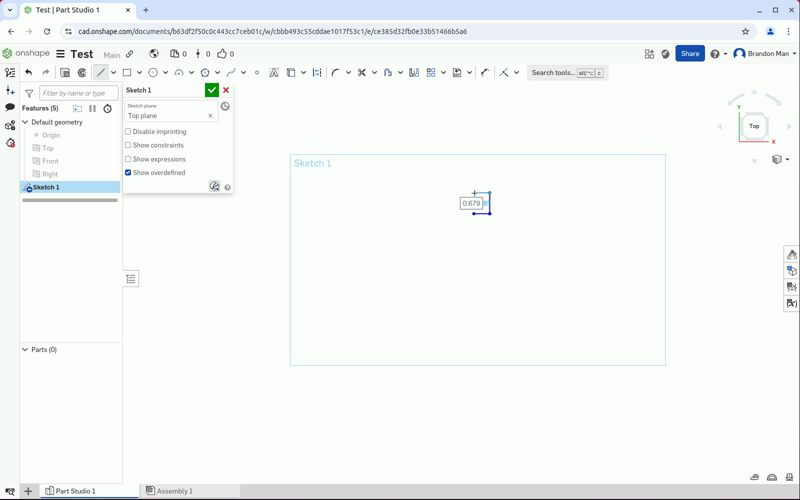
scroll(6)
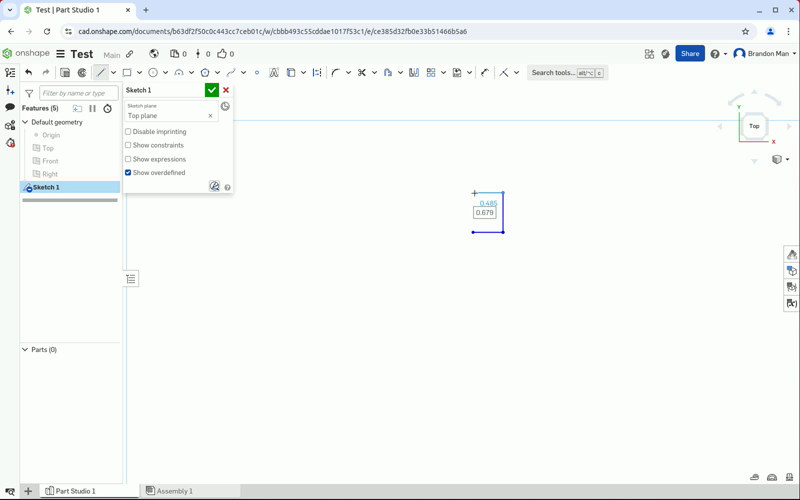
click(474, 192)
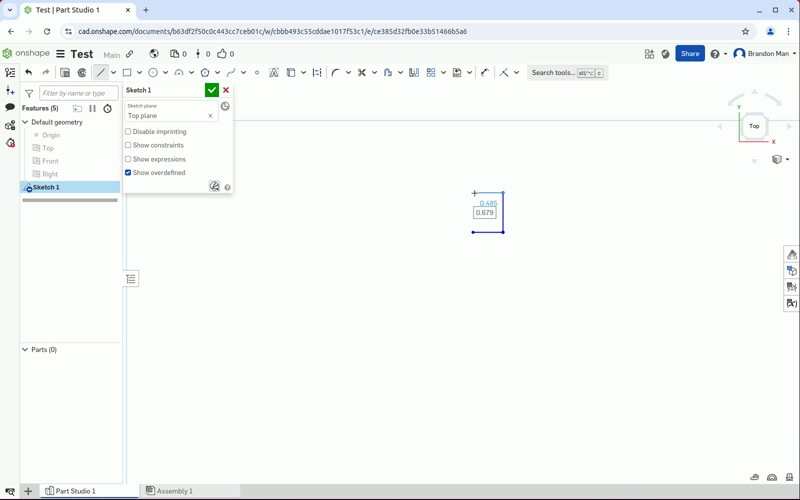
scroll(-6)
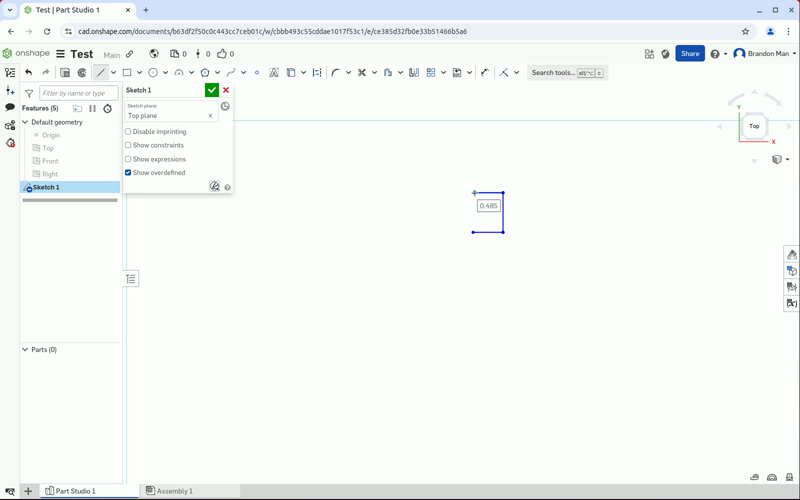
scroll(-6)
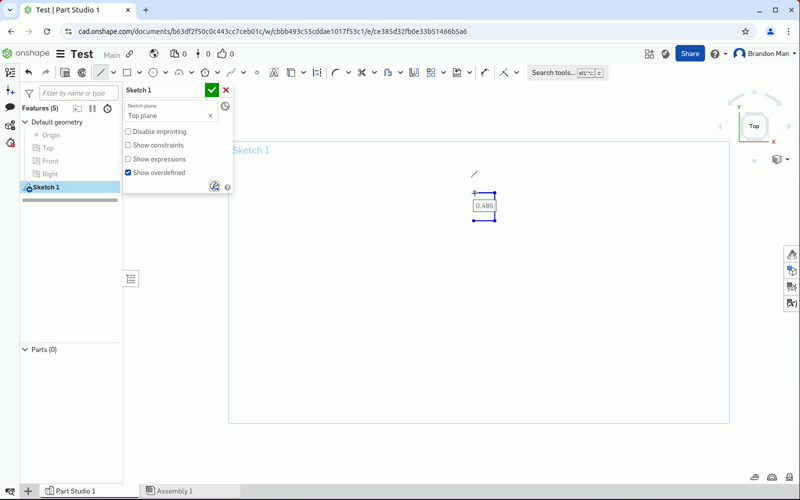
scroll(-6)
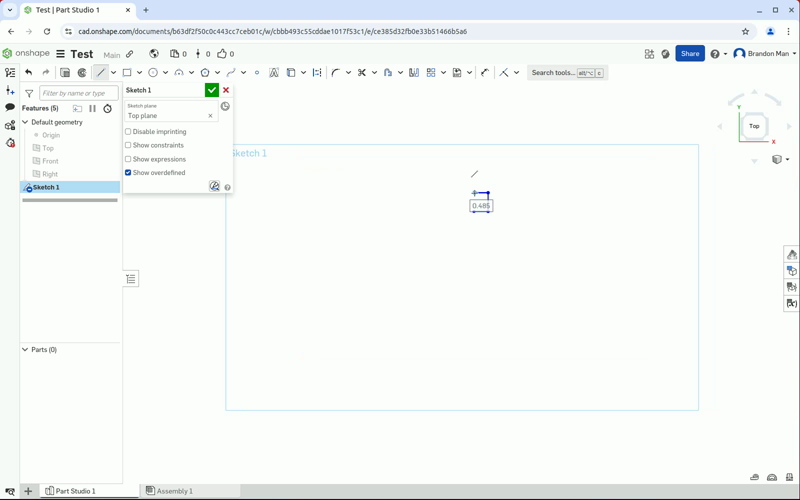
scroll(-6)
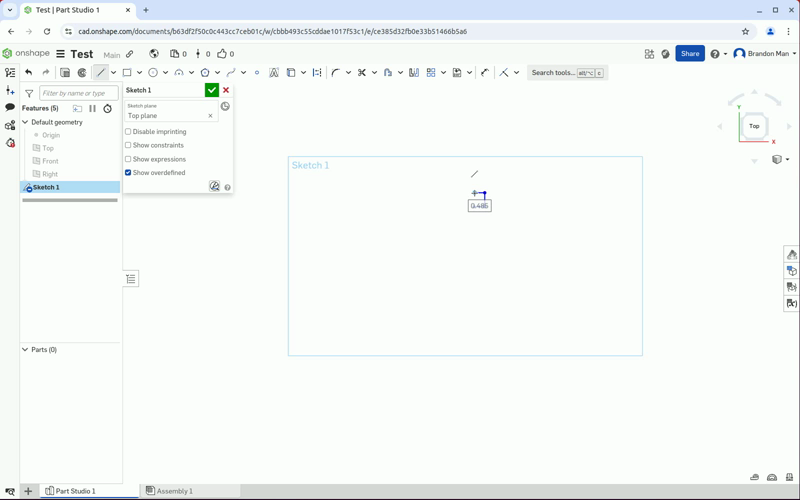
scroll(-6)
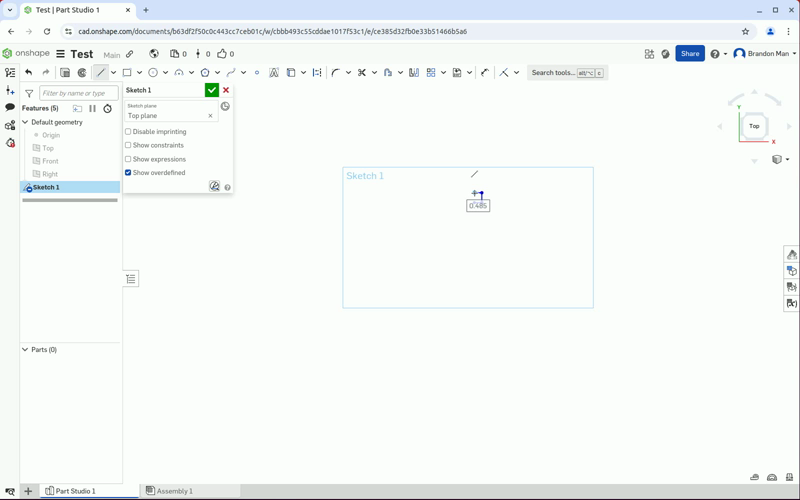
scroll(-6)
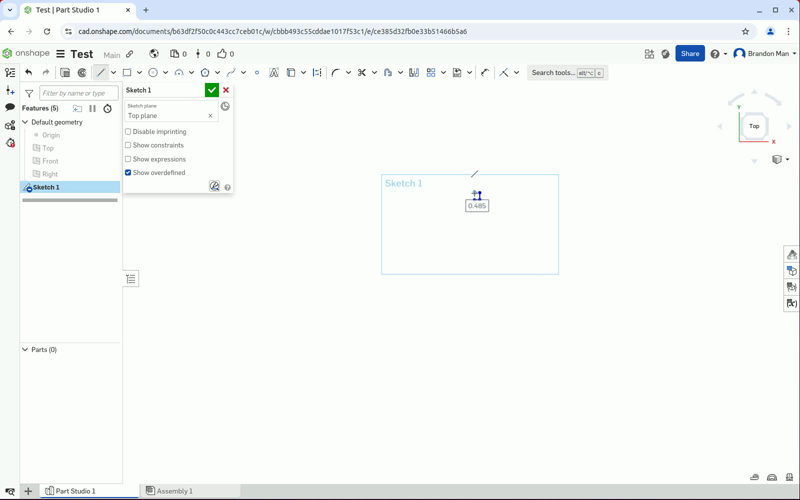
scroll(-6)
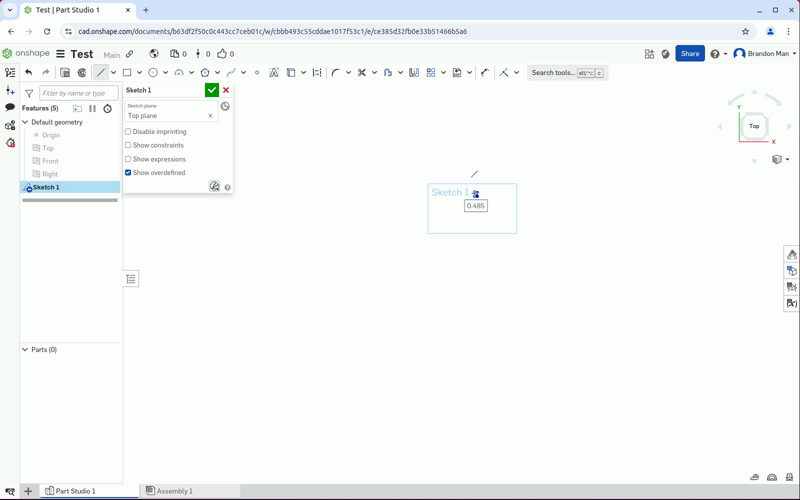
key_up(shift)
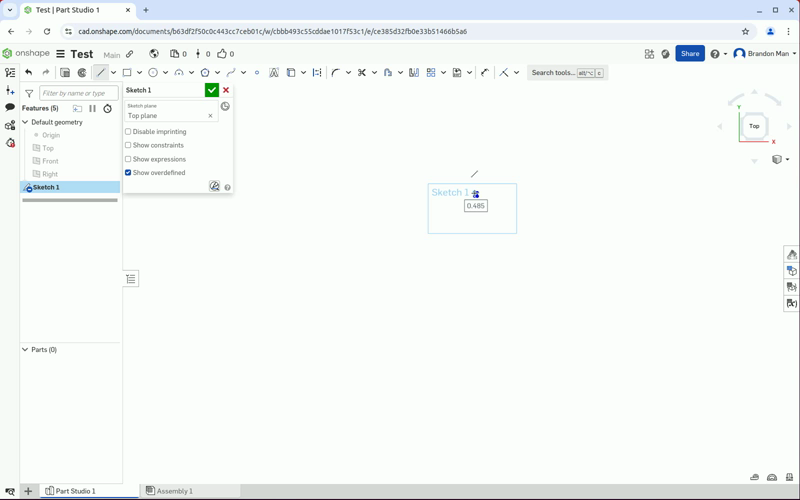
mouse_move(504, 192)
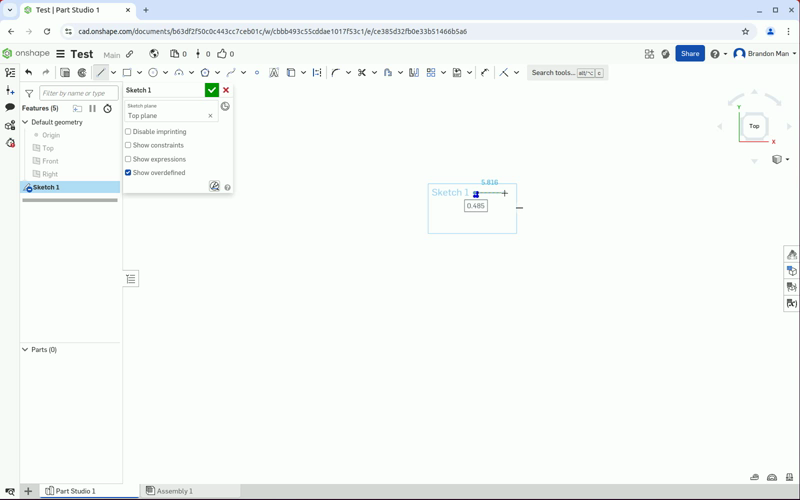
key_down(shift)
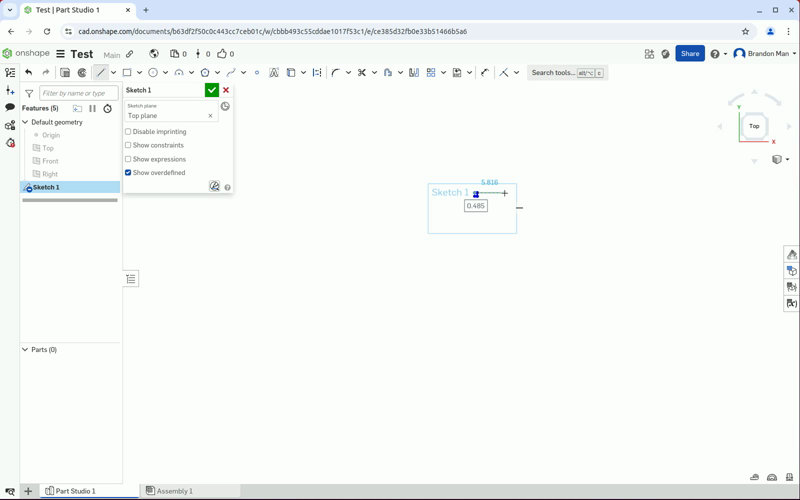
mouse_move(474, 196)
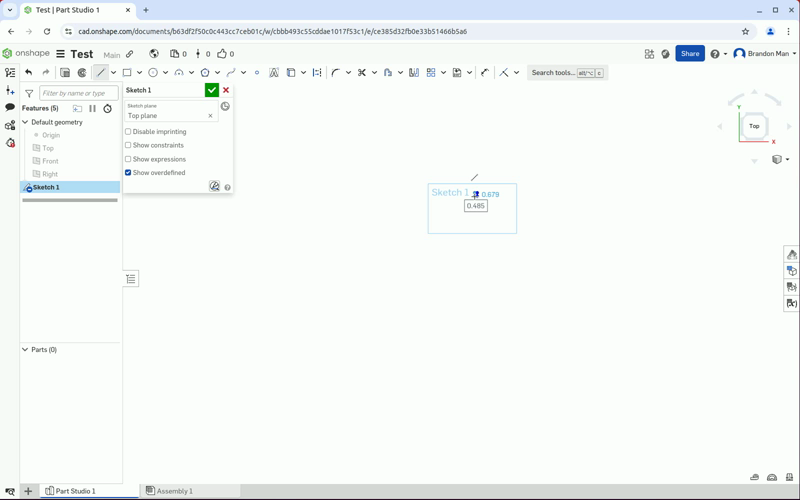
scroll(6)
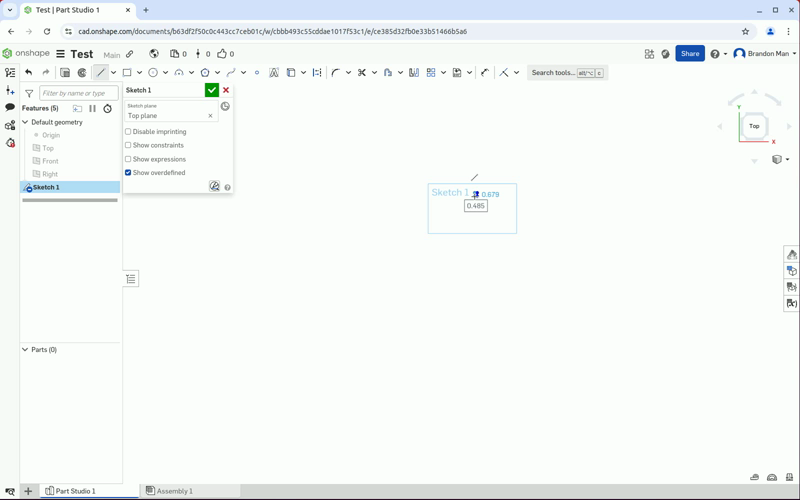
scroll(6)
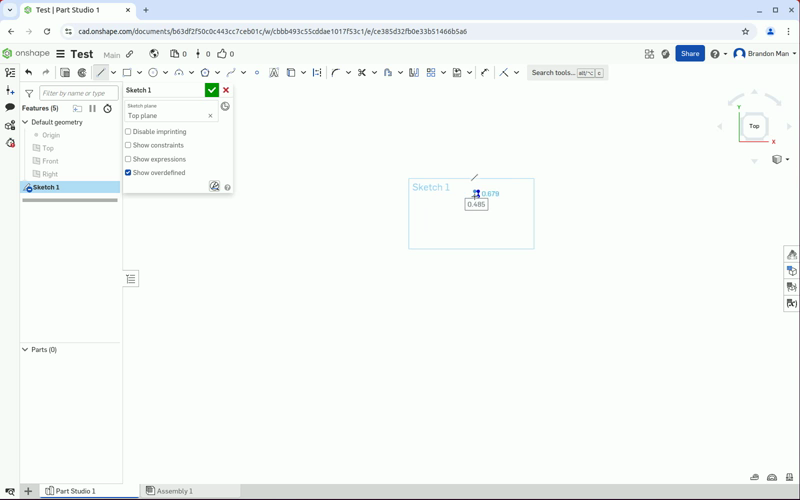
scroll(6)
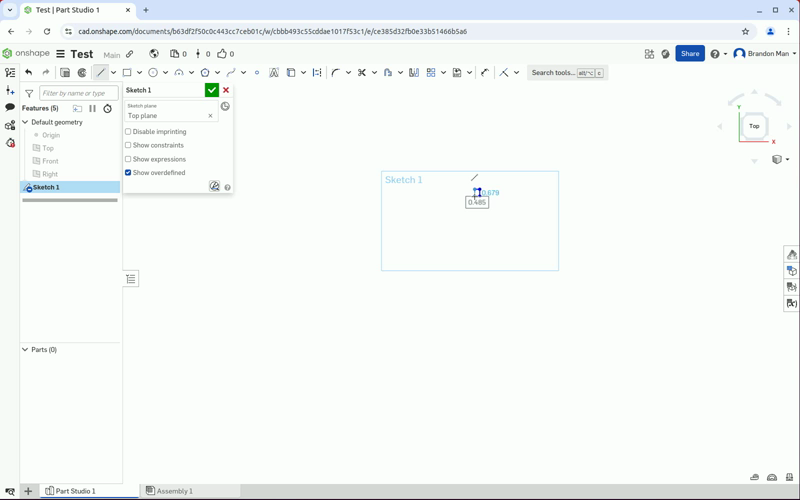
scroll(6)
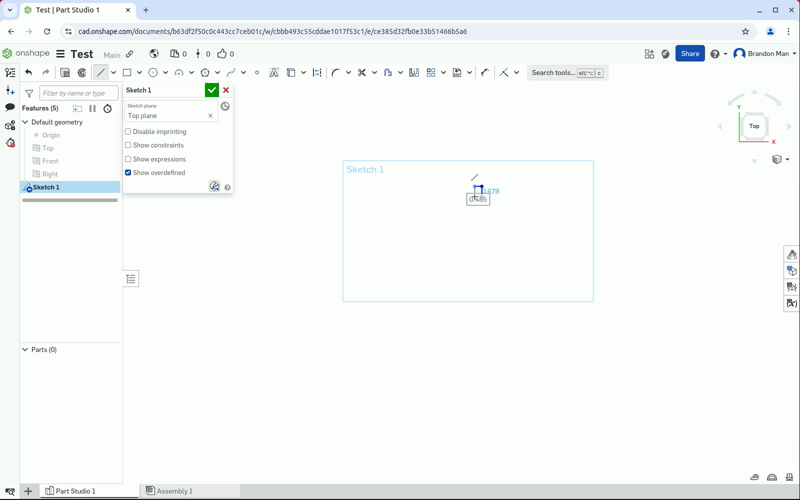
scroll(6)
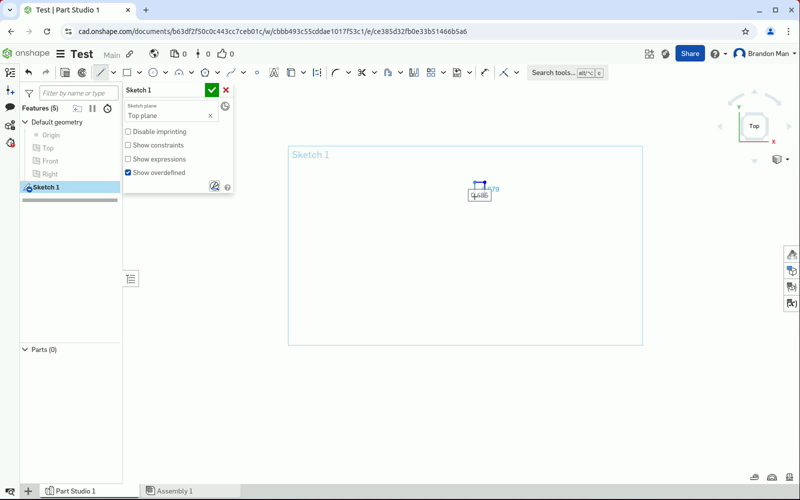
scroll(6)
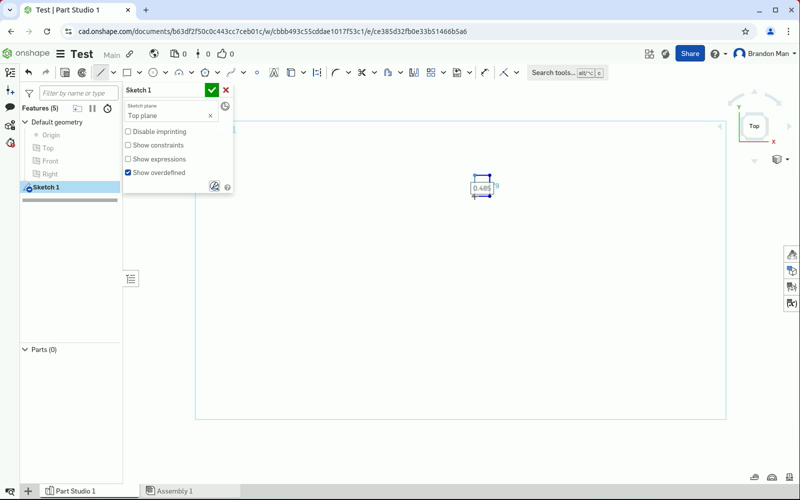
scroll(6)
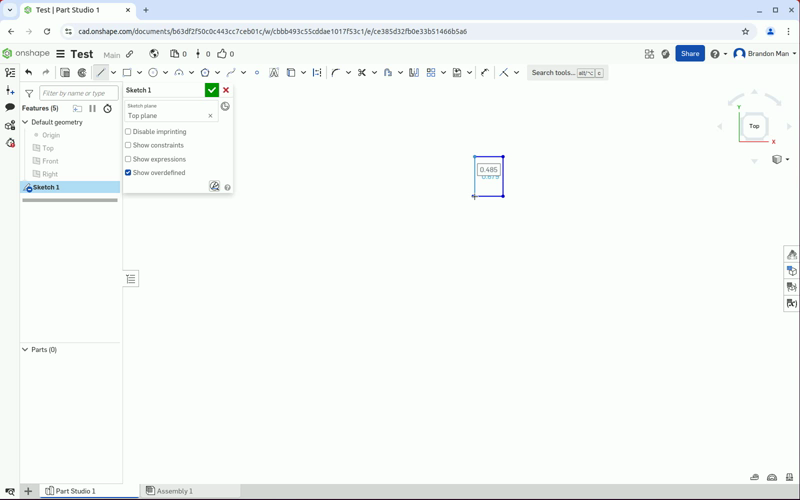
key_up(shift)
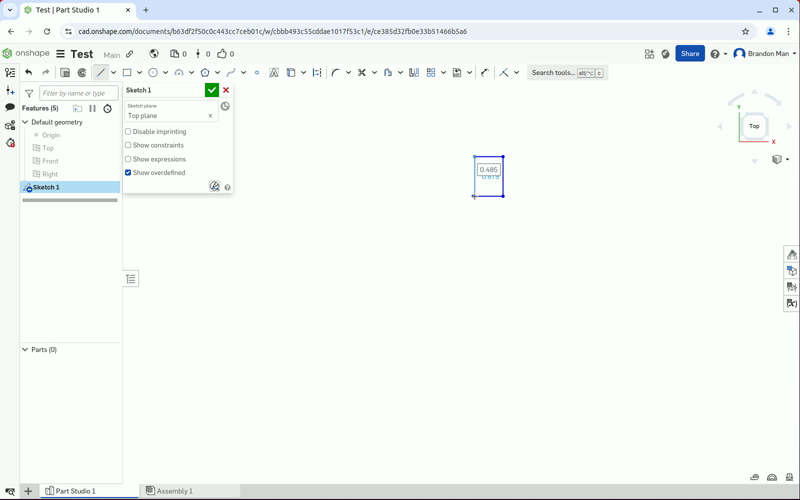
click(474, 196)
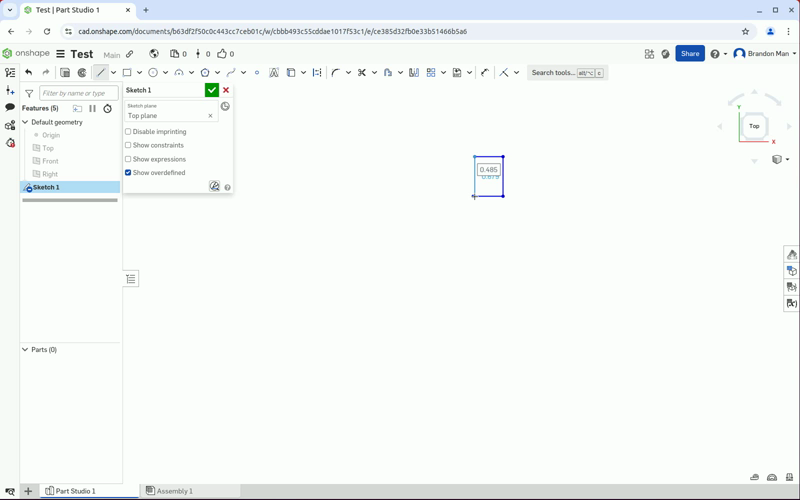
scroll(-6)
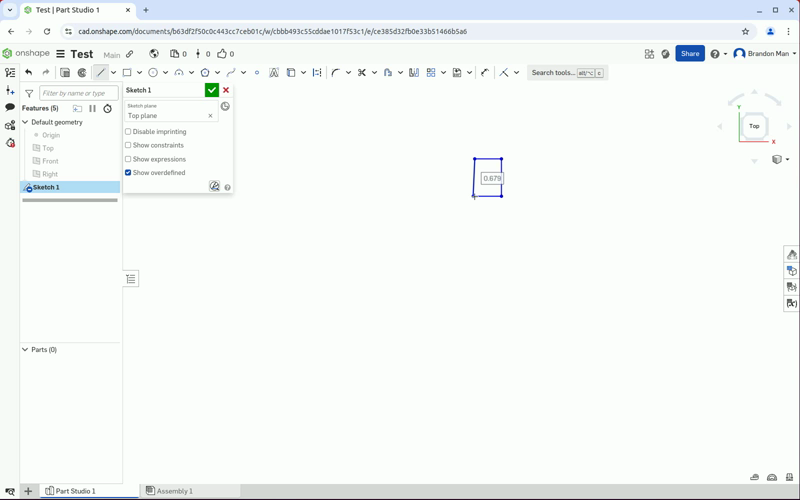
scroll(-6)
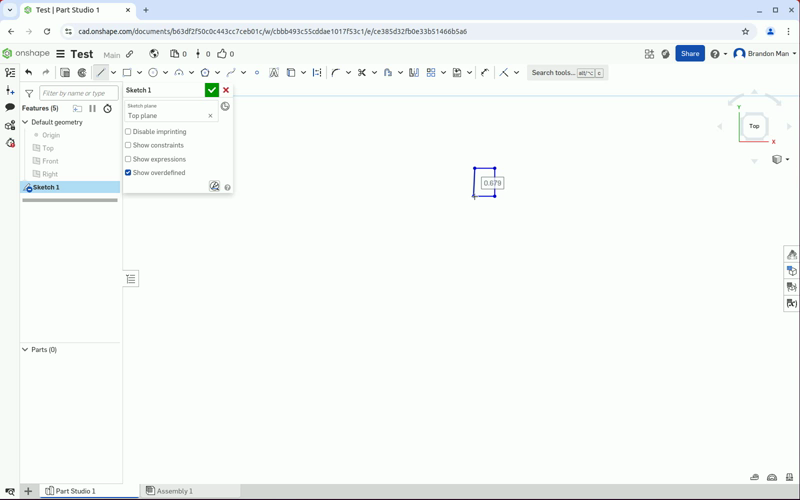
scroll(-6)
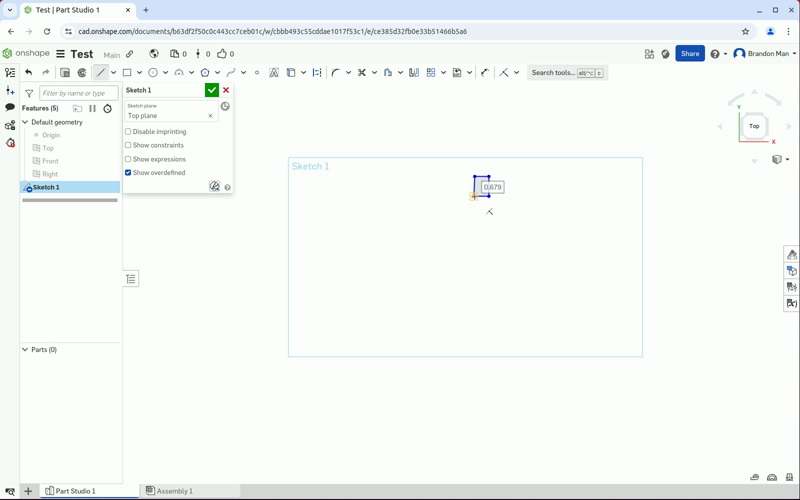
scroll(-6)
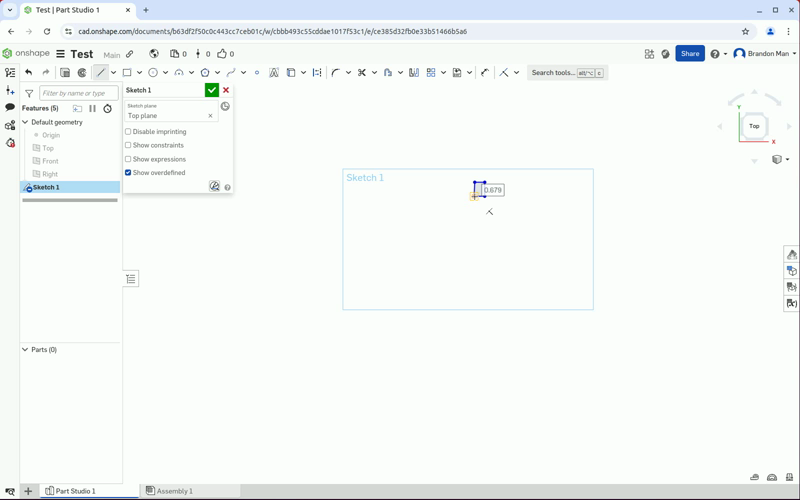
scroll(-6)
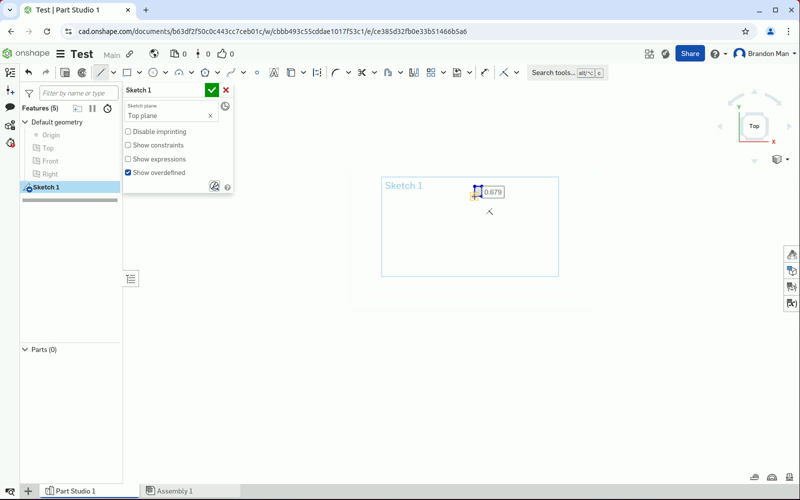
scroll(-6)
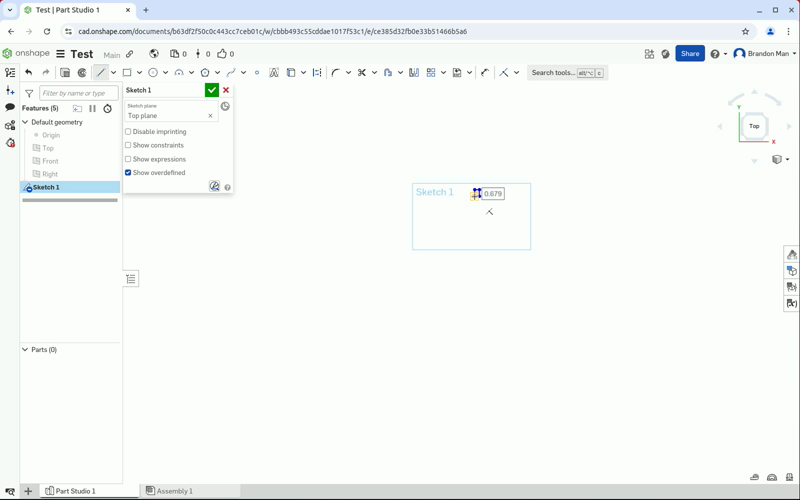
scroll(-6)
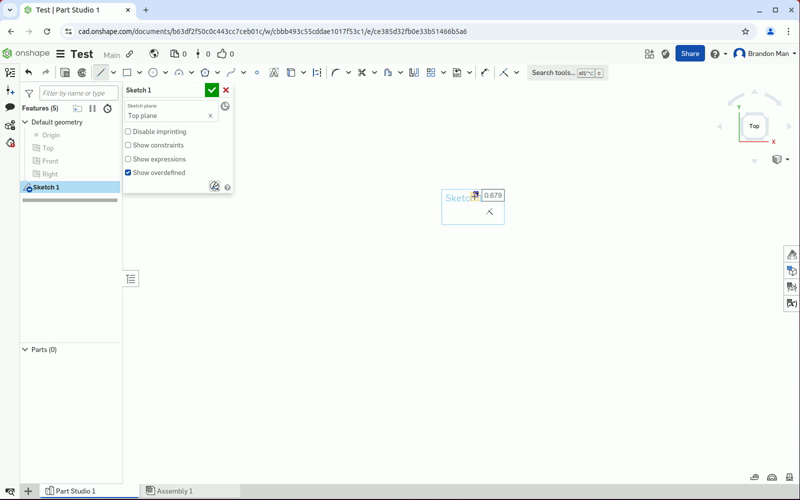
key(esc)
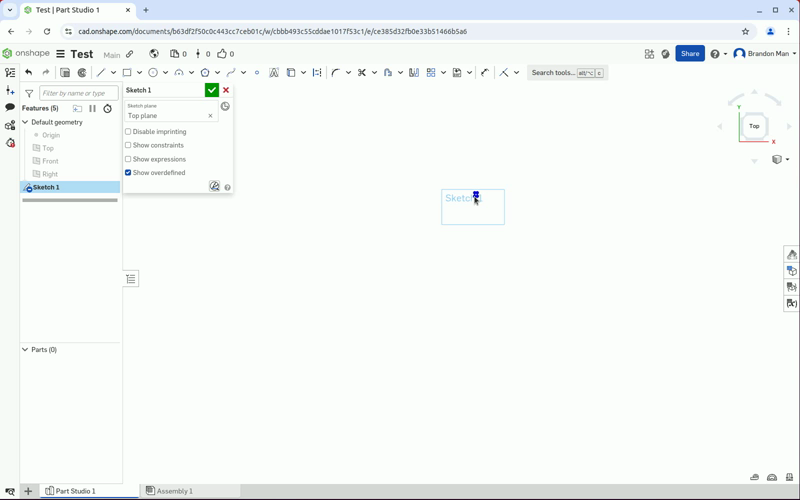
mouse_move(475, 193)
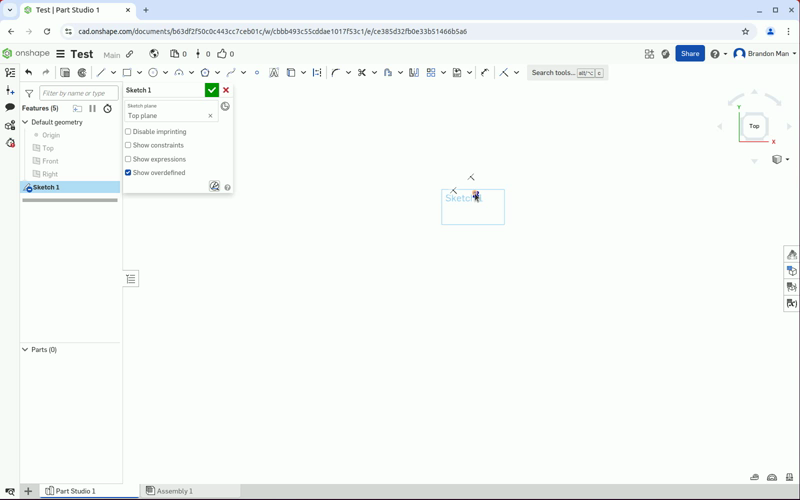
scroll(6)
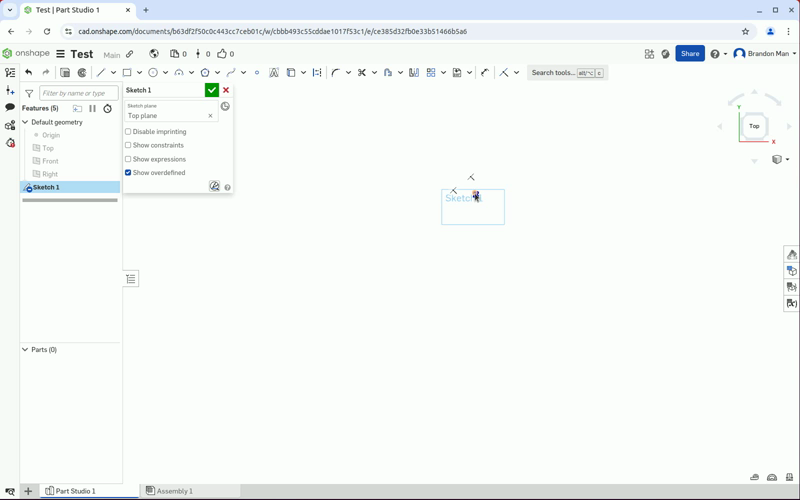
scroll(6)
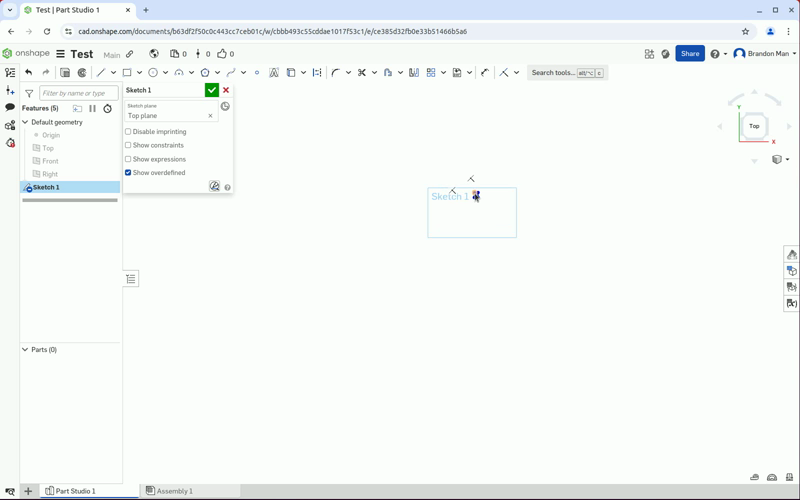
scroll(6)
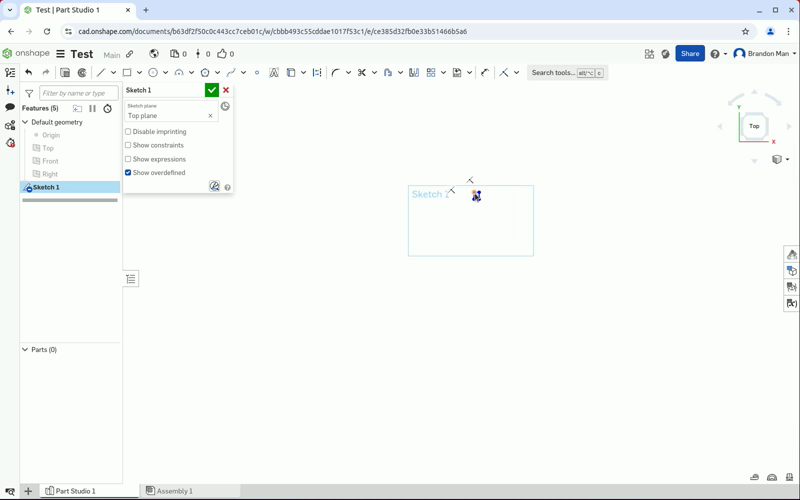
scroll(6)
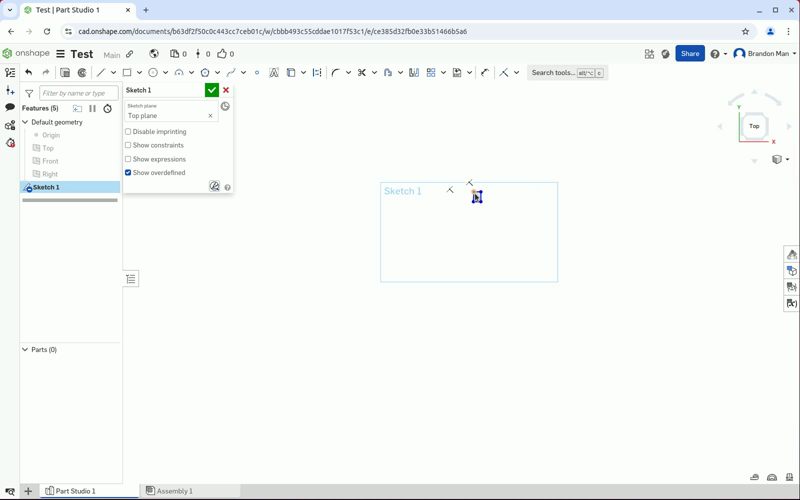
scroll(6)
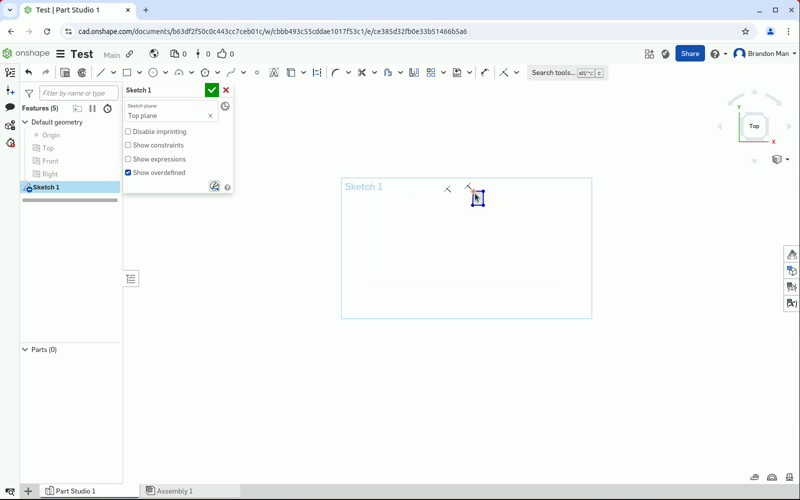
scroll(6)
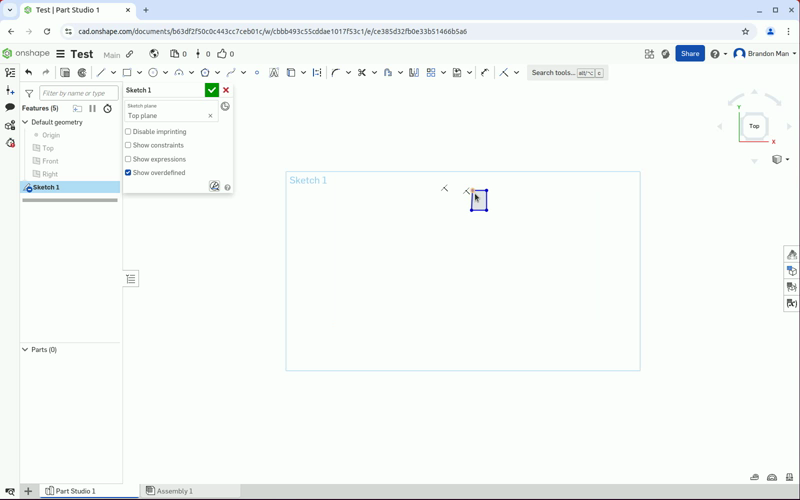
scroll(6)
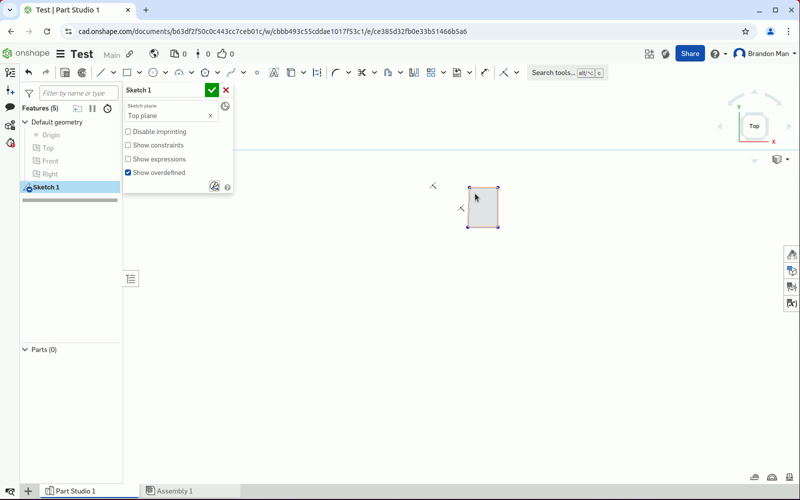
click(475, 193)
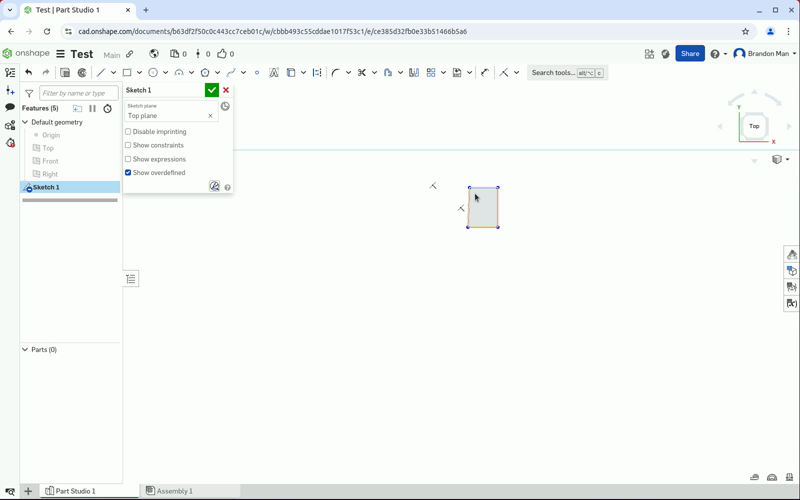
scroll(-6)
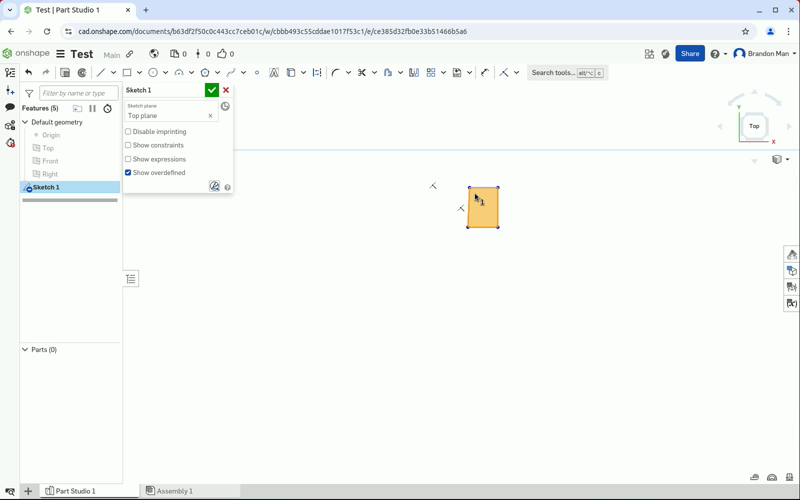
scroll(-6)
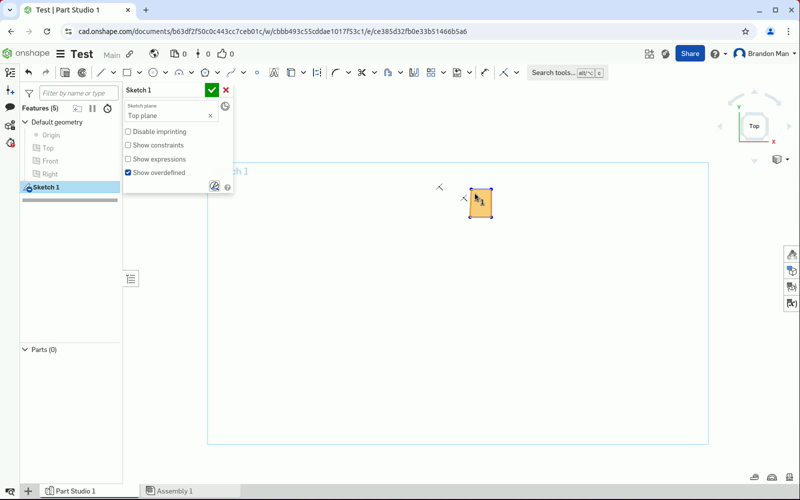
scroll(-6)
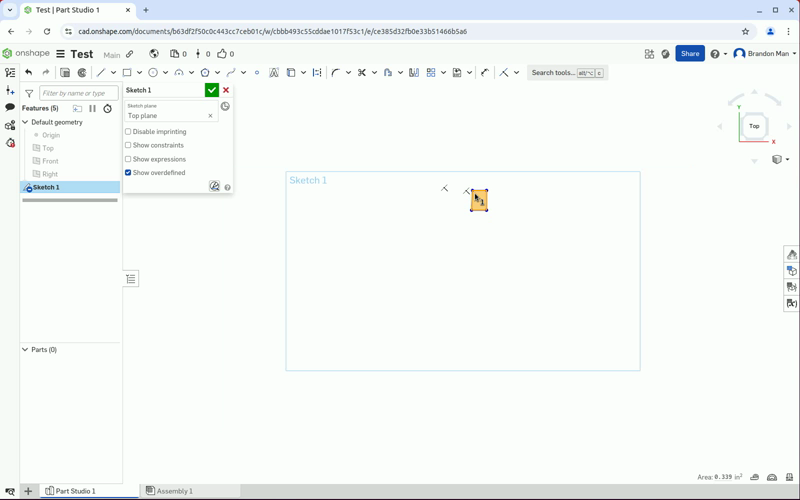
scroll(-6)
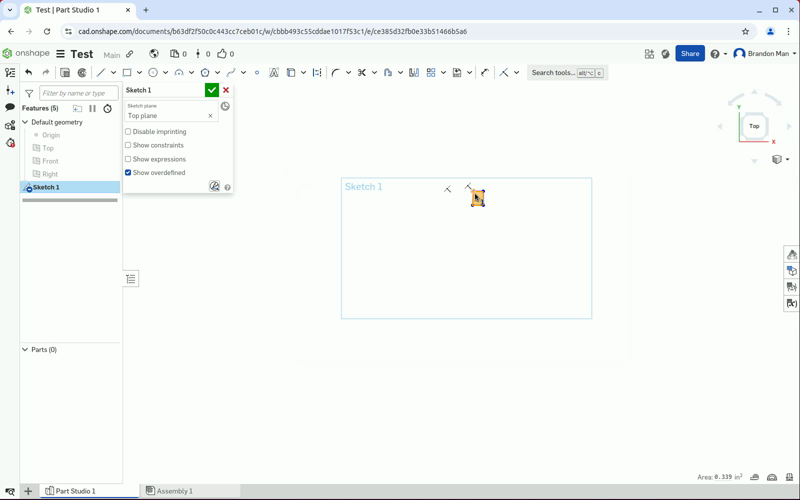
scroll(-6)
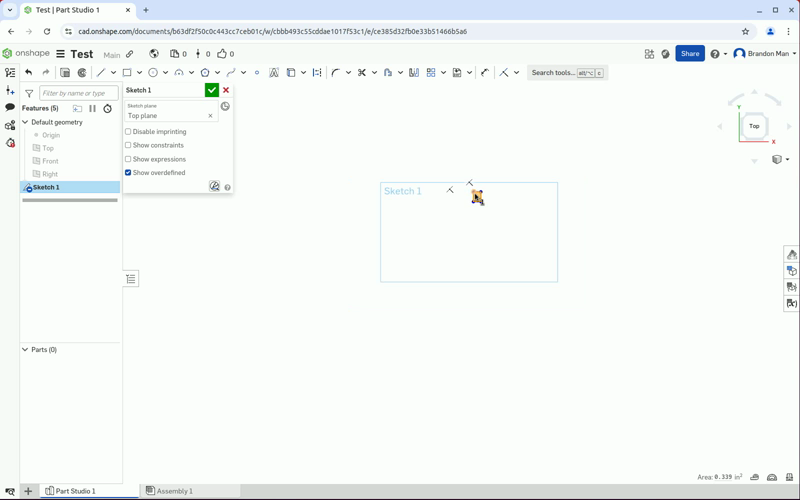
scroll(-6)
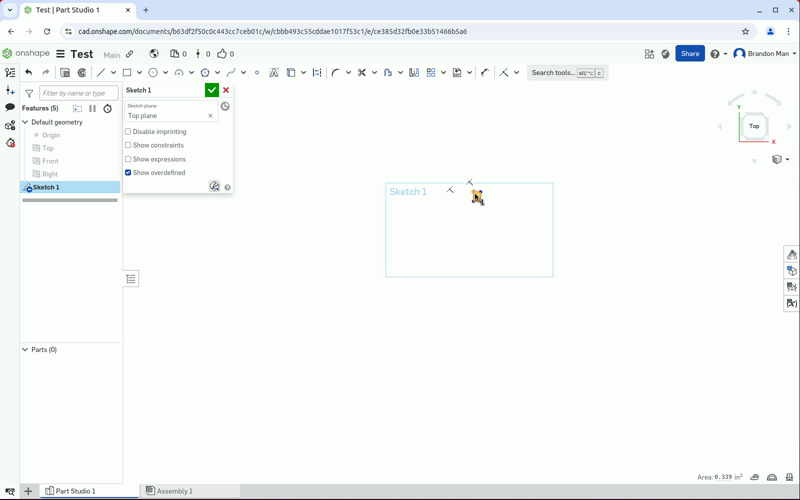
scroll(-6)
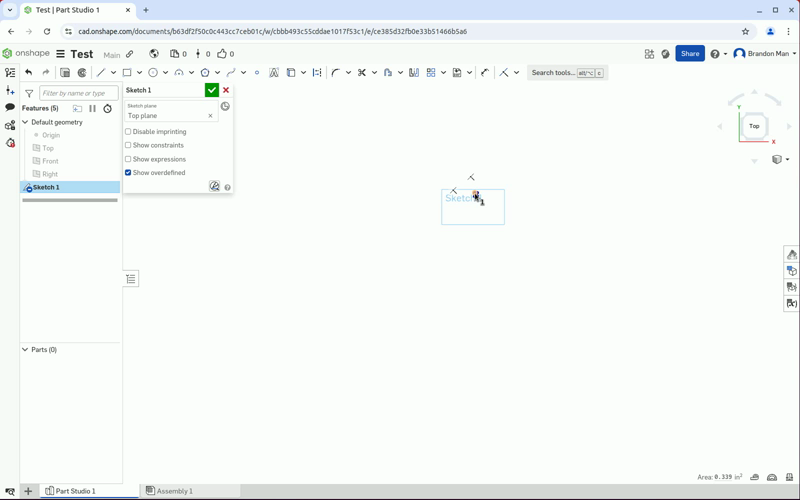
mouse_move(73, 352)
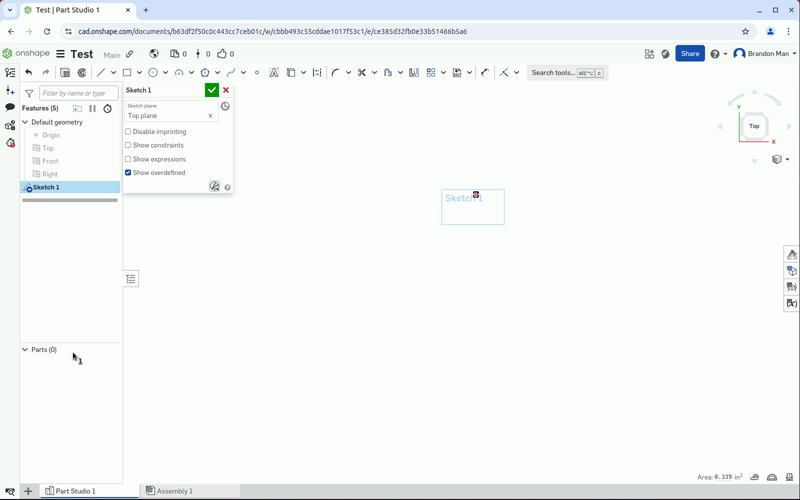
key(shift+y)
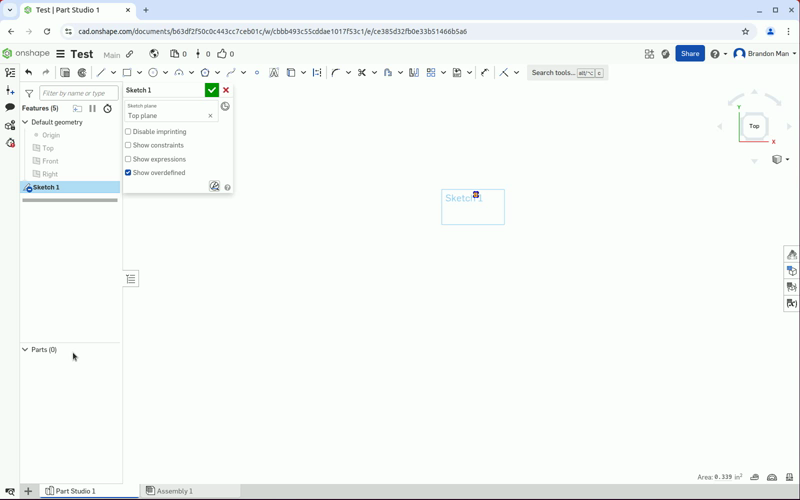
key(shift+e)
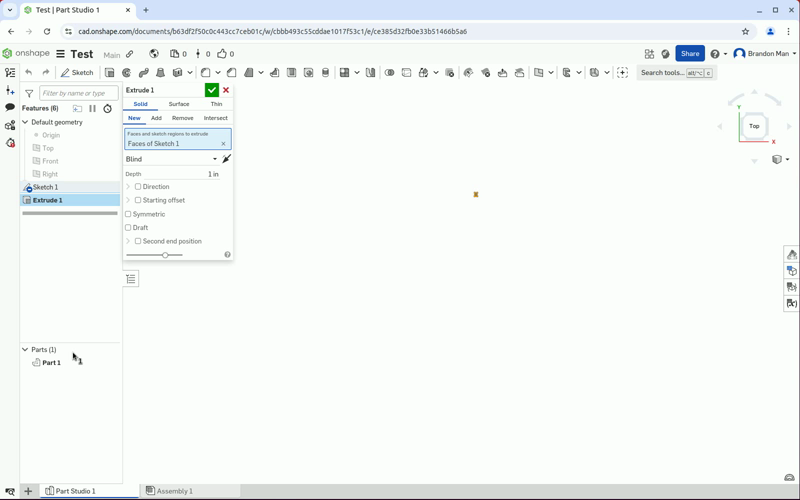
mouse_move(143, 106)
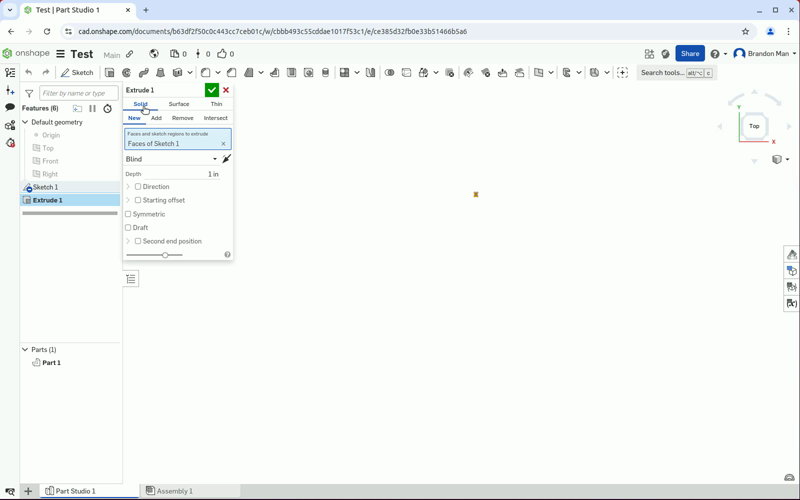
click(143, 106)
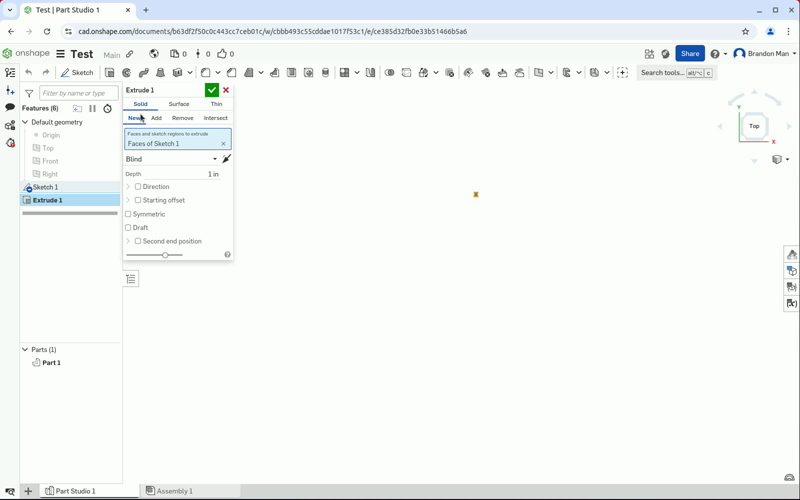
mouse_move(137, 120)
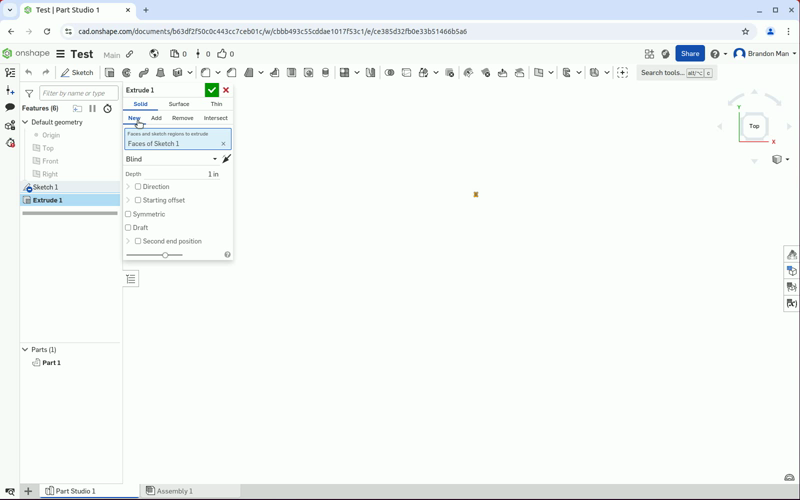
click(137, 120)
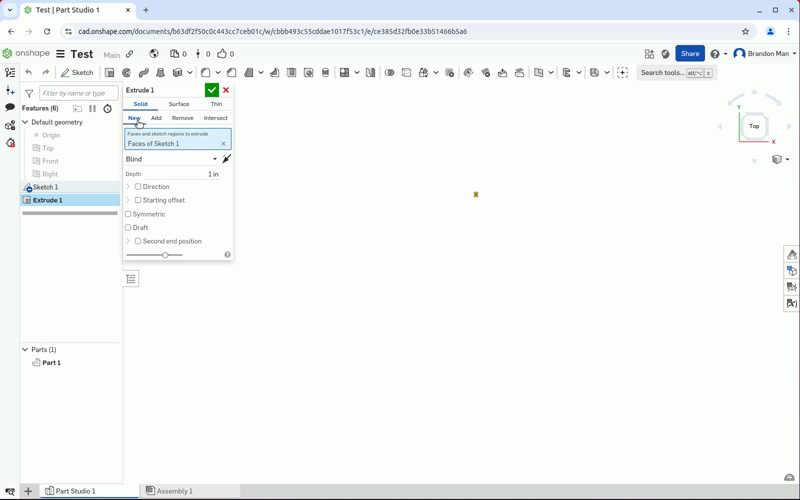
key(tab, 4)
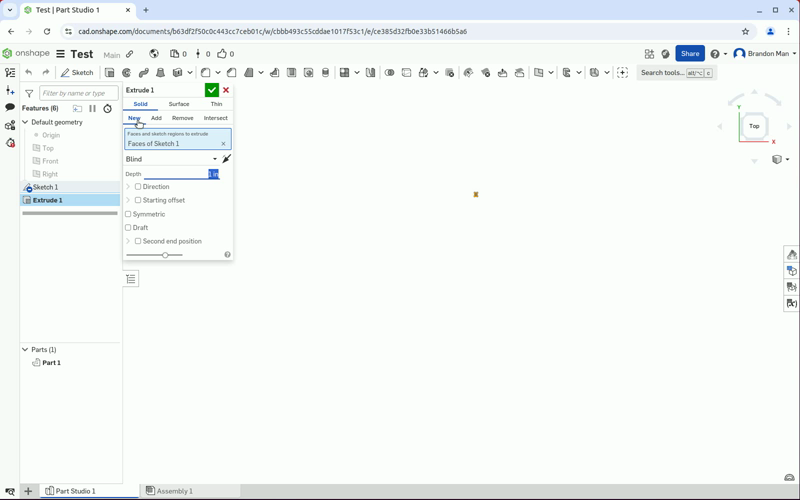
text(23.108)
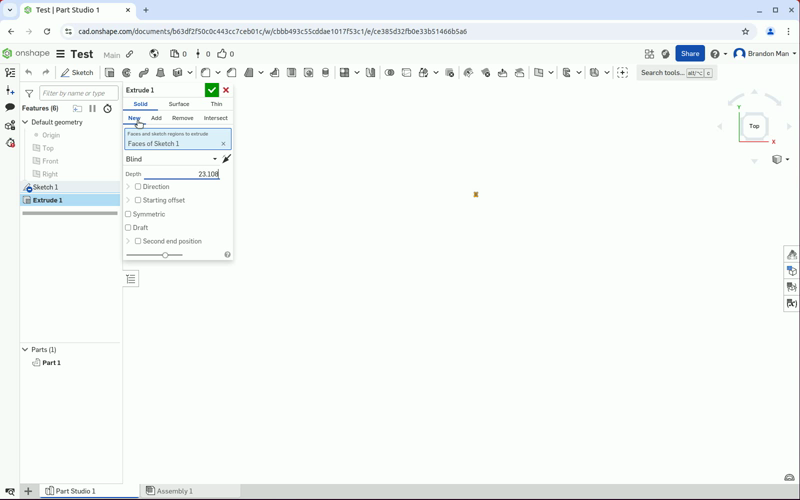
key(enter)
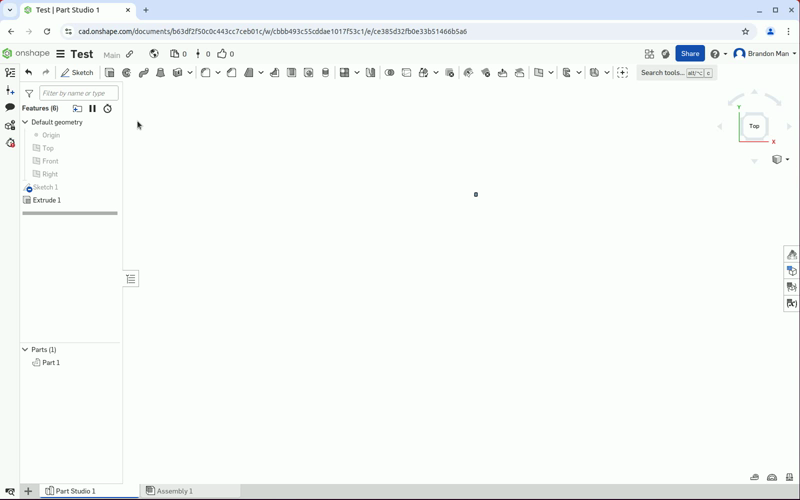
key(shift+h)
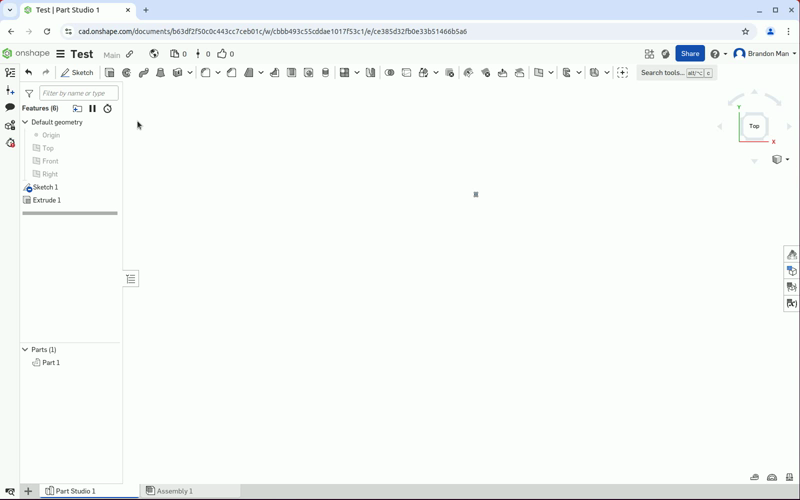
key(shift+h)
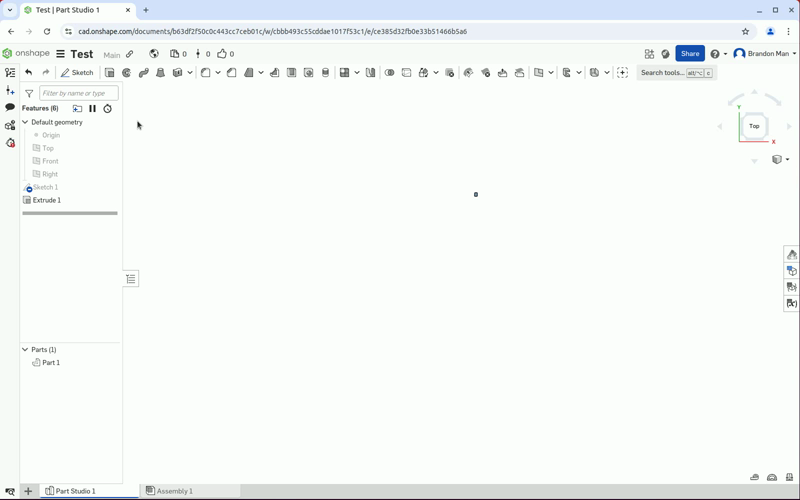
mouse_move(73, 189)
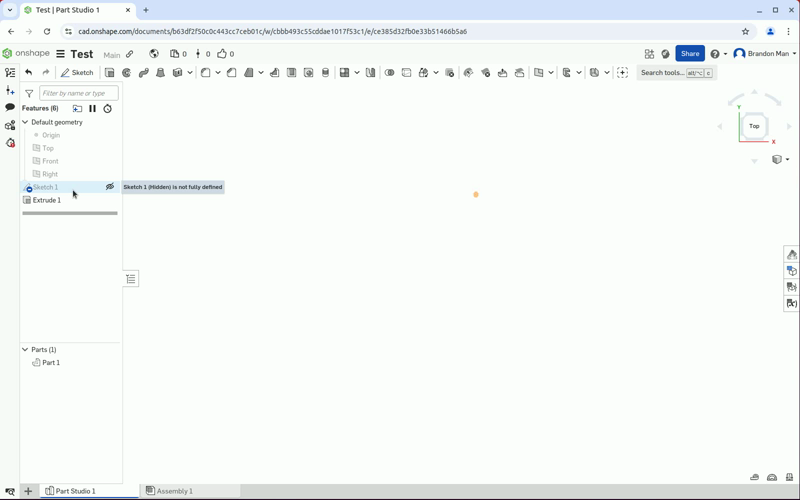
click(73, 189)
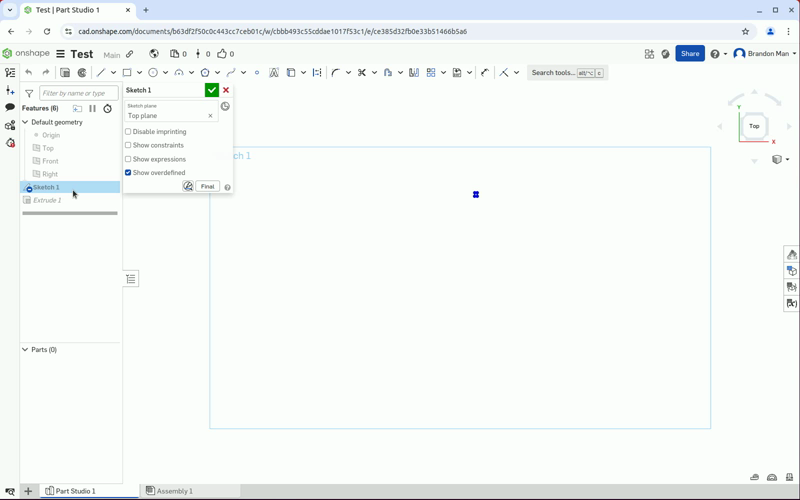
mouse_move(229, 92)
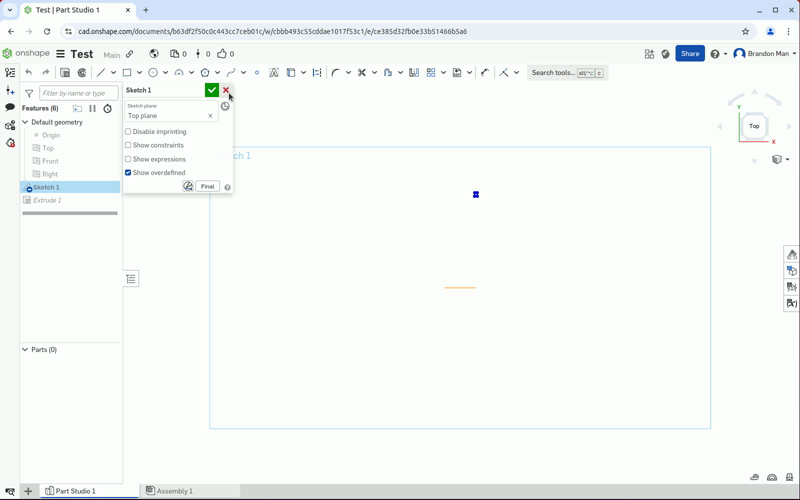
click(229, 92)
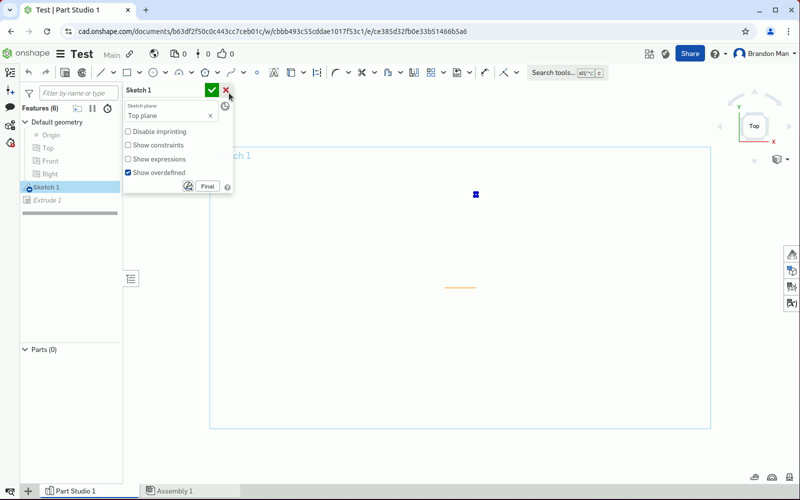
key(shift+s)
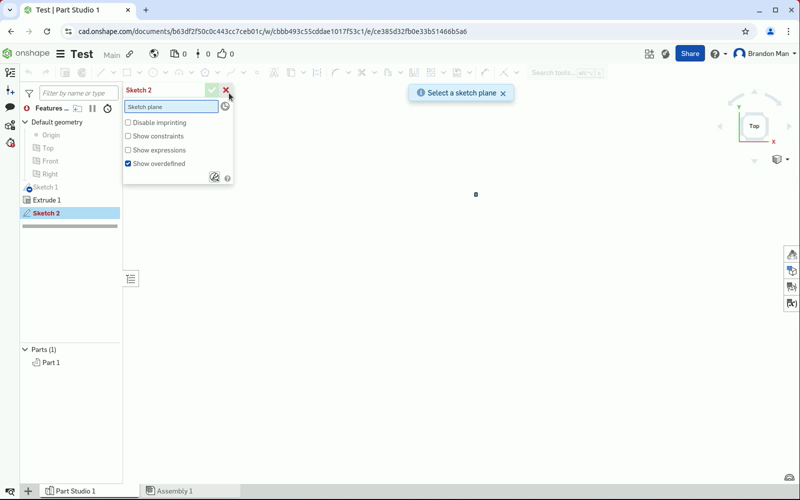
mouse_move(73, 150)
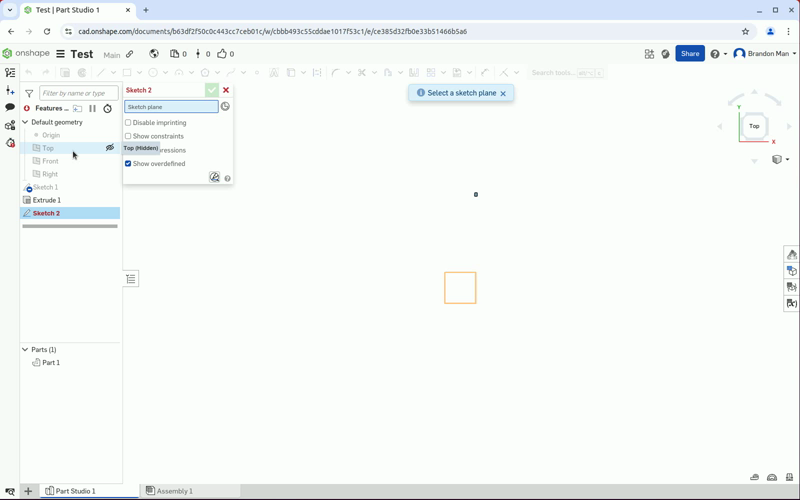
click(73, 150)
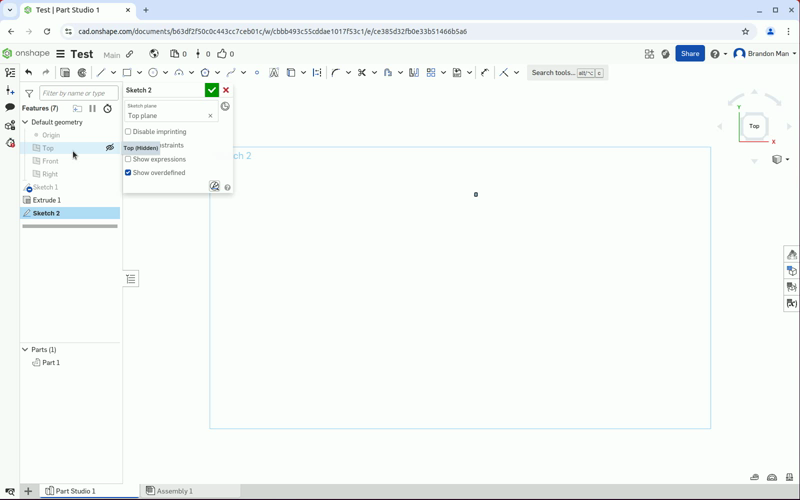
mouse_move(73, 352)
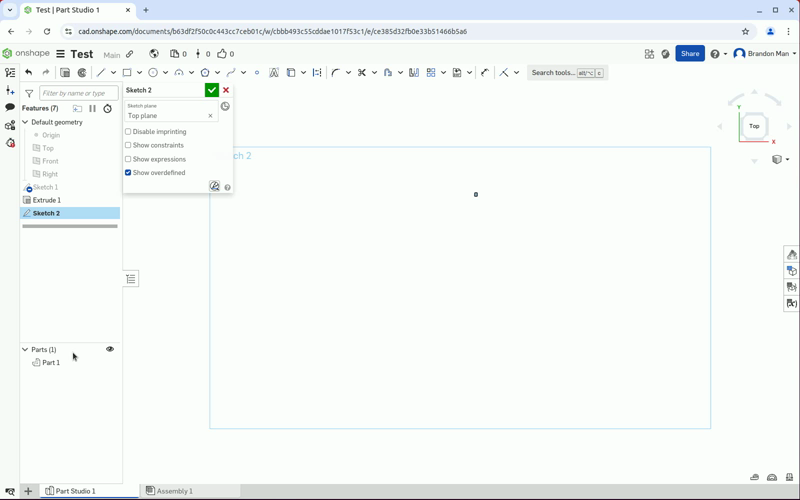
key(y)
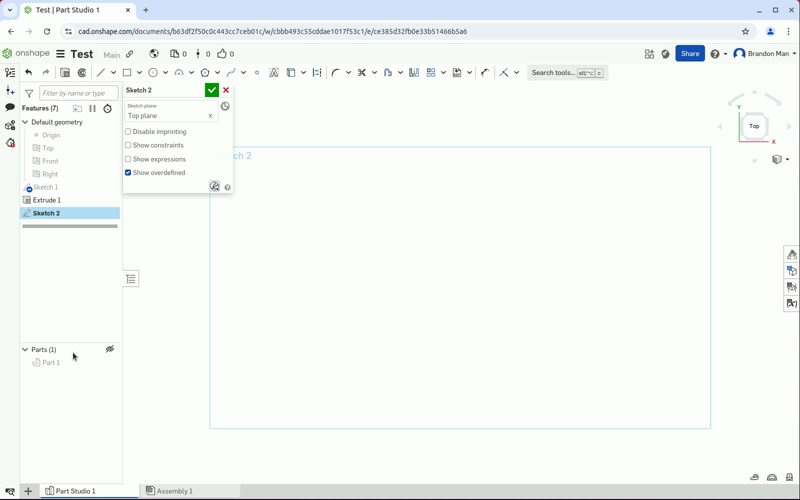
key(l)
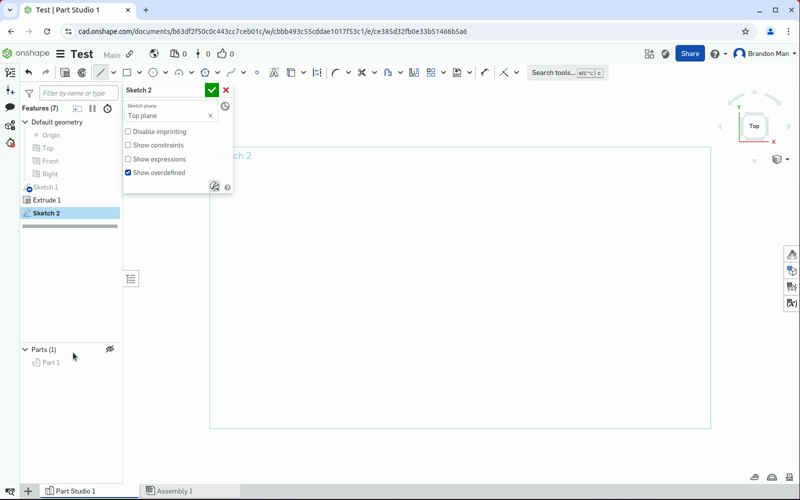
key_down(shift)
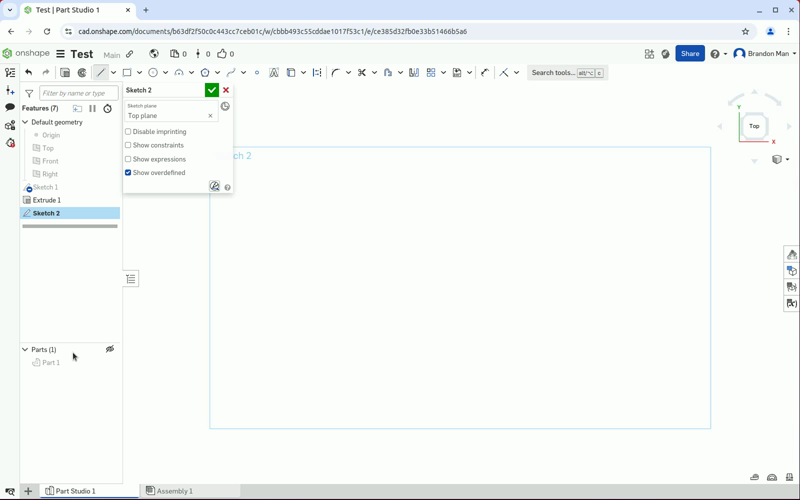
mouse_move(416, 268)
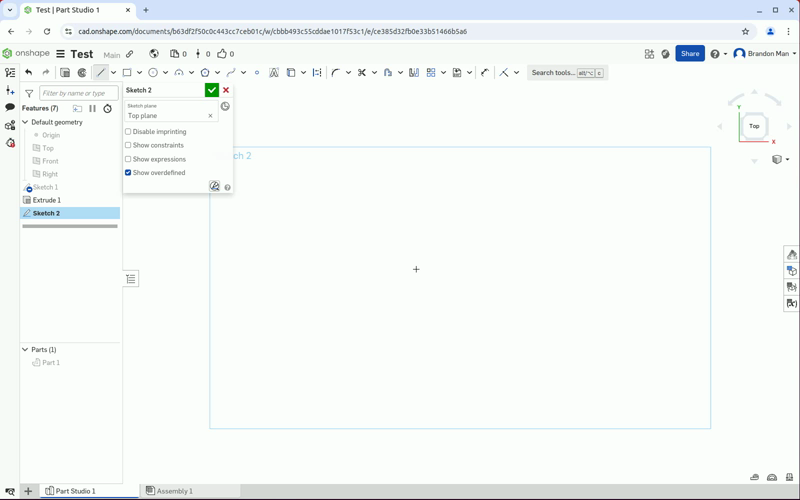
click(416, 268)
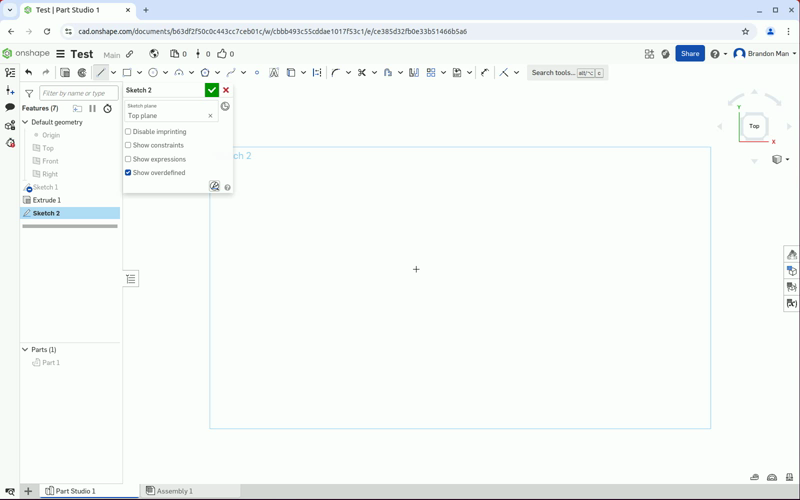
key_up(shift)
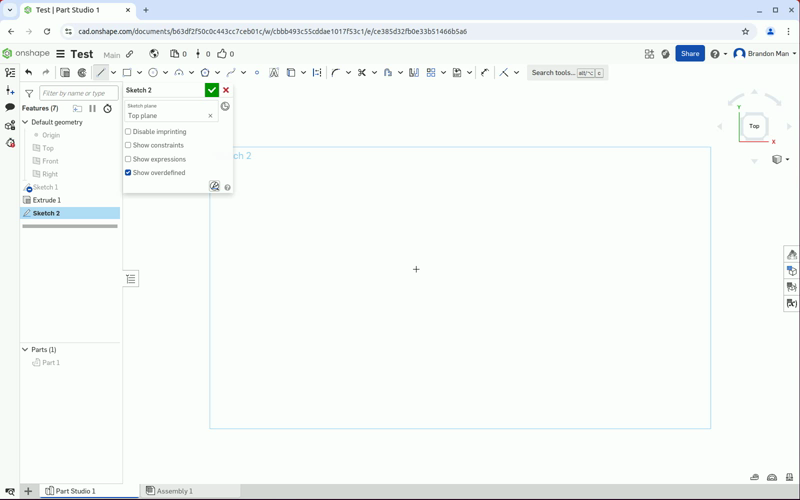
key_down(shift)
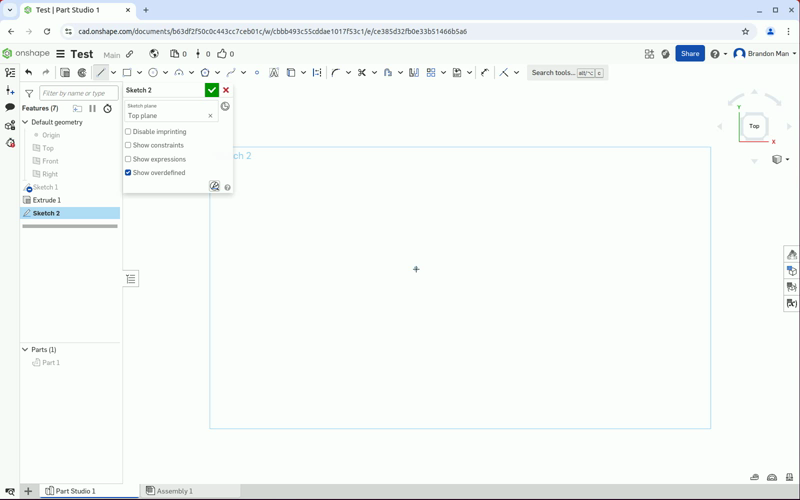
mouse_move(446, 268)
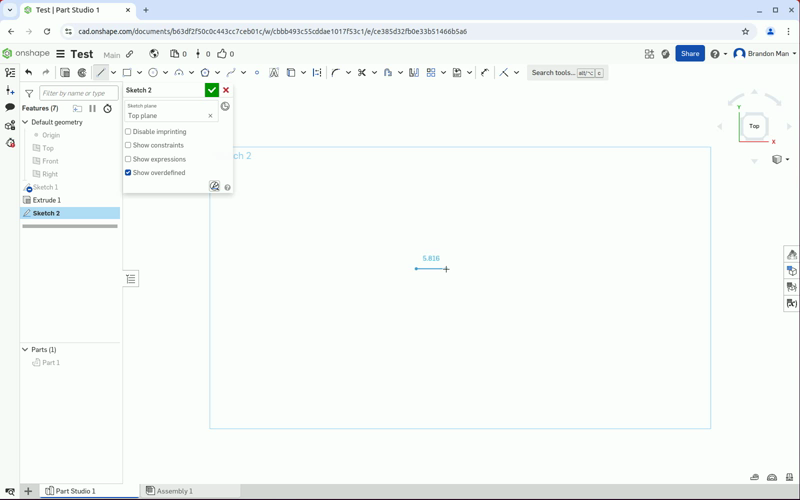
mouse_move(461, 268)
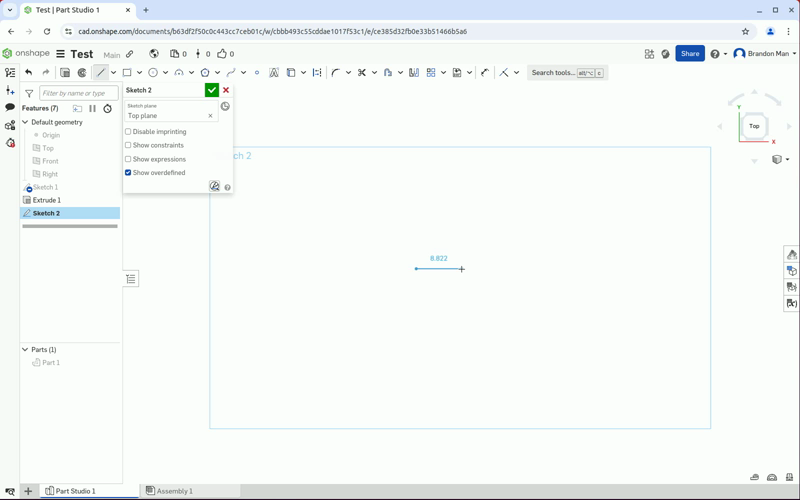
click(461, 268)
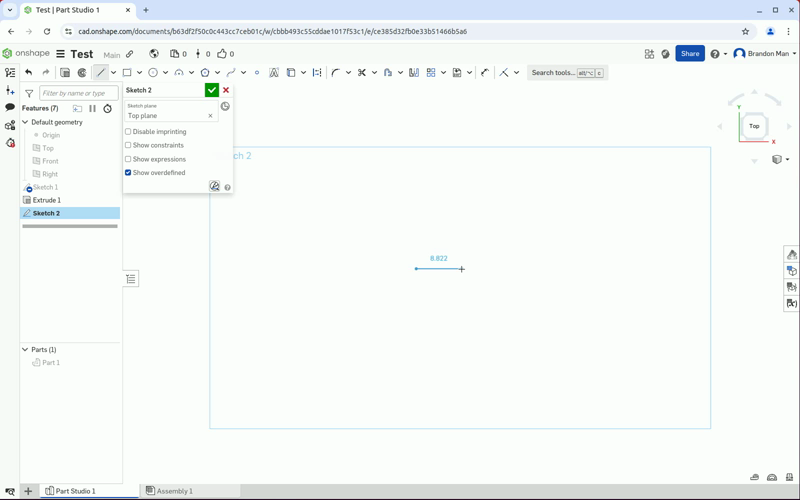
key_up(shift)
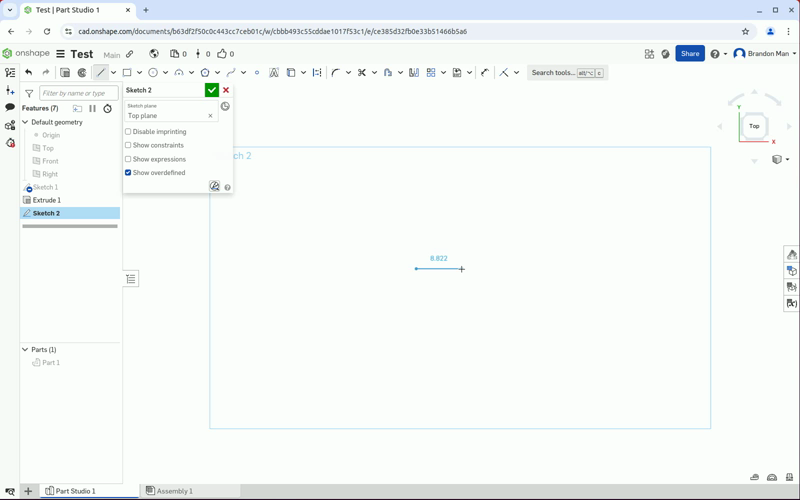
key_down(shift)
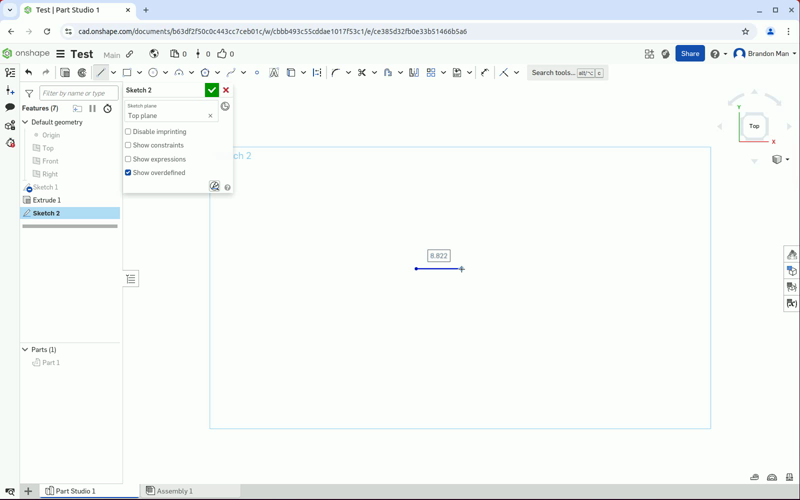
mouse_move(491, 268)
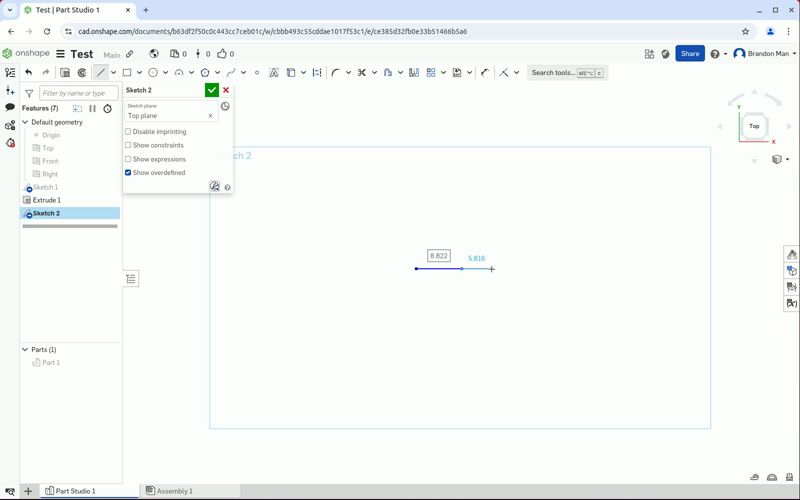
mouse_move(470, 268)
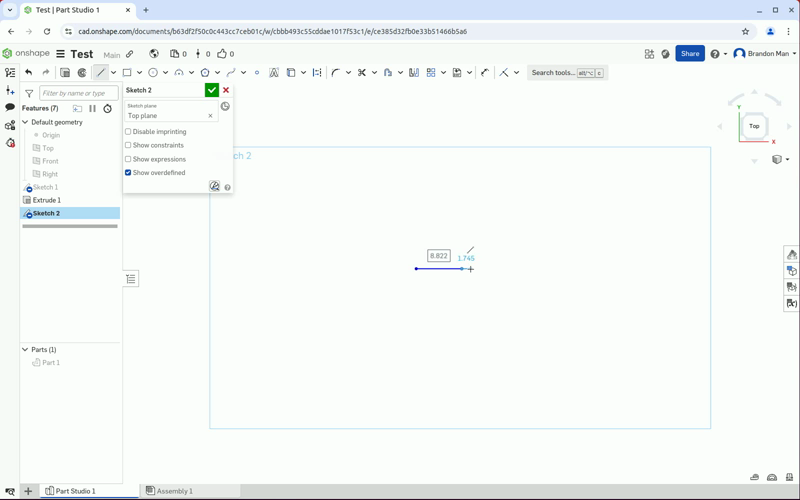
click(470, 268)
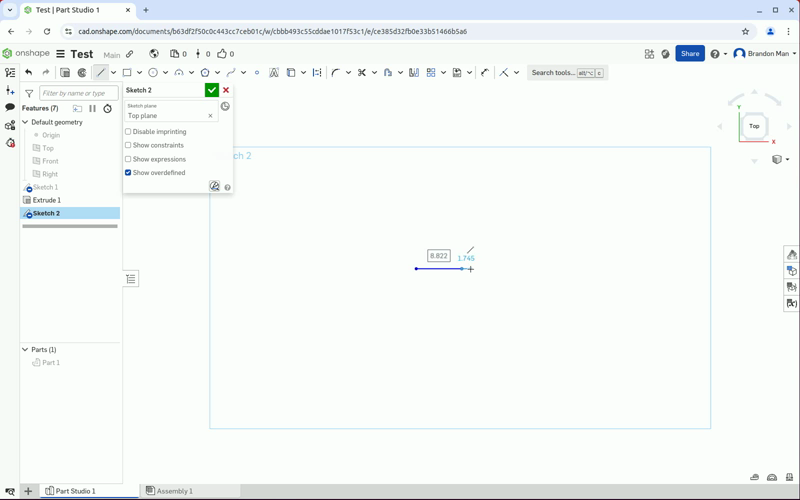
key_up(shift)
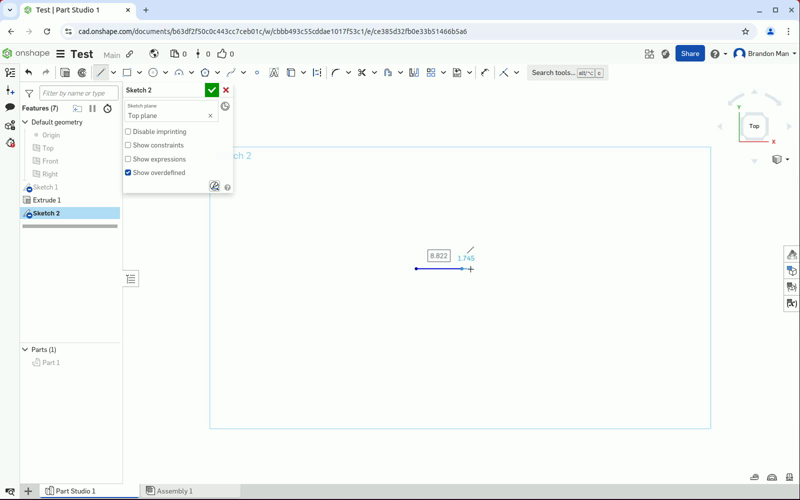
key_down(shift)
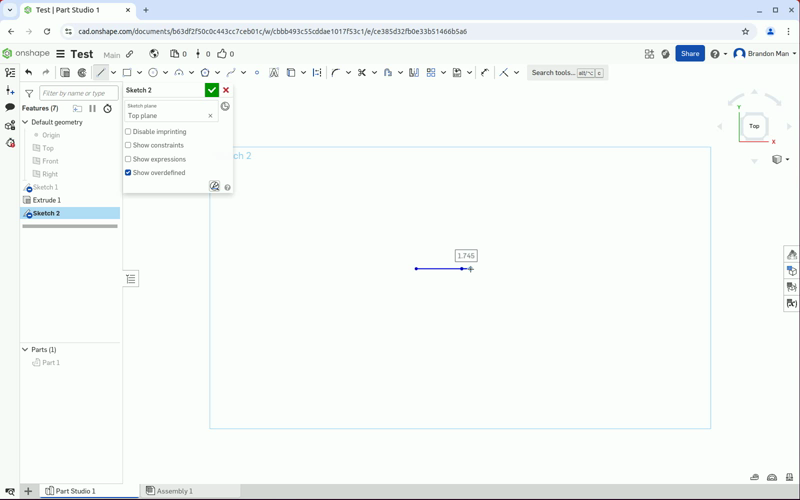
mouse_move(500, 268)
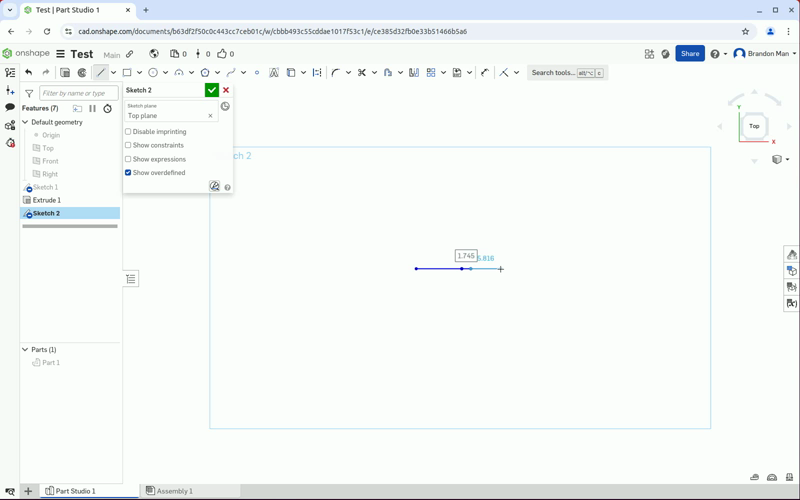
mouse_move(470, 259)
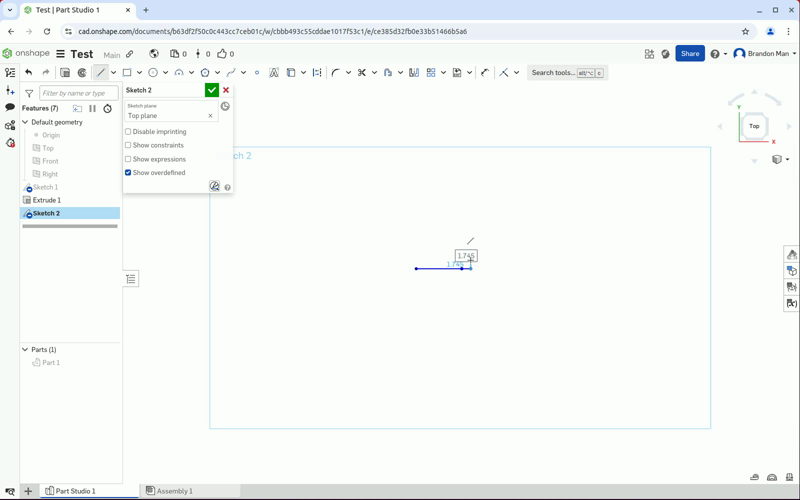
click(470, 259)
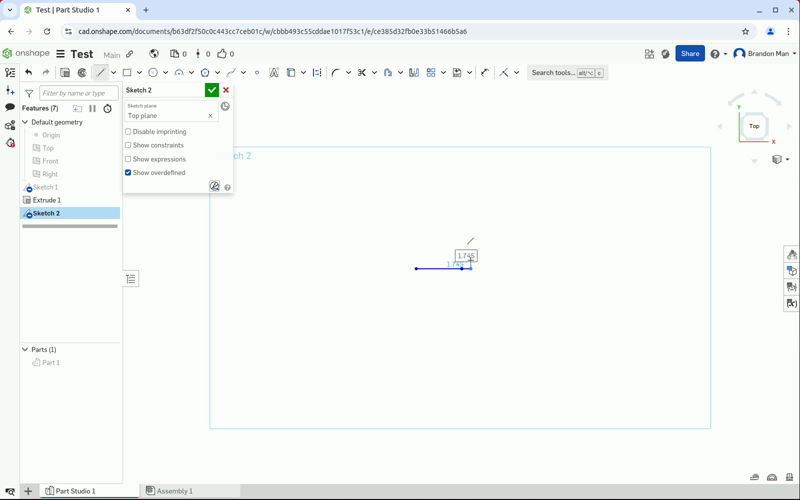
key_up(shift)
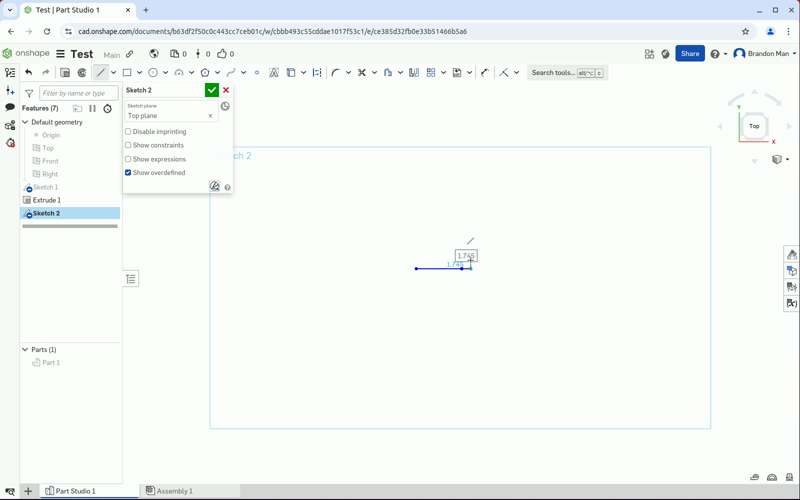
key_down(shift)
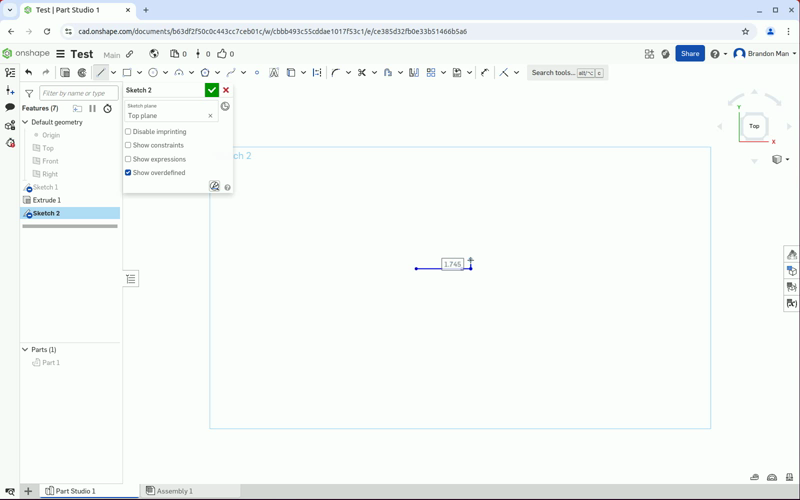
mouse_move(500, 259)
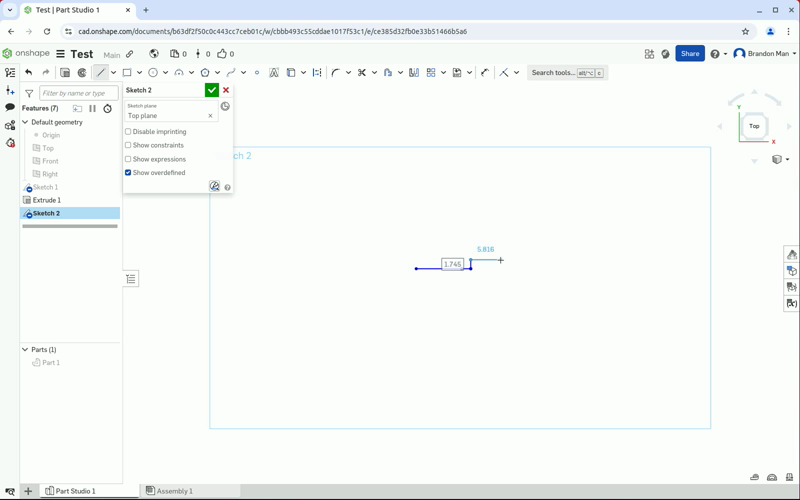
mouse_move(416, 259)
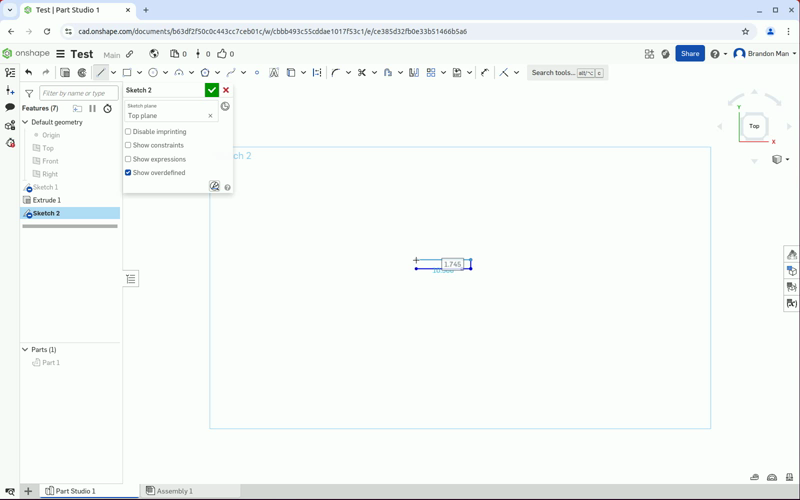
click(416, 259)
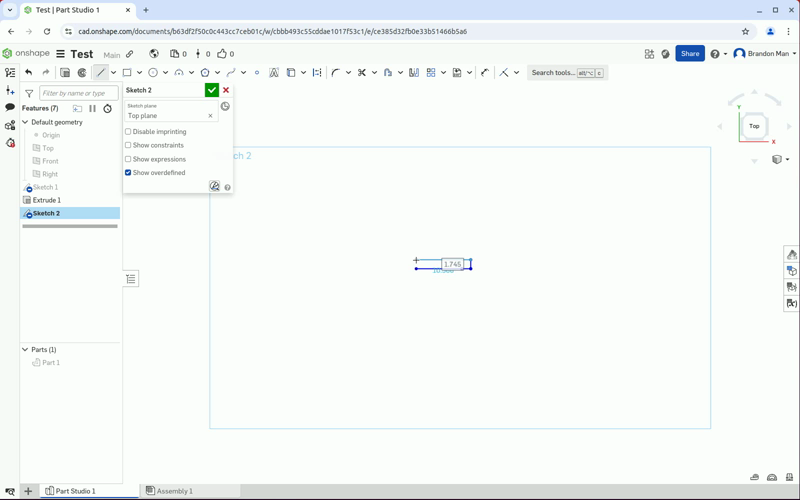
key_up(shift)
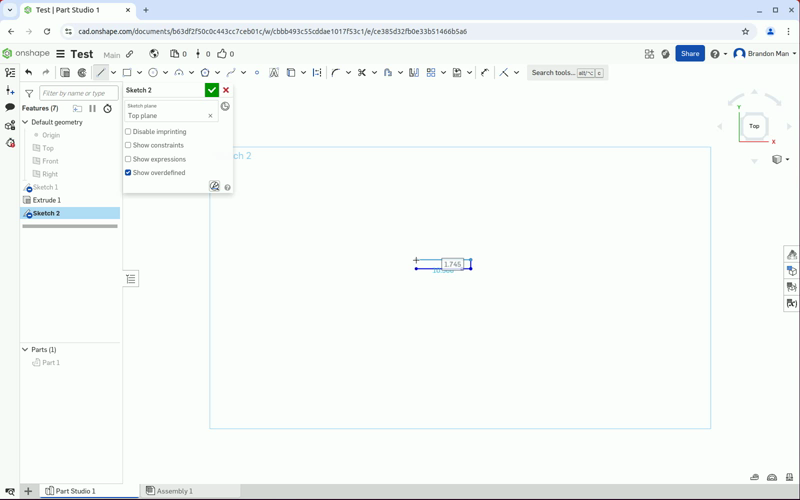
mouse_move(446, 259)
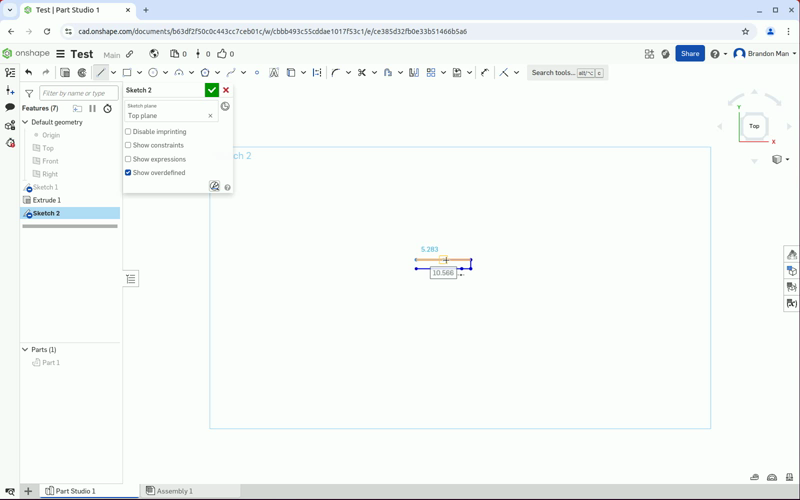
key_down(shift)
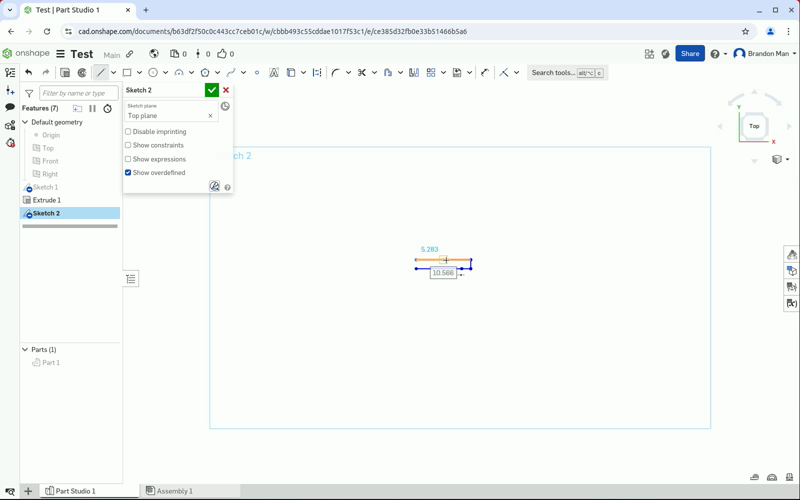
mouse_move(416, 268)
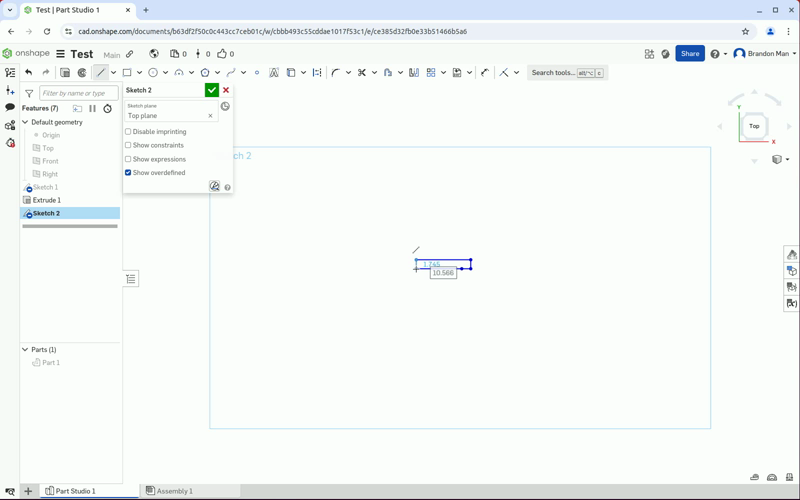
key_up(shift)
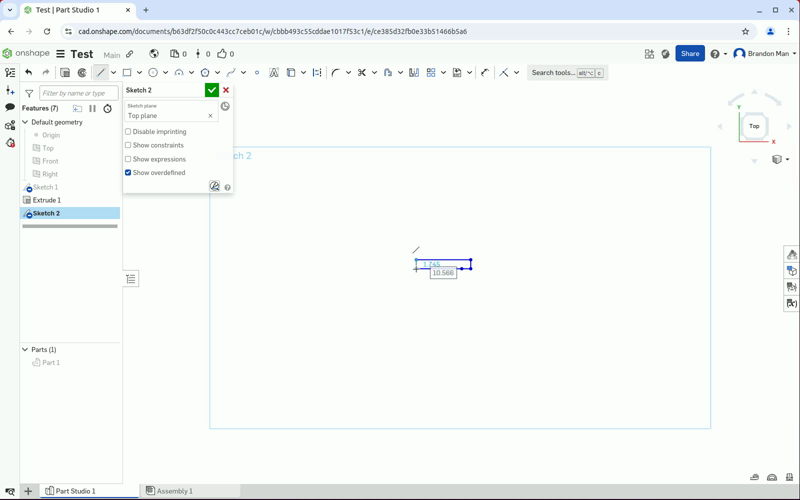
click(416, 268)
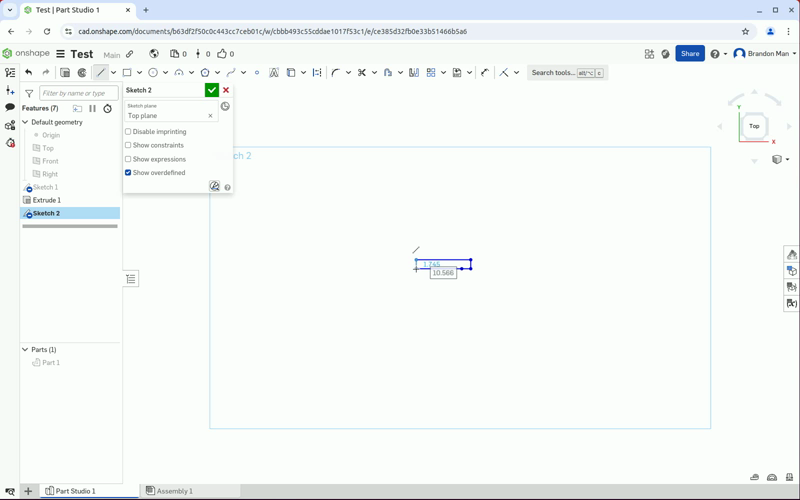
key(esc)
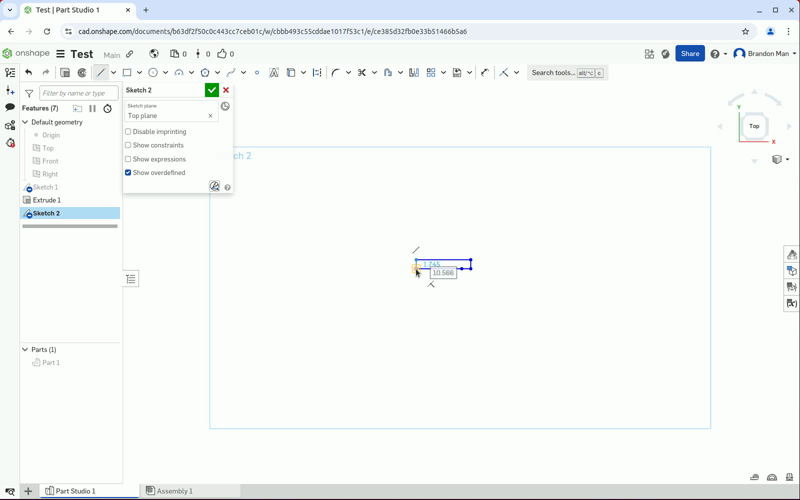
mouse_move(469, 267)
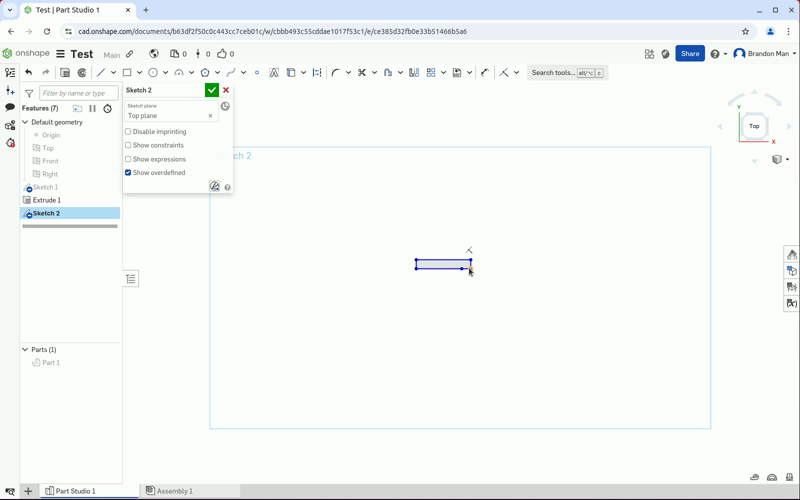
scroll(6)
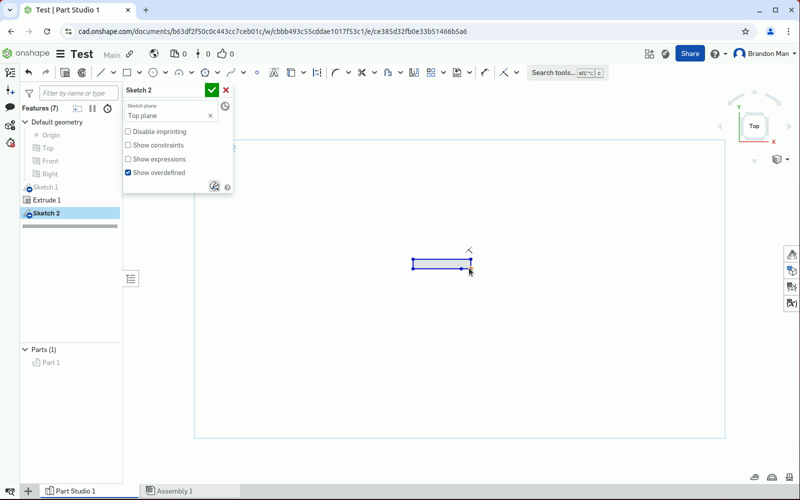
scroll(6)
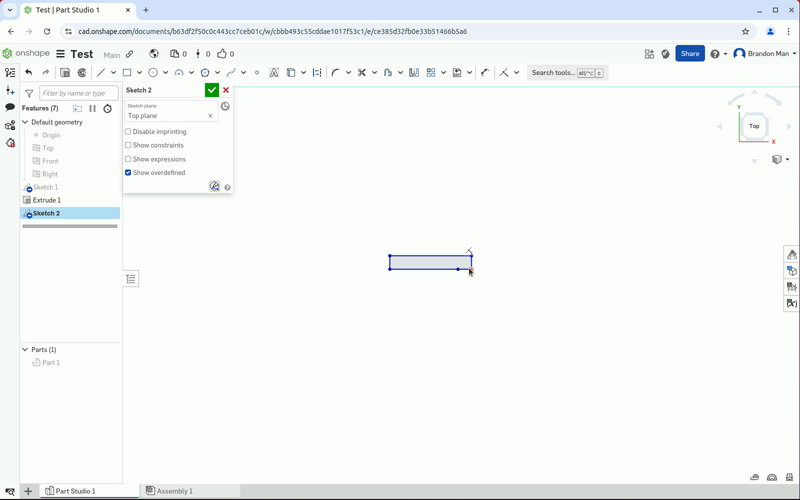
scroll(6)
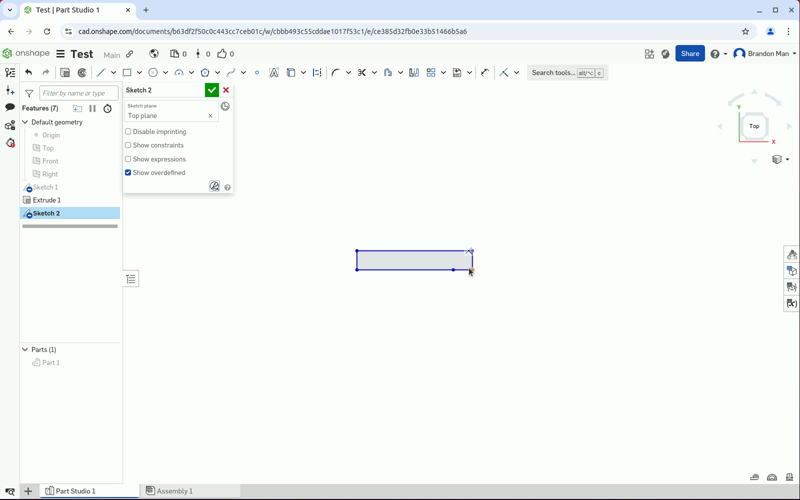
scroll(6)
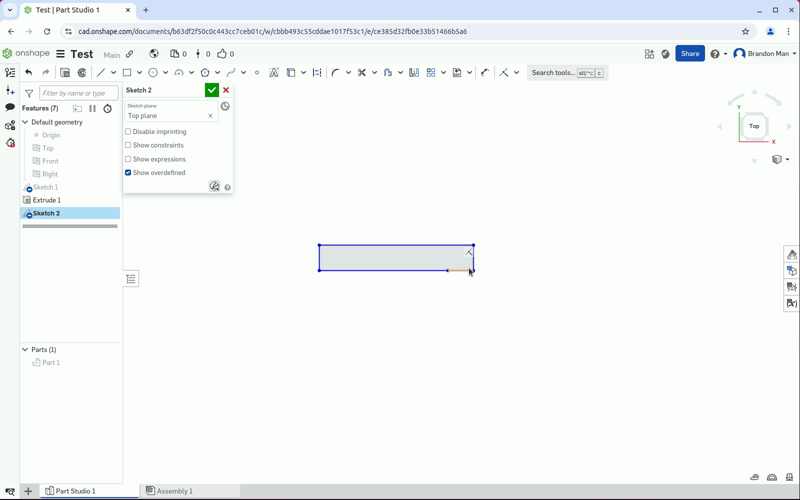
scroll(6)
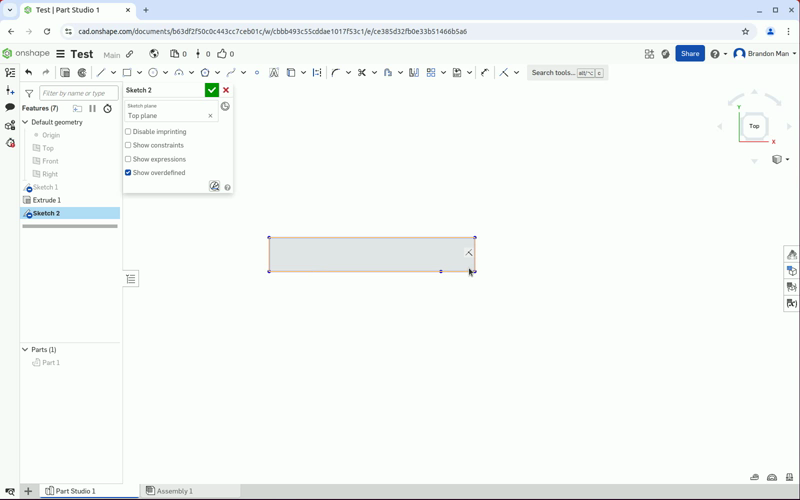
scroll(6)
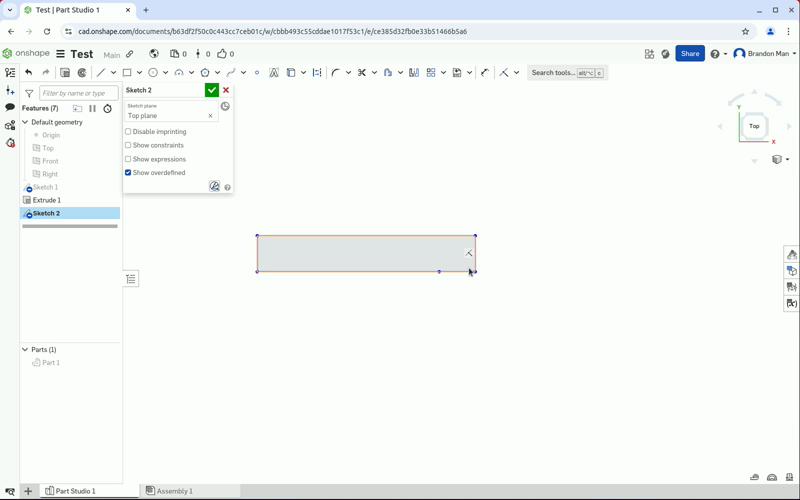
scroll(6)
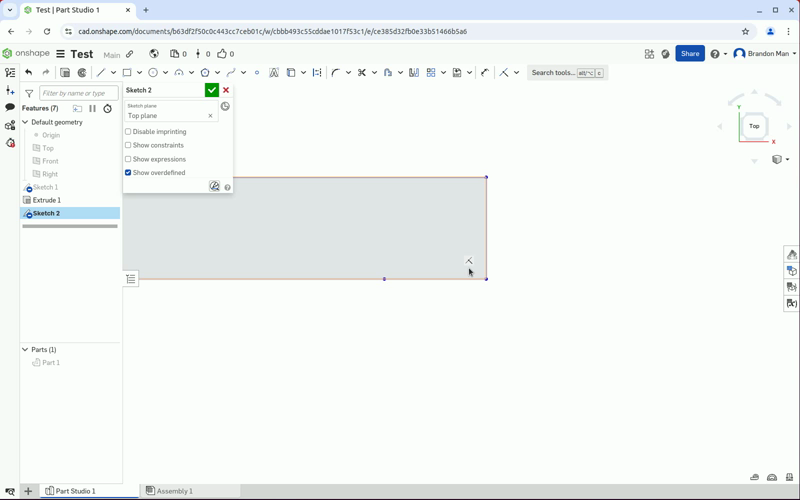
click(469, 267)
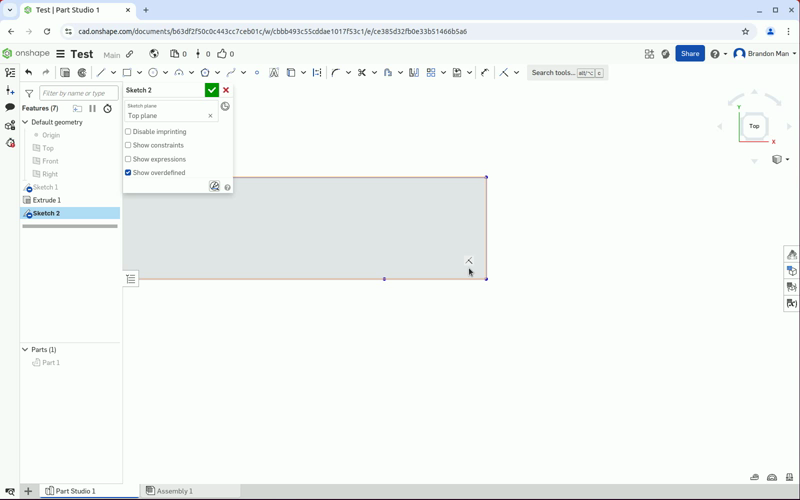
scroll(-6)
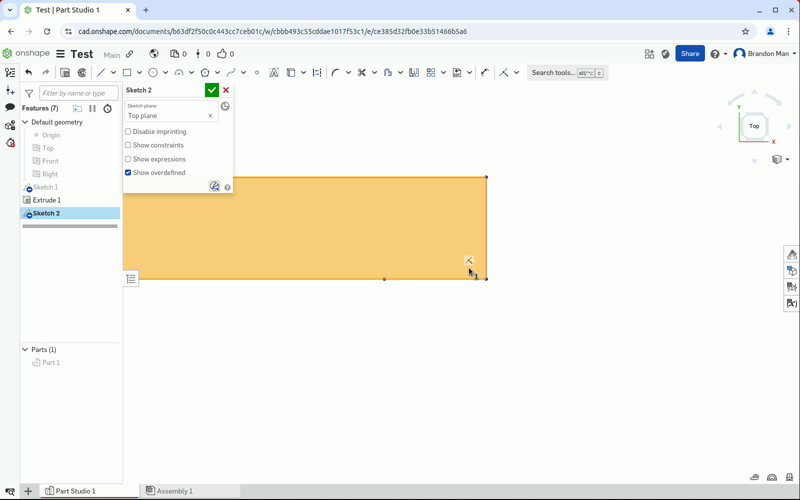
scroll(-6)
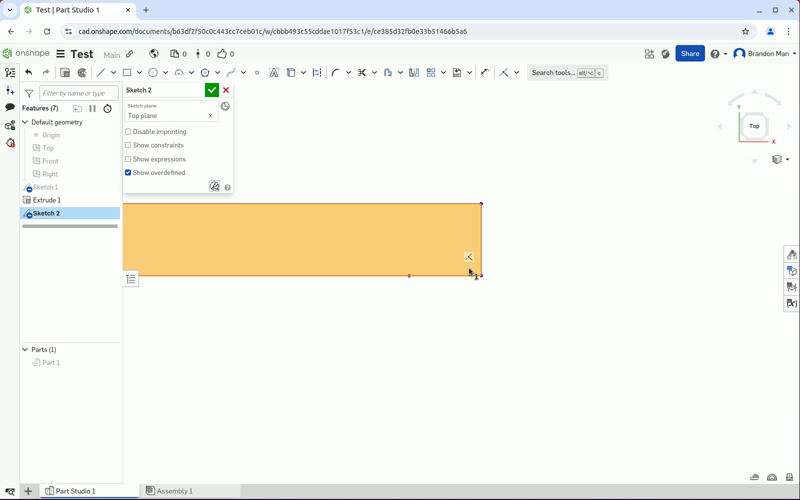
scroll(-6)
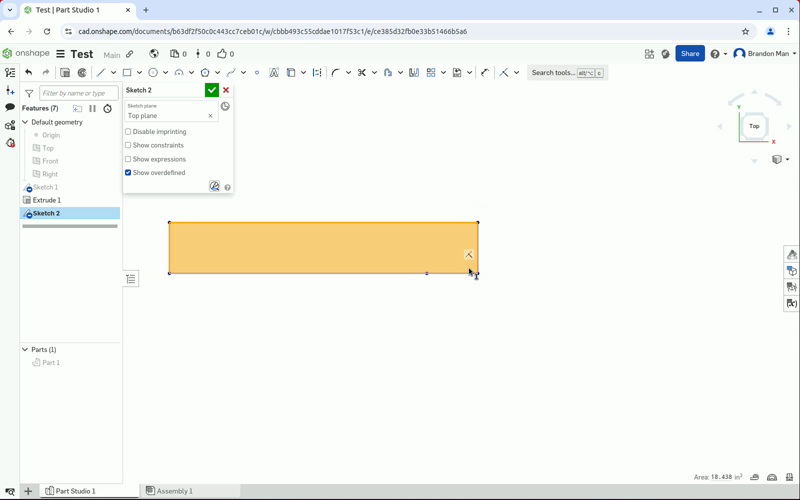
scroll(-6)
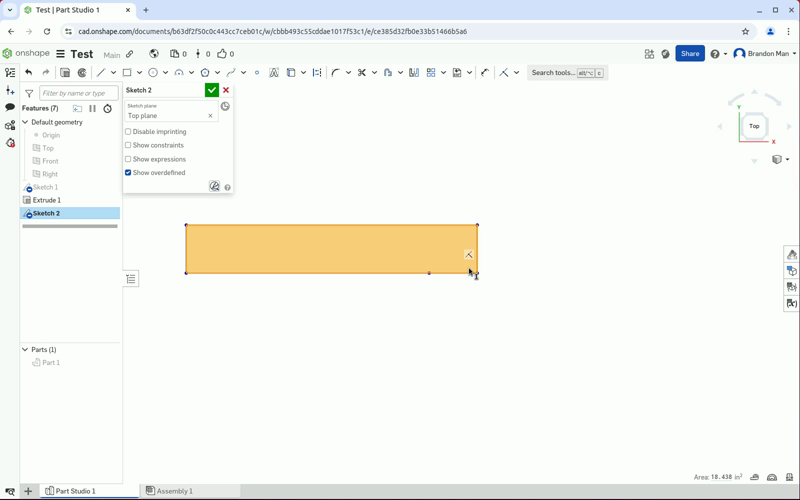
scroll(-6)
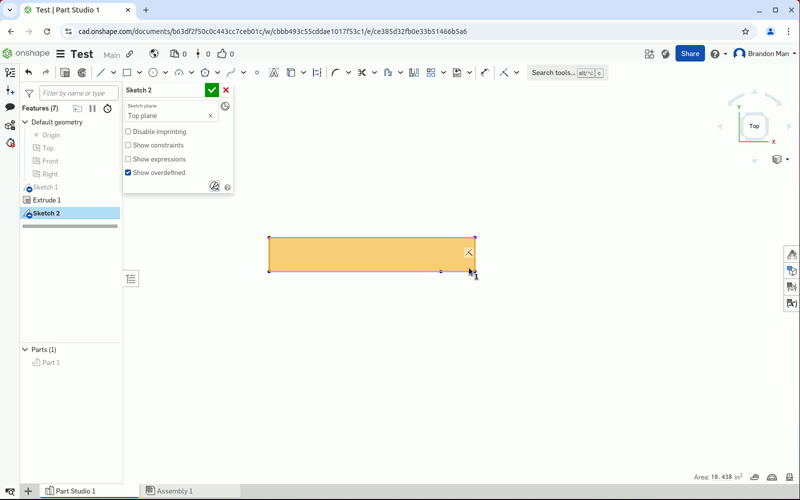
scroll(-6)
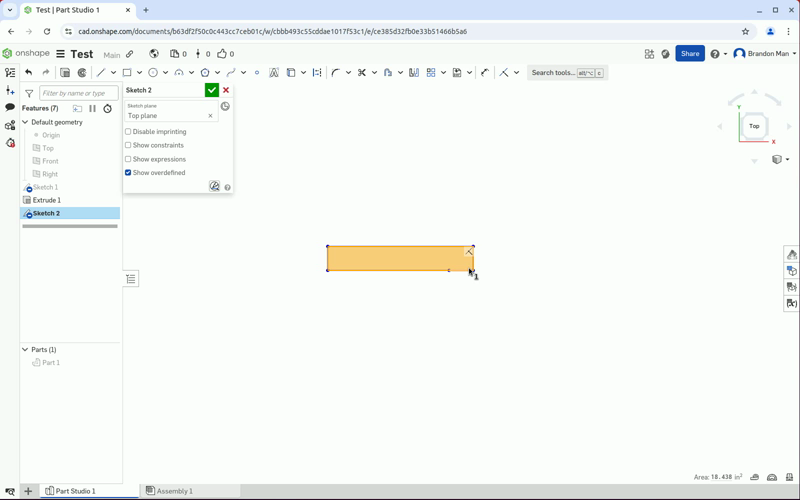
scroll(-6)
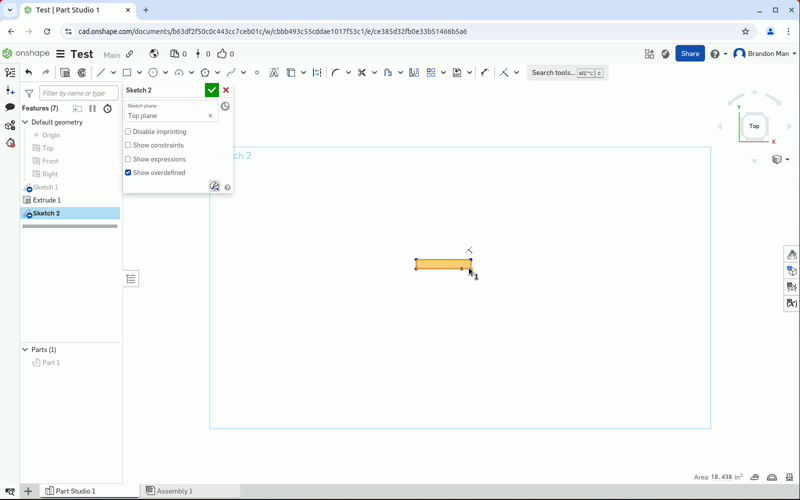
mouse_move(73, 352)
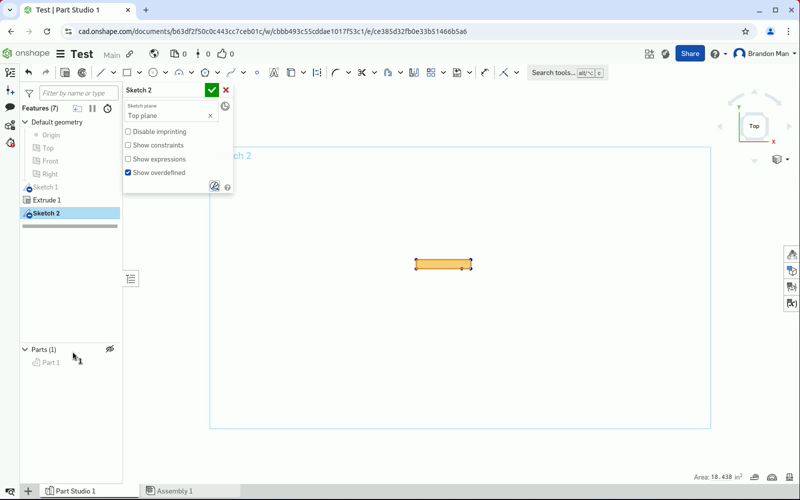
key(shift+y)
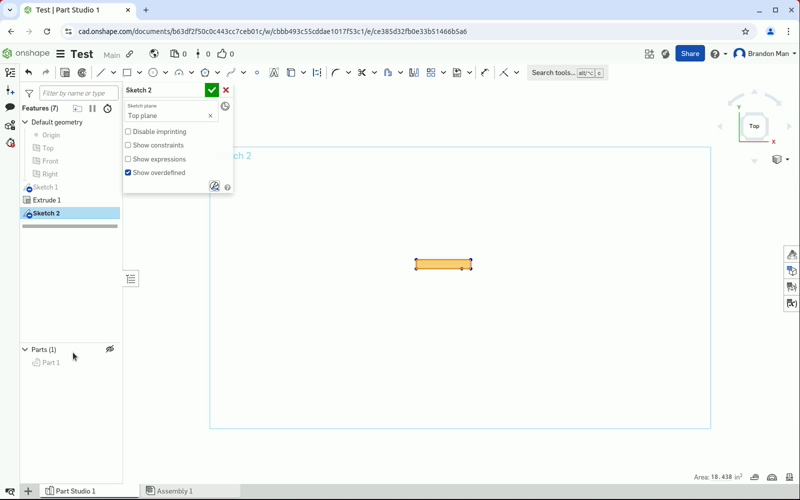
key(shift+e)
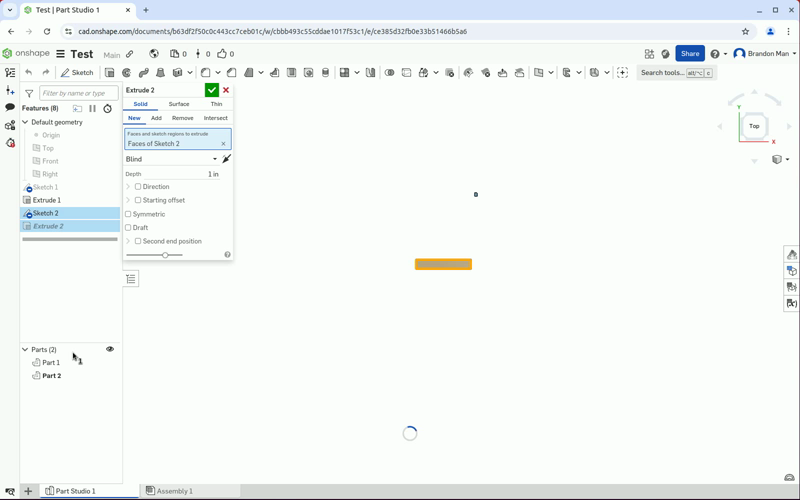
mouse_move(143, 106)
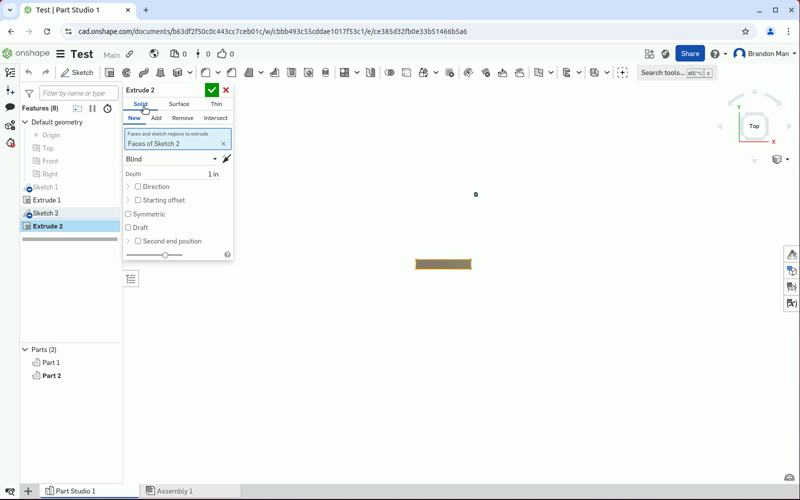
click(143, 106)
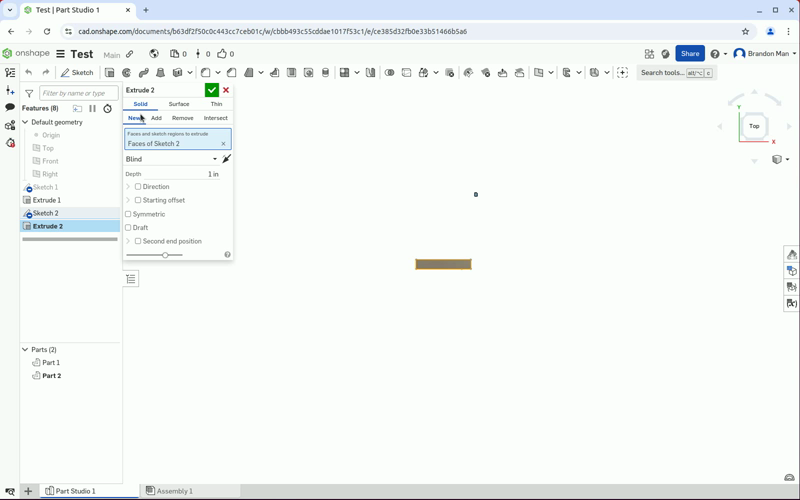
mouse_move(137, 120)
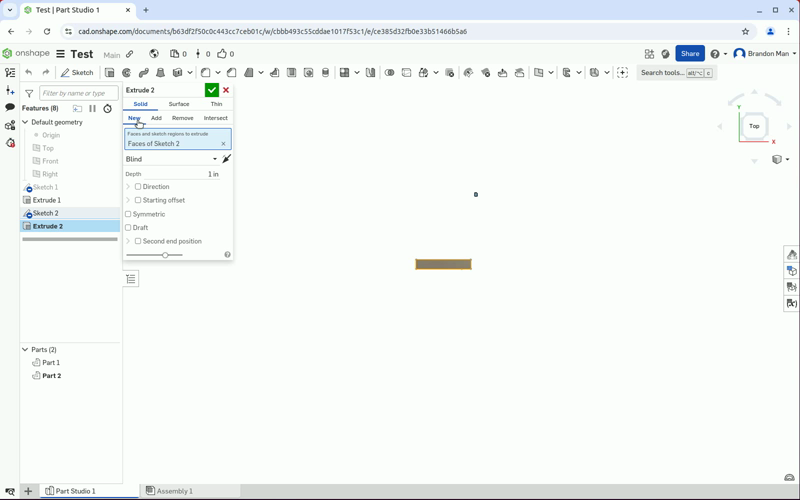
click(137, 120)
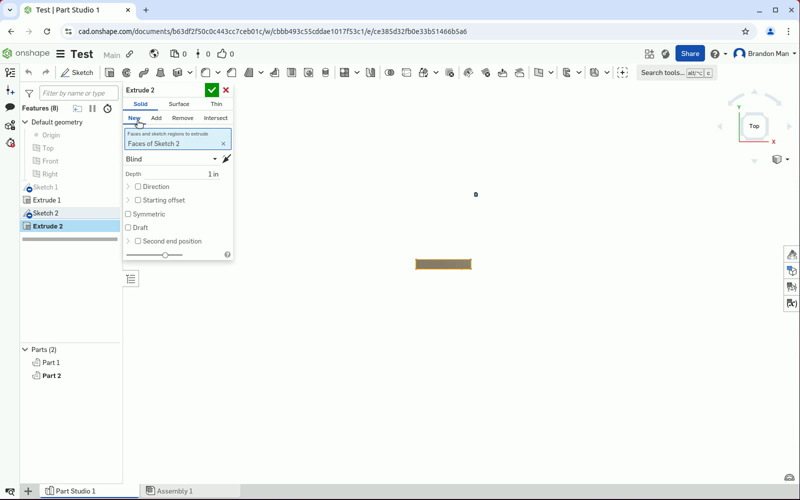
key(tab, 4)
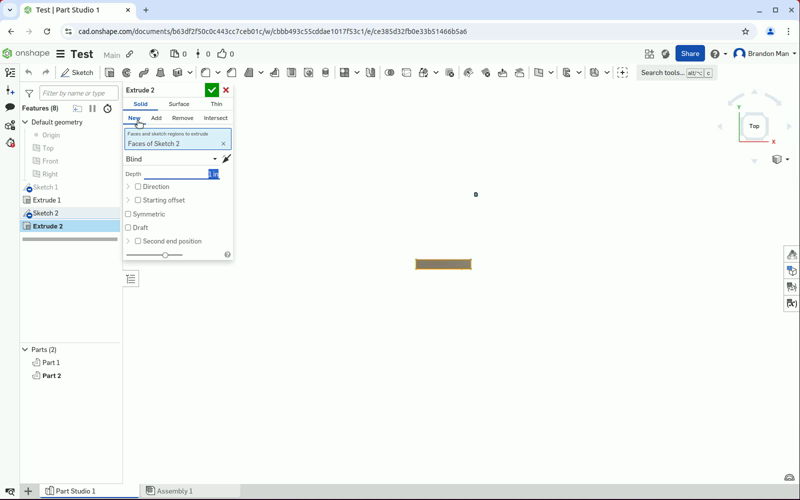
text(23.108)
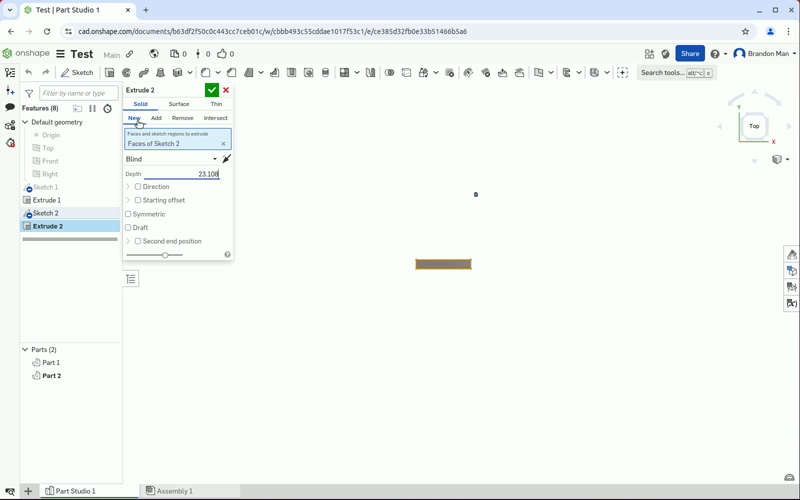
key(enter)
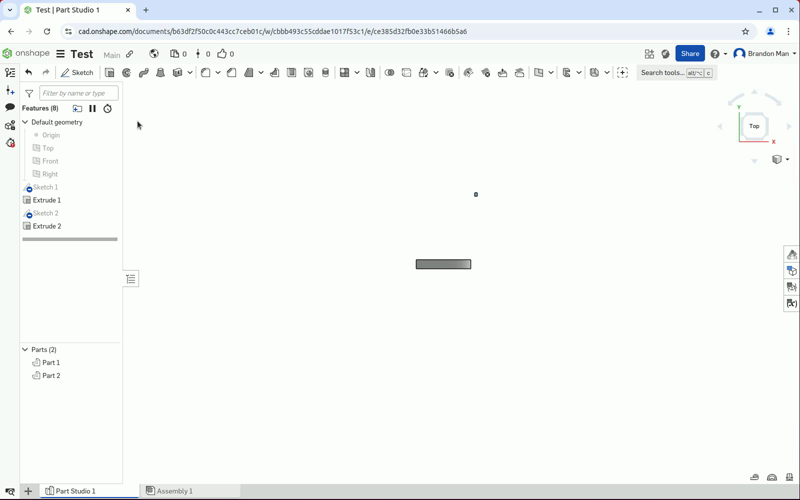
key(shift+h)
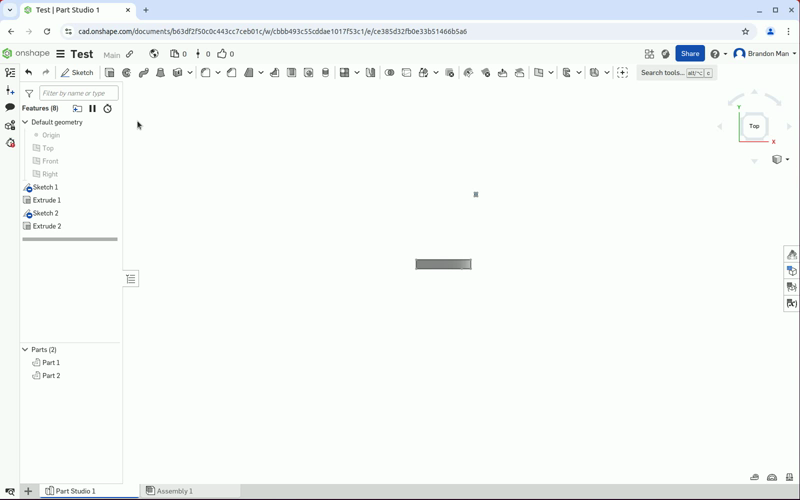
key(shift+h)
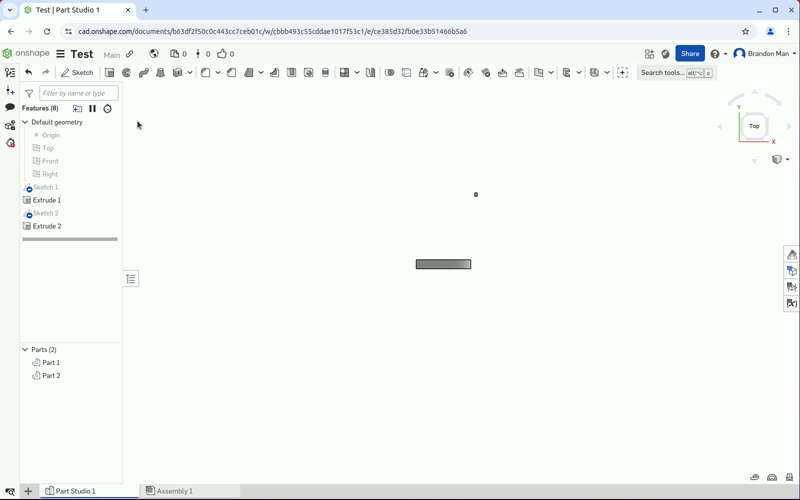
mouse_move(73, 189)
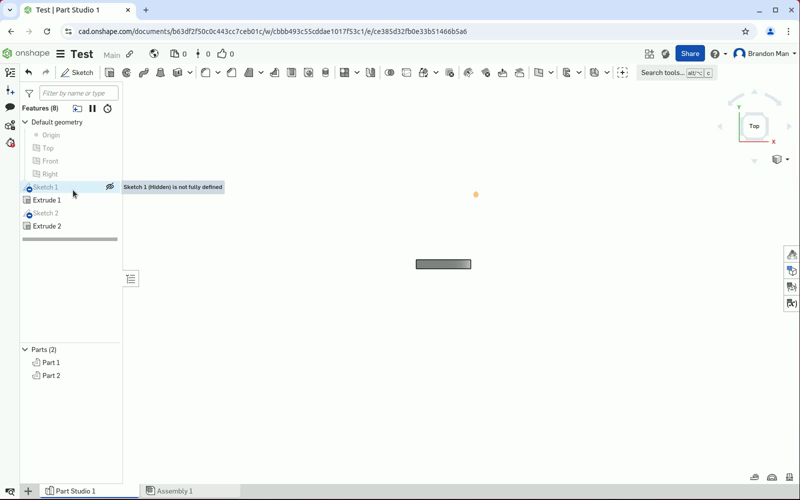
click(73, 189)
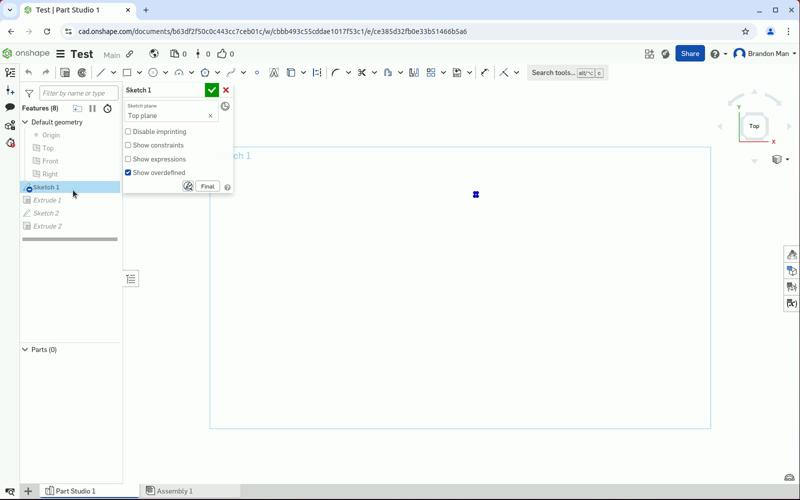
mouse_move(229, 92)
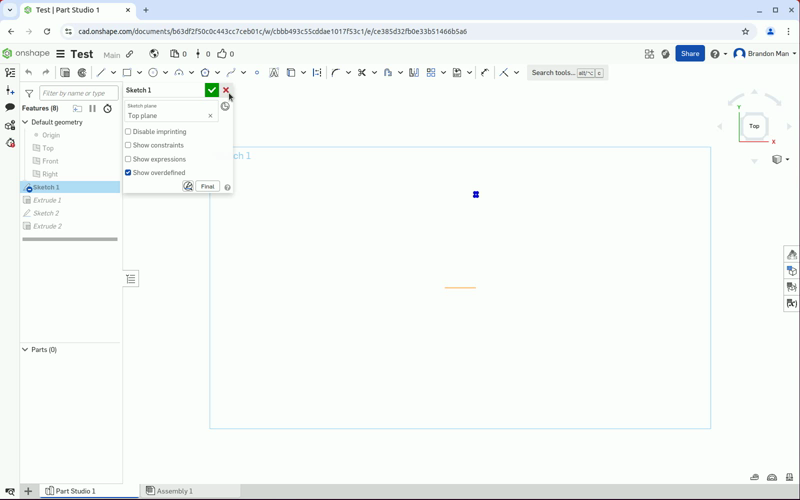
click(229, 92)
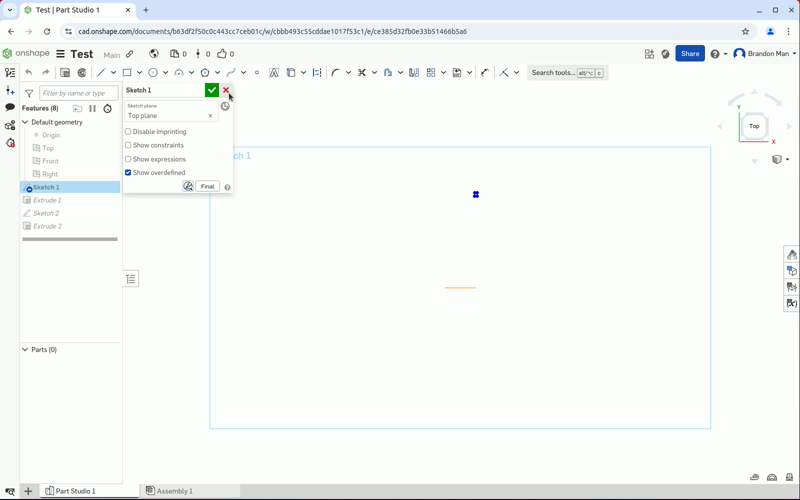
key(shift+s)
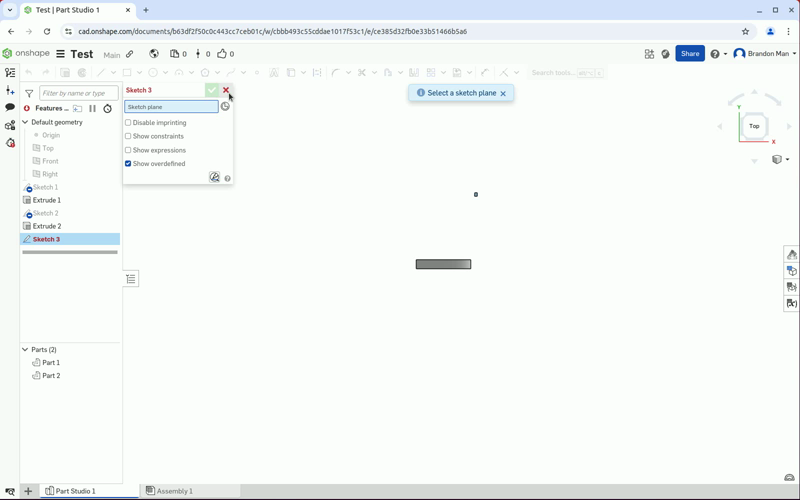
mouse_move(73, 150)
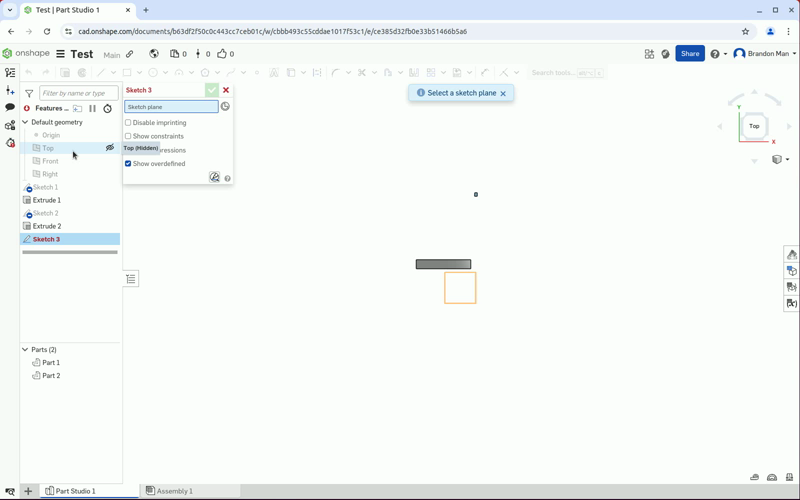
click(73, 150)
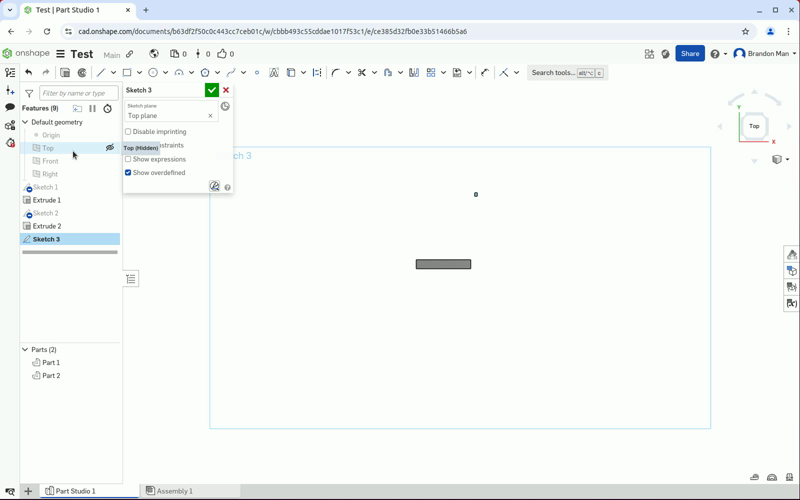
mouse_move(73, 352)
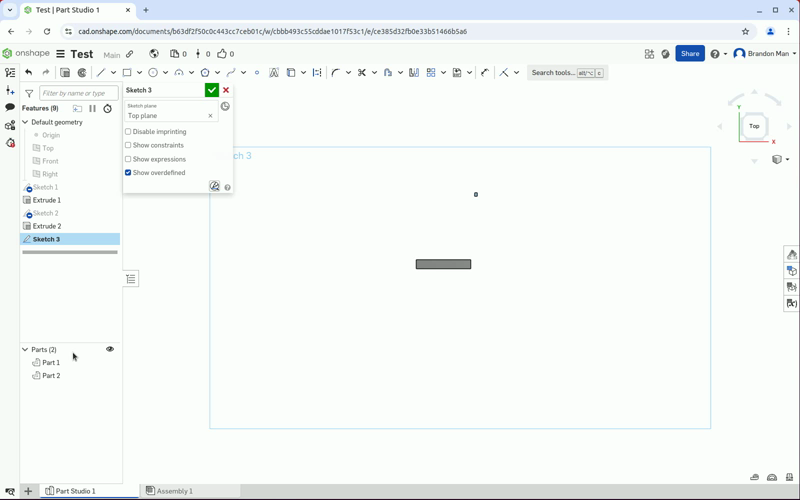
key(y)
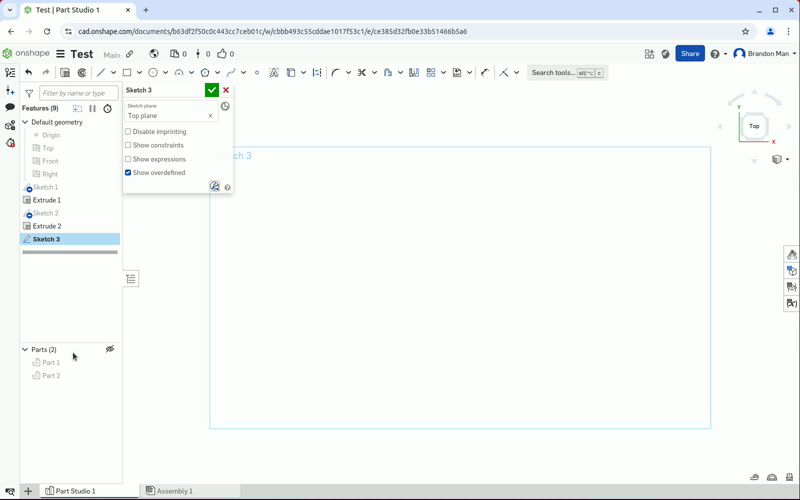
key(l)
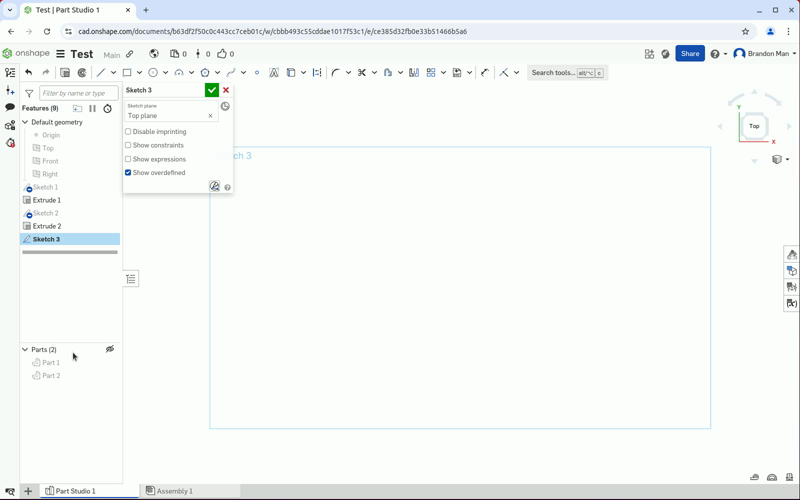
key_down(shift)
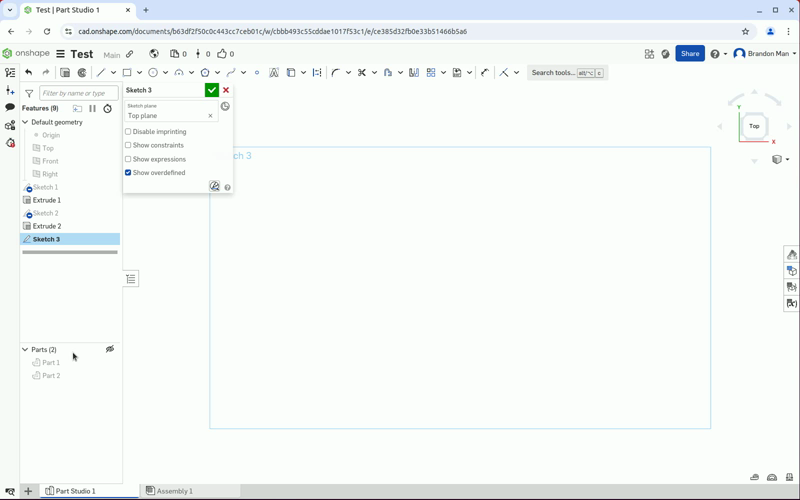
mouse_move(416, 306)
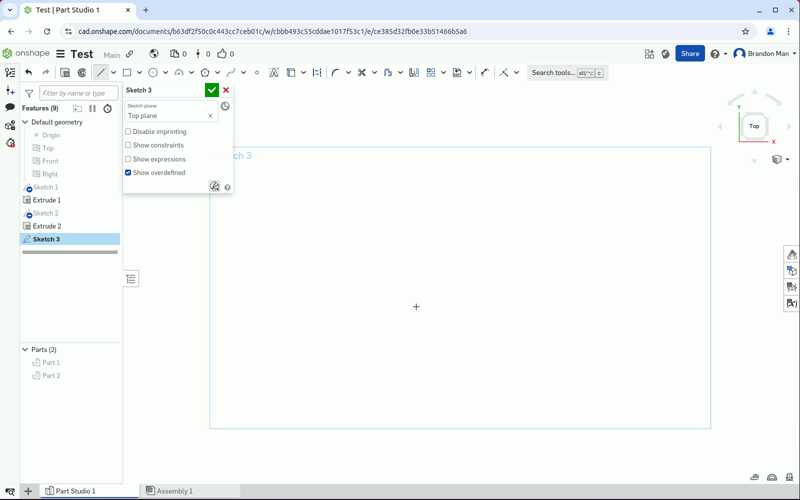
click(416, 306)
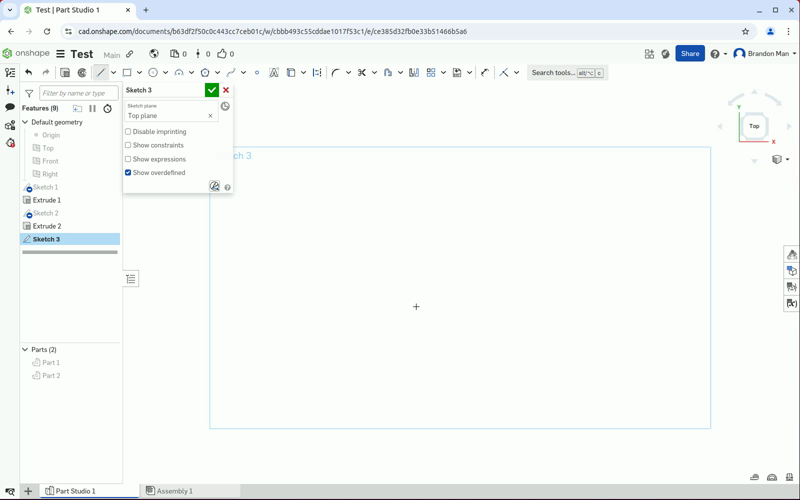
key_up(shift)
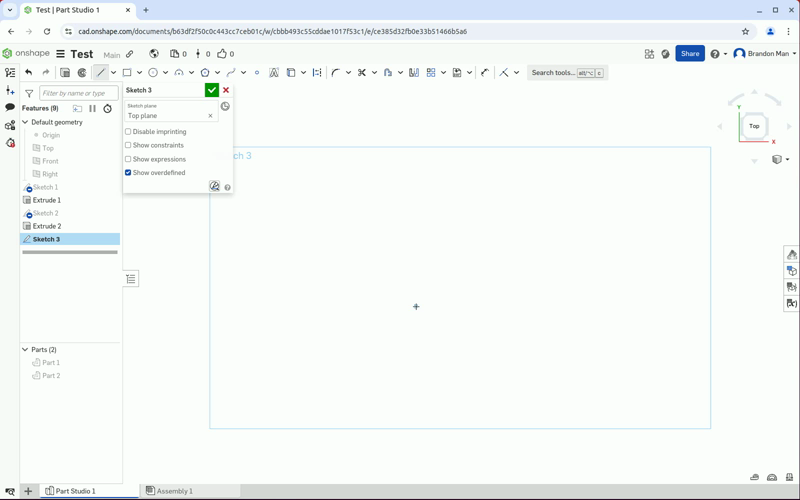
key_down(shift)
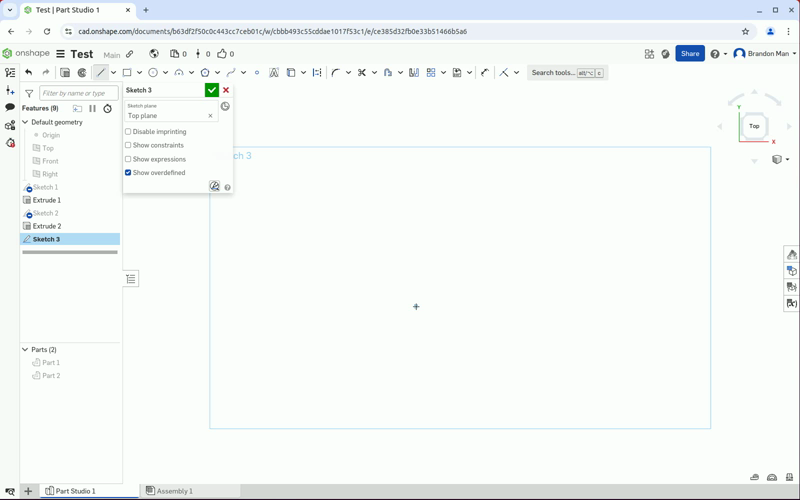
mouse_move(446, 306)
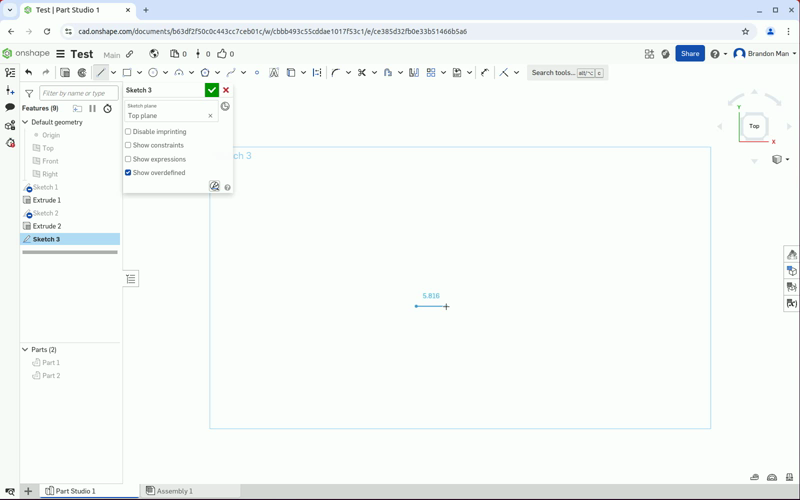
mouse_move(470, 306)
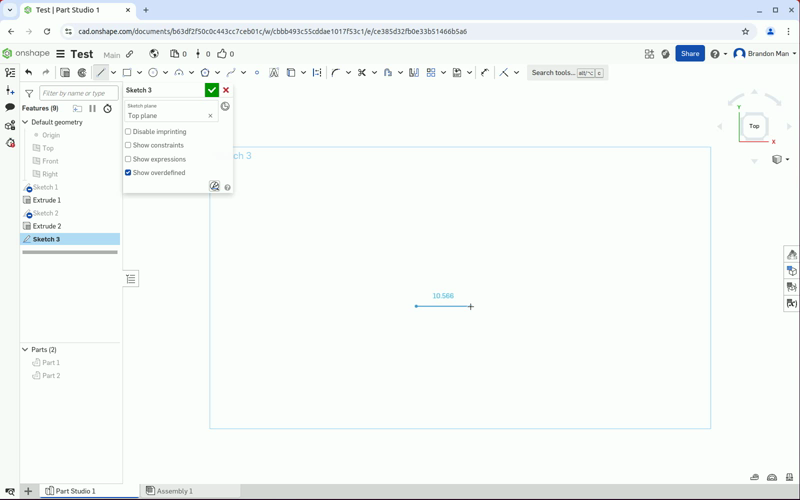
click(470, 306)
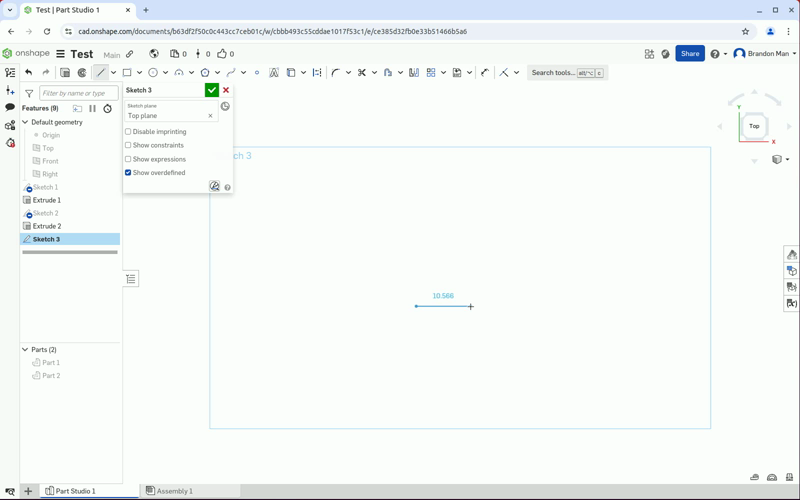
key_up(shift)
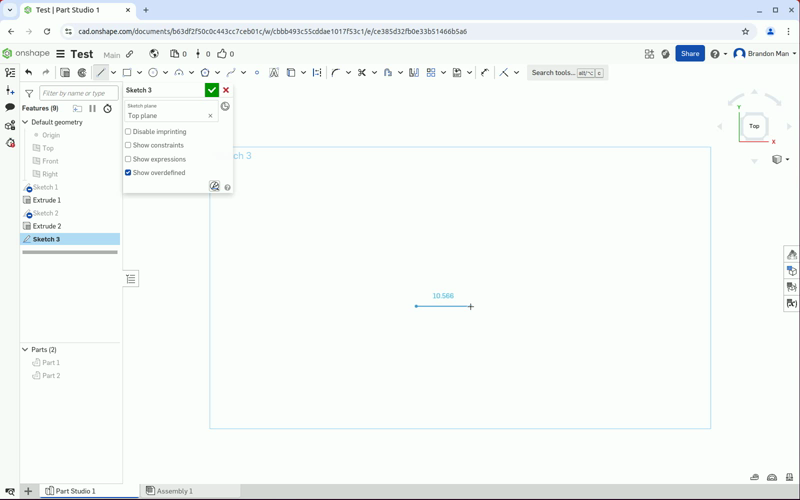
key_down(shift)
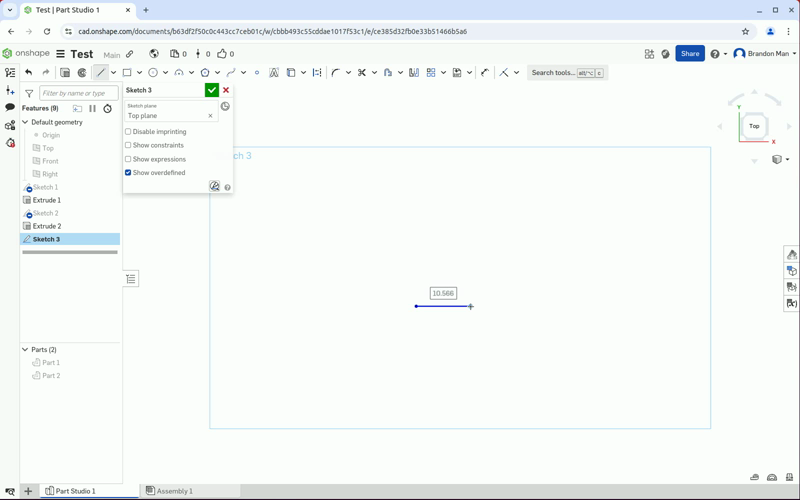
mouse_move(500, 306)
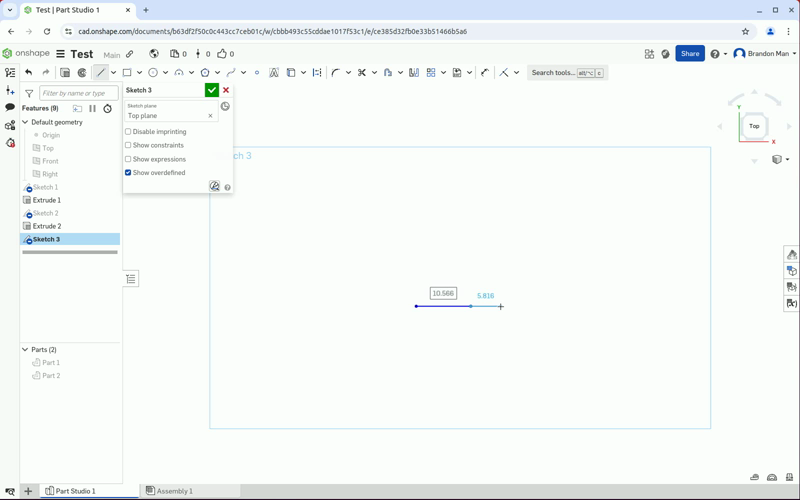
mouse_move(470, 297)
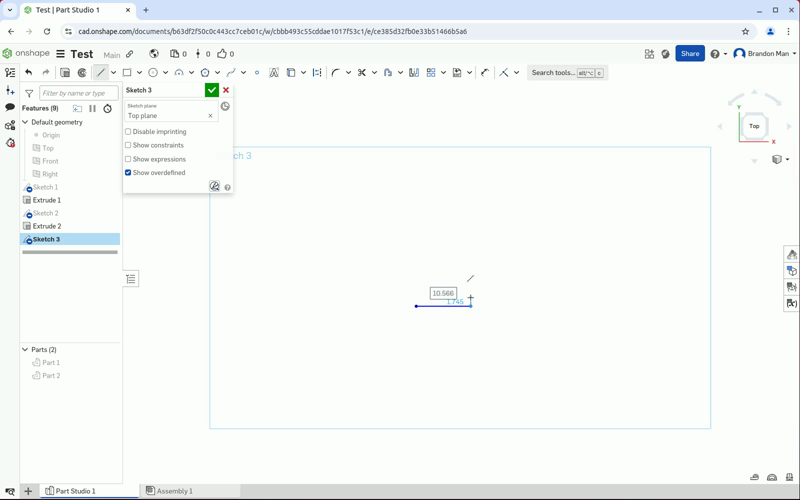
click(470, 297)
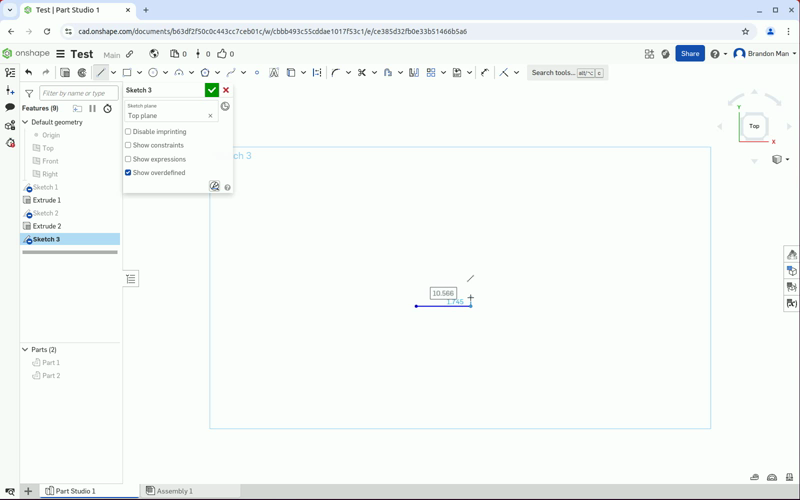
key_up(shift)
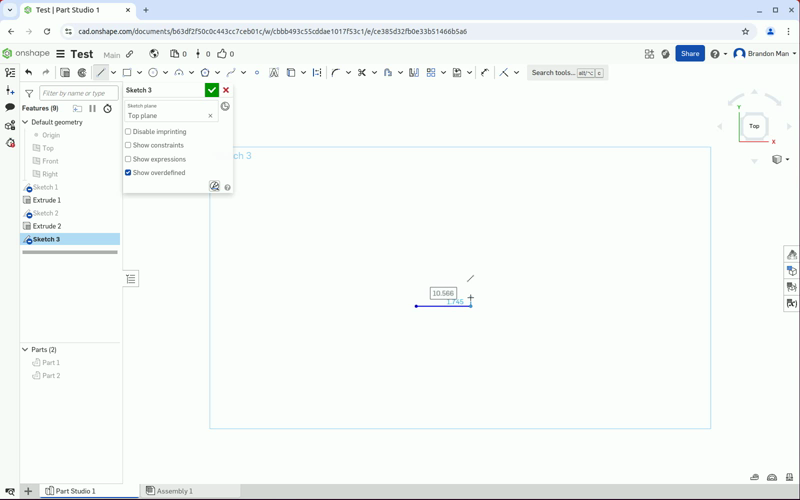
key_down(shift)
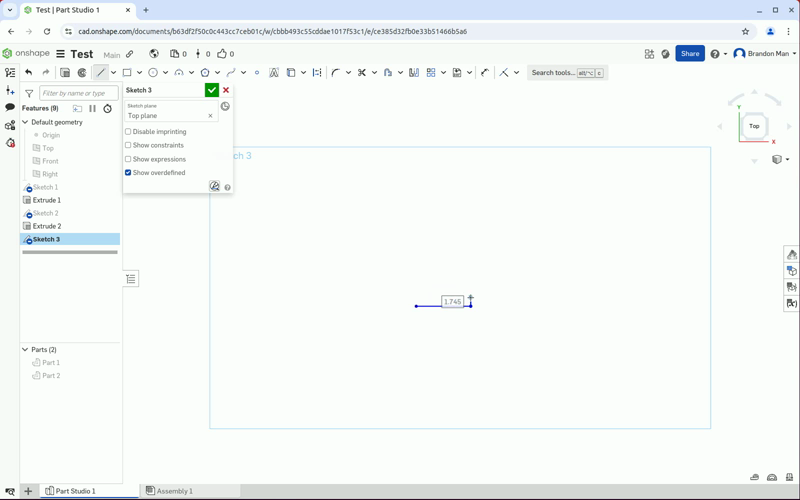
mouse_move(500, 297)
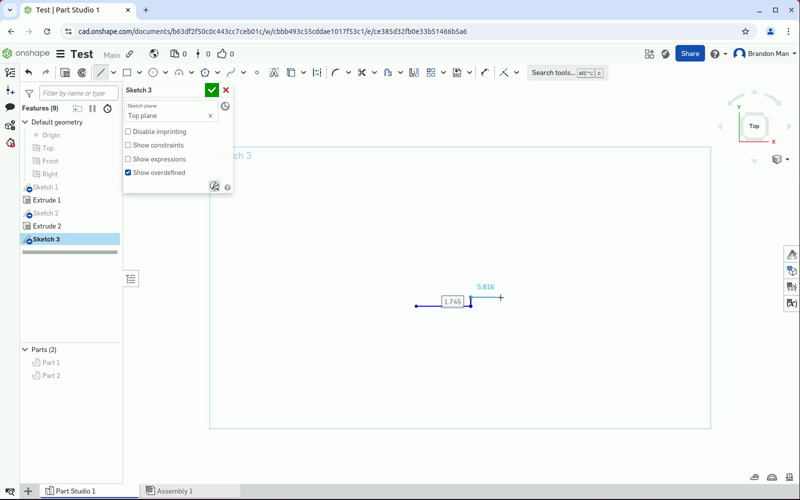
mouse_move(461, 297)
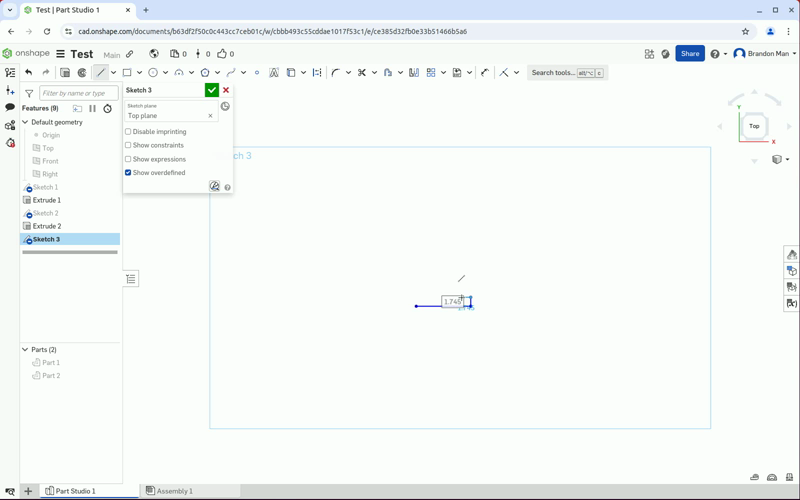
click(461, 297)
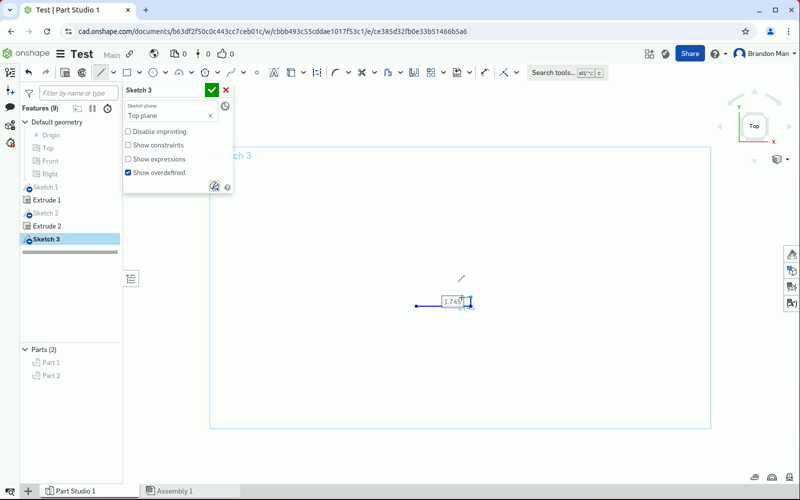
key_up(shift)
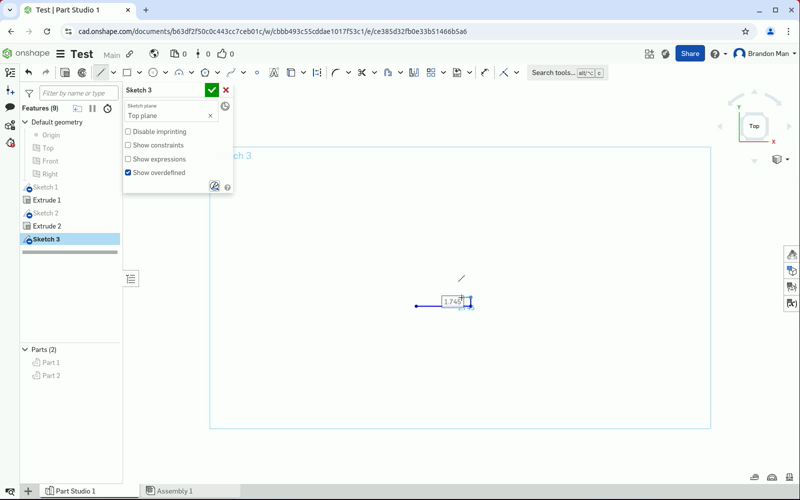
key_down(shift)
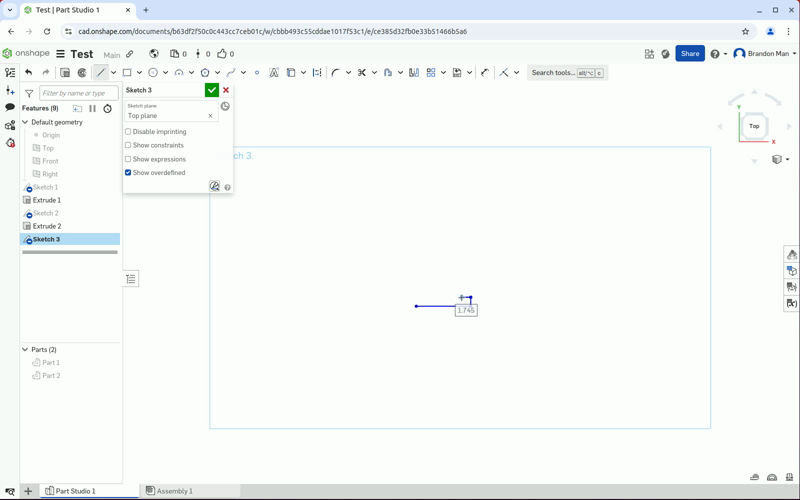
mouse_move(491, 297)
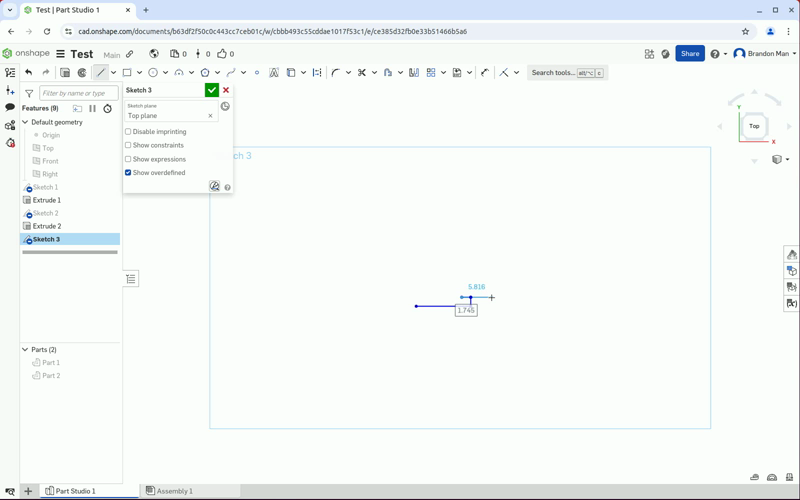
mouse_move(416, 297)
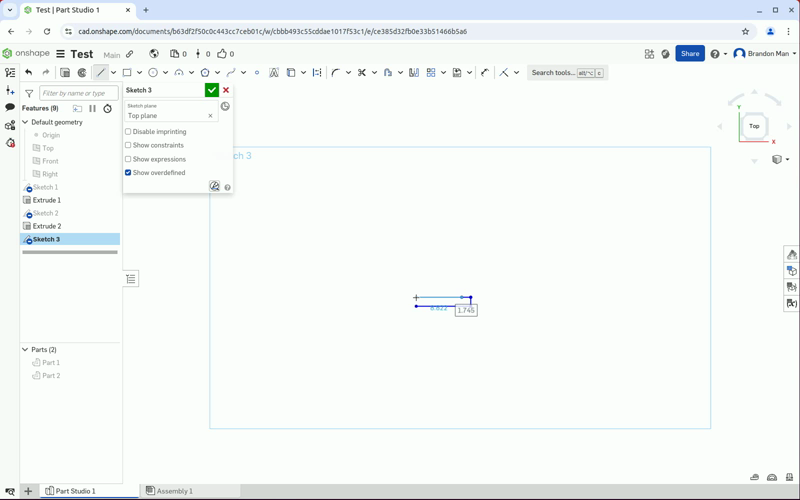
click(416, 297)
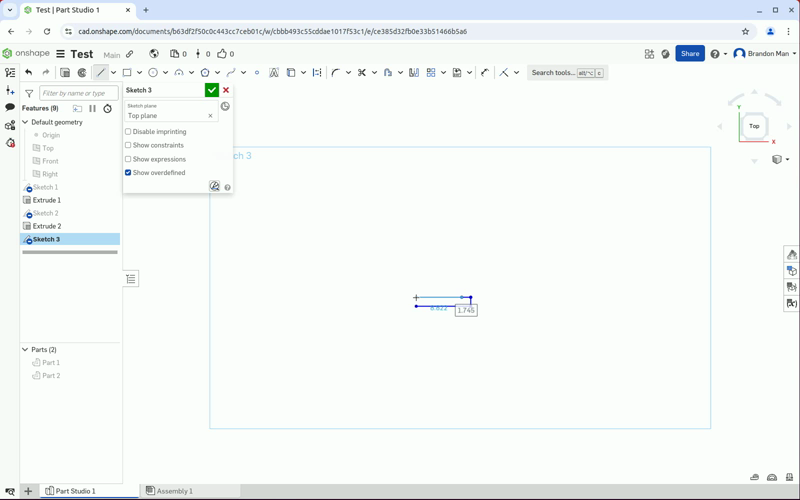
key_up(shift)
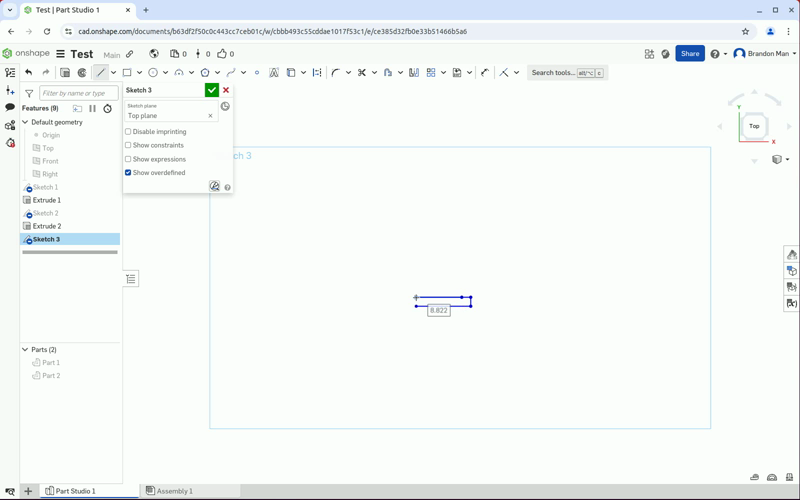
mouse_move(446, 297)
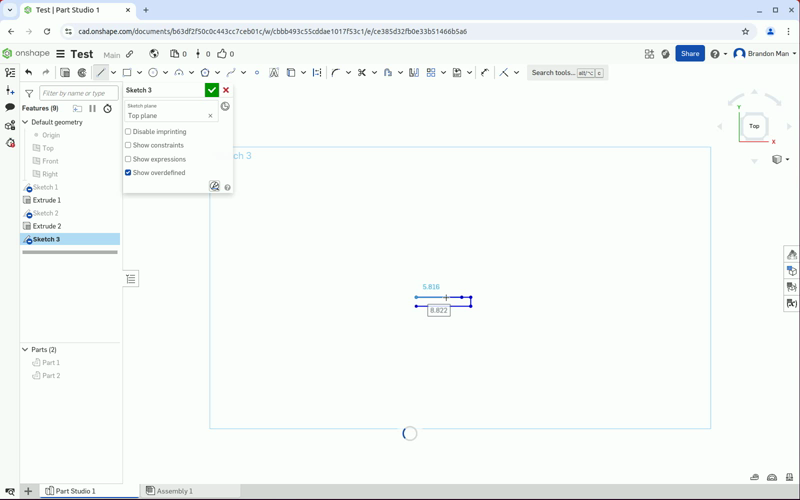
key_down(shift)
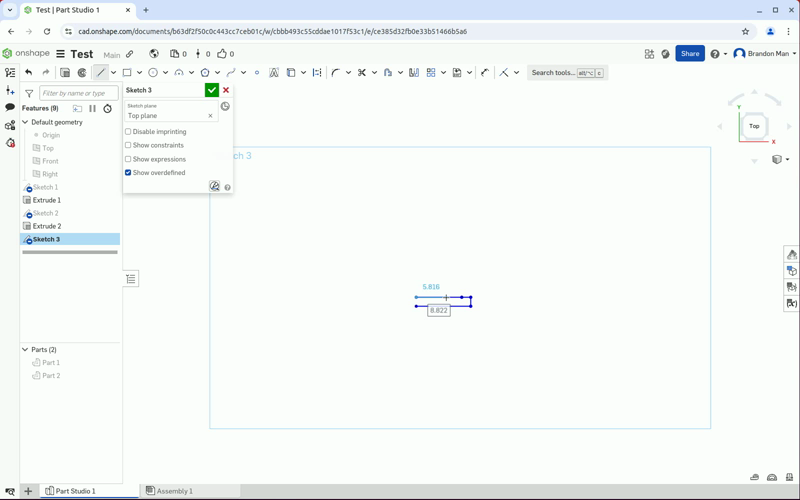
mouse_move(416, 306)
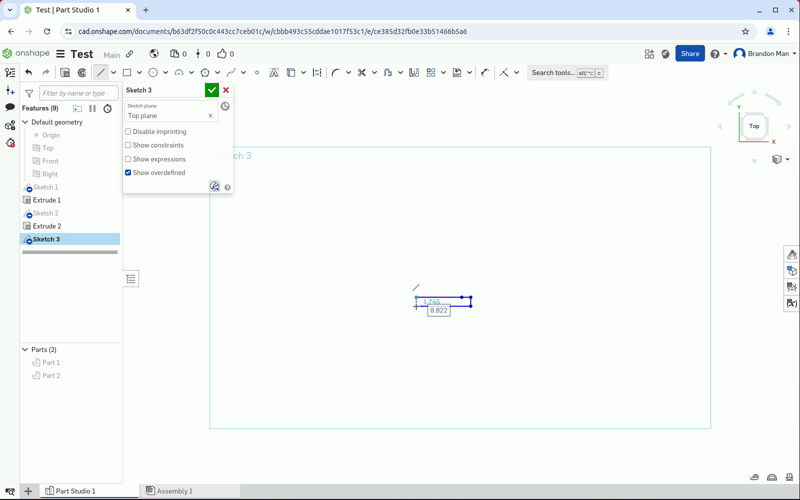
key_up(shift)
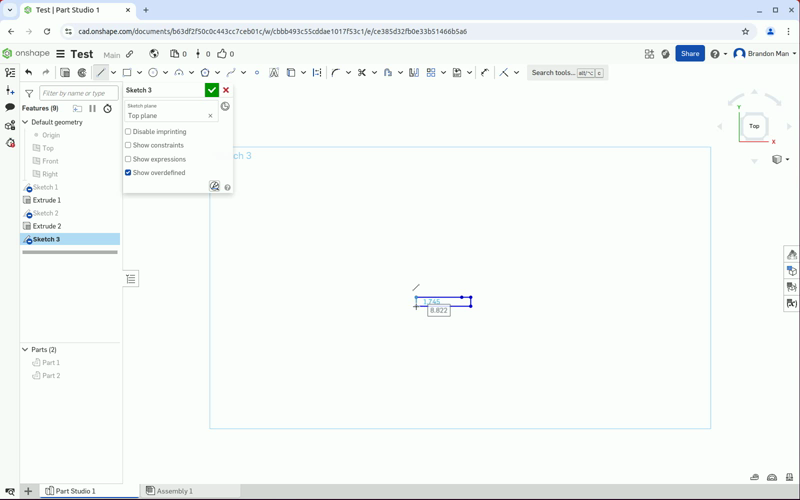
click(416, 306)
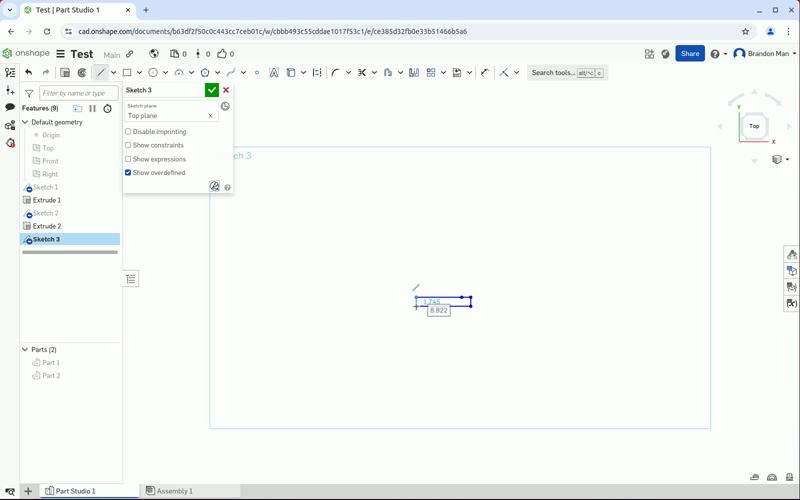
key(esc)
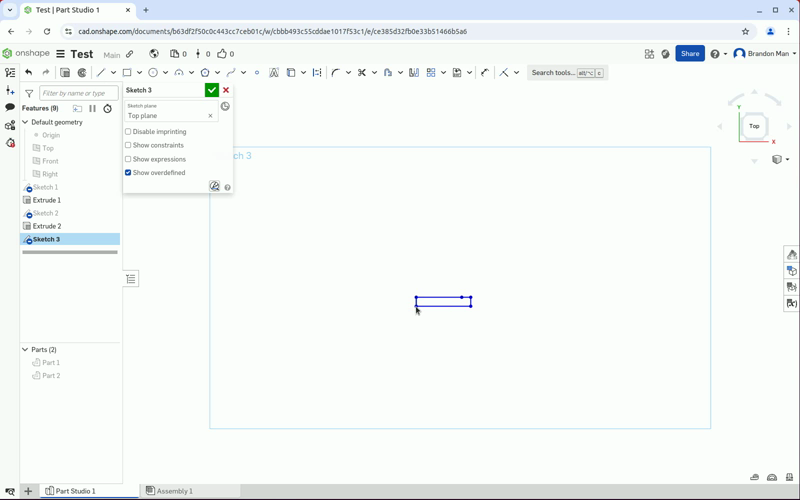
mouse_move(433, 303)
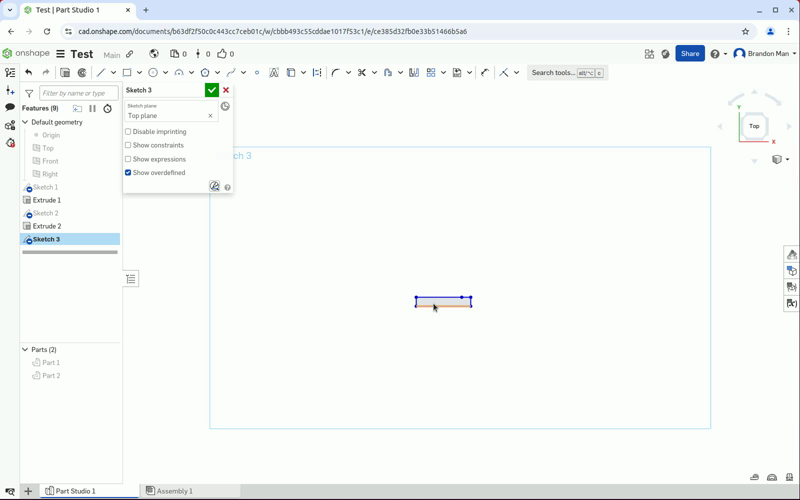
scroll(6)
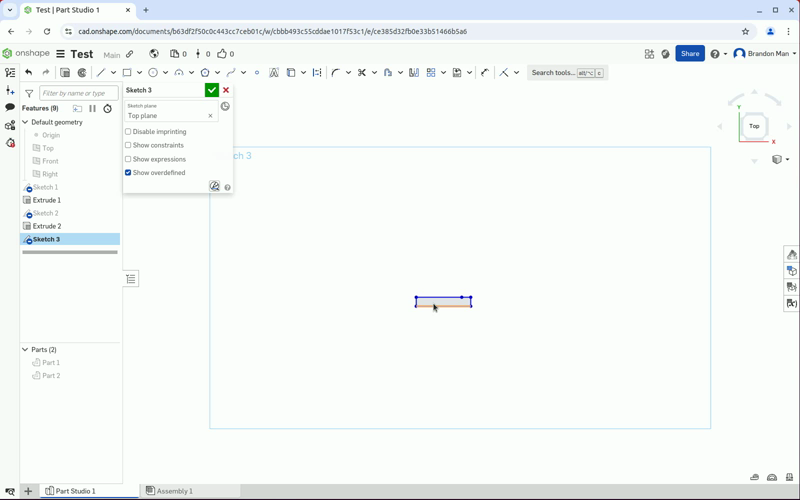
scroll(6)
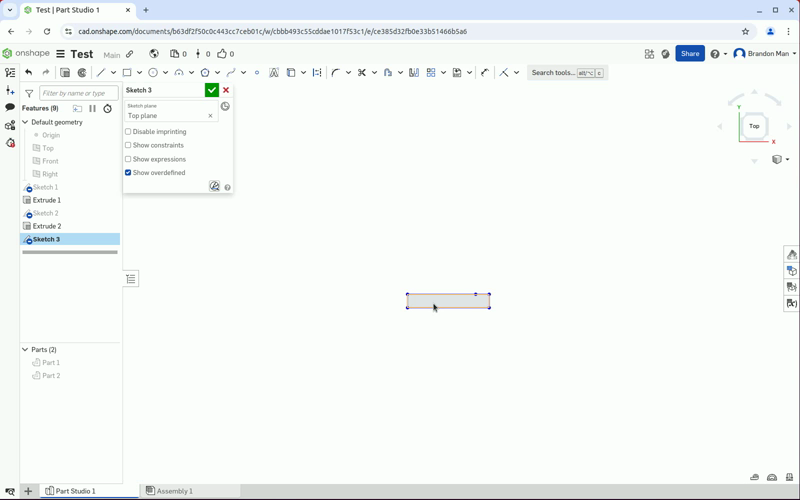
scroll(6)
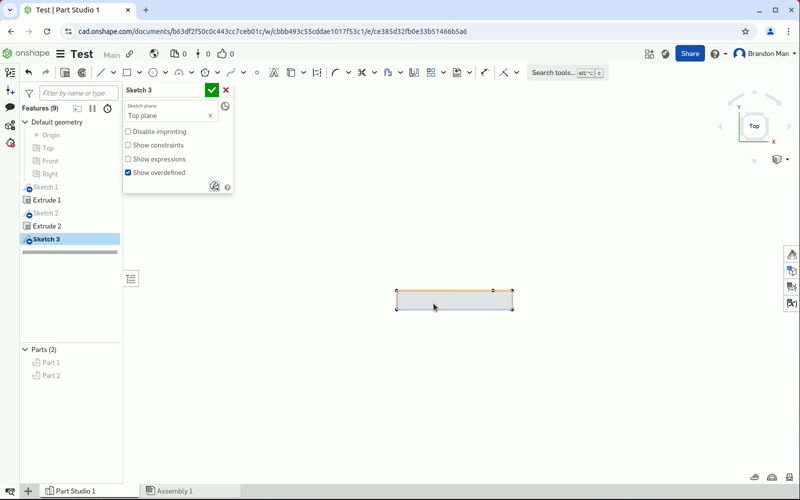
scroll(6)
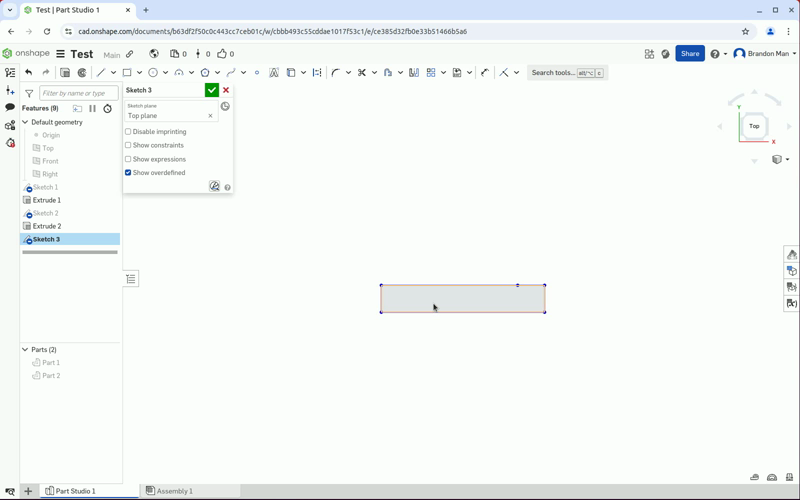
scroll(6)
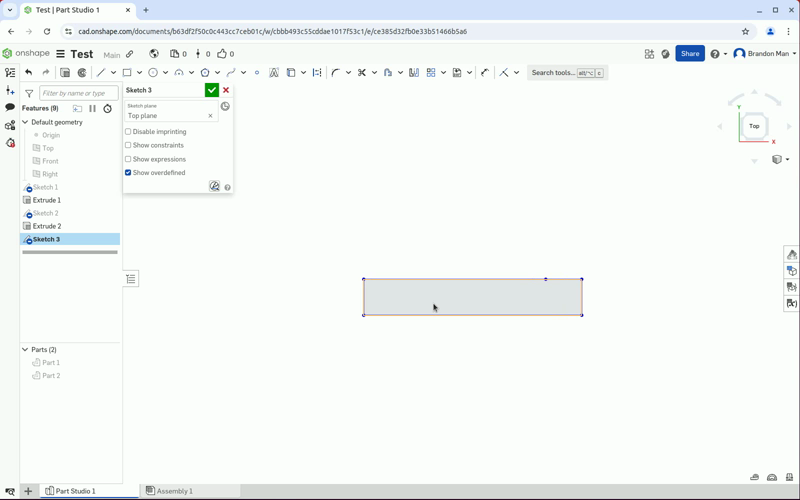
scroll(6)
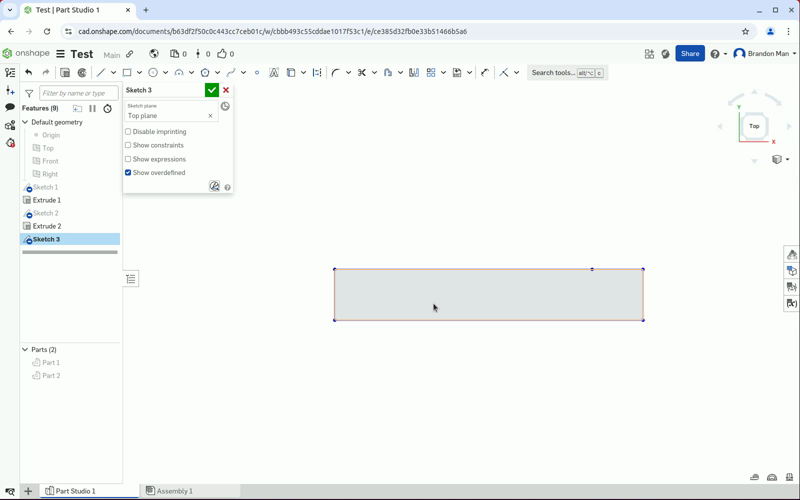
scroll(6)
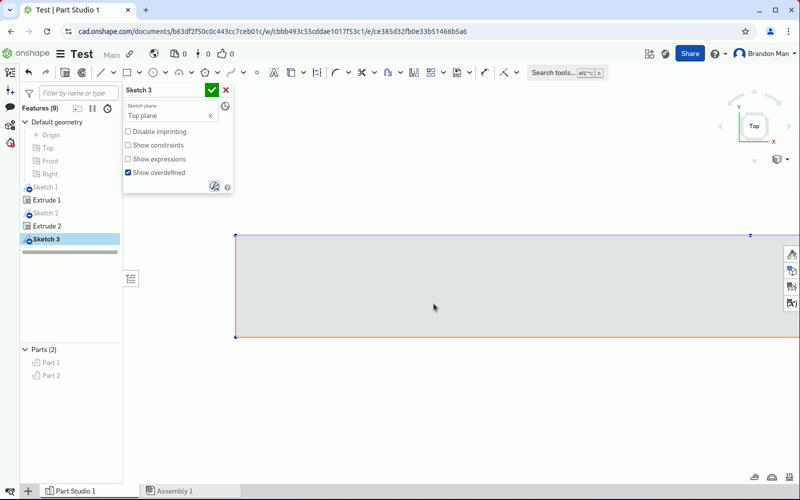
click(433, 303)
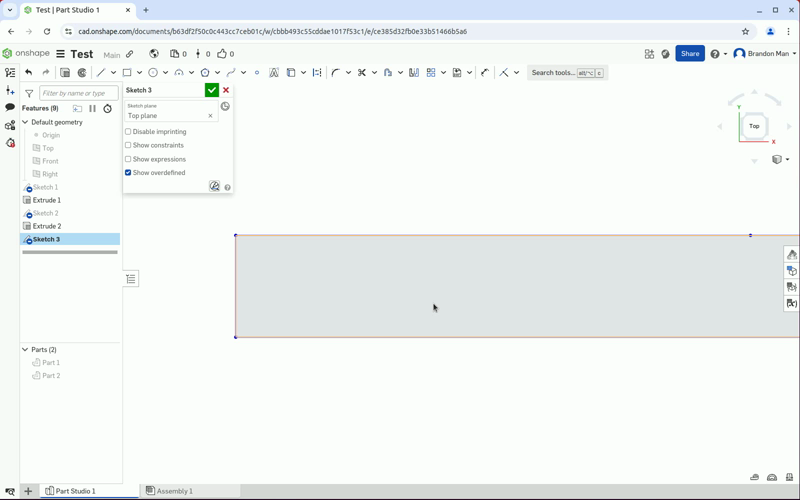
scroll(-6)
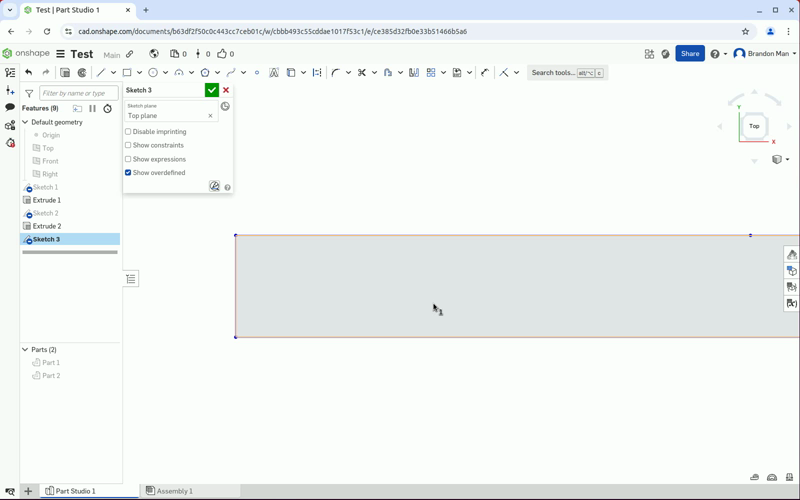
scroll(-6)
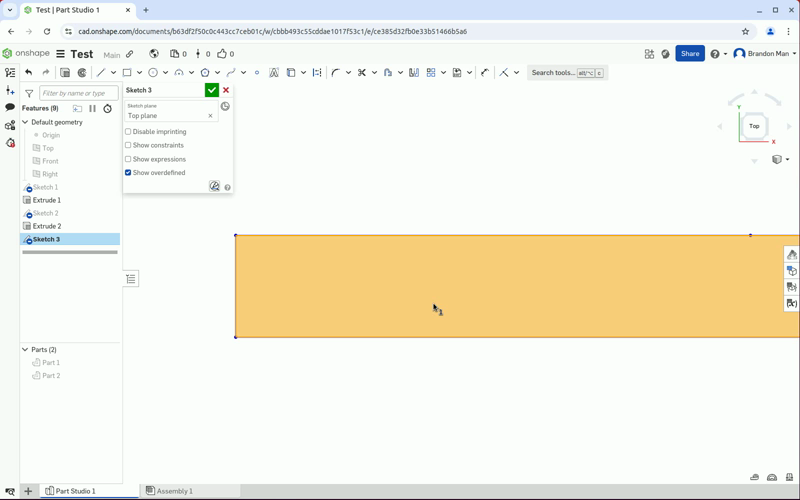
scroll(-6)
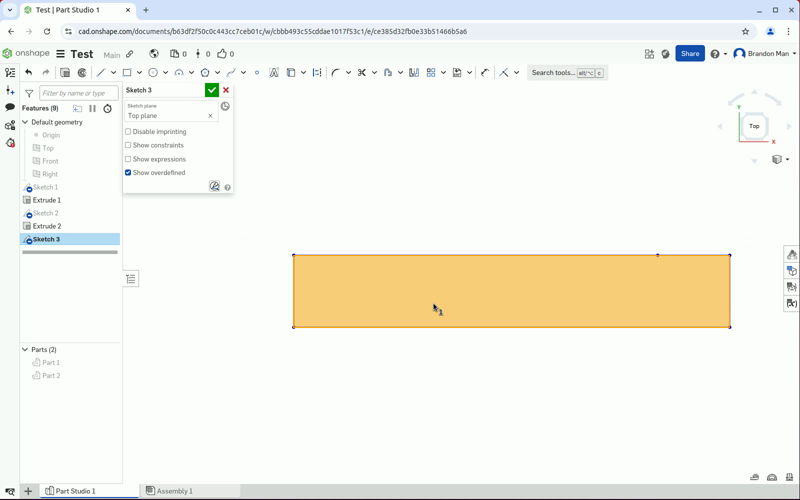
scroll(-6)
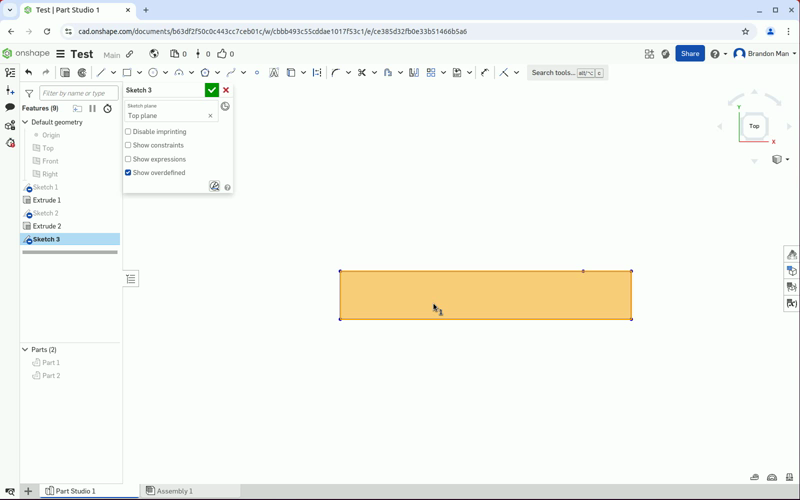
scroll(-6)
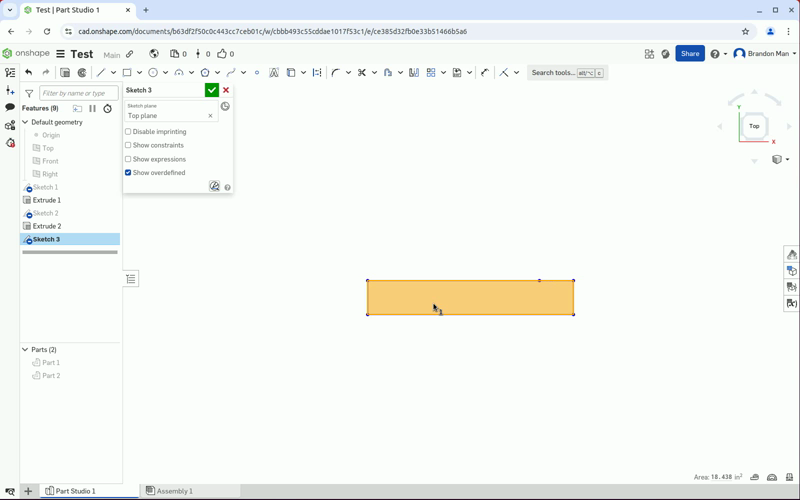
scroll(-6)
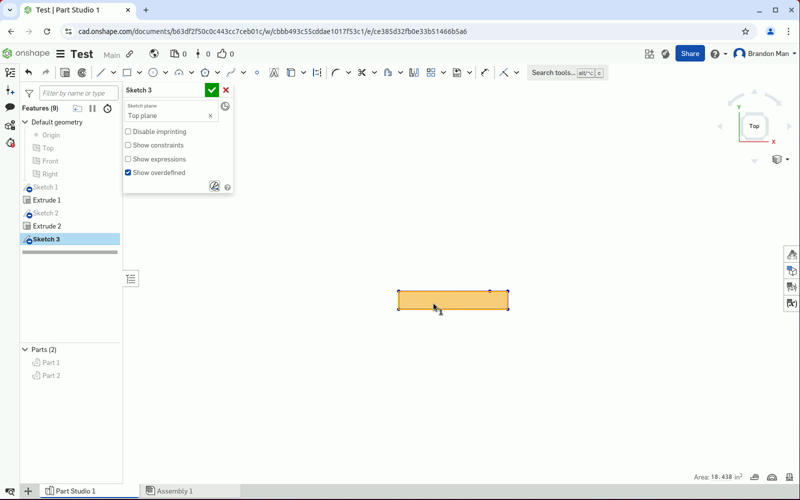
scroll(-6)
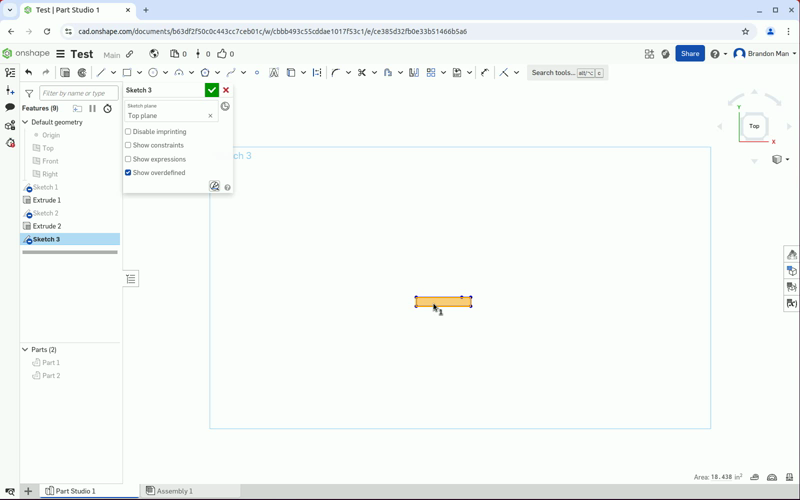
mouse_move(73, 352)
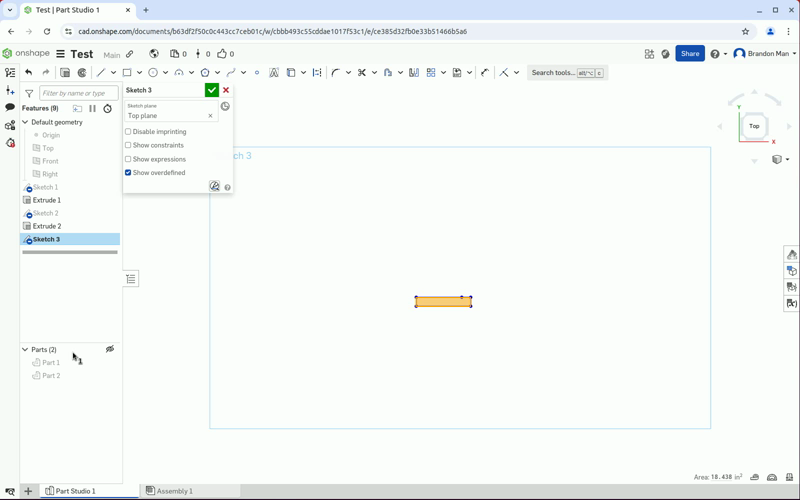
key(shift+y)
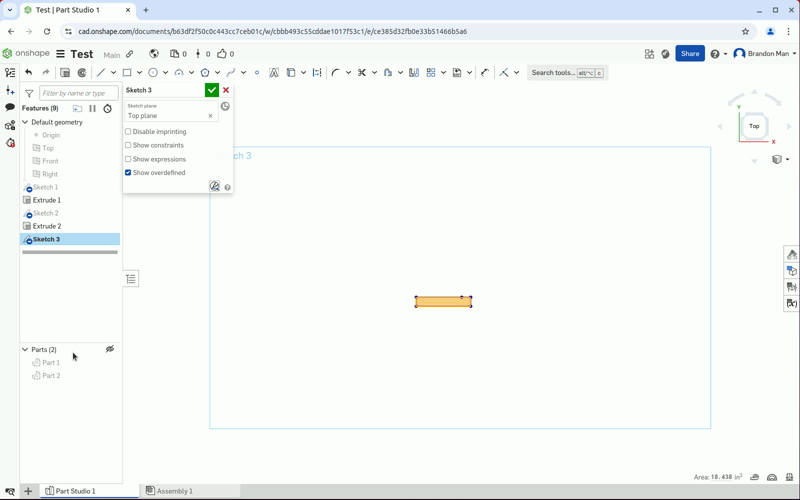
key(shift+e)
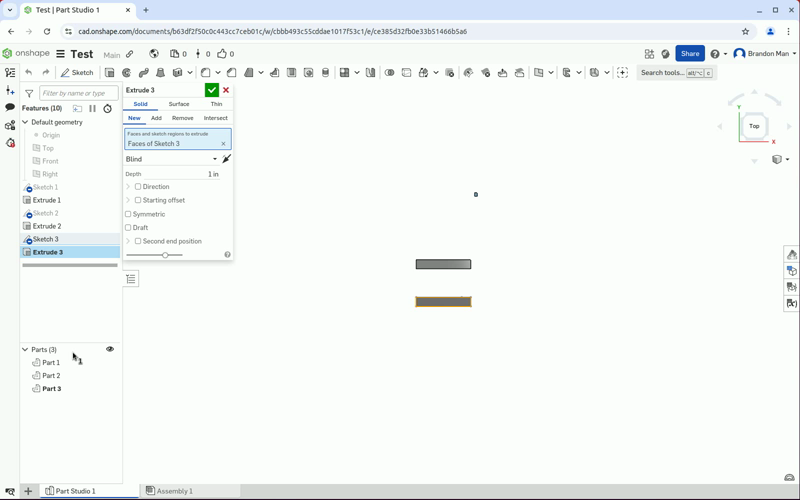
mouse_move(143, 106)
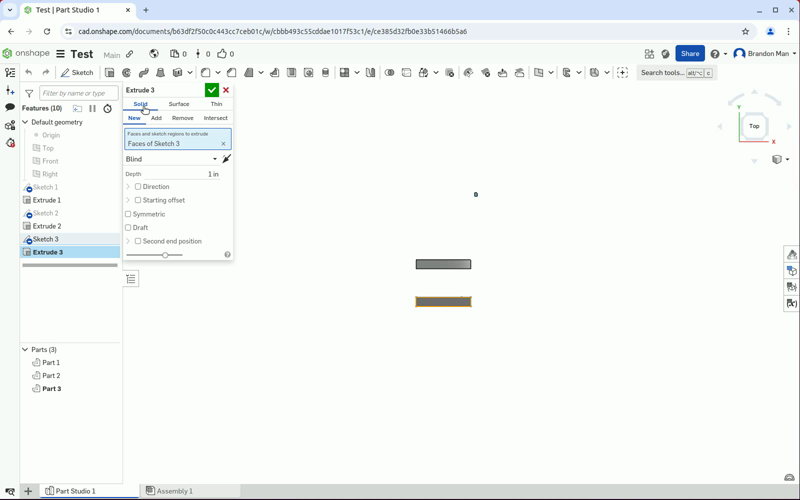
click(143, 106)
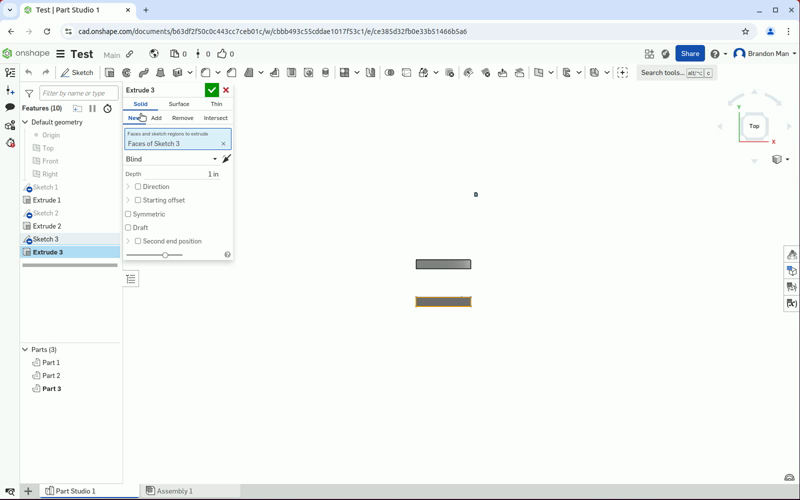
mouse_move(137, 120)
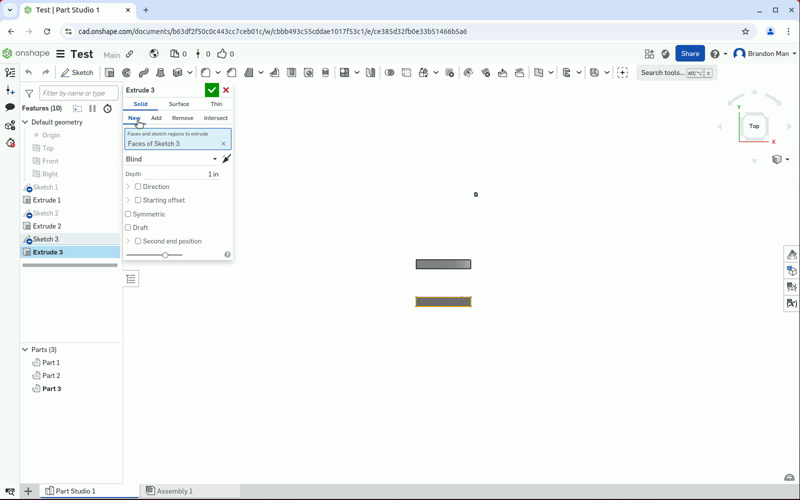
click(137, 120)
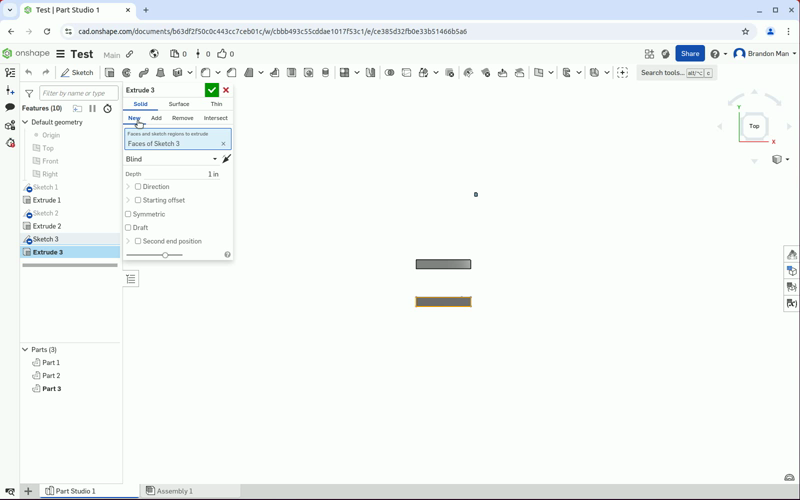
key(tab, 4)
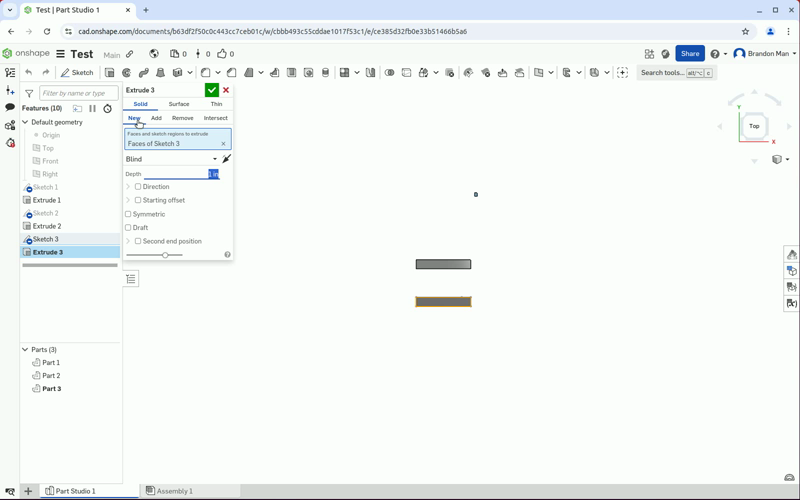
text(23.108)
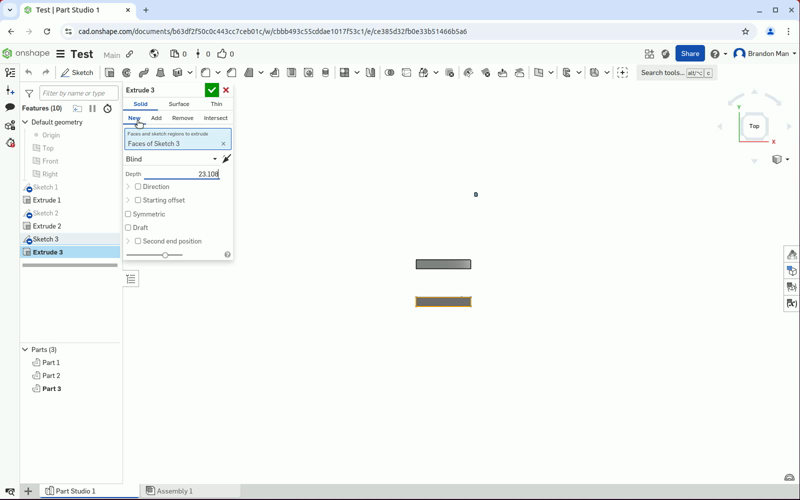
key(enter)
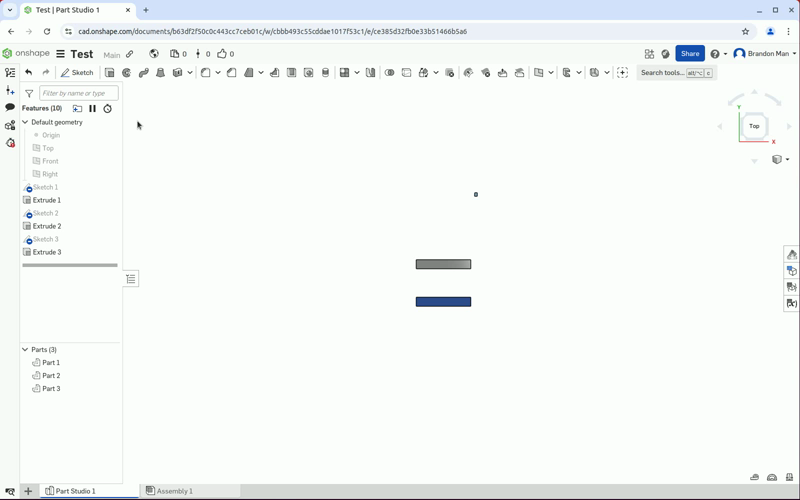
key(shift+h)
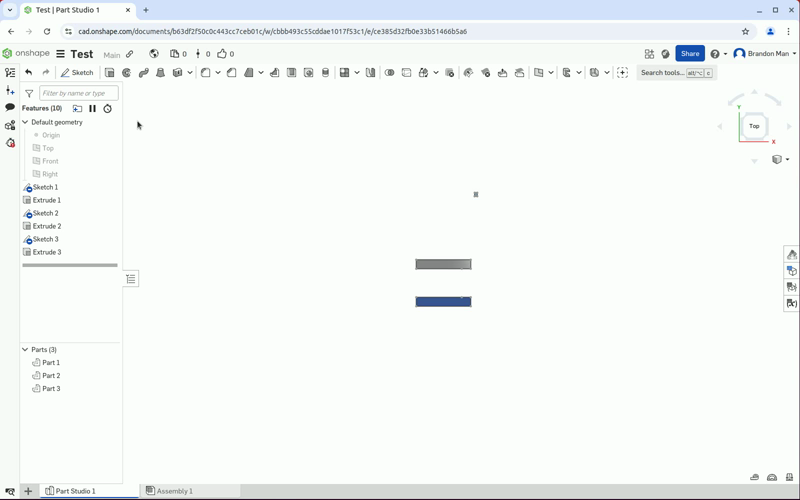
key(shift+h)
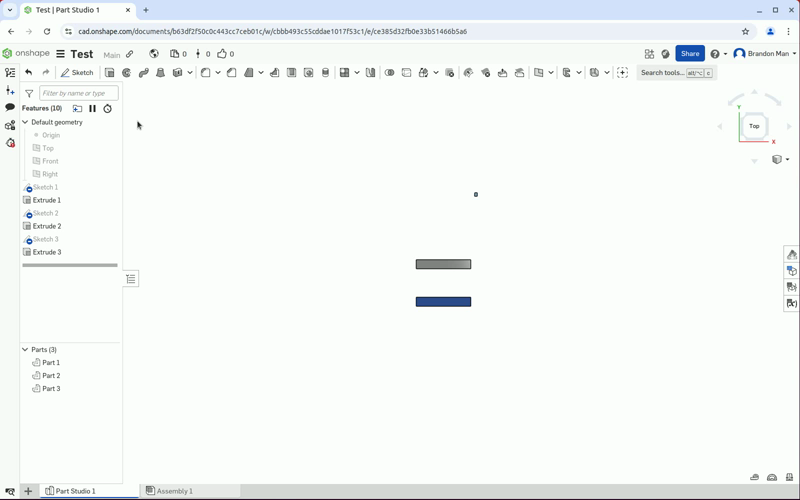
mouse_move(73, 189)
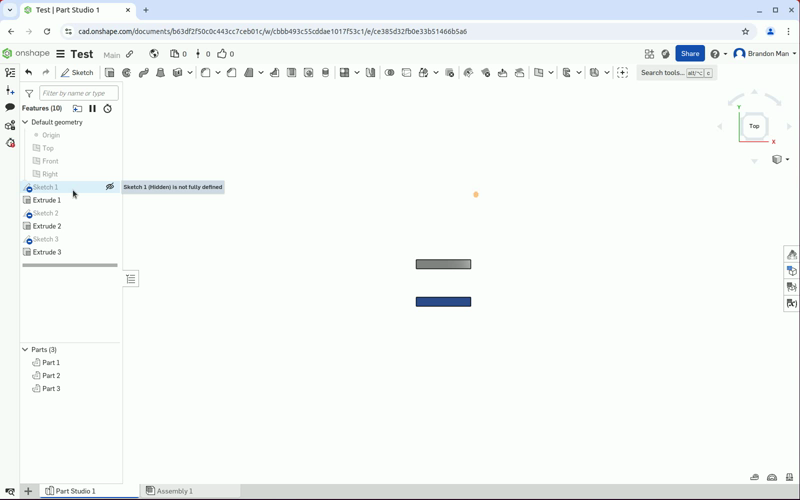
click(73, 189)
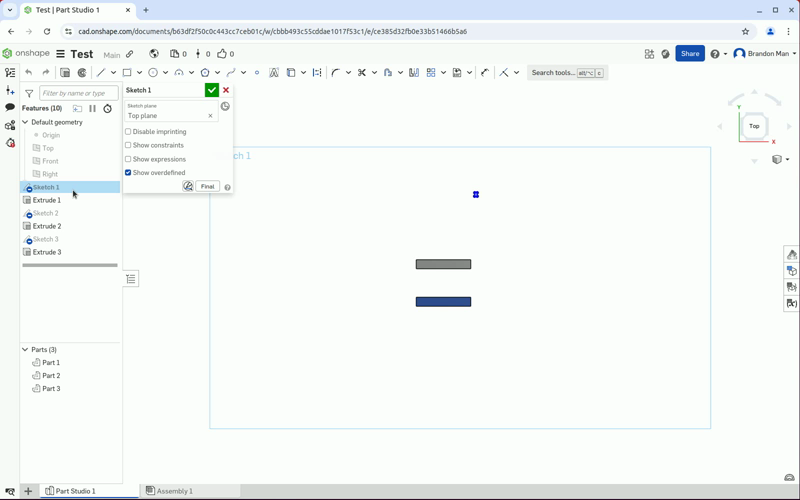
mouse_move(229, 92)
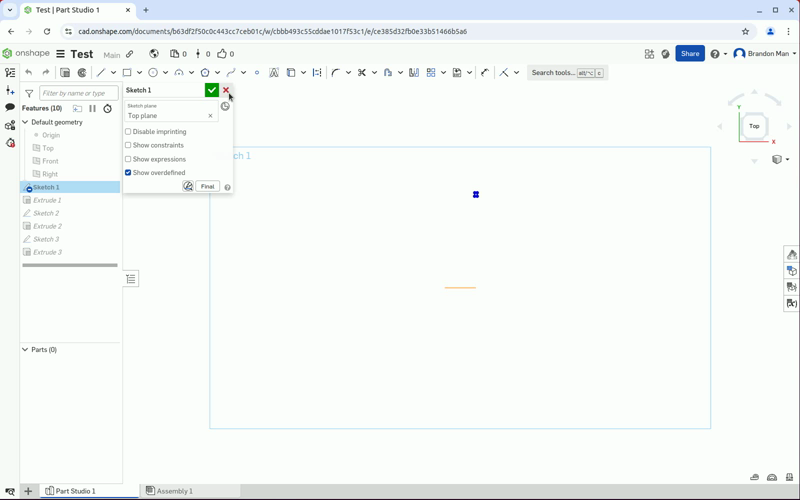
click(229, 92)
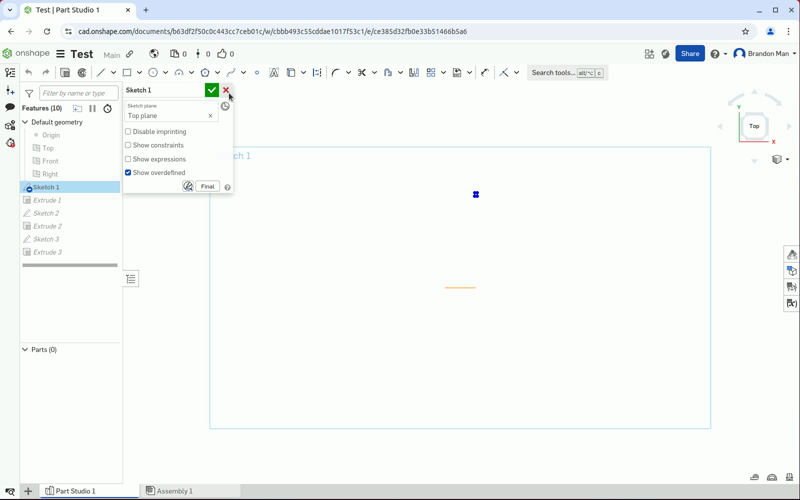
key(shift+s)
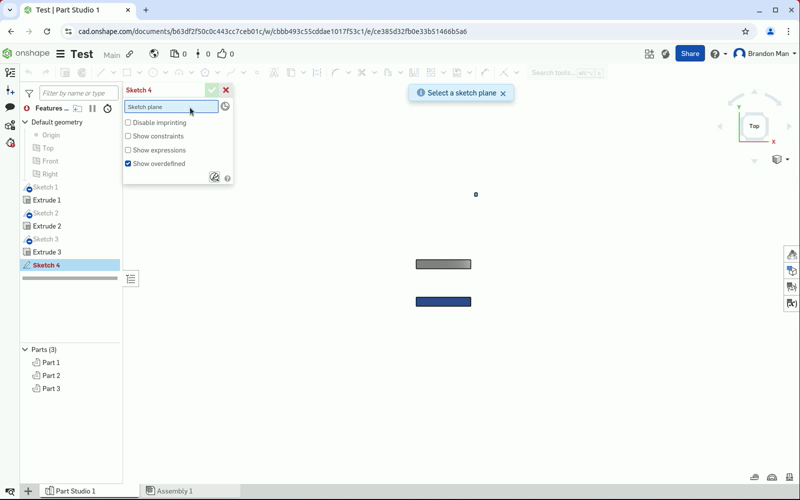
mouse_move(73, 150)
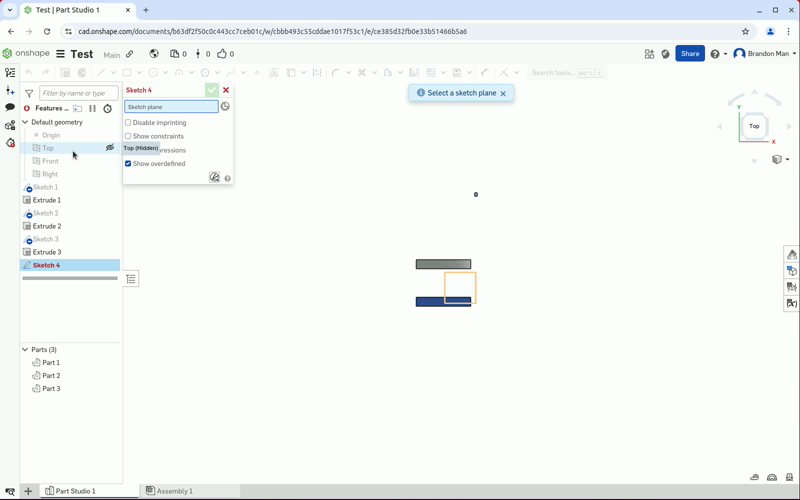
click(73, 150)
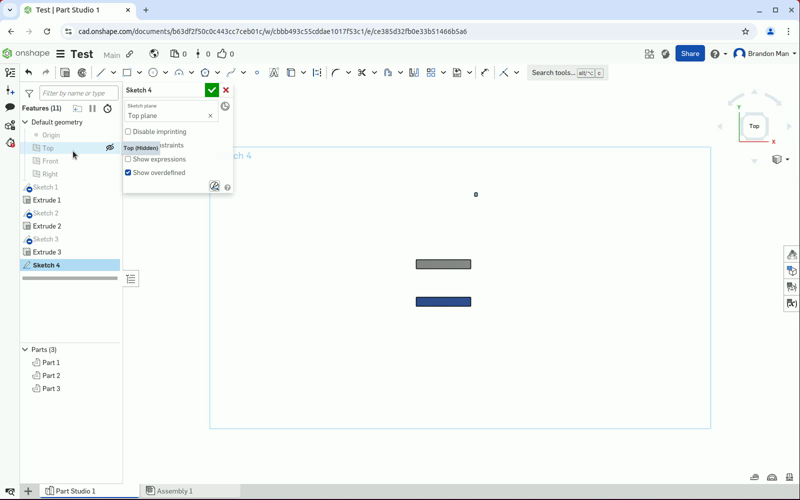
mouse_move(73, 352)
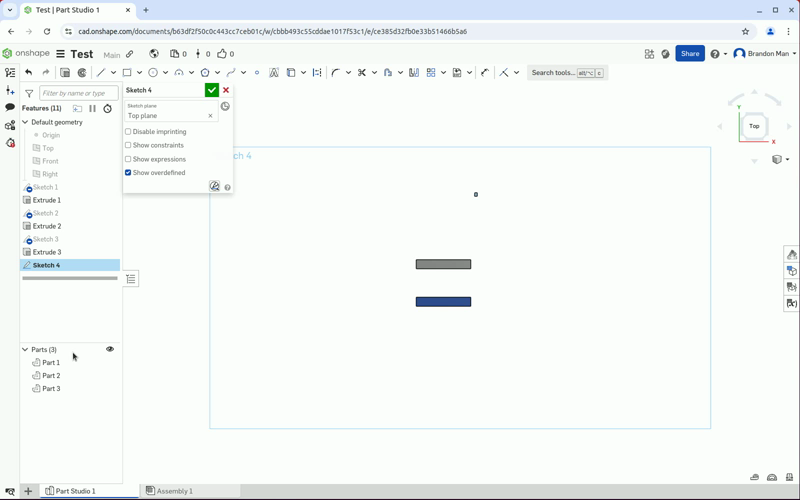
key(y)
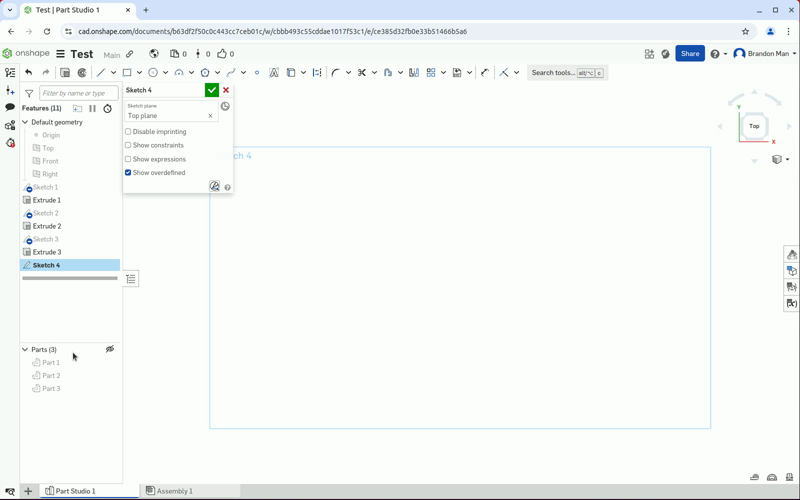
key(l)
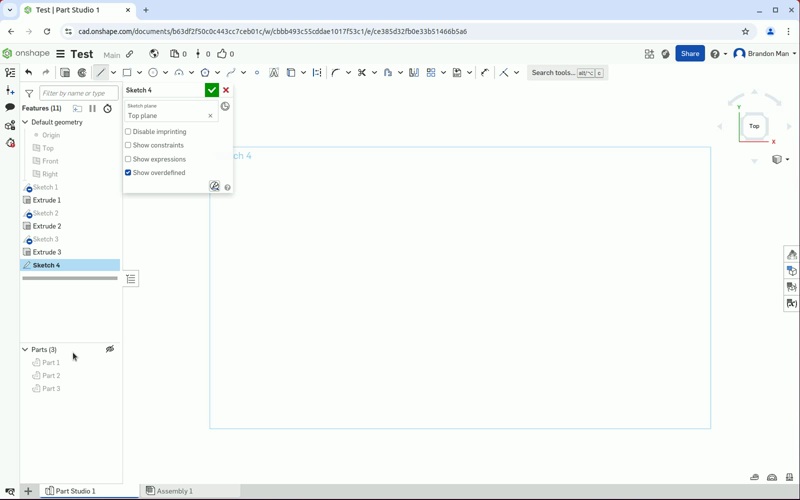
key_down(shift)
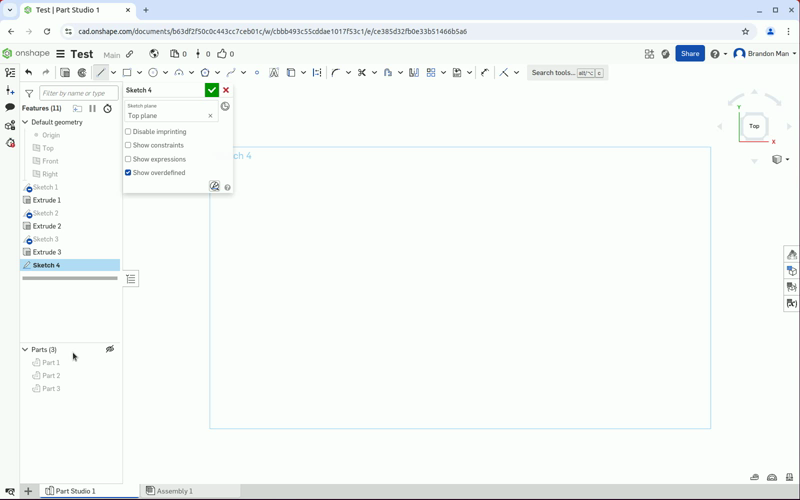
mouse_move(474, 306)
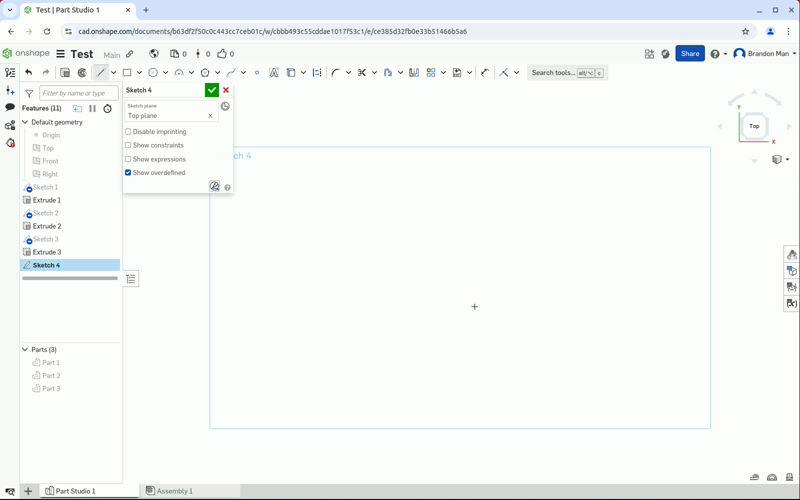
click(474, 306)
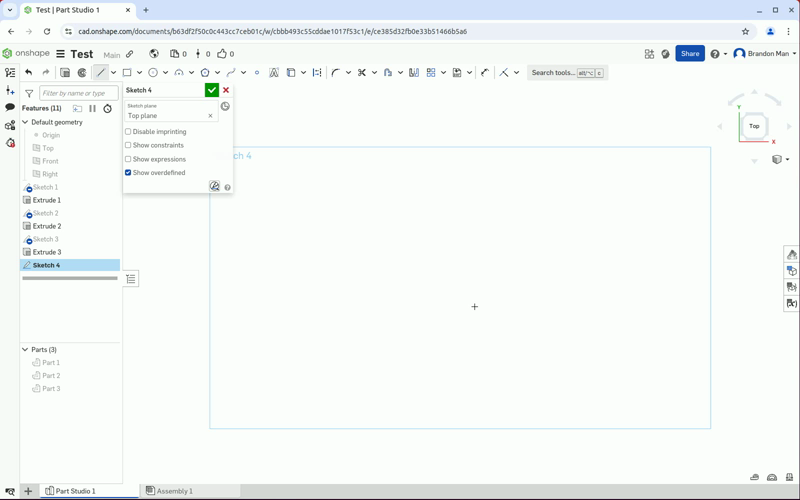
key_up(shift)
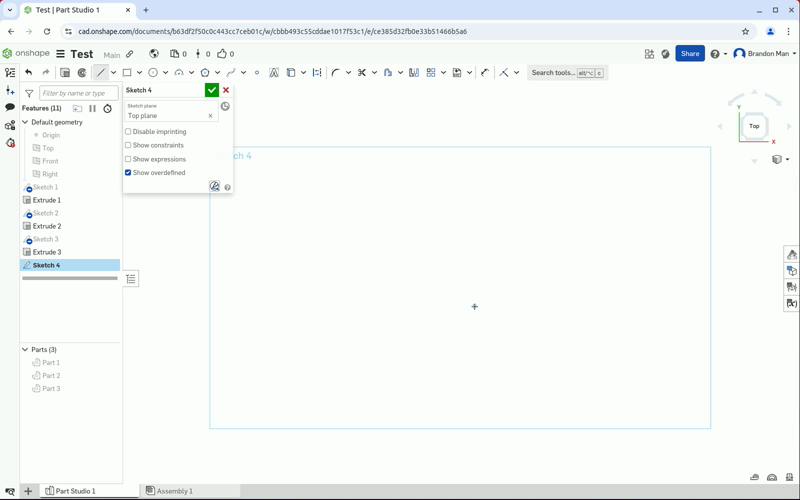
key_down(shift)
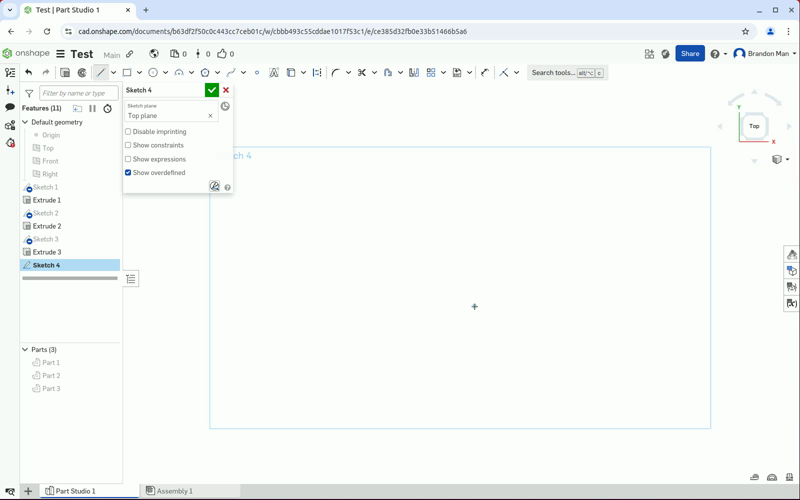
mouse_move(504, 306)
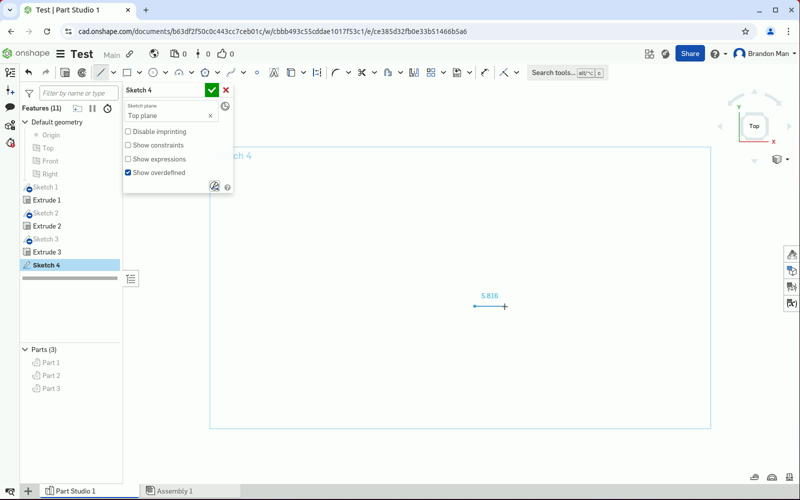
mouse_move(477, 306)
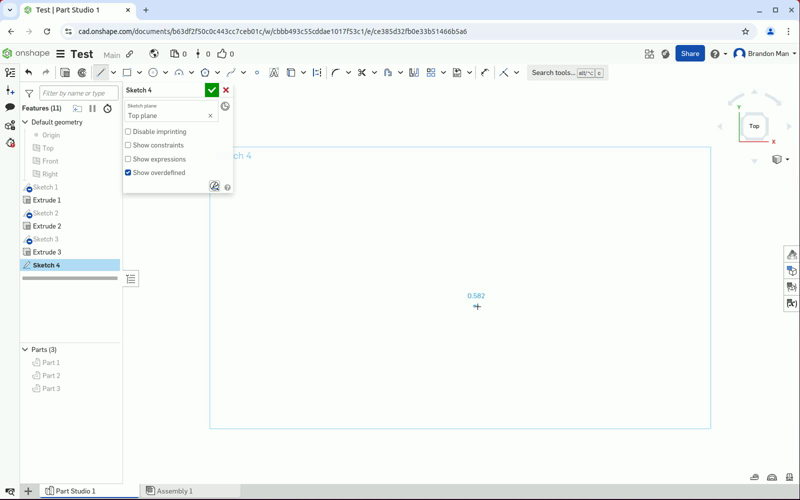
scroll(6)
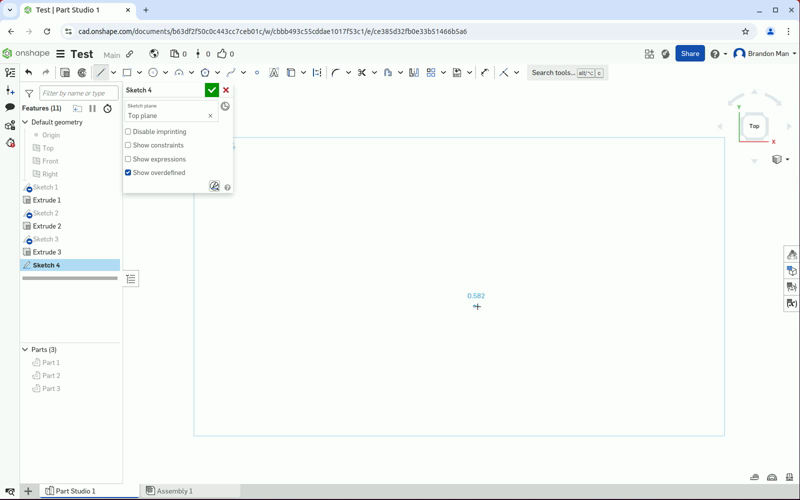
scroll(6)
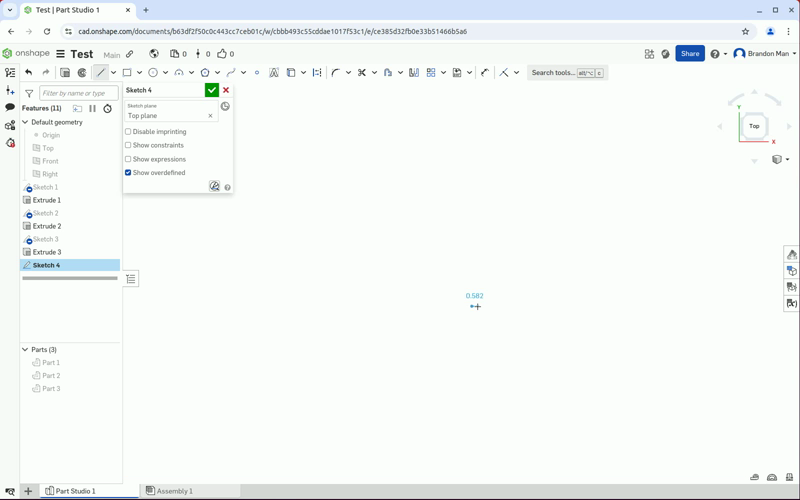
scroll(6)
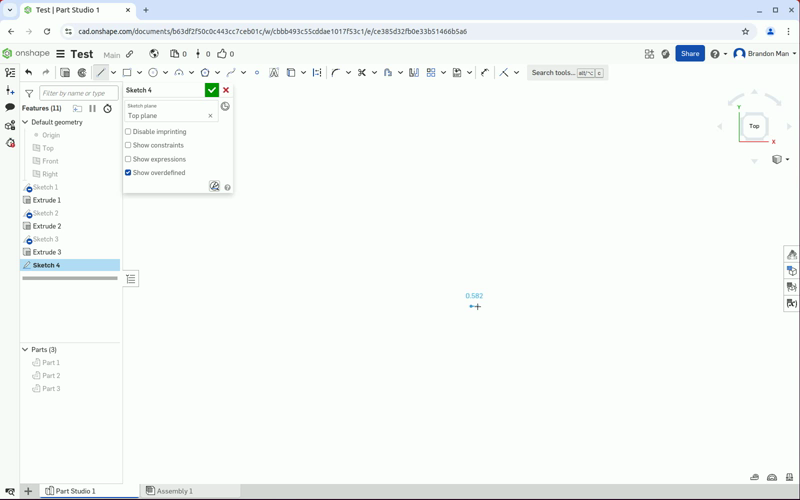
scroll(6)
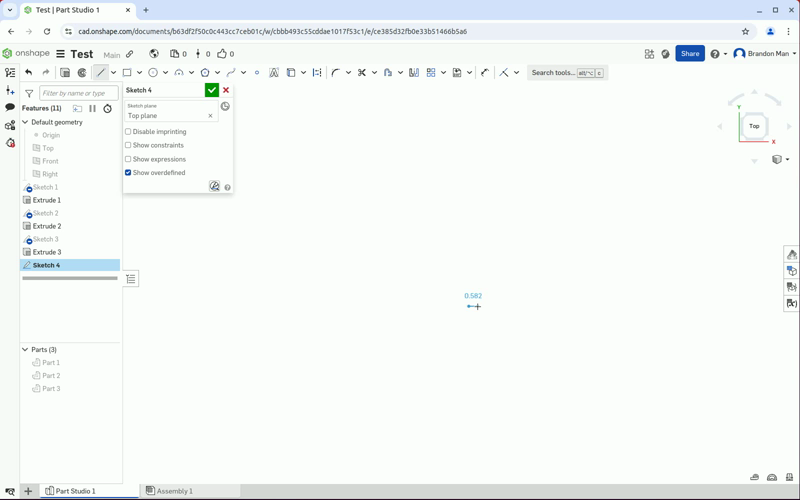
scroll(6)
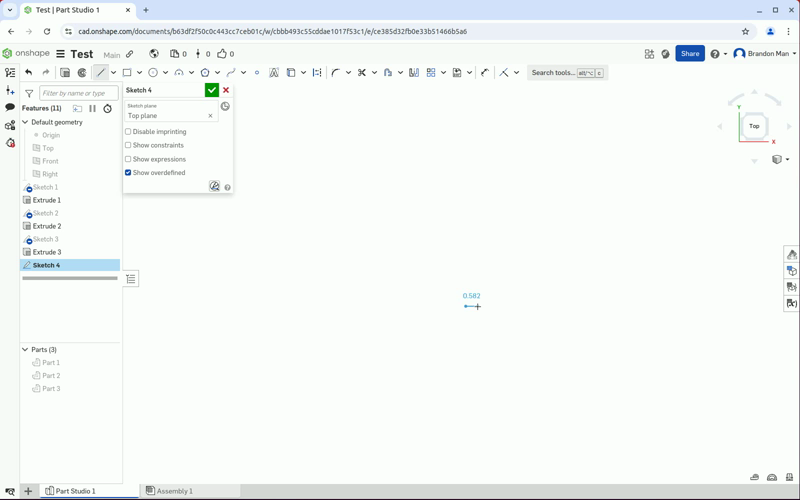
scroll(6)
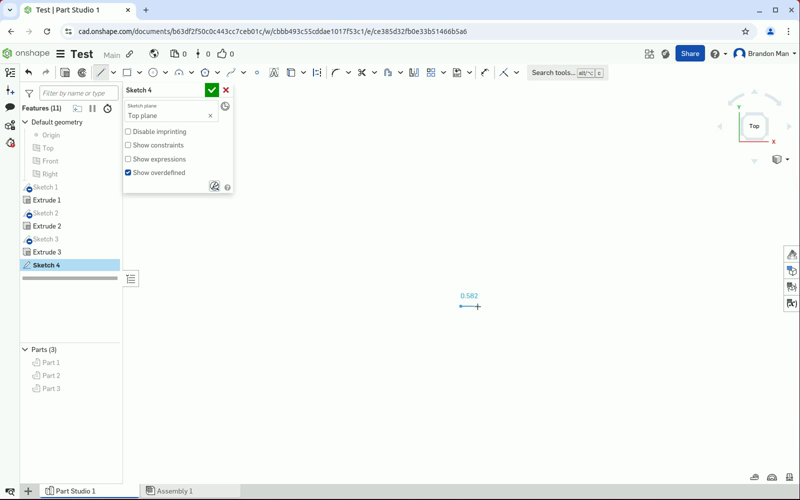
scroll(6)
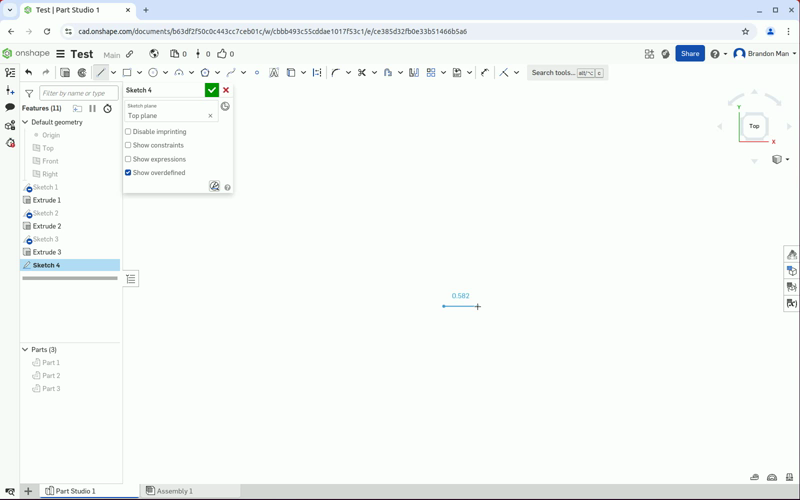
click(477, 306)
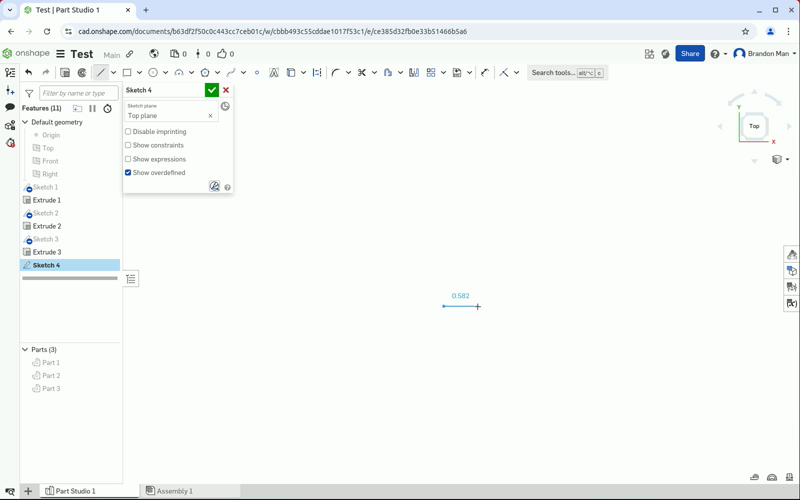
scroll(-6)
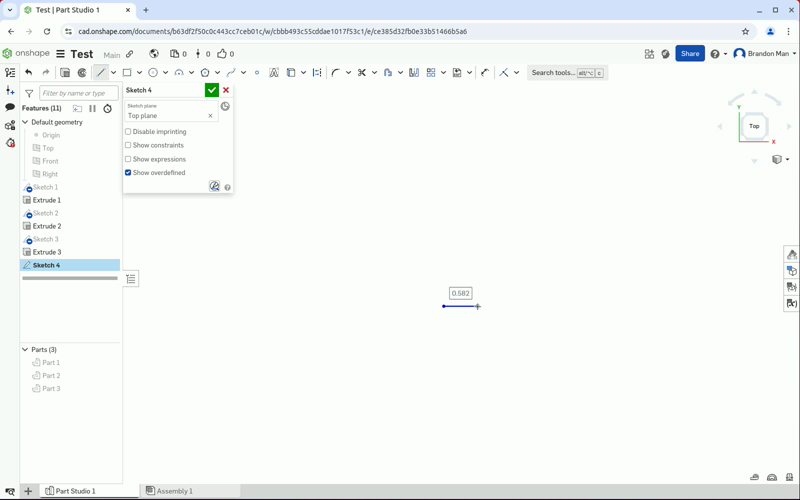
scroll(-6)
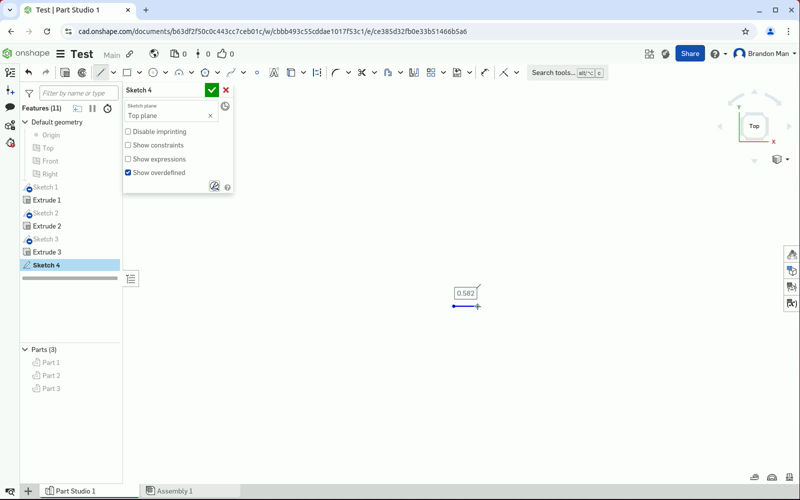
scroll(-6)
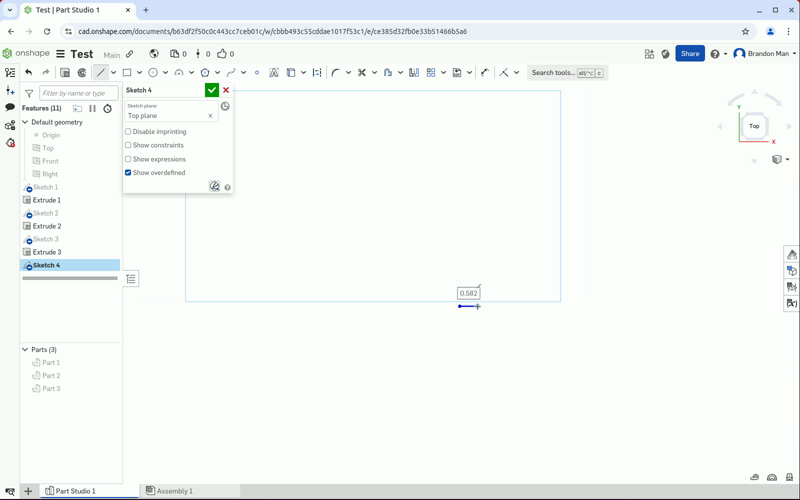
scroll(-6)
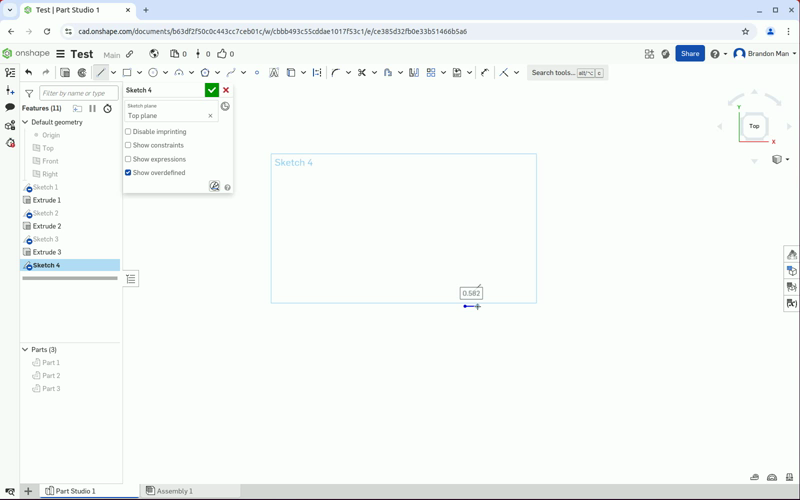
scroll(-6)
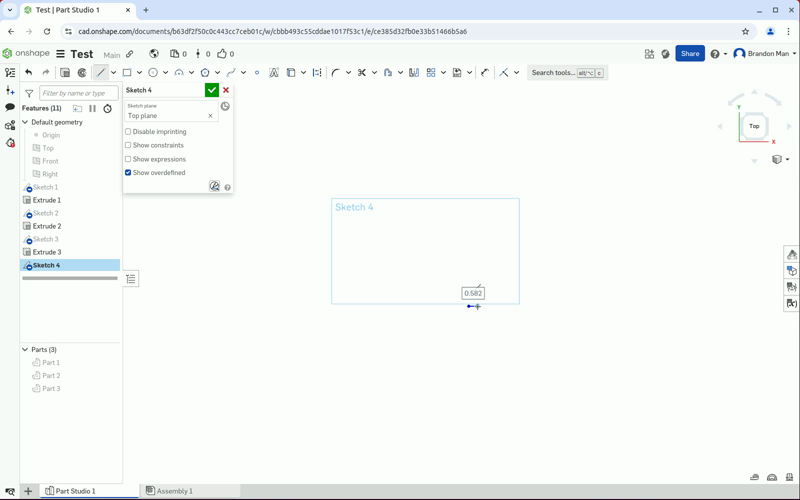
scroll(-6)
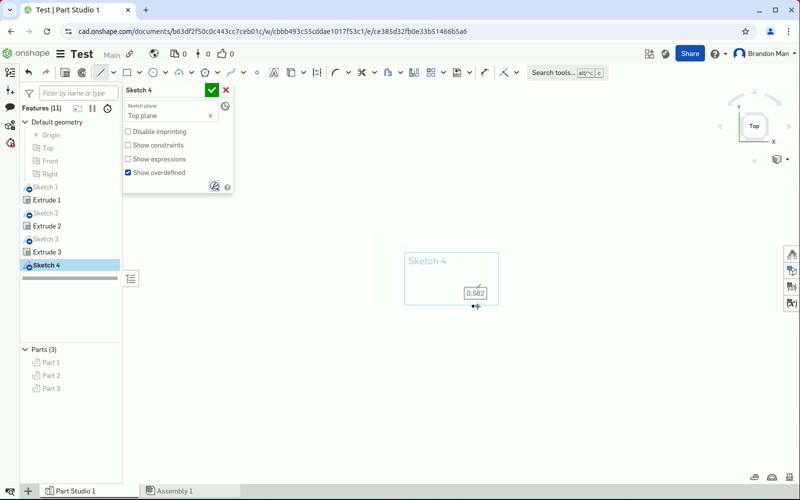
scroll(-6)
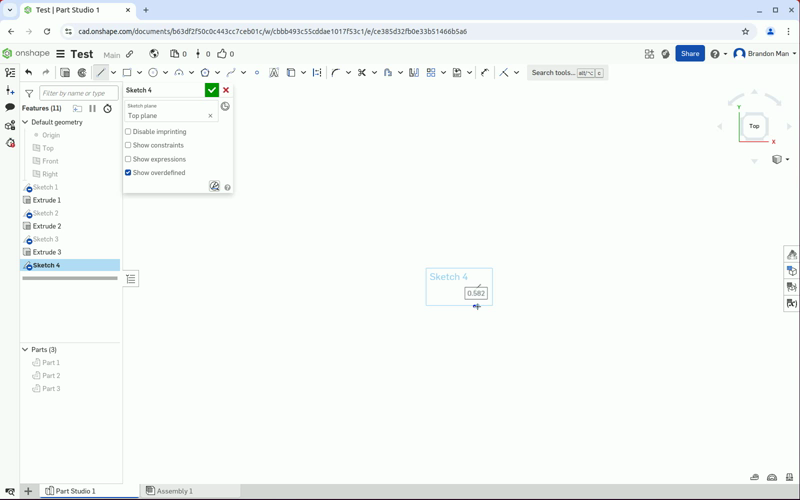
key_up(shift)
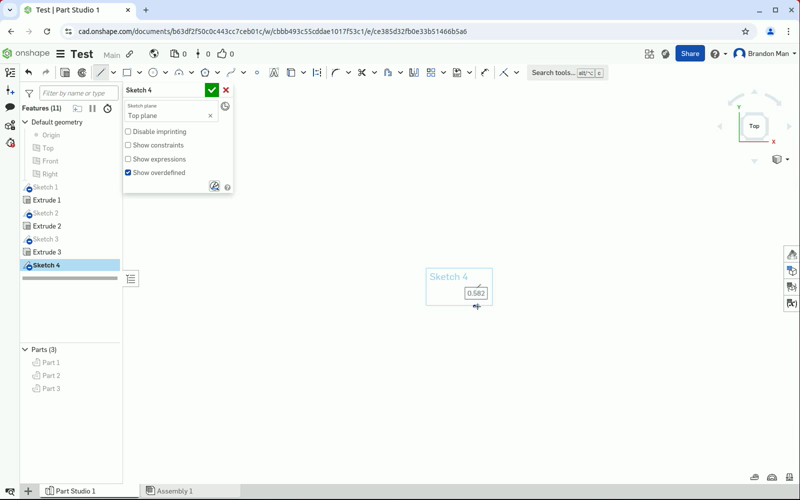
key_down(shift)
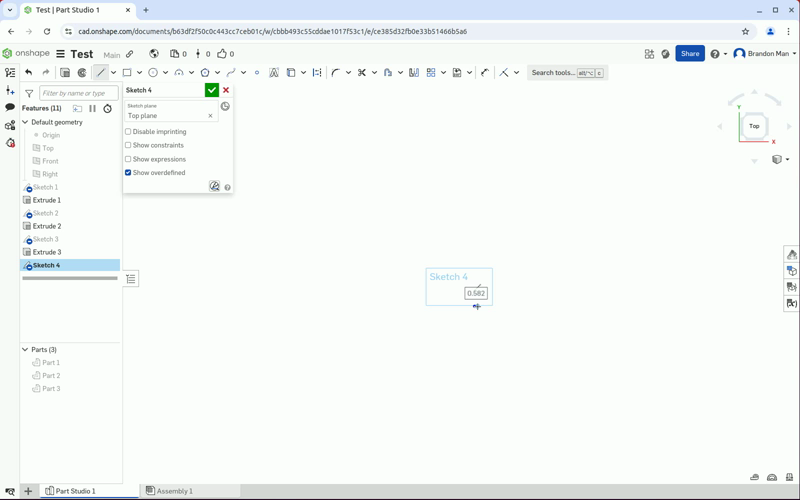
mouse_move(507, 306)
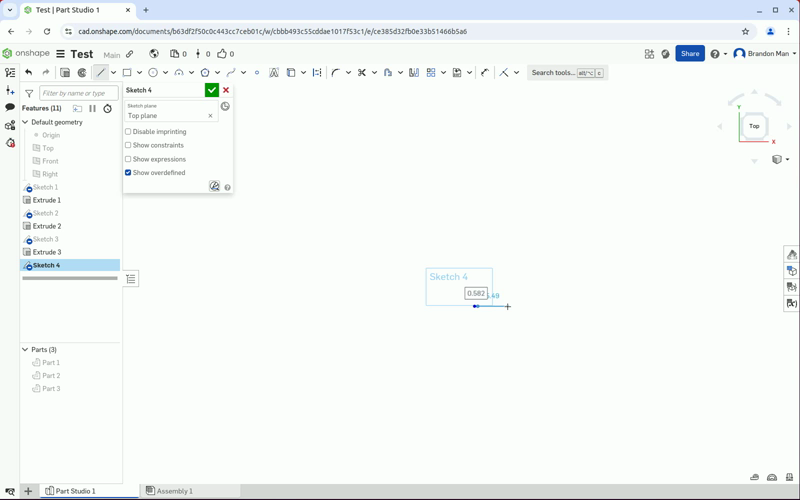
mouse_move(477, 295)
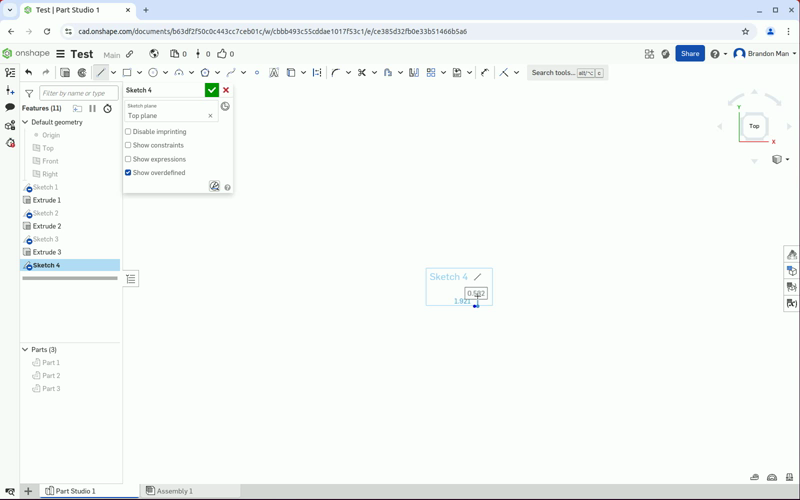
click(477, 295)
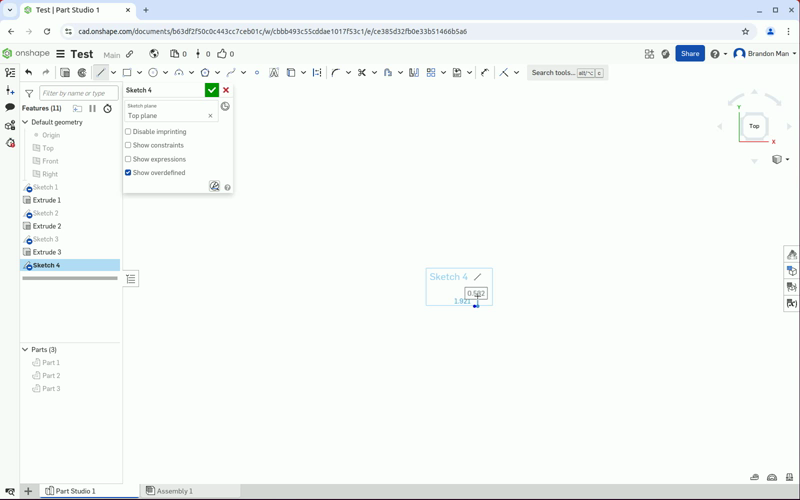
key_up(shift)
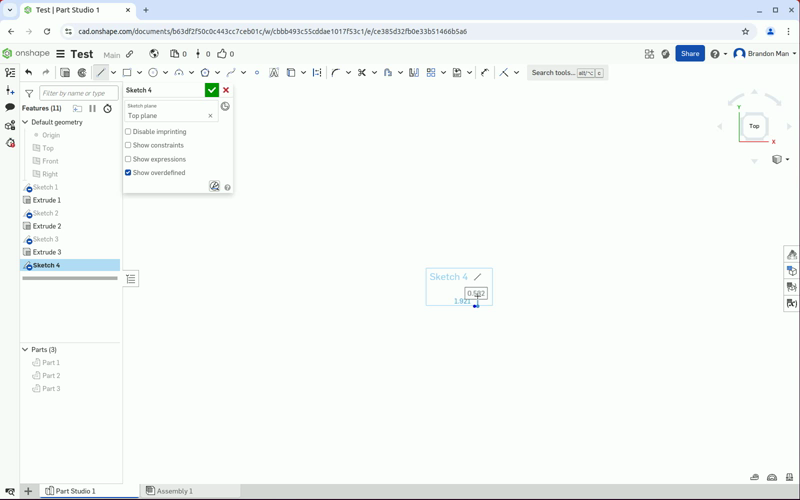
key_down(shift)
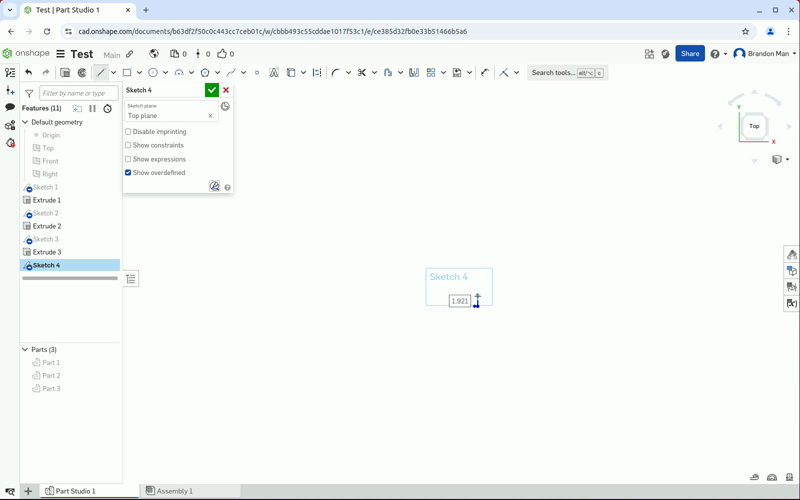
mouse_move(507, 295)
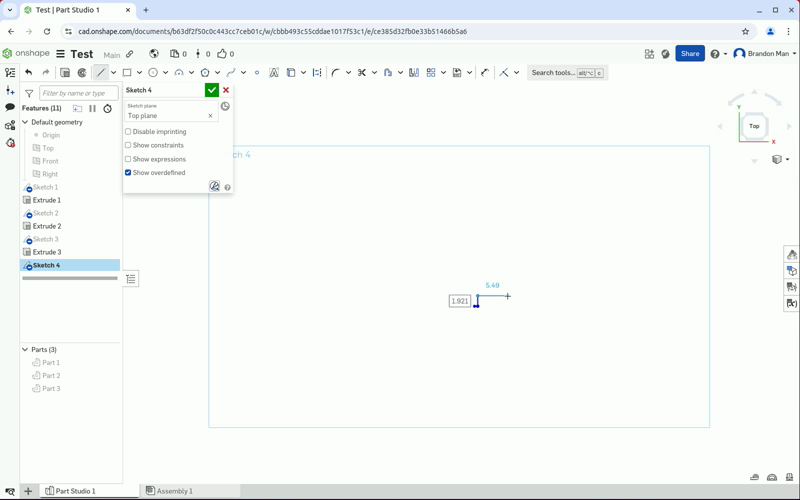
mouse_move(474, 295)
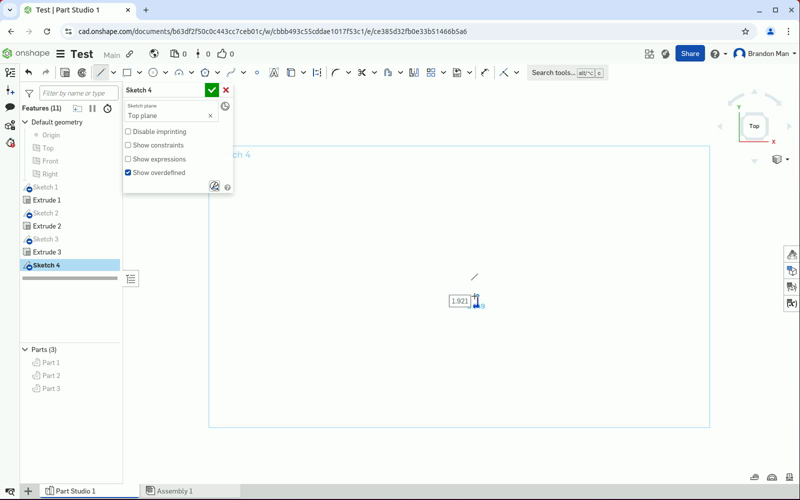
scroll(6)
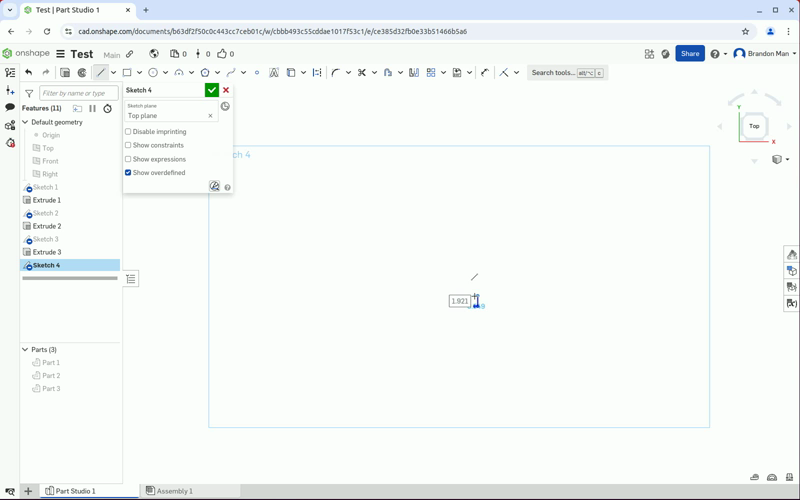
scroll(6)
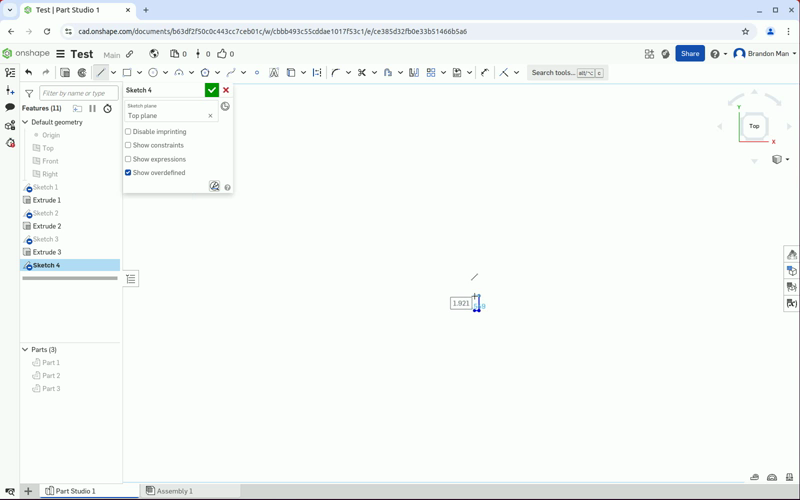
scroll(6)
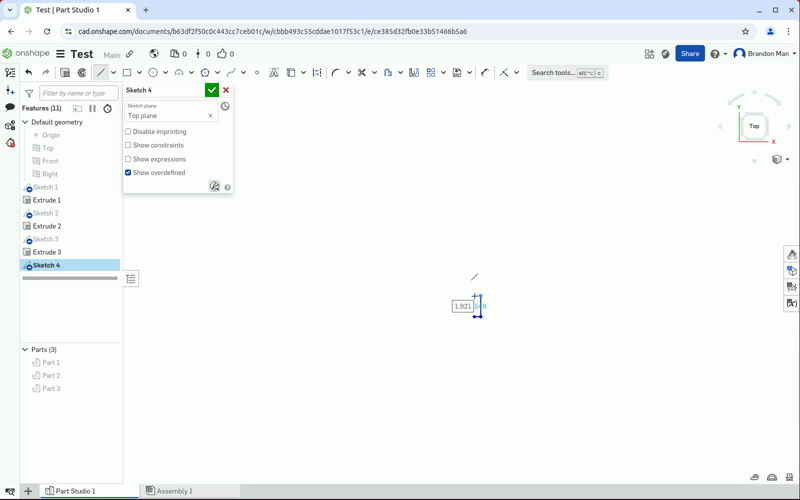
scroll(6)
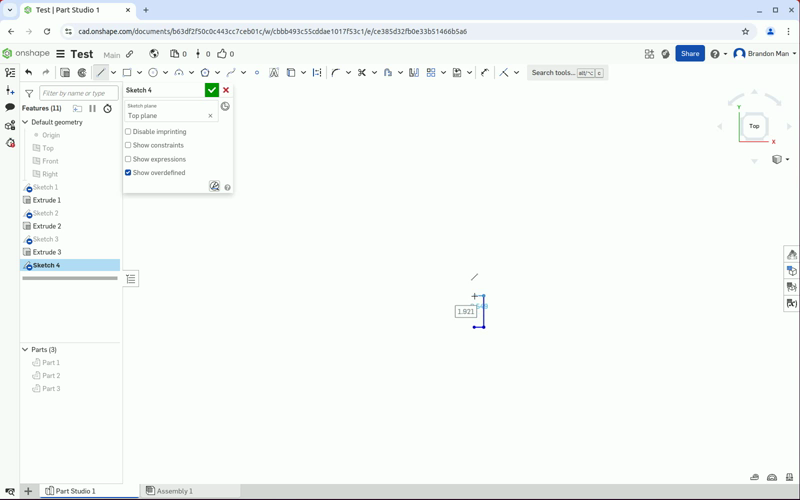
scroll(6)
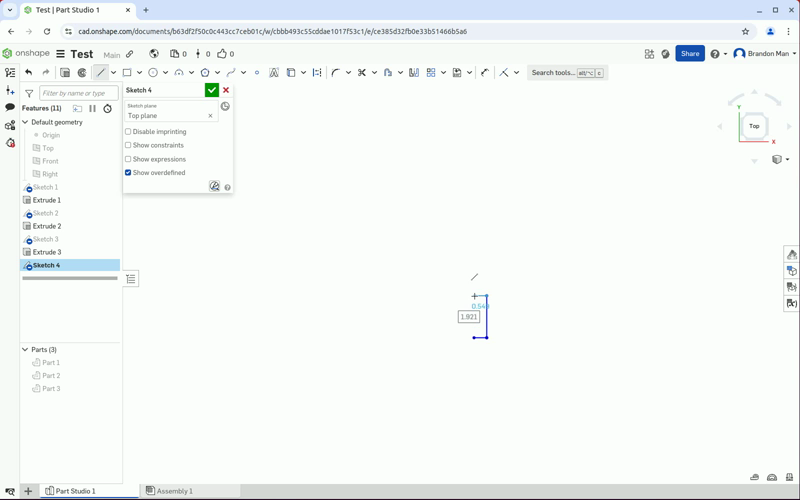
scroll(6)
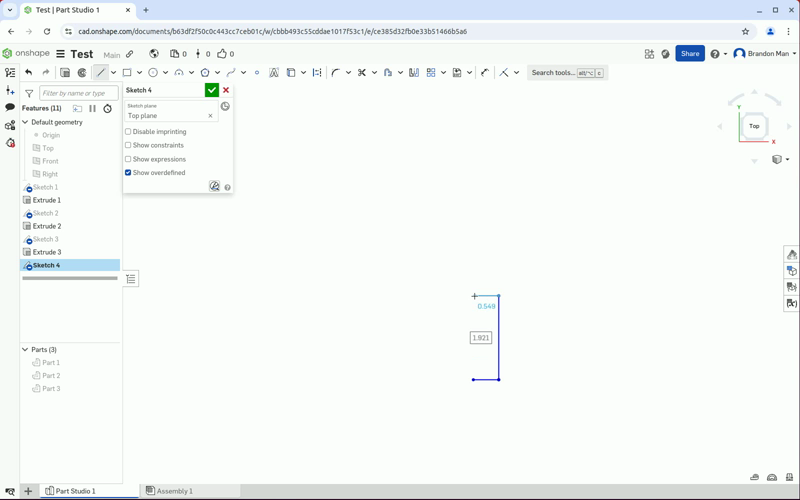
scroll(6)
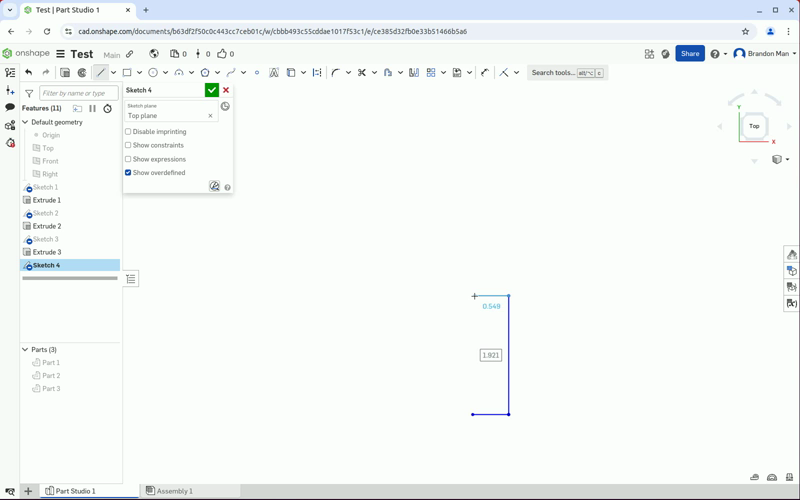
click(474, 295)
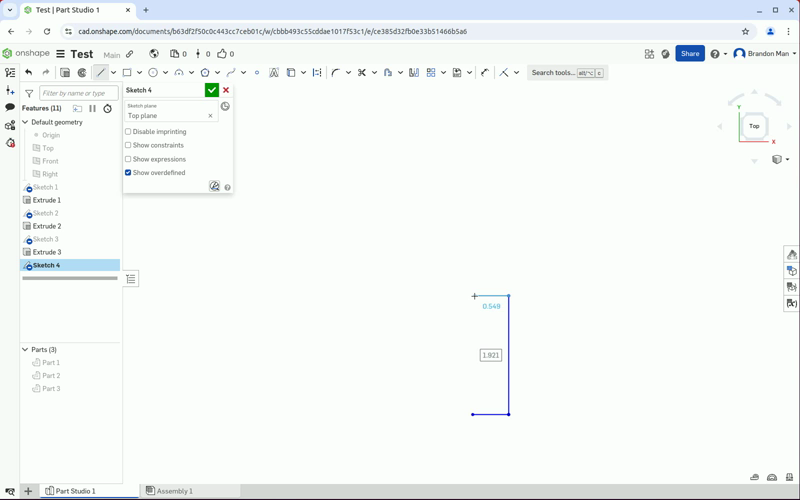
scroll(-6)
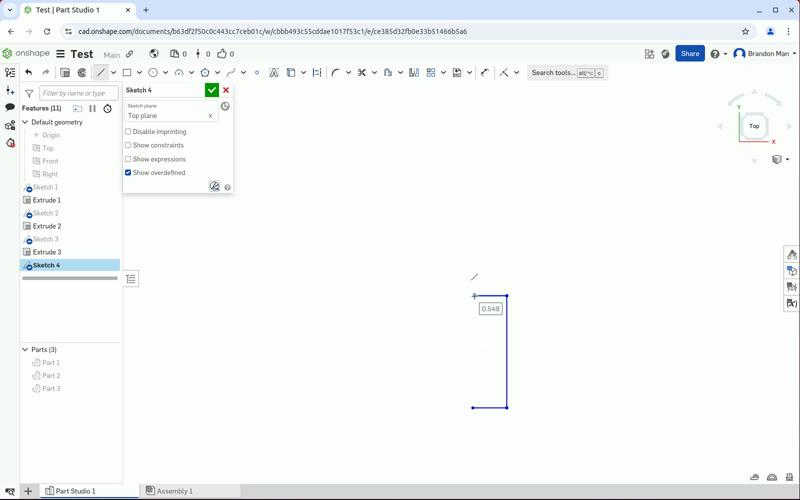
scroll(-6)
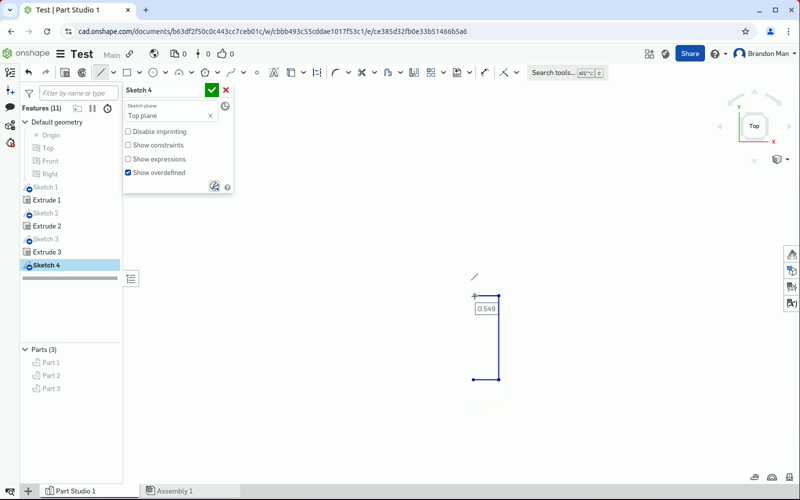
scroll(-6)
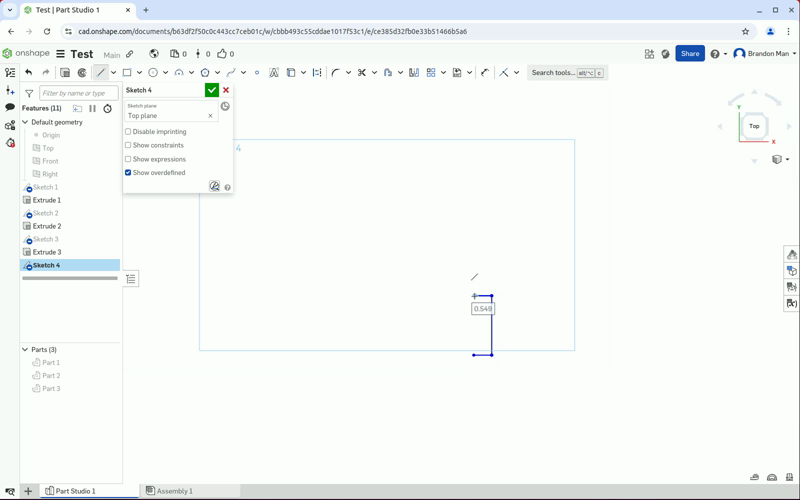
scroll(-6)
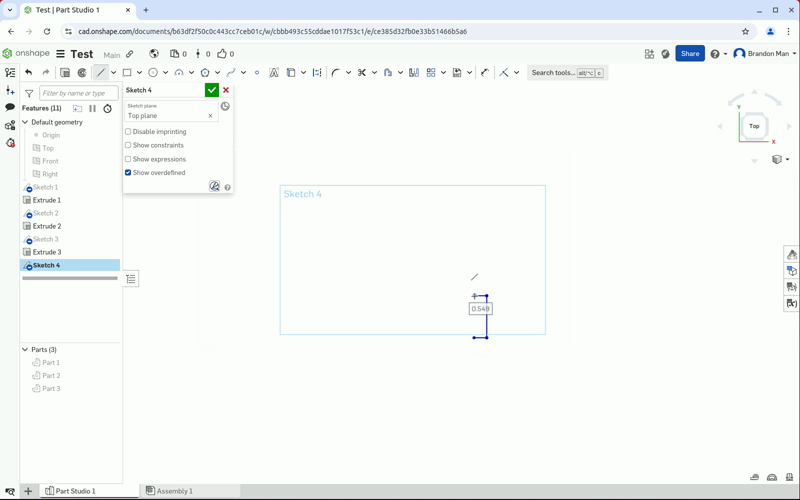
scroll(-6)
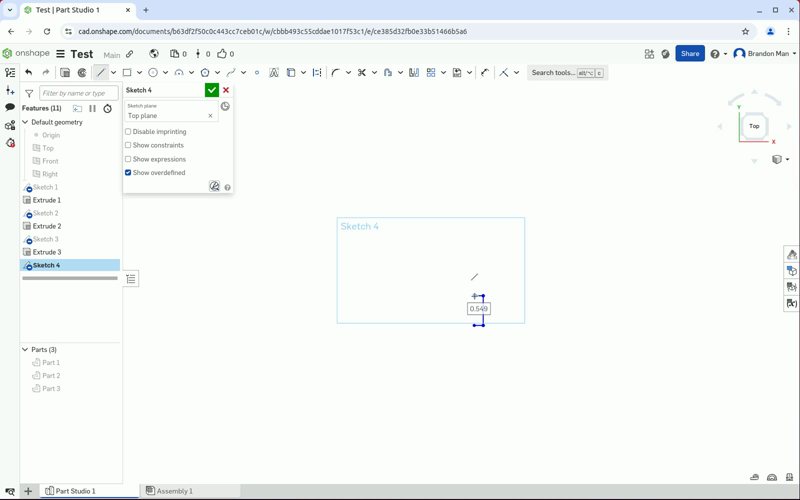
scroll(-6)
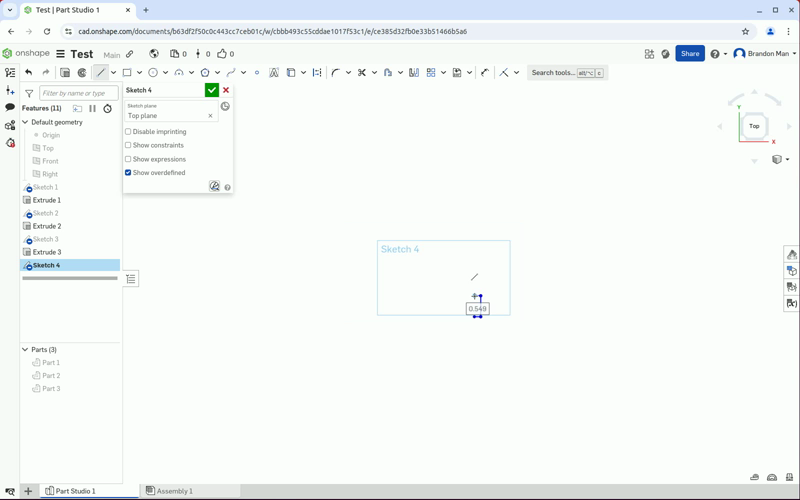
scroll(-6)
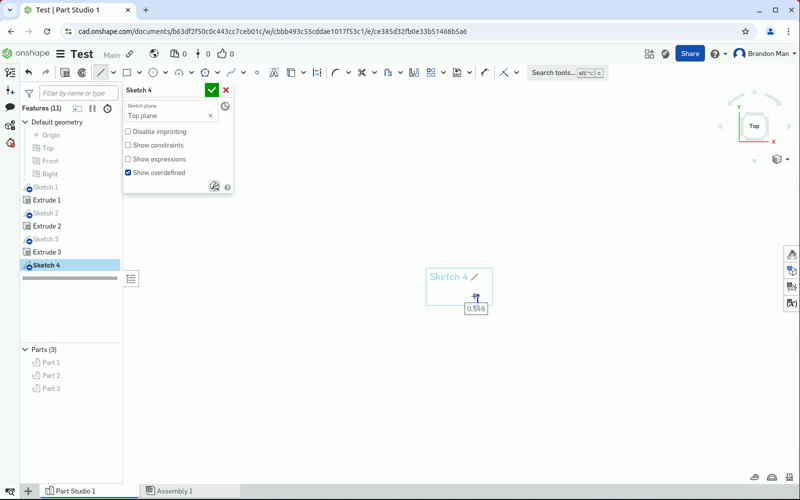
key_up(shift)
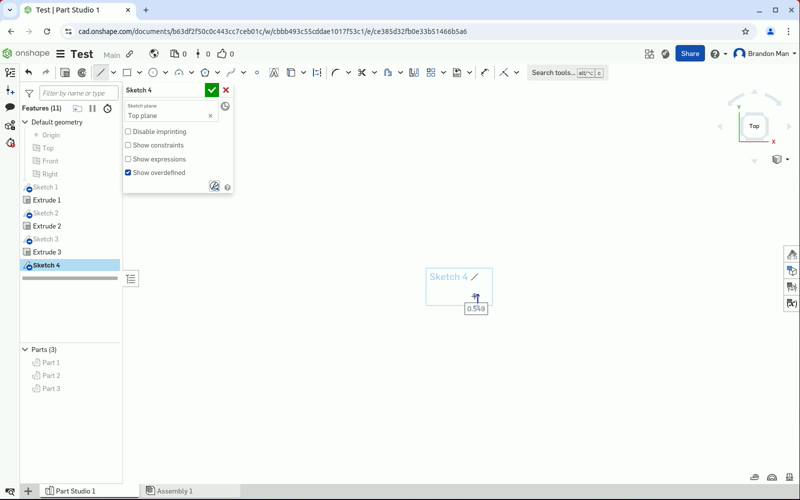
mouse_move(504, 295)
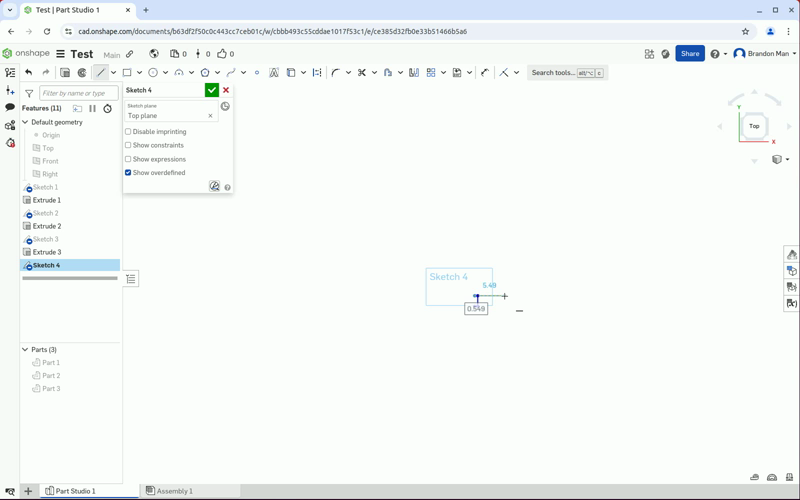
key_down(shift)
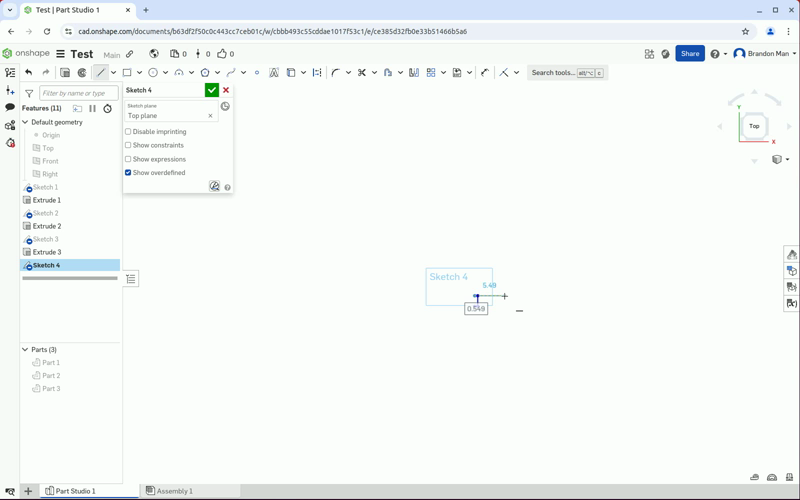
mouse_move(474, 306)
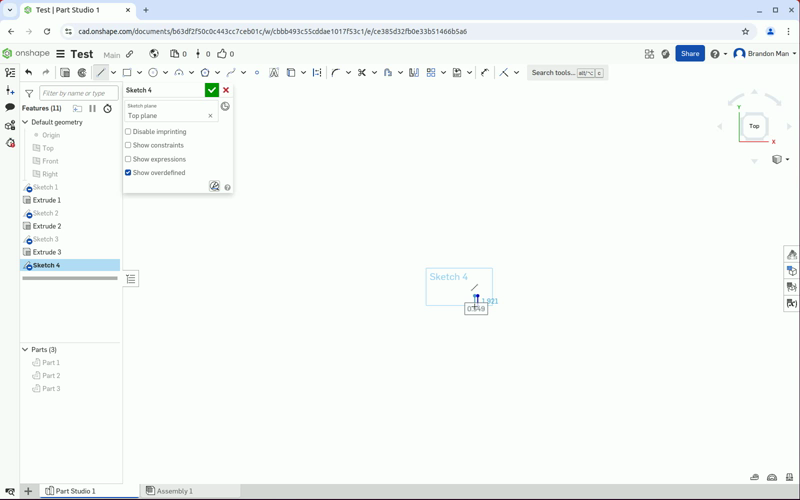
scroll(6)
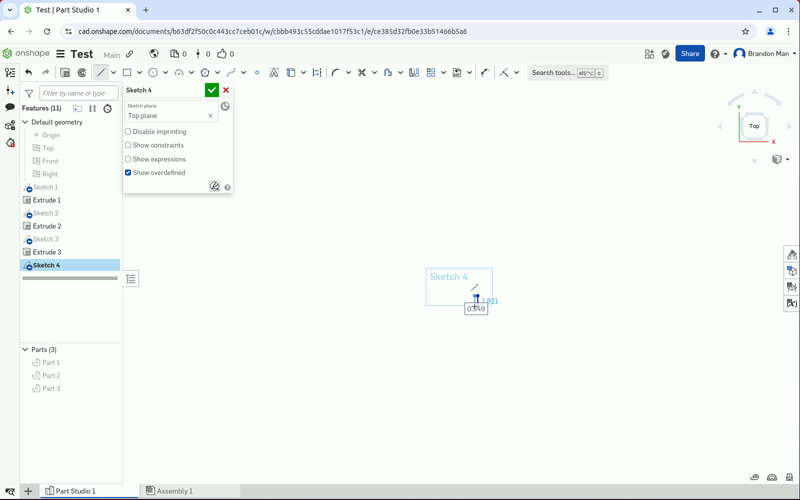
scroll(6)
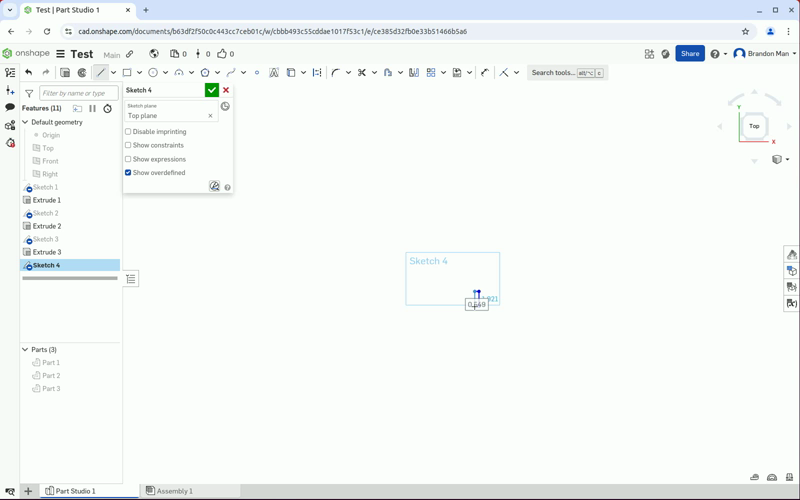
scroll(6)
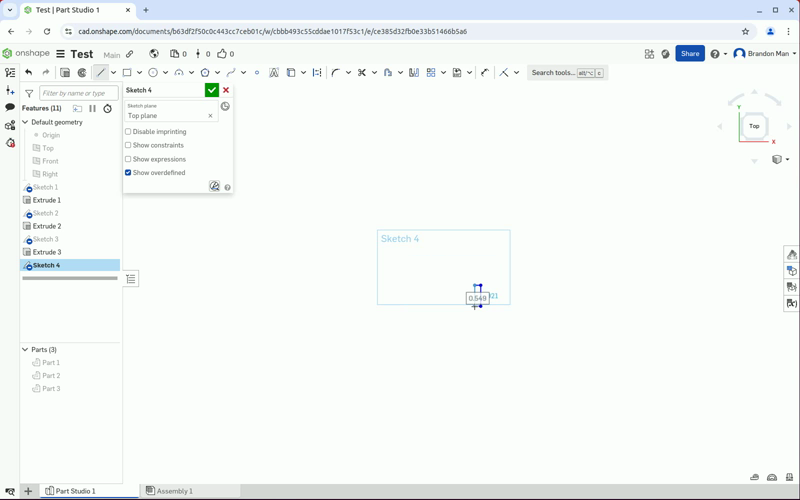
scroll(6)
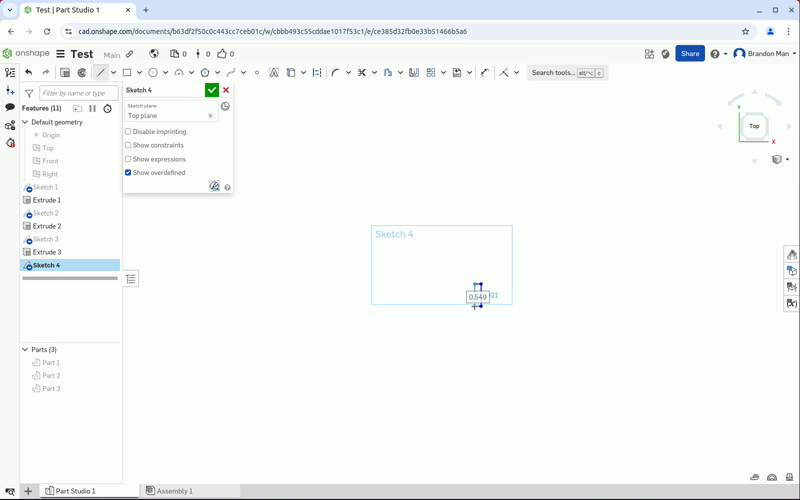
scroll(6)
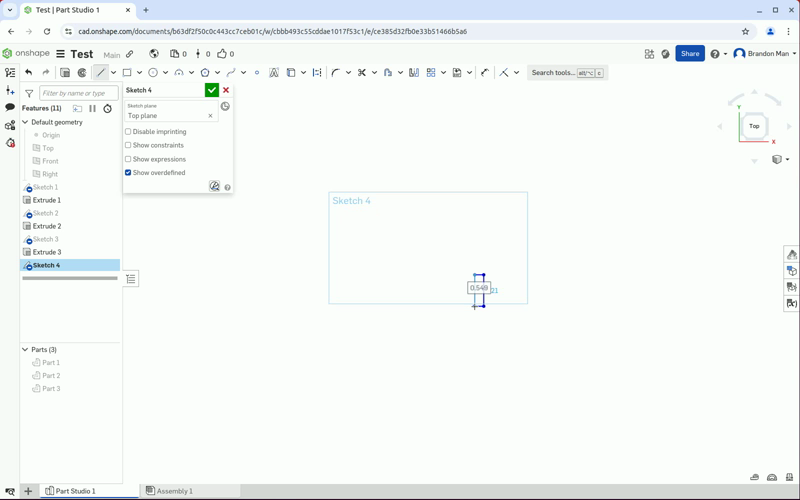
scroll(6)
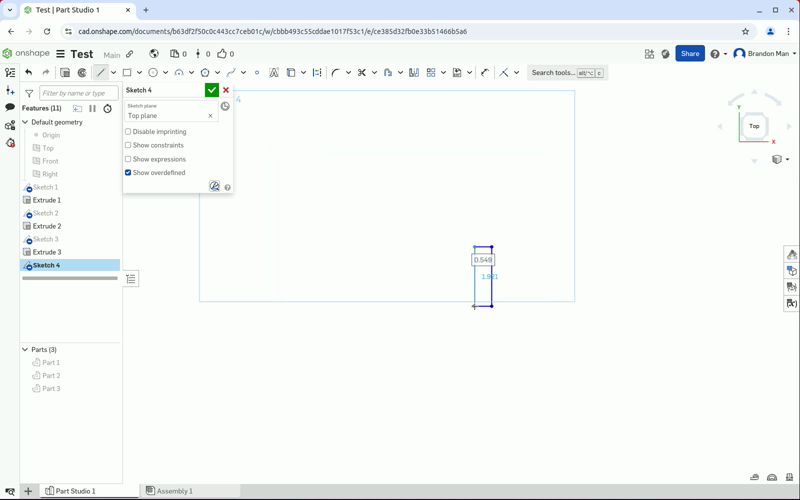
scroll(6)
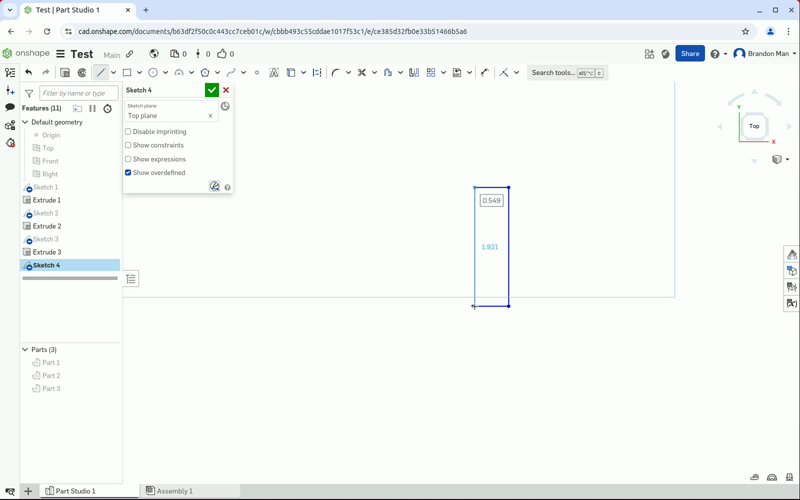
key_up(shift)
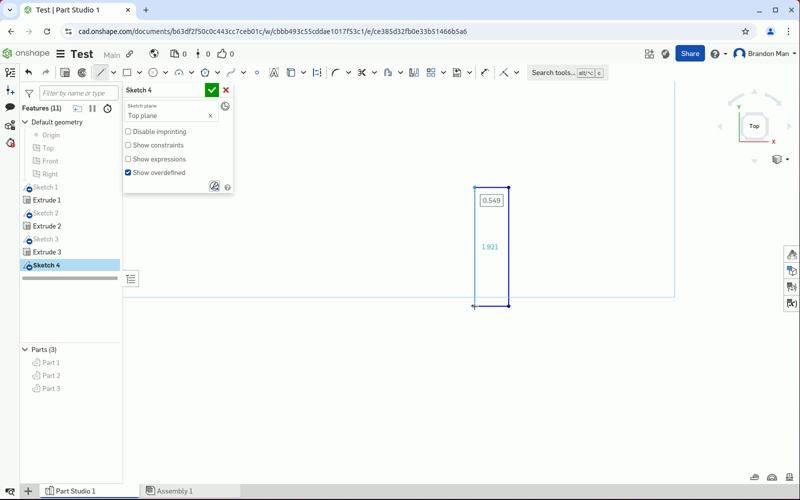
click(474, 306)
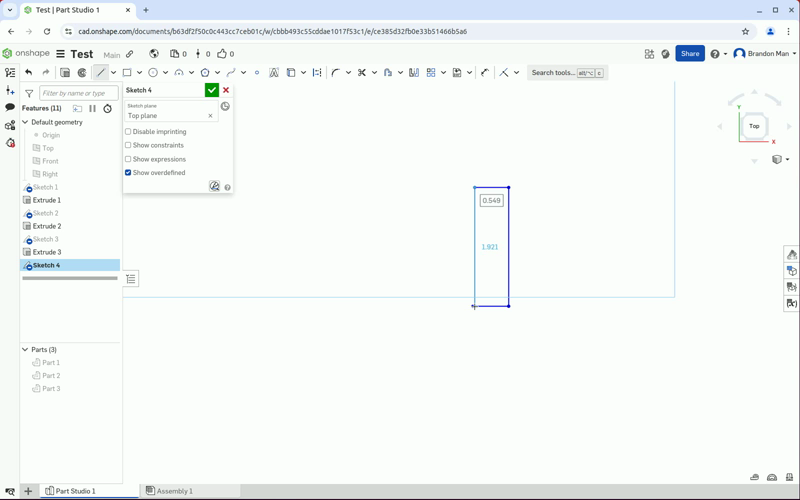
scroll(-6)
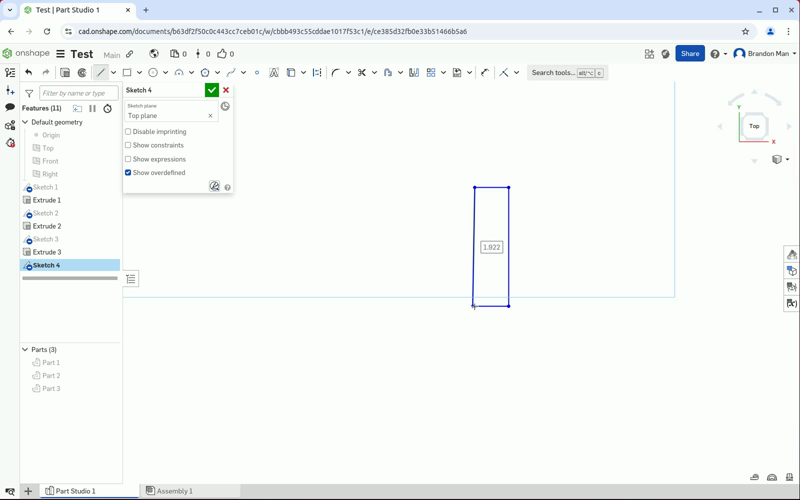
scroll(-6)
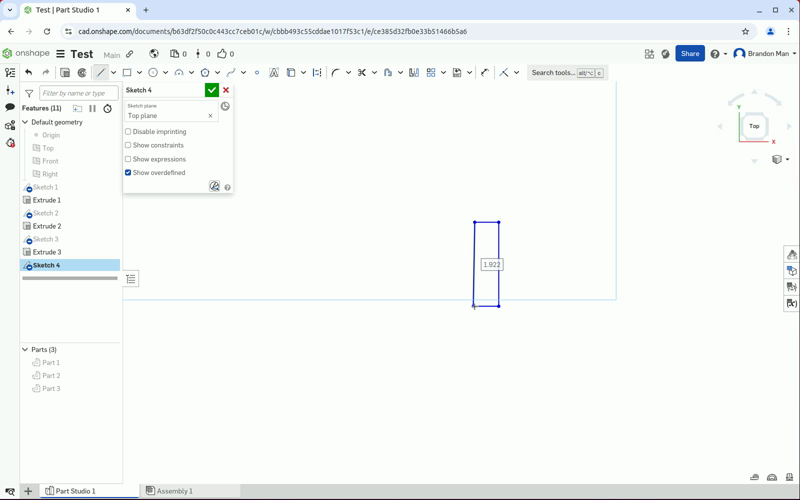
scroll(-6)
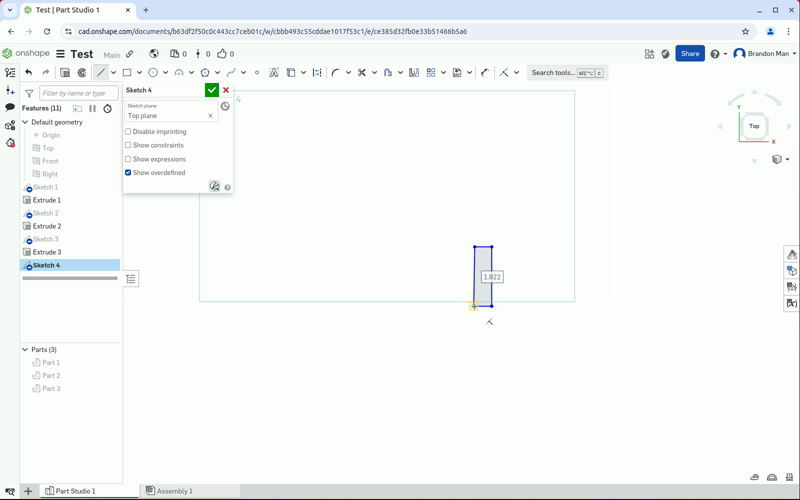
scroll(-6)
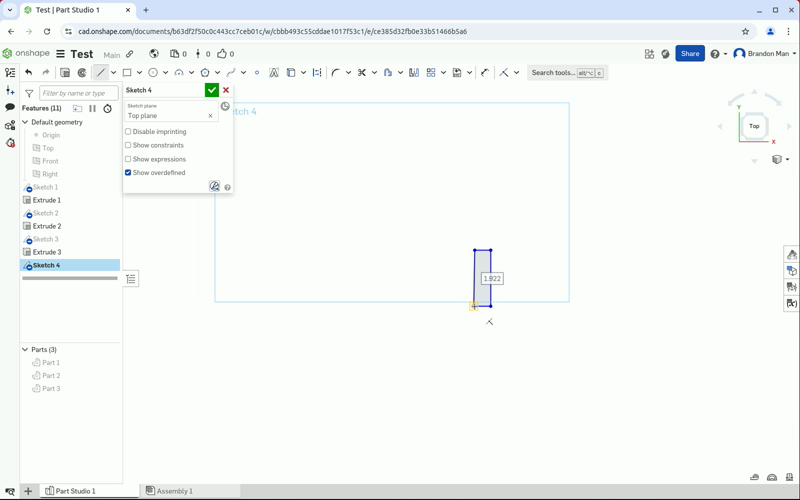
scroll(-6)
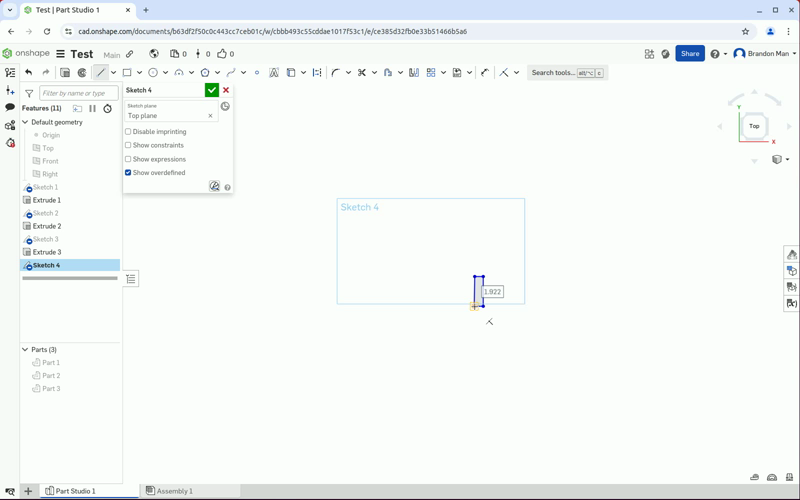
scroll(-6)
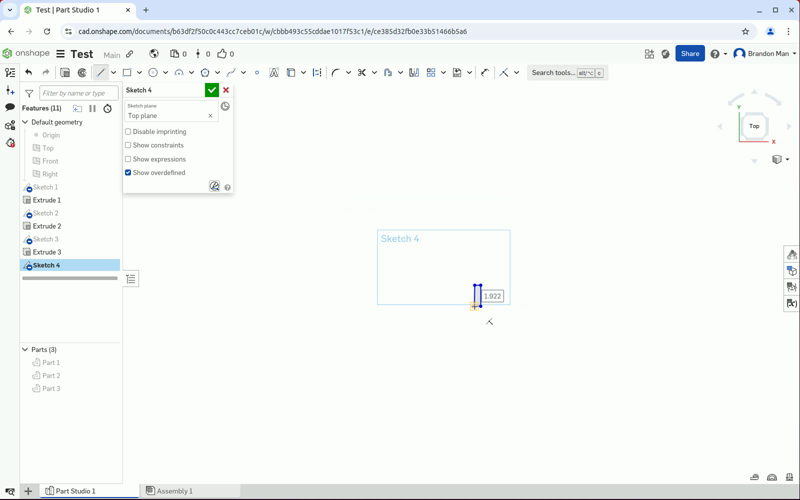
scroll(-6)
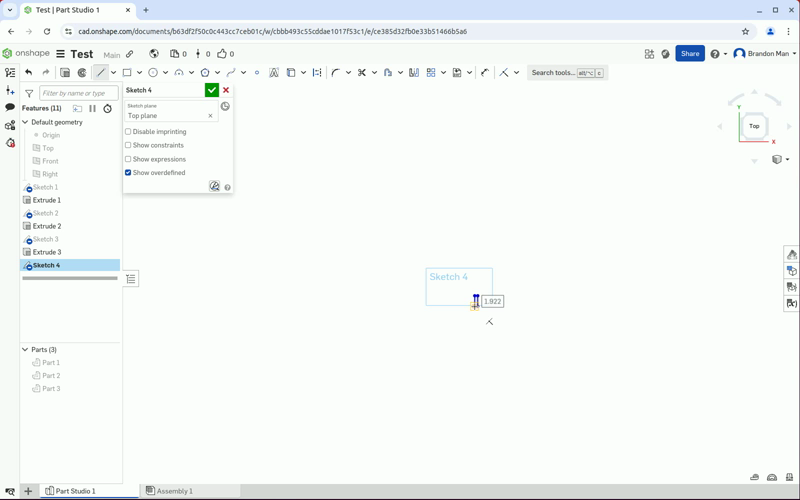
key(esc)
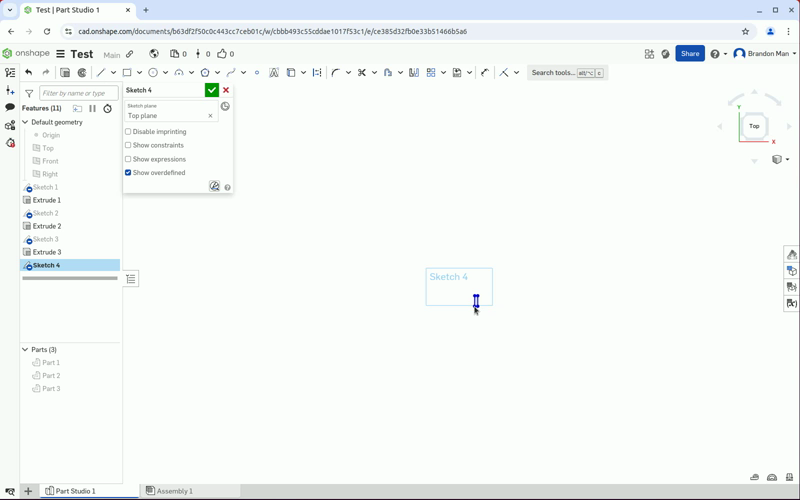
mouse_move(476, 299)
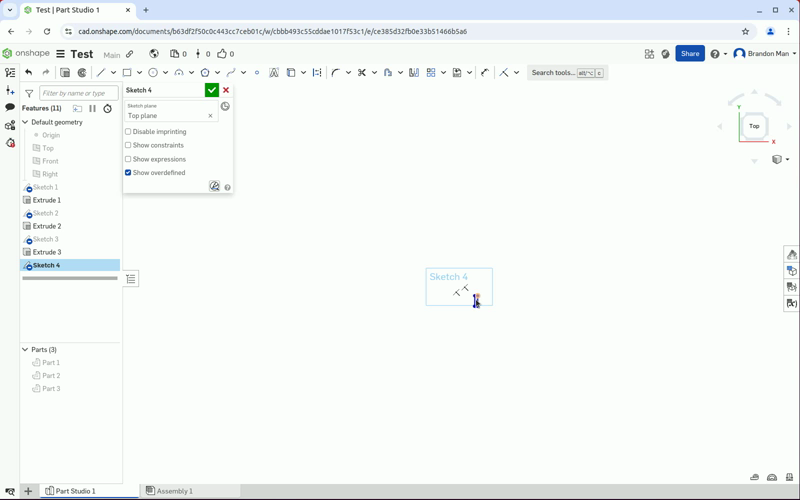
scroll(6)
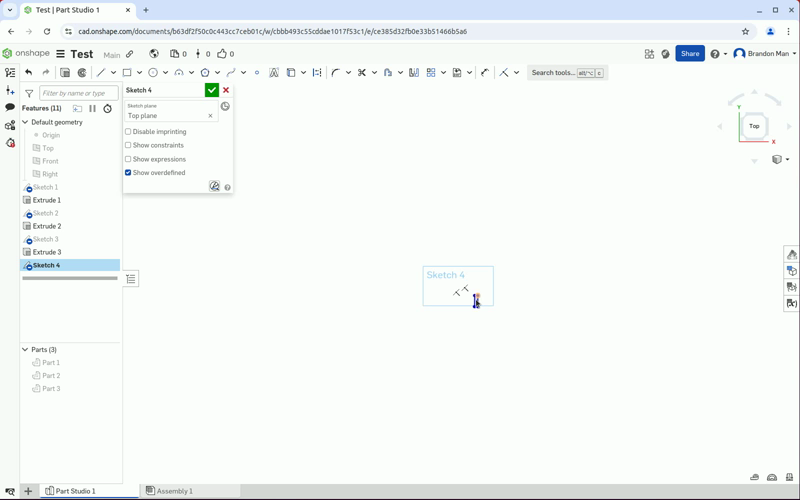
scroll(6)
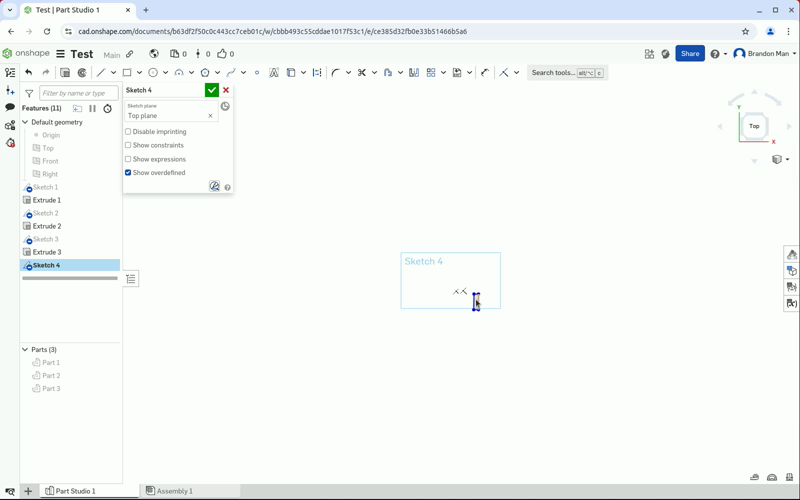
scroll(6)
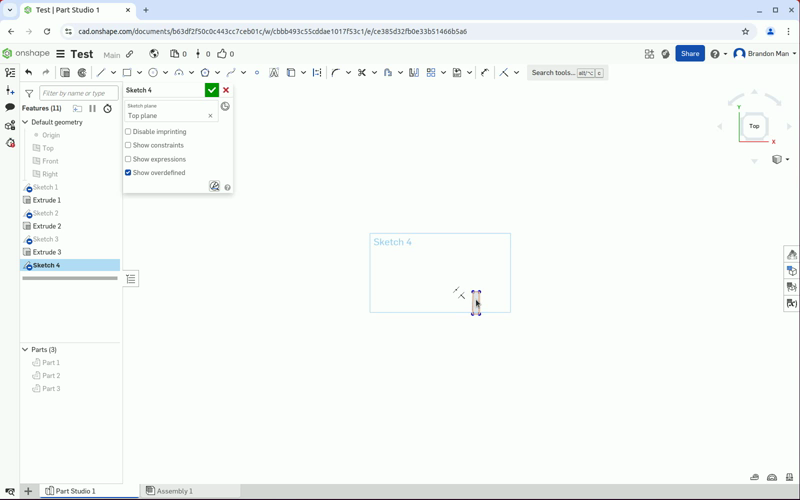
scroll(6)
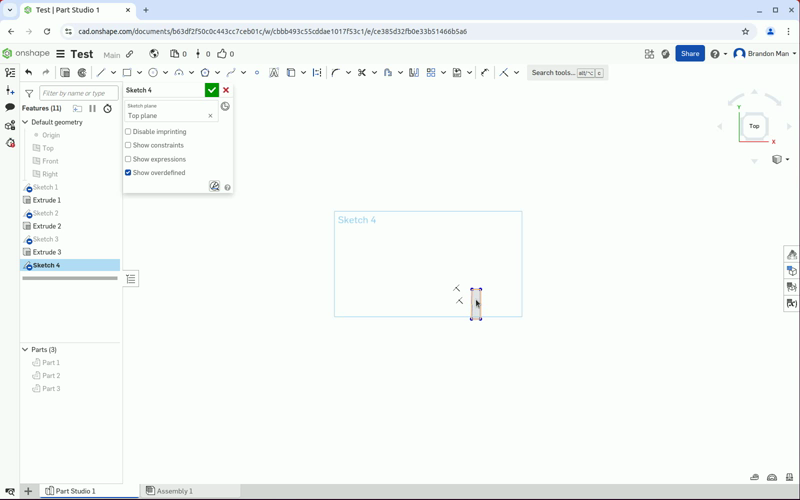
scroll(6)
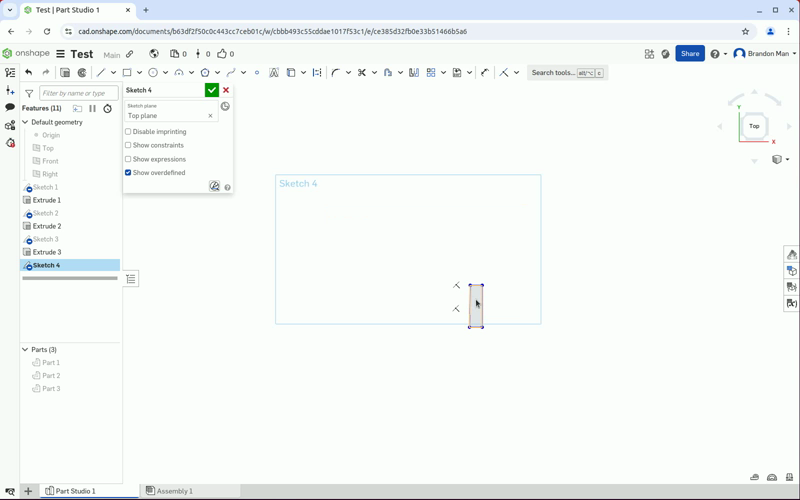
scroll(6)
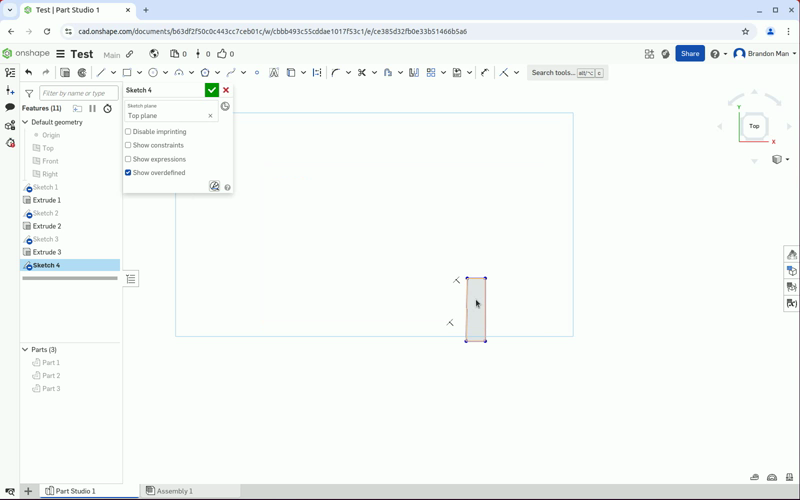
scroll(6)
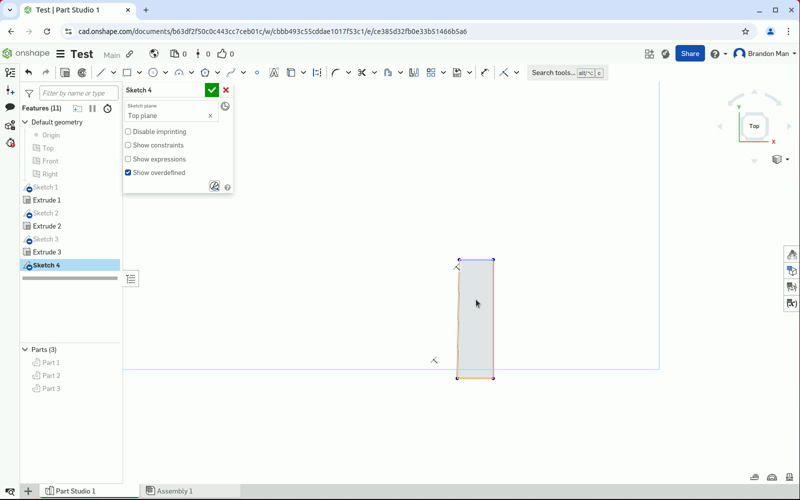
click(476, 299)
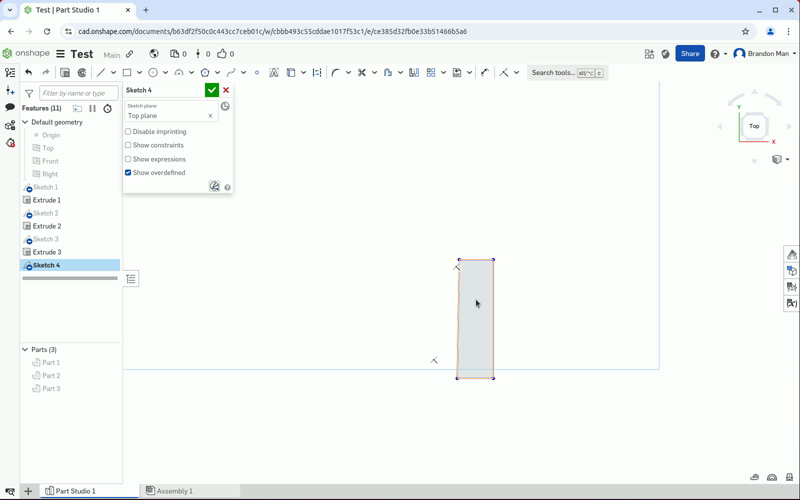
scroll(-6)
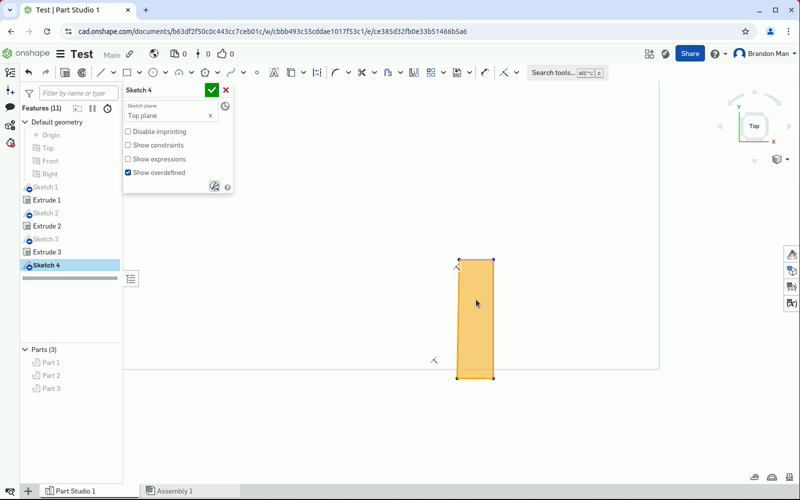
scroll(-6)
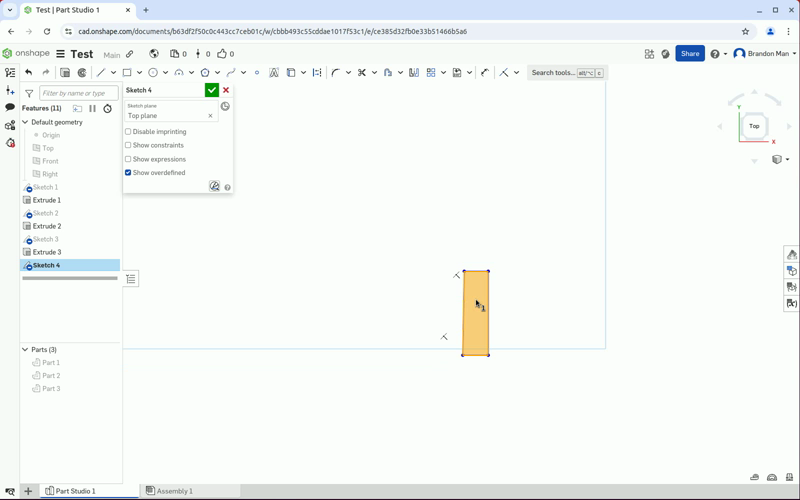
scroll(-6)
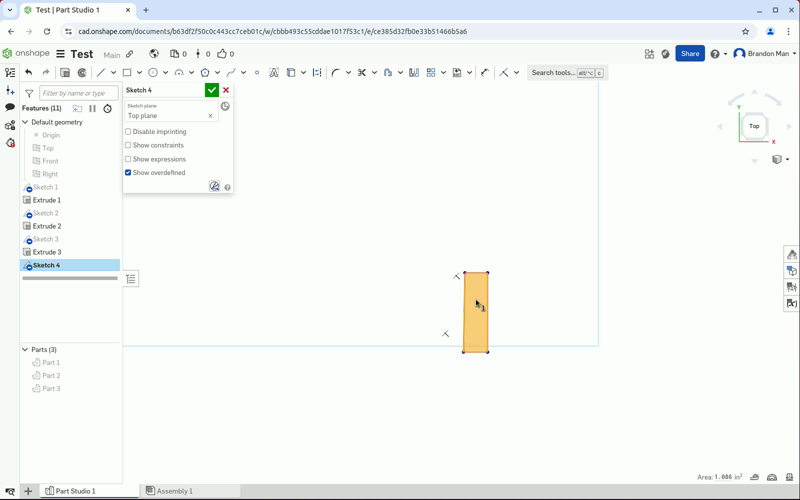
scroll(-6)
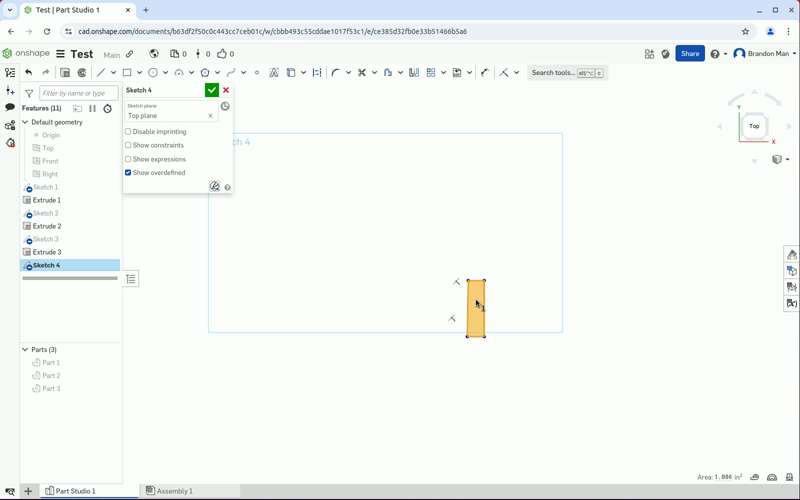
scroll(-6)
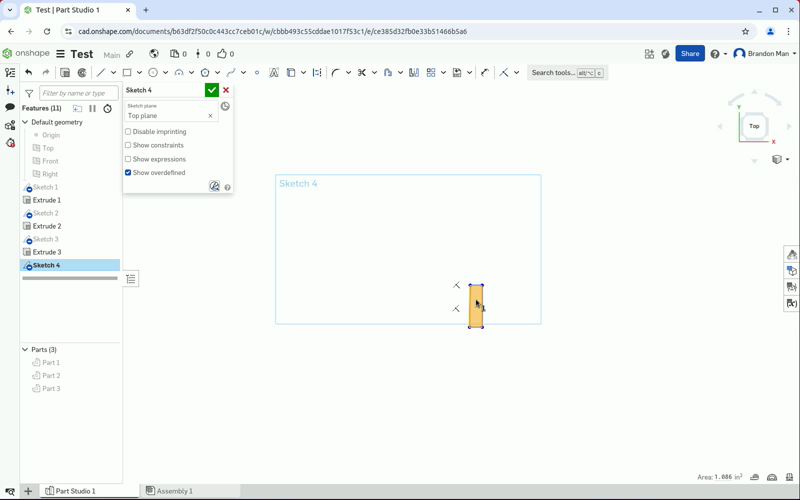
scroll(-6)
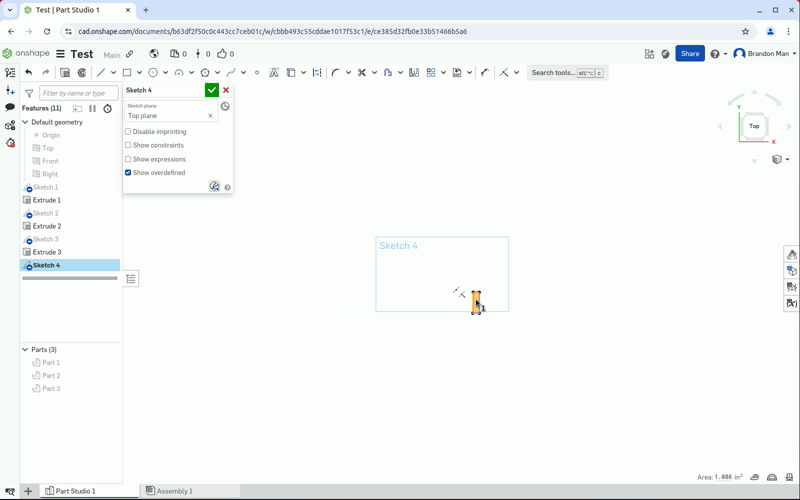
scroll(-6)
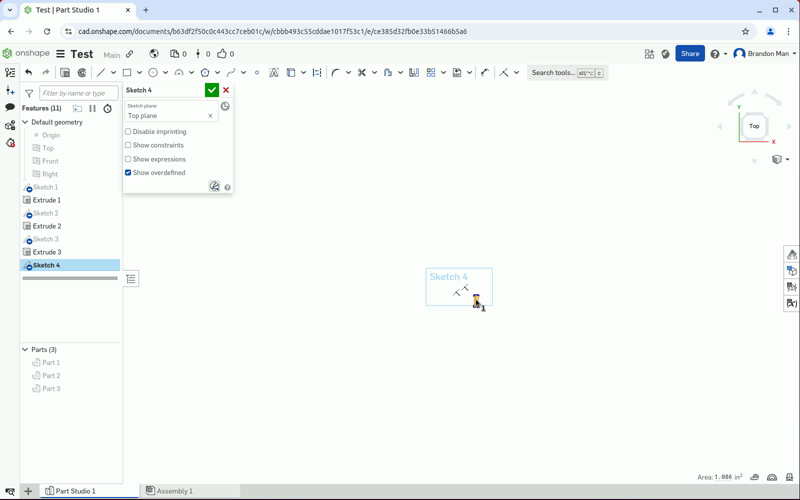
mouse_move(73, 352)
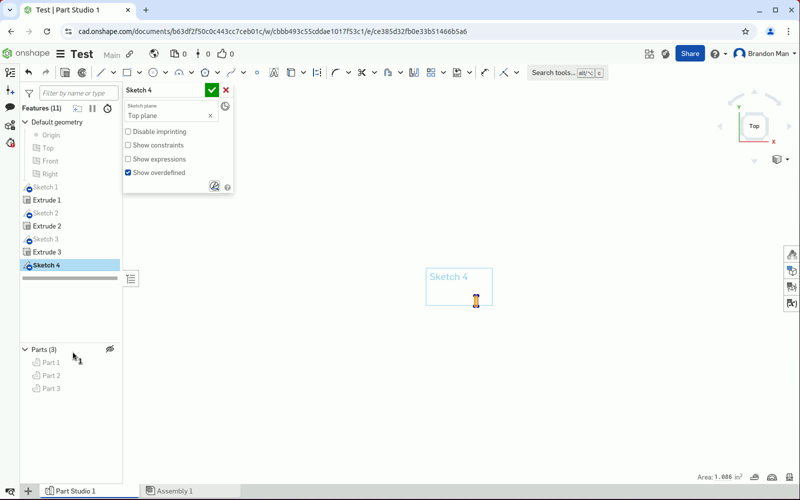
key(shift+y)
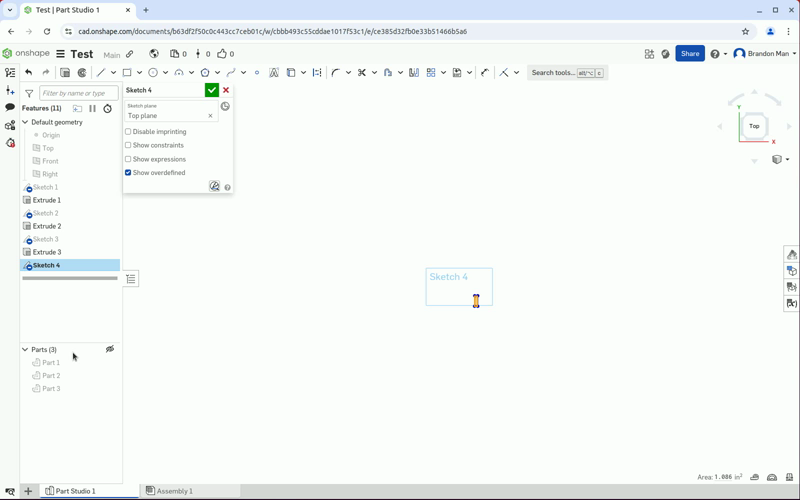
key(shift+e)
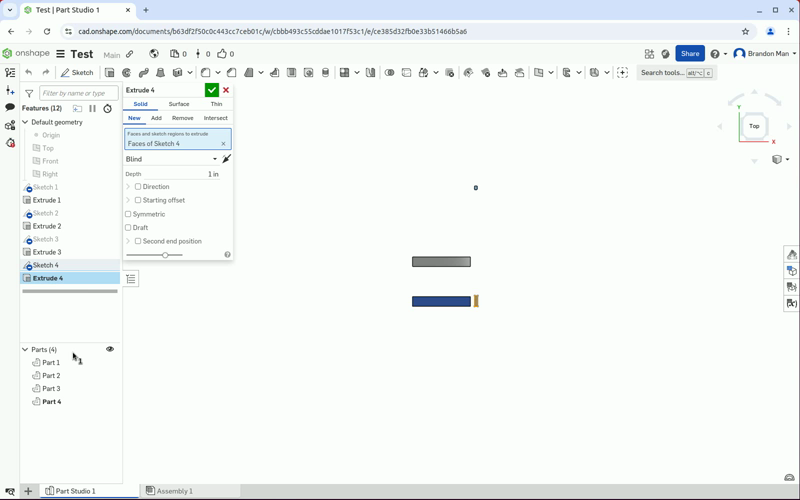
mouse_move(143, 106)
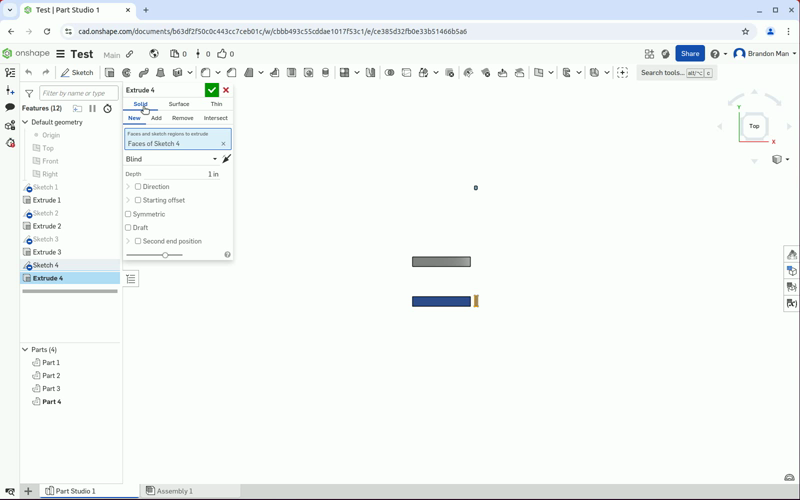
click(143, 106)
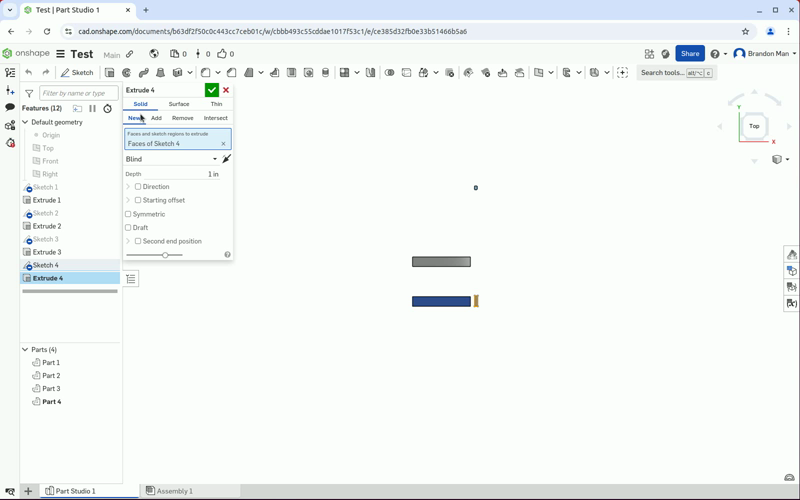
mouse_move(137, 120)
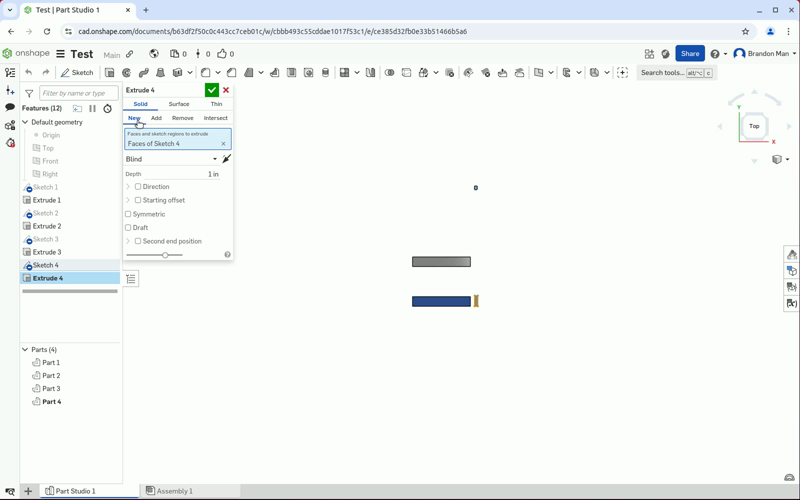
click(137, 120)
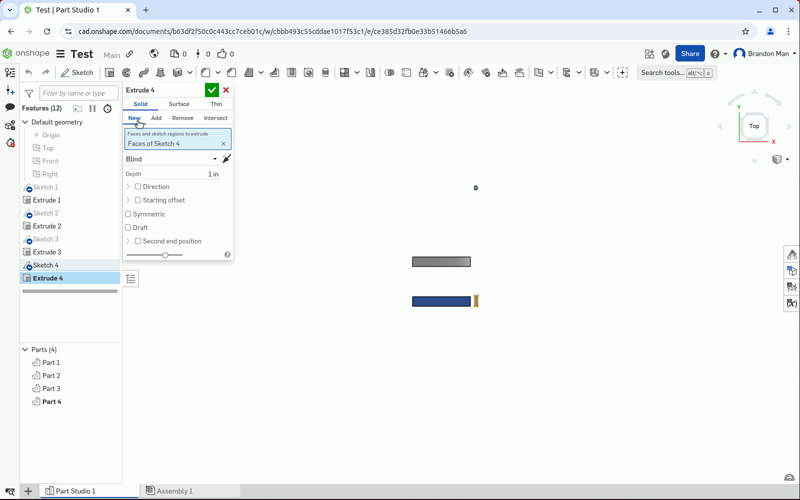
key(tab, 4)
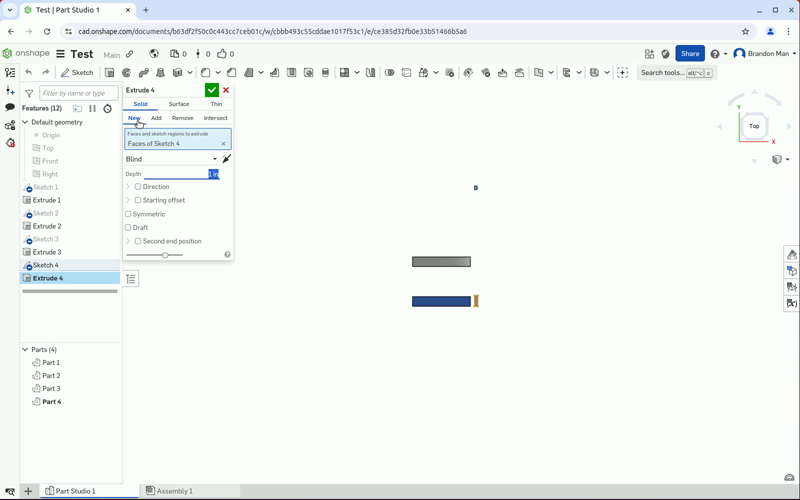
text(23.108)
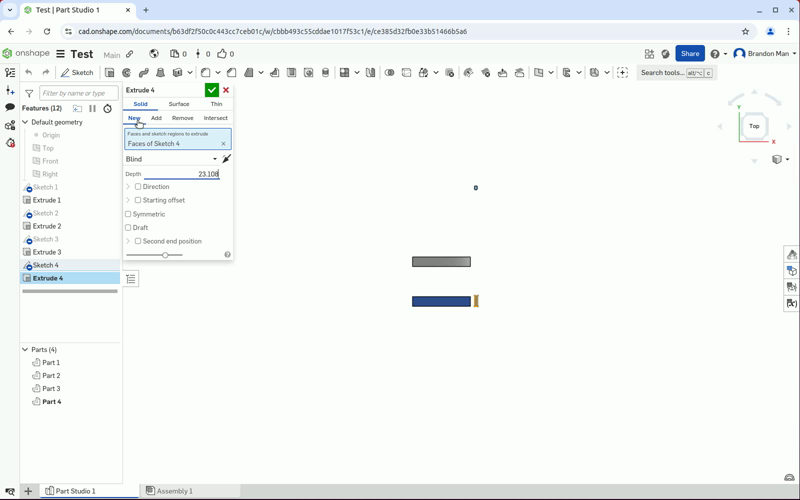
key(enter)
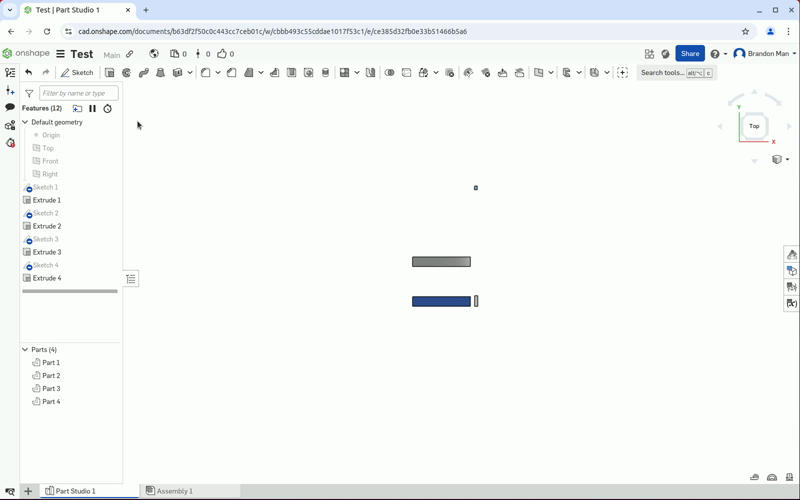
key(shift+h)
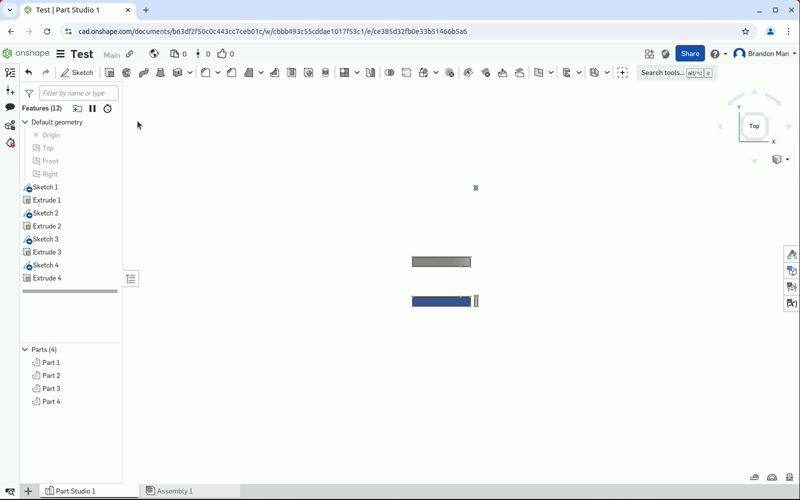
key(shift+h)
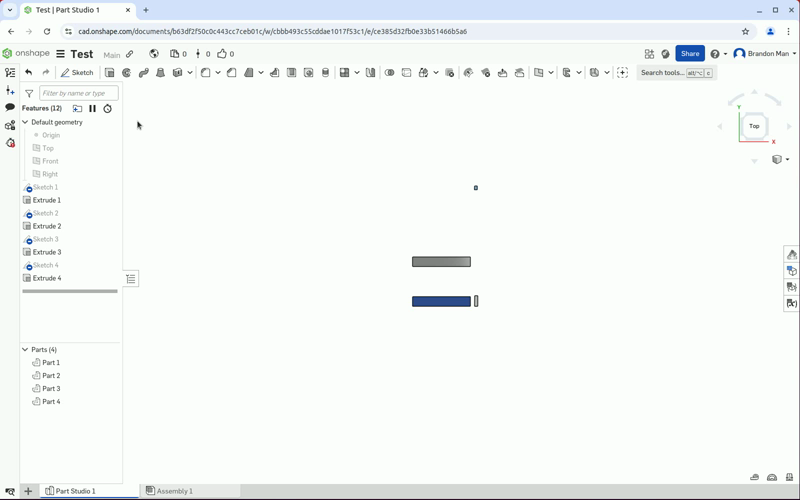
mouse_move(73, 189)
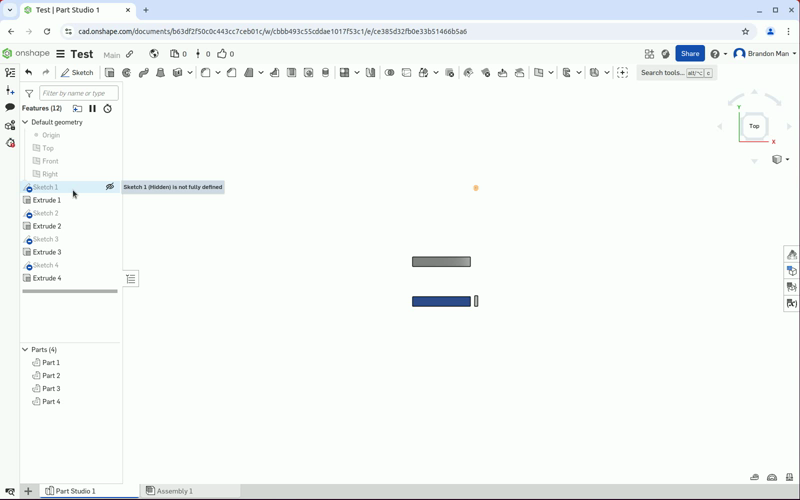
click(73, 189)
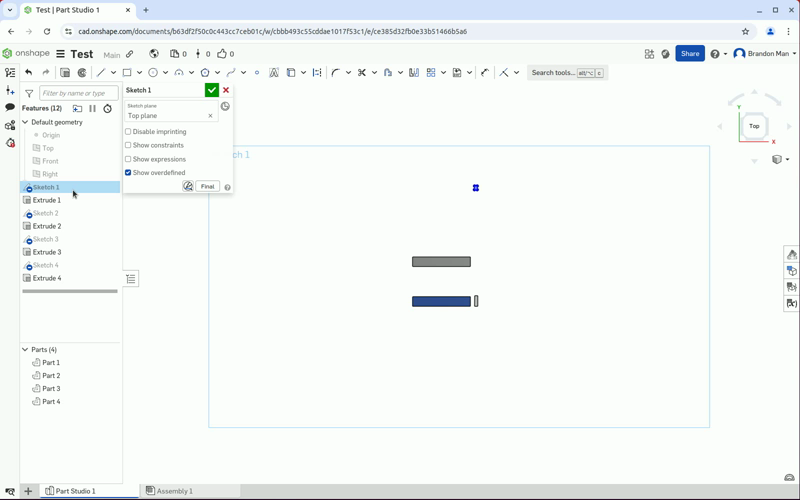
mouse_move(229, 92)
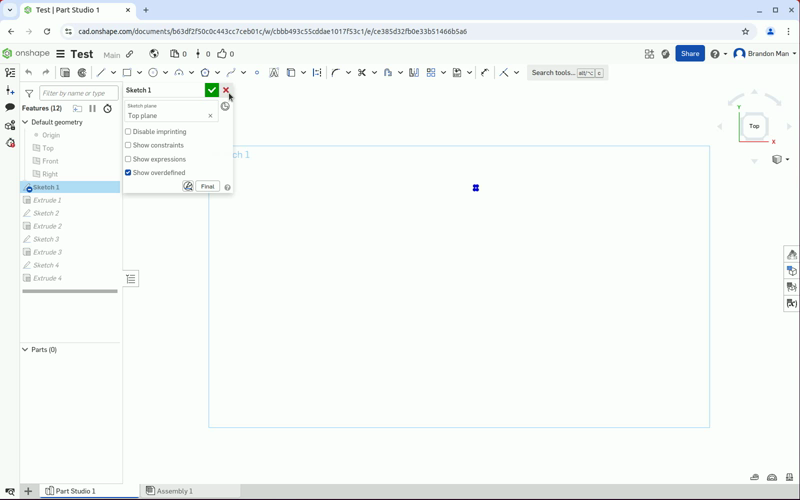
click(229, 92)
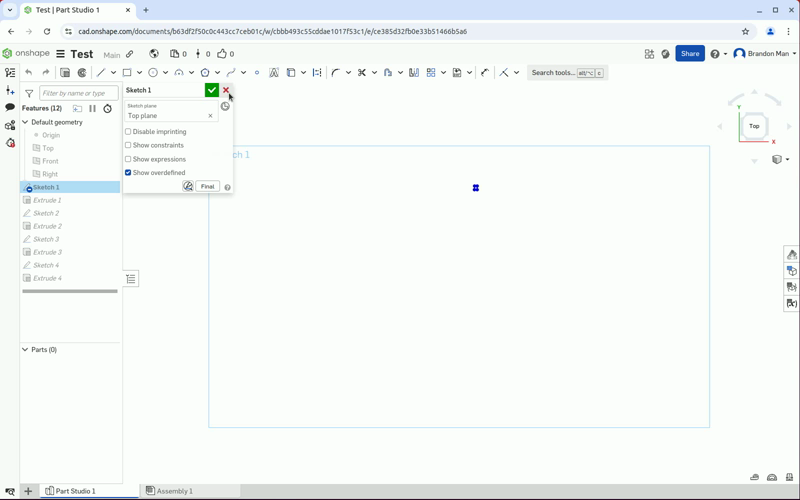
key(shift+s)
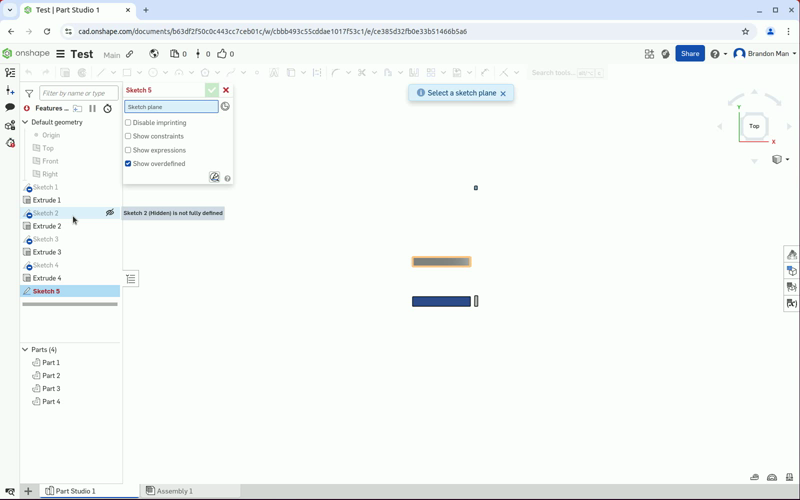
scroll(3)
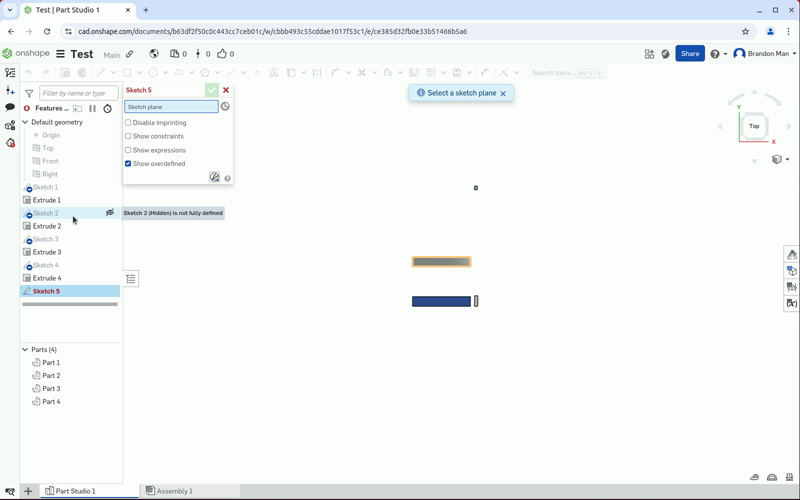
mouse_move(73, 150)
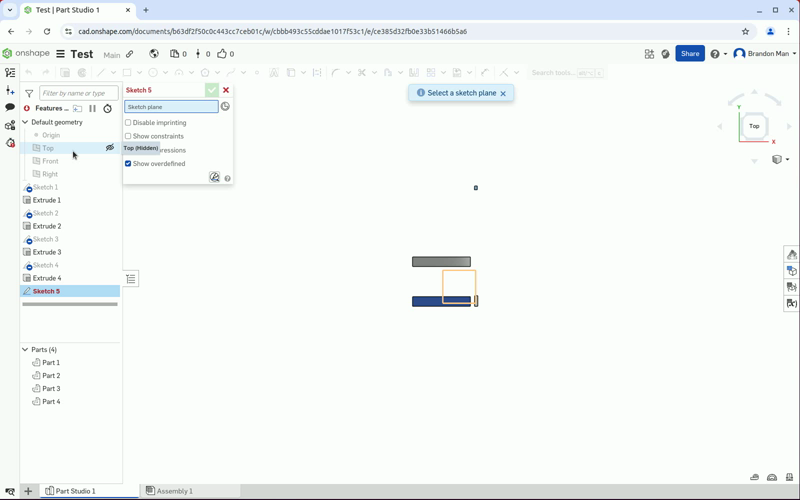
click(73, 150)
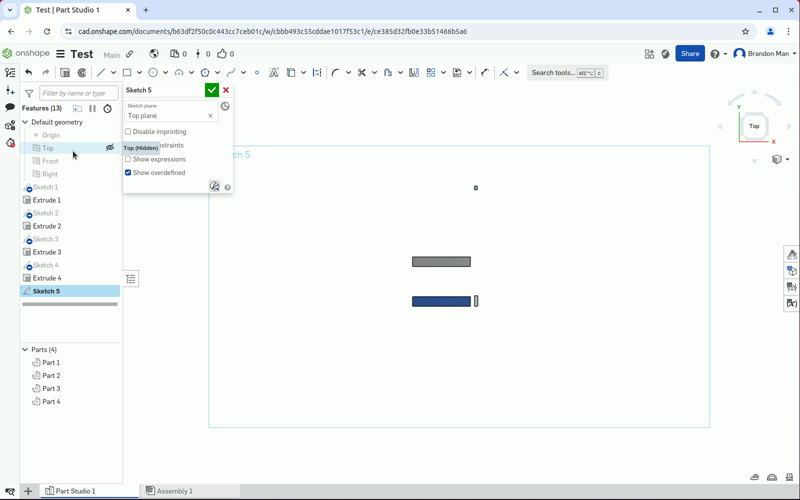
mouse_move(73, 352)
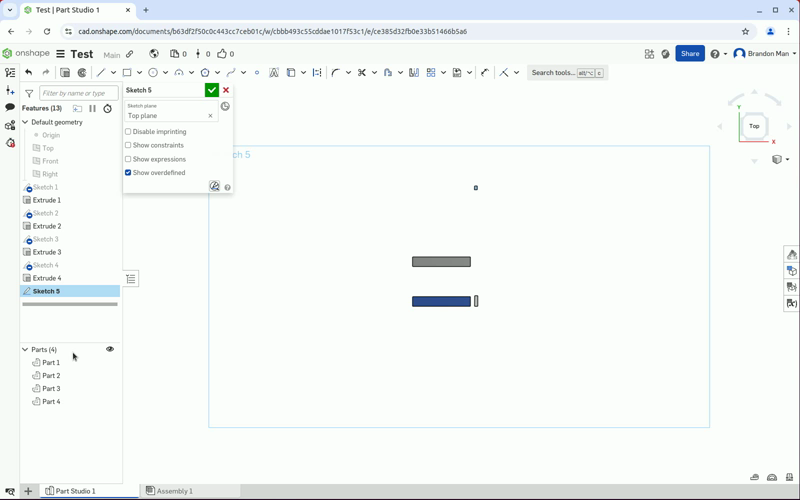
key(y)
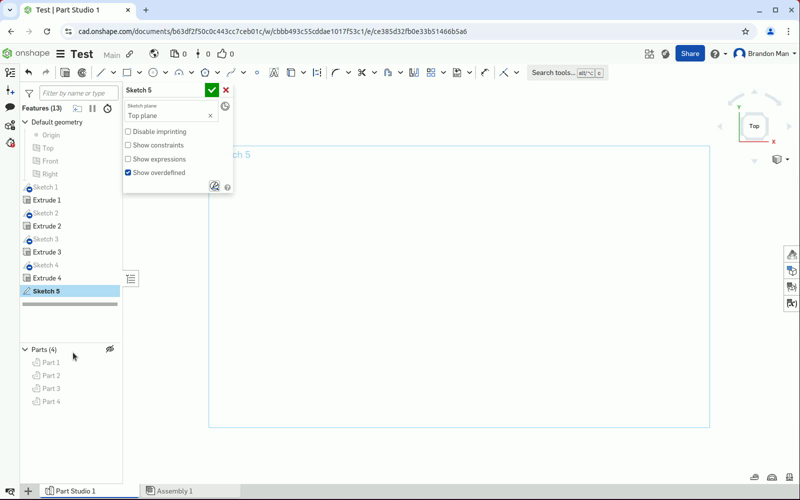
key(l)
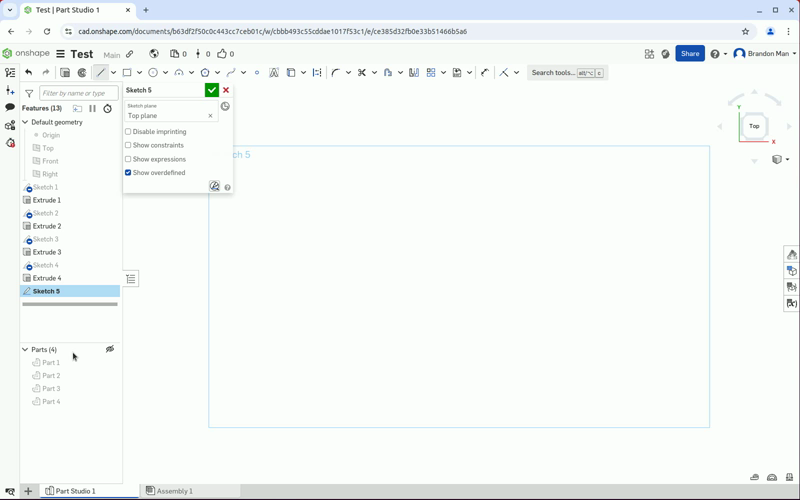
key_down(shift)
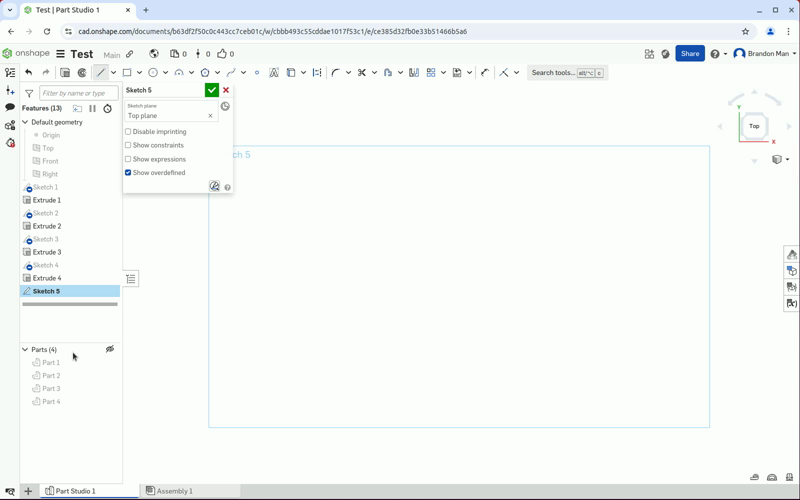
mouse_move(476, 306)
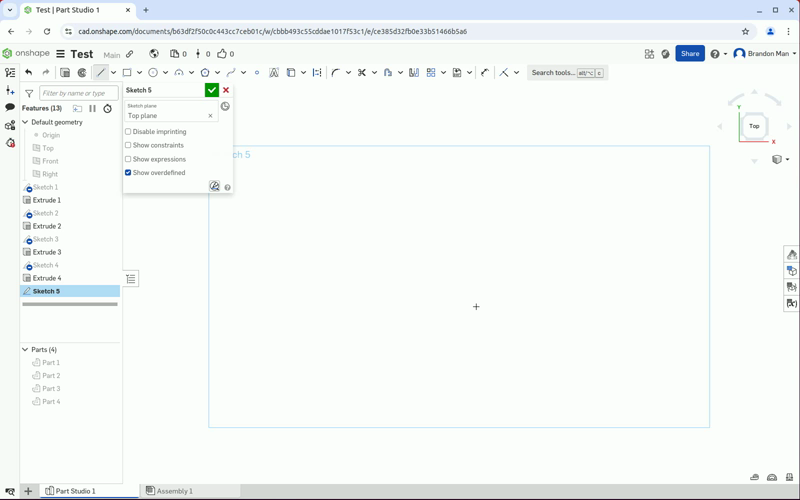
click(476, 306)
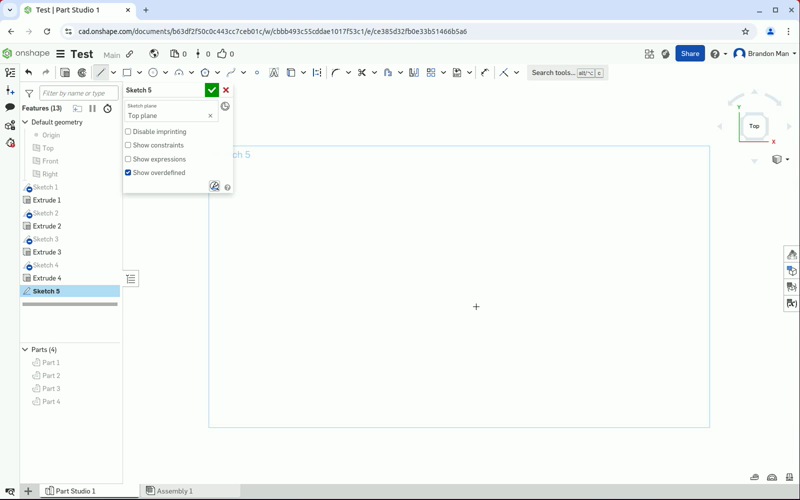
key_up(shift)
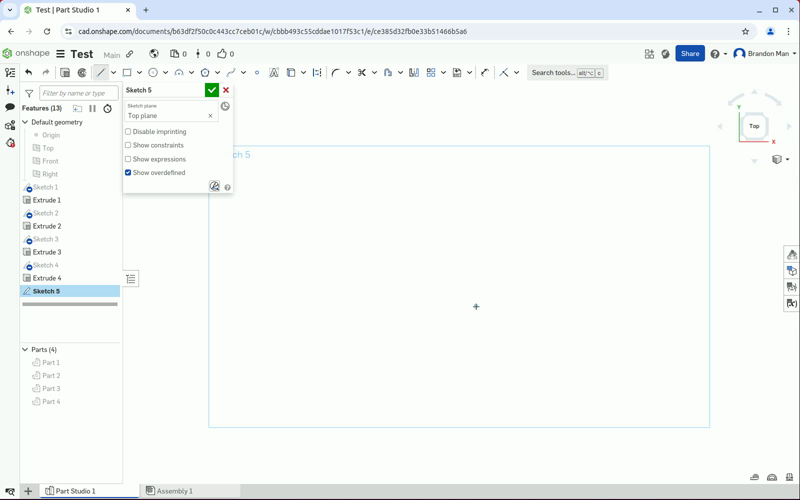
key_down(shift)
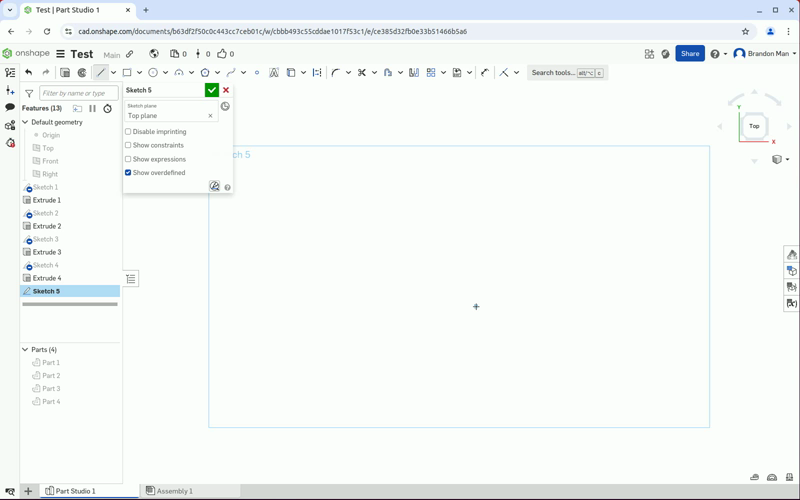
mouse_move(506, 306)
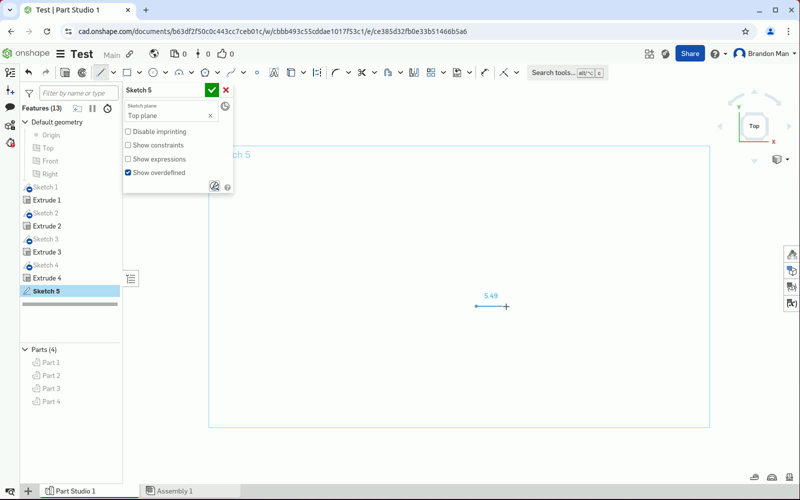
mouse_move(480, 306)
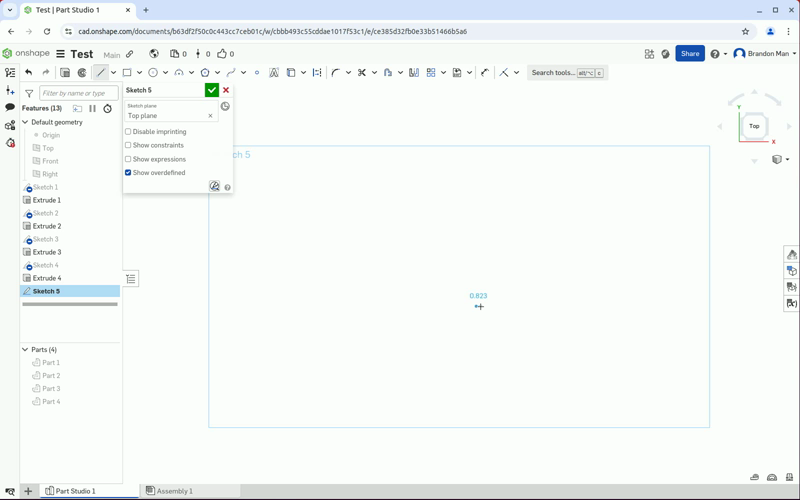
scroll(6)
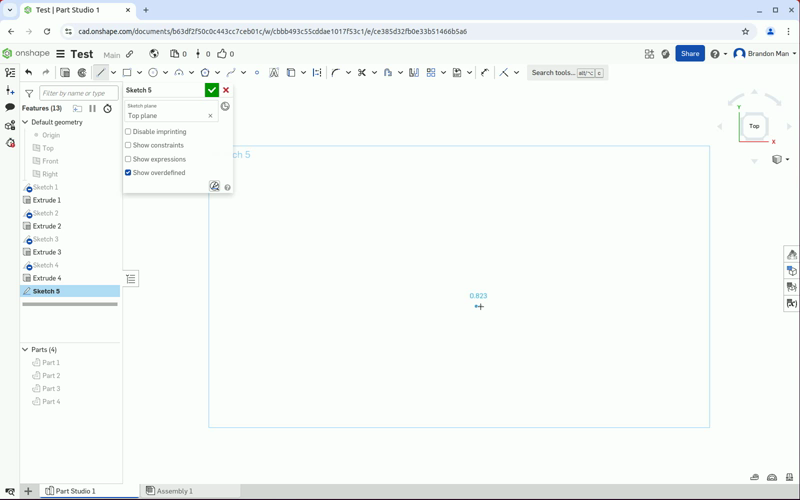
scroll(6)
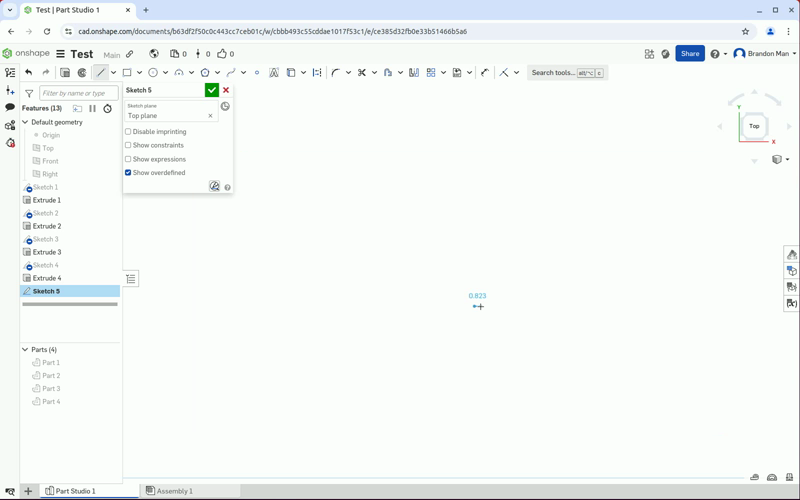
scroll(6)
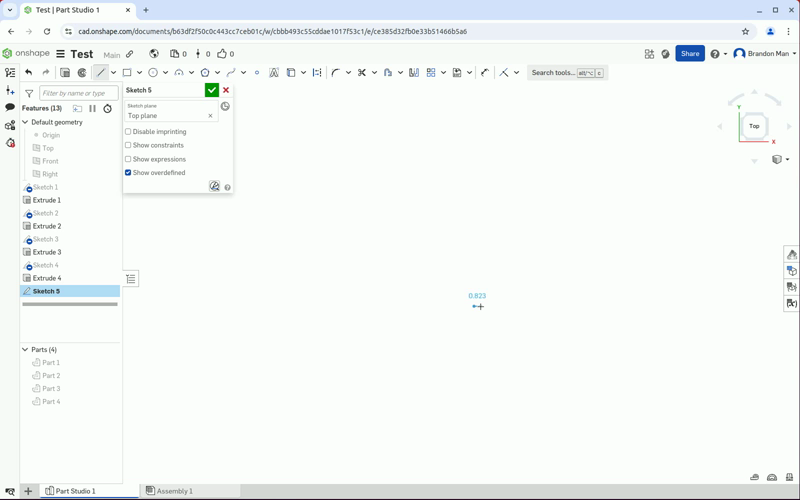
scroll(6)
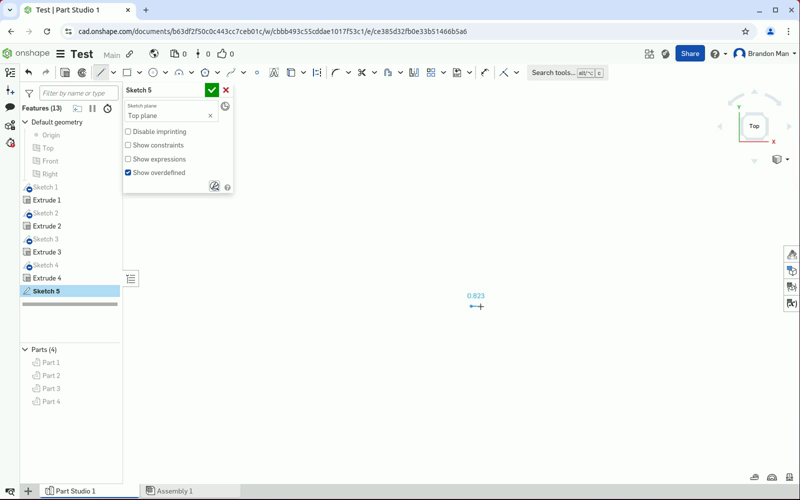
scroll(6)
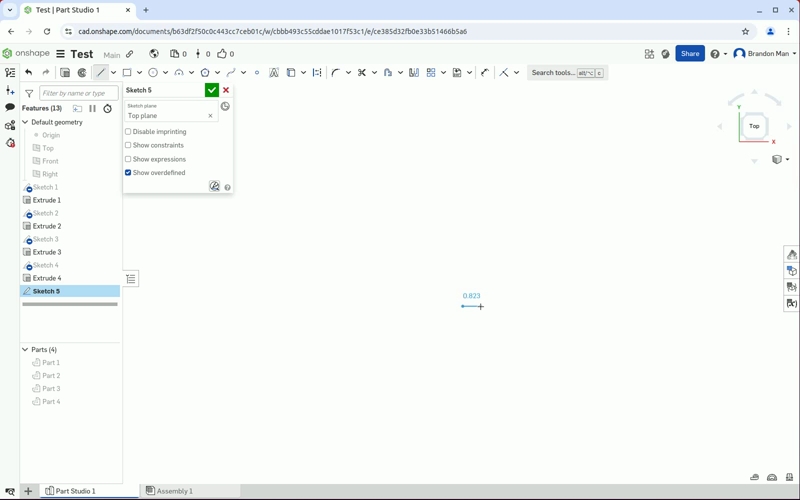
scroll(6)
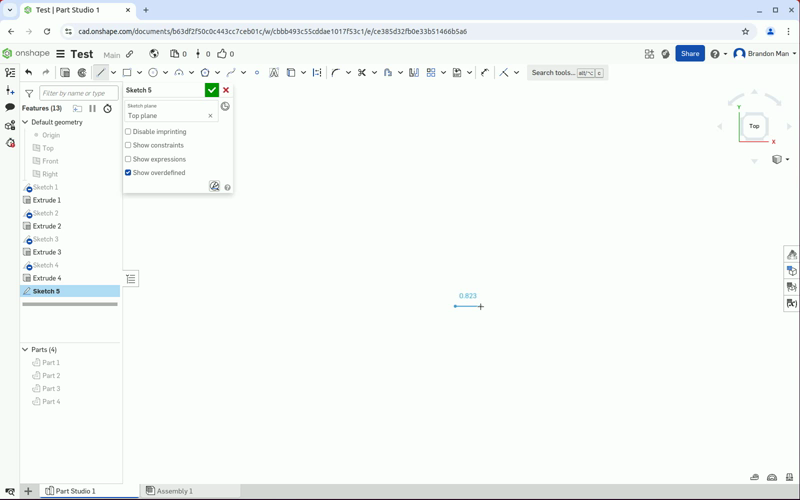
scroll(6)
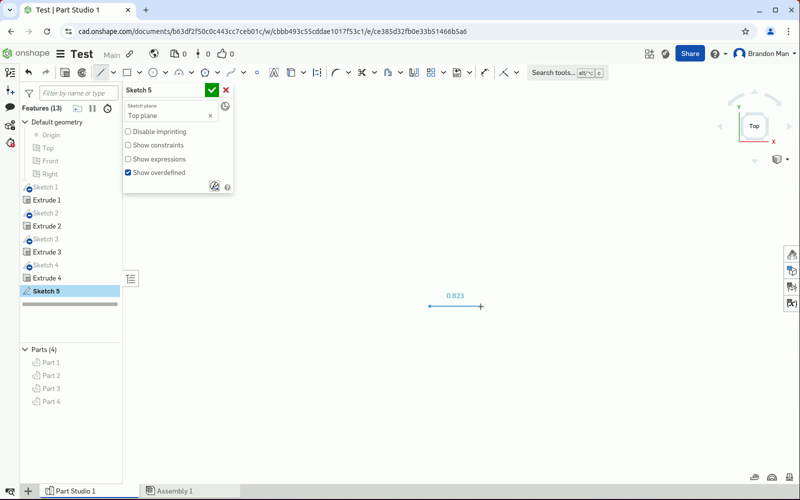
click(480, 306)
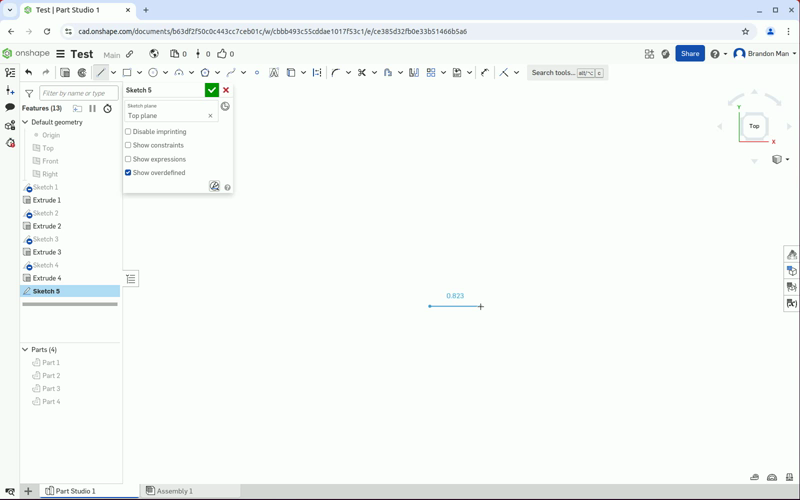
scroll(-6)
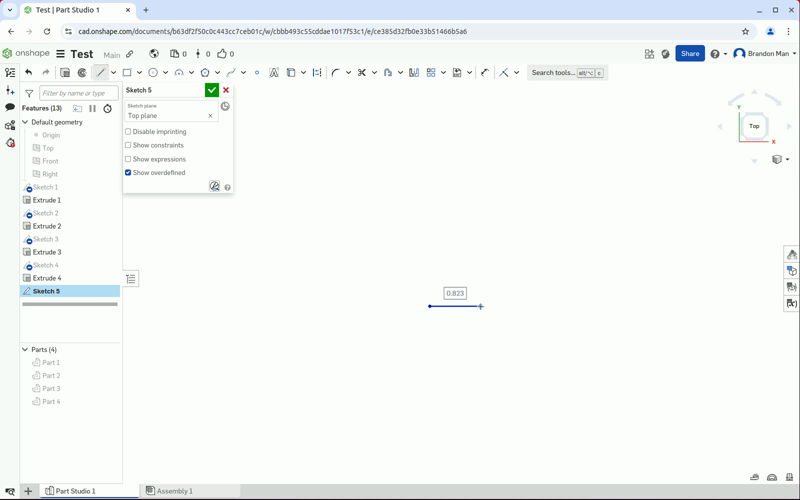
scroll(-6)
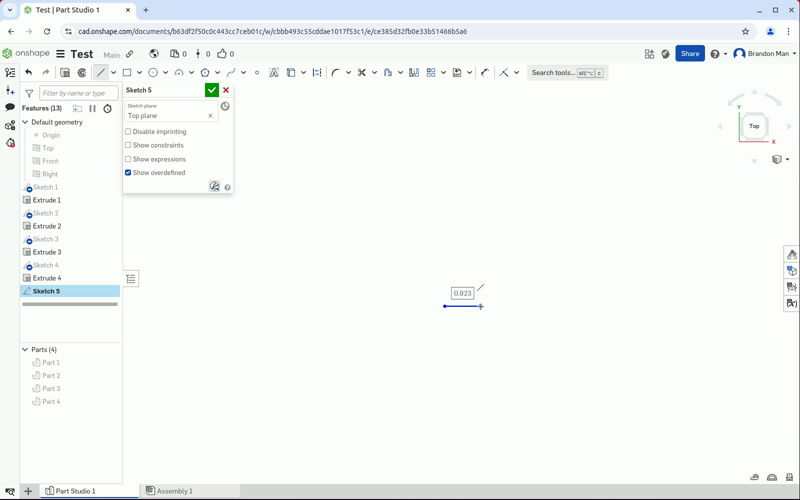
scroll(-6)
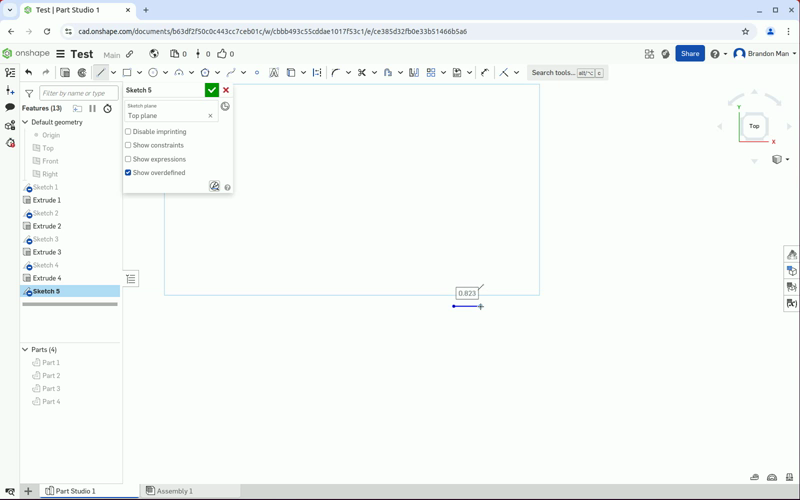
scroll(-6)
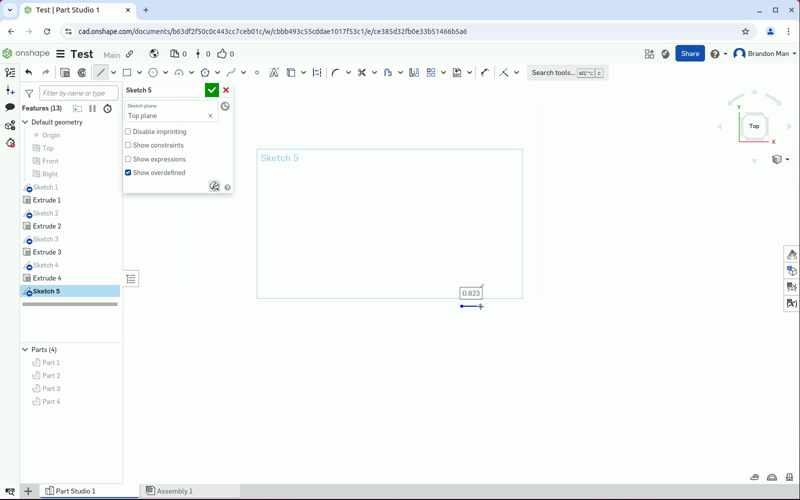
scroll(-6)
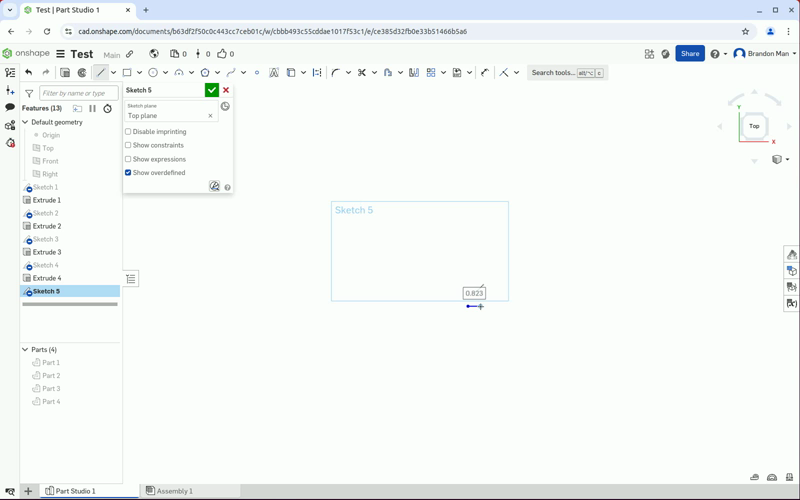
scroll(-6)
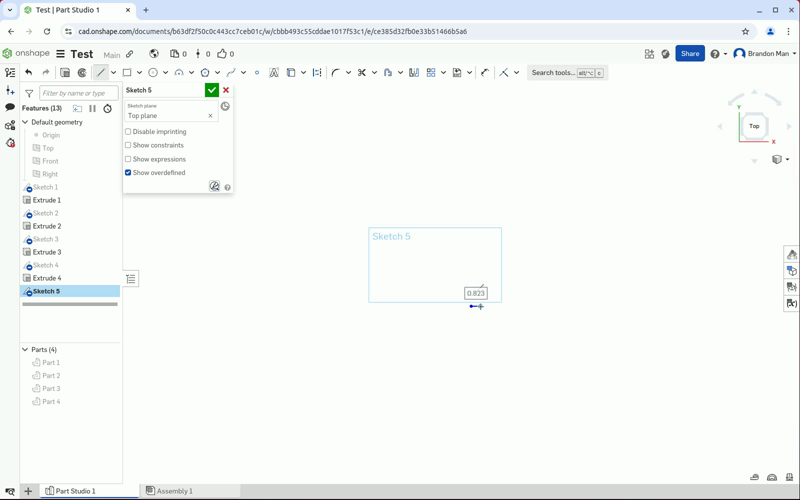
scroll(-6)
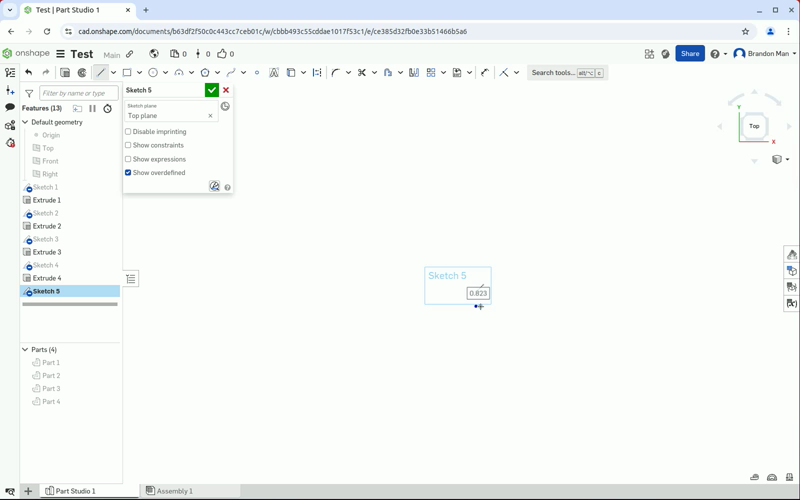
key_up(shift)
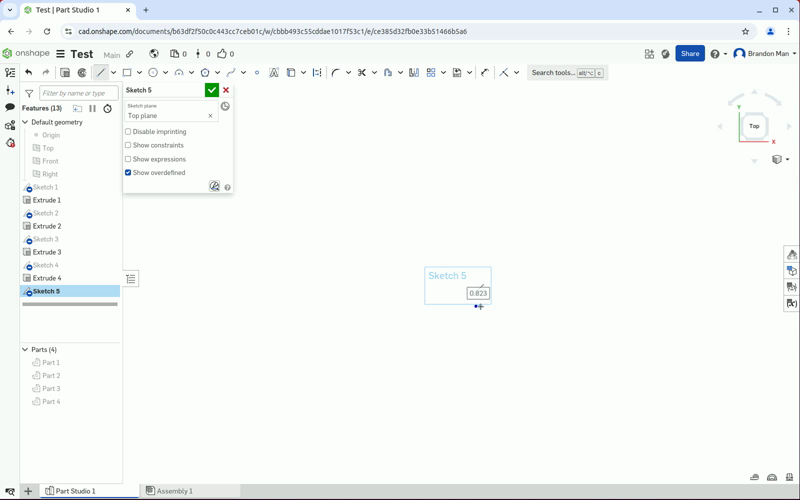
key_down(shift)
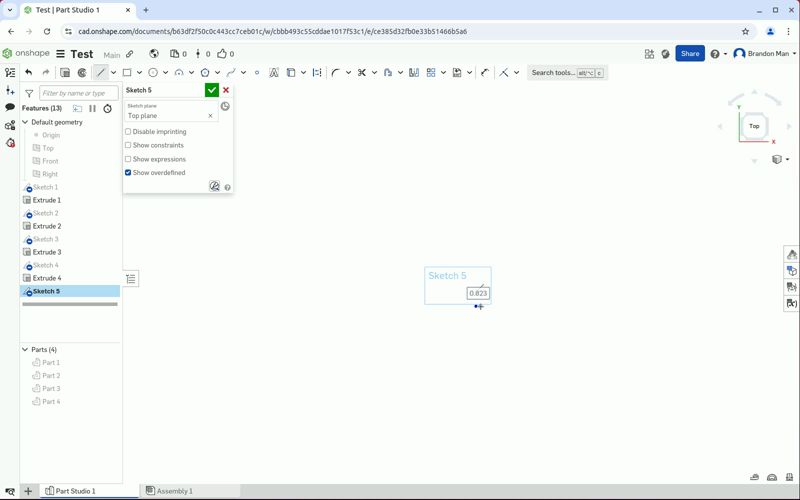
mouse_move(480, 193)
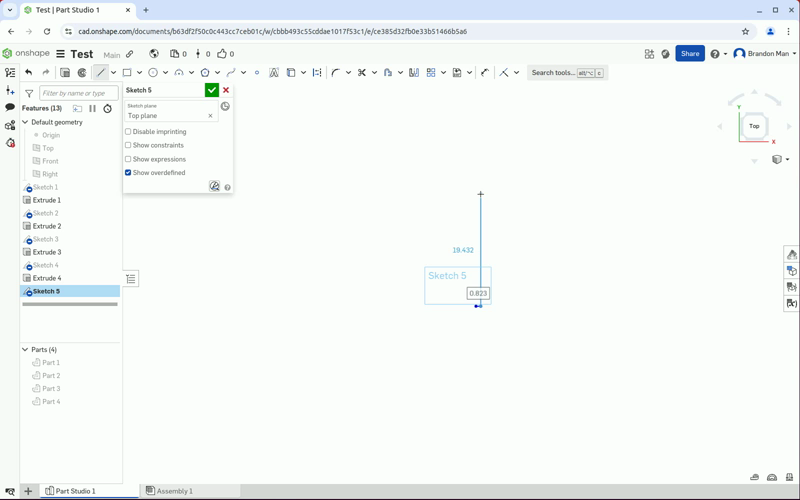
click(480, 193)
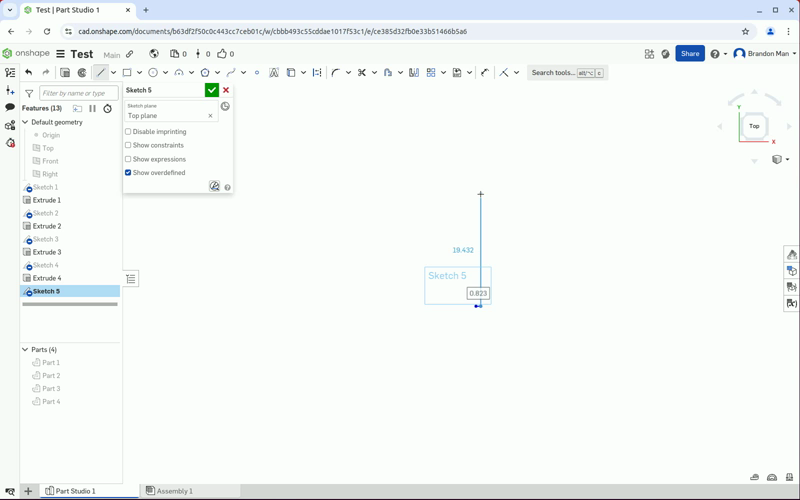
key_up(shift)
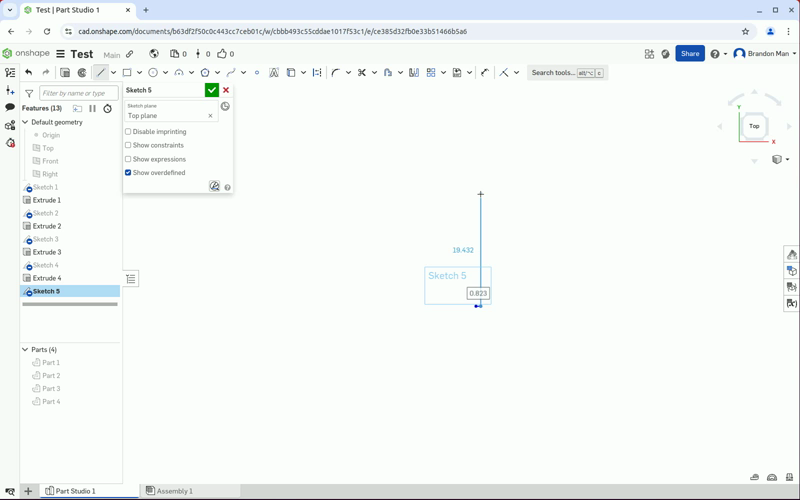
key_down(shift)
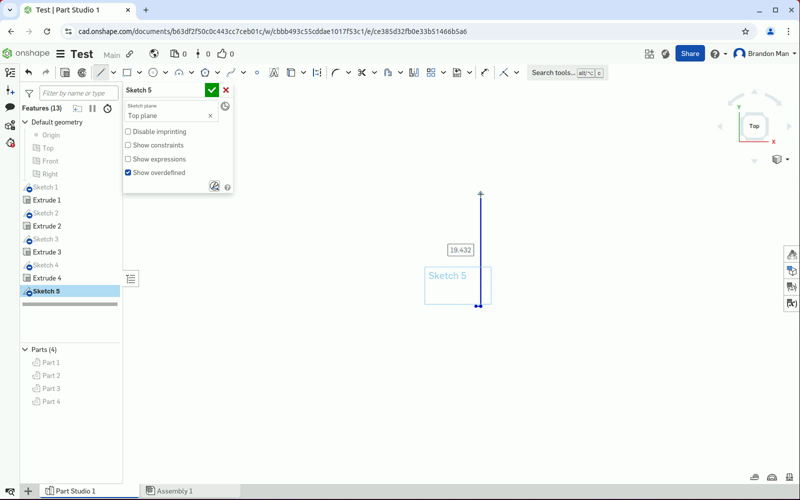
mouse_move(510, 193)
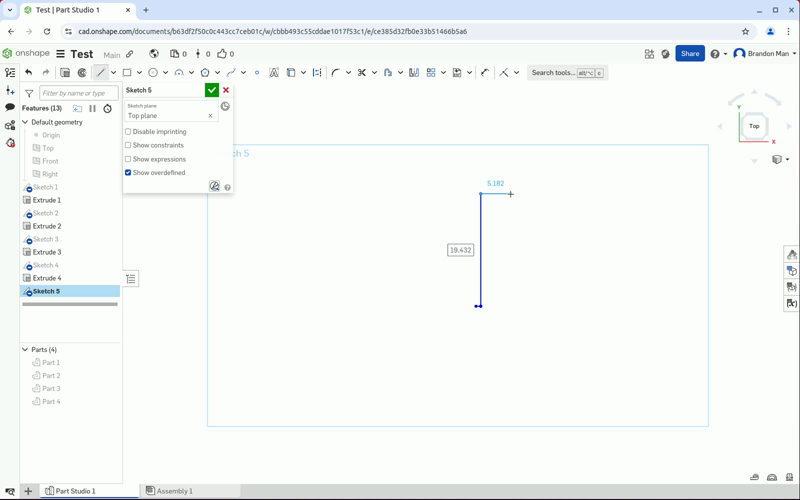
mouse_move(476, 193)
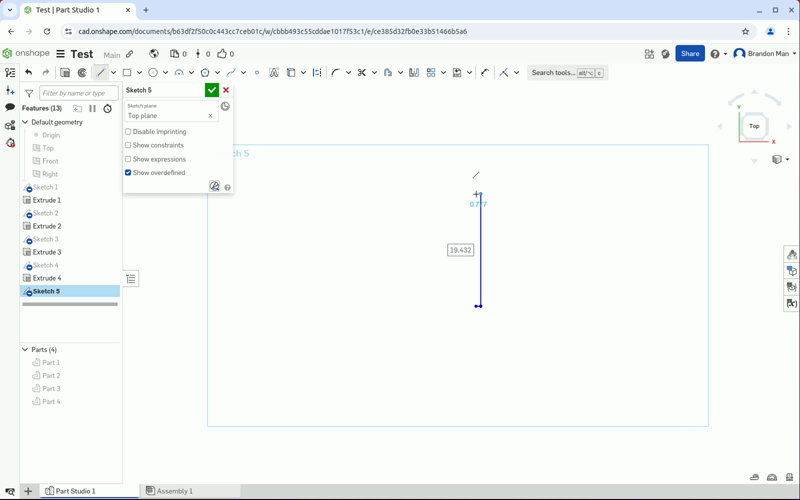
scroll(6)
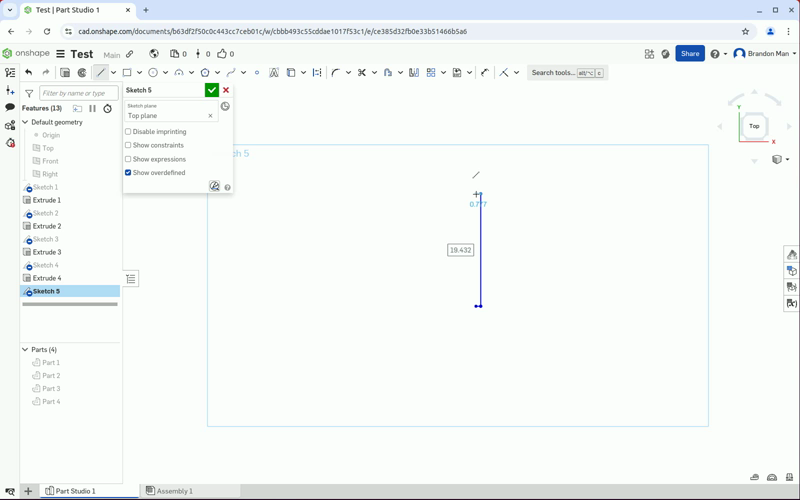
scroll(6)
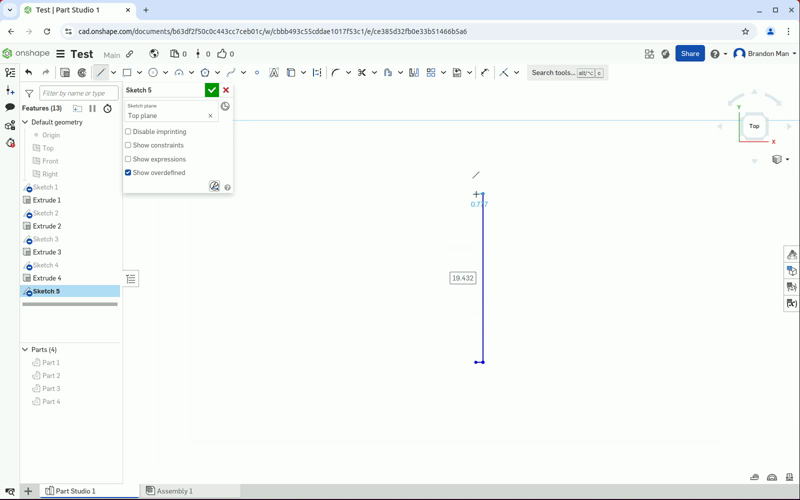
scroll(6)
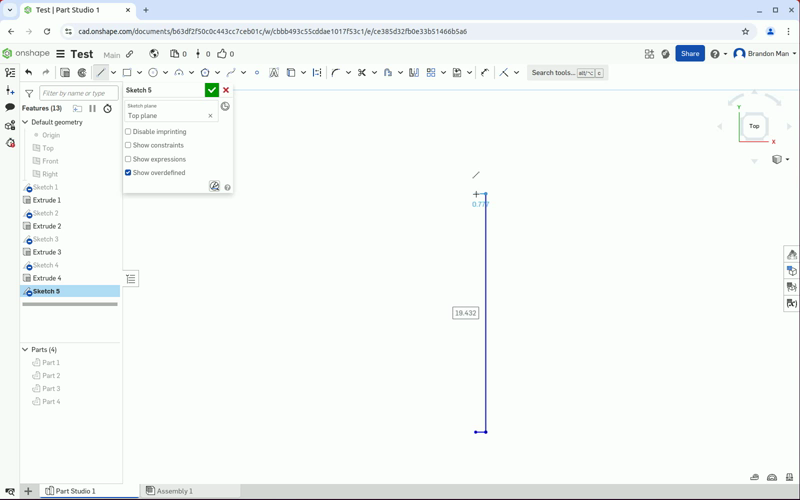
scroll(6)
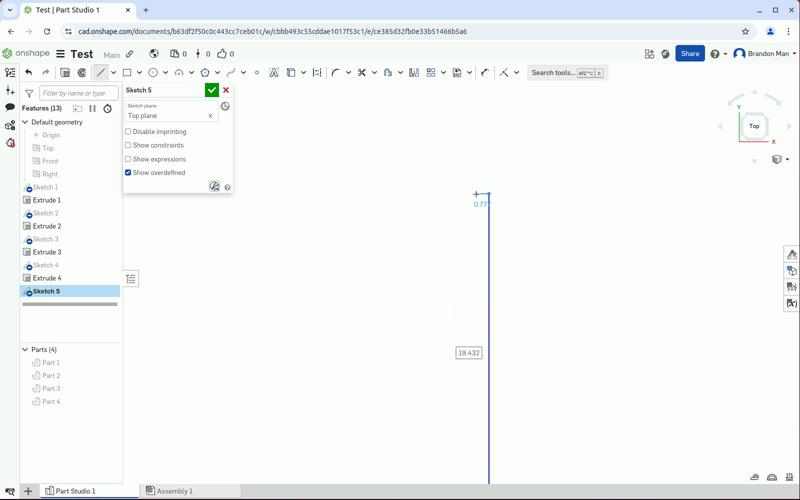
scroll(6)
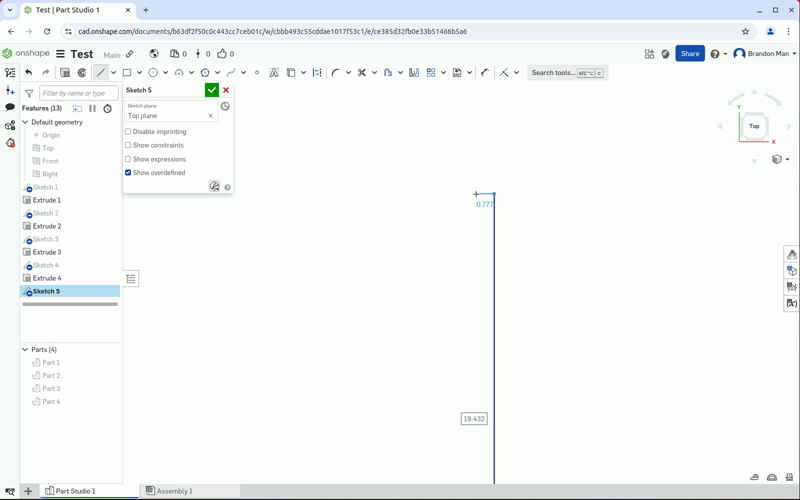
scroll(6)
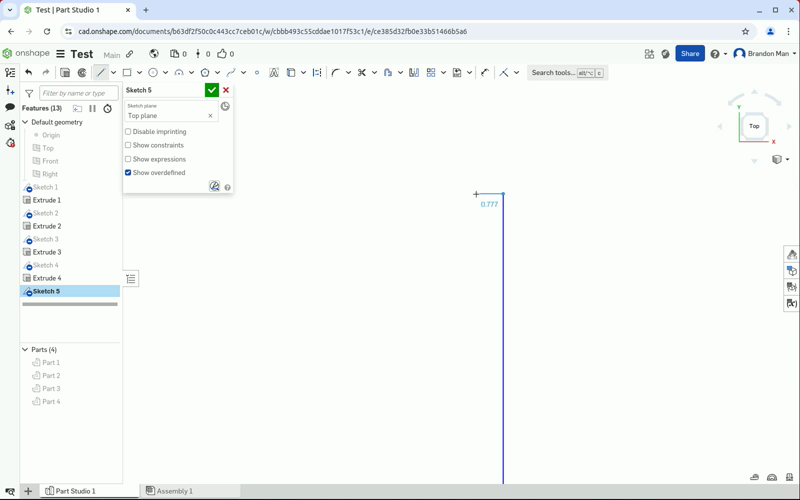
scroll(6)
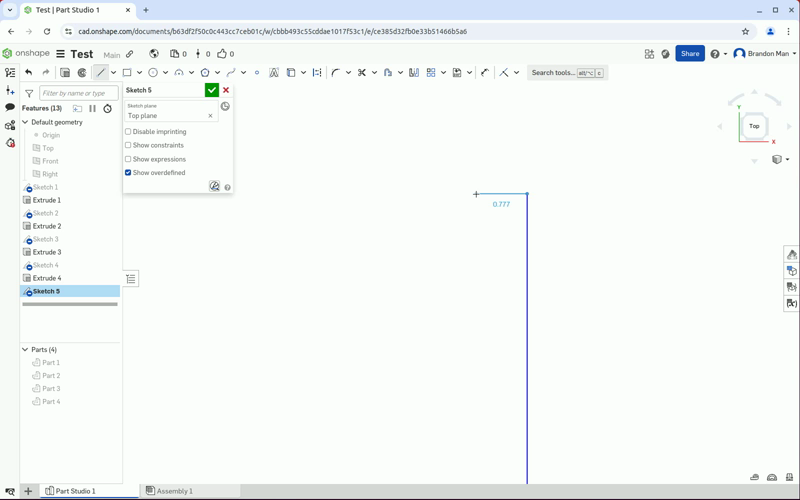
click(476, 193)
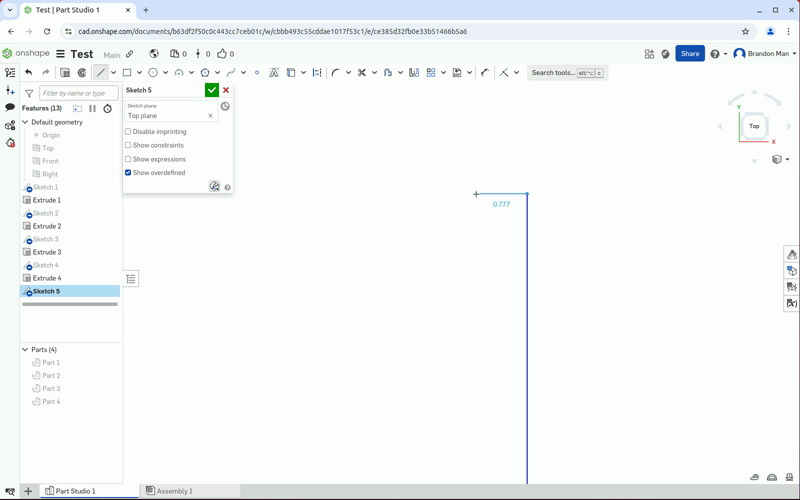
scroll(-6)
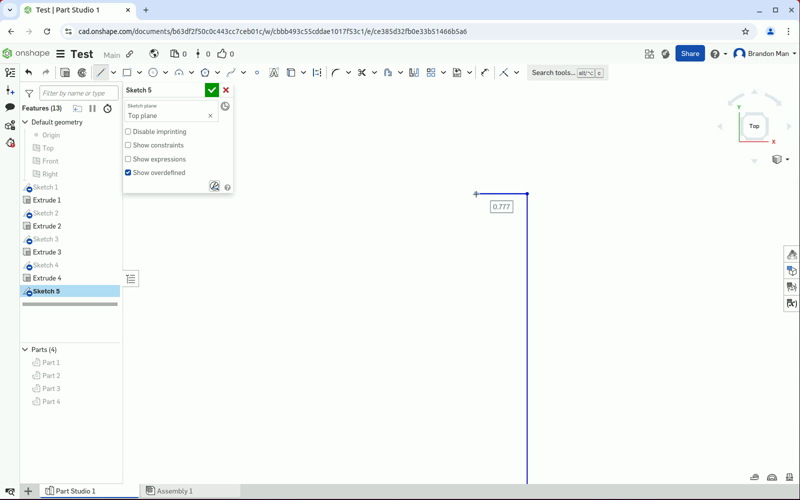
scroll(-6)
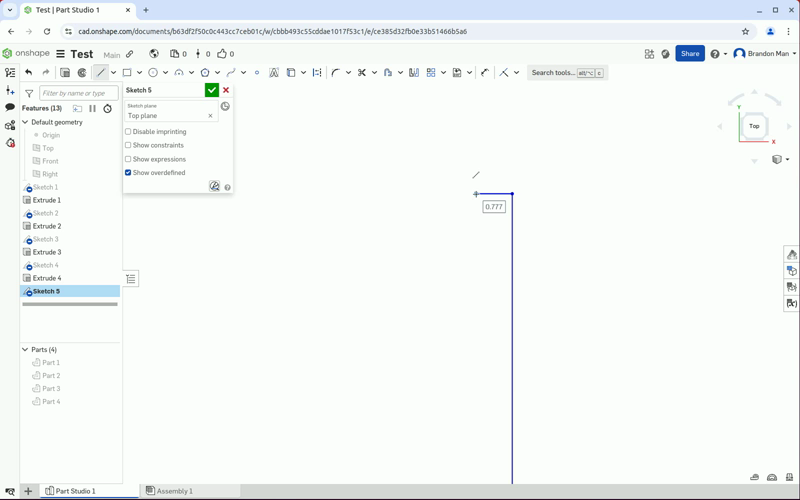
scroll(-6)
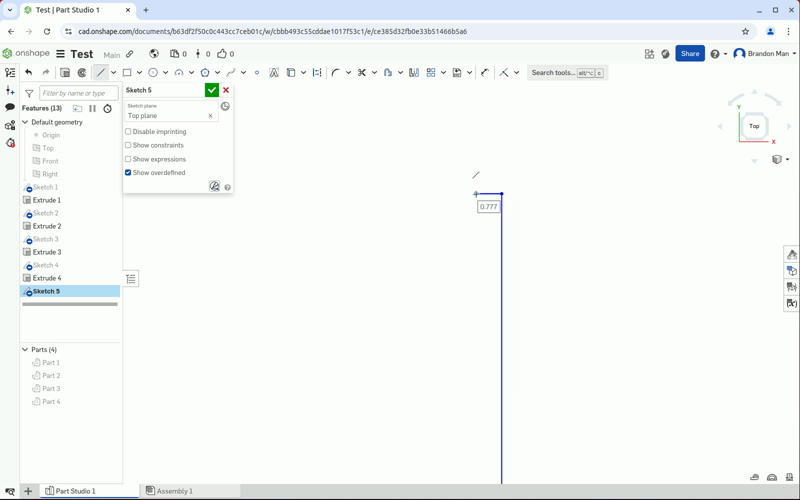
scroll(-6)
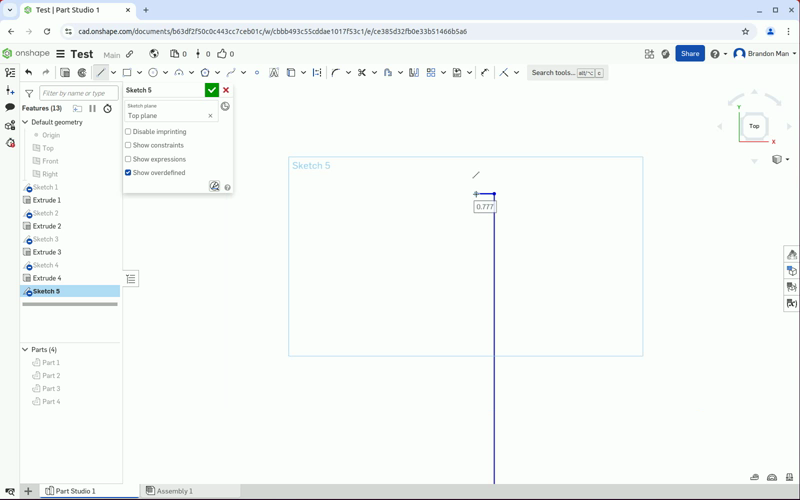
scroll(-6)
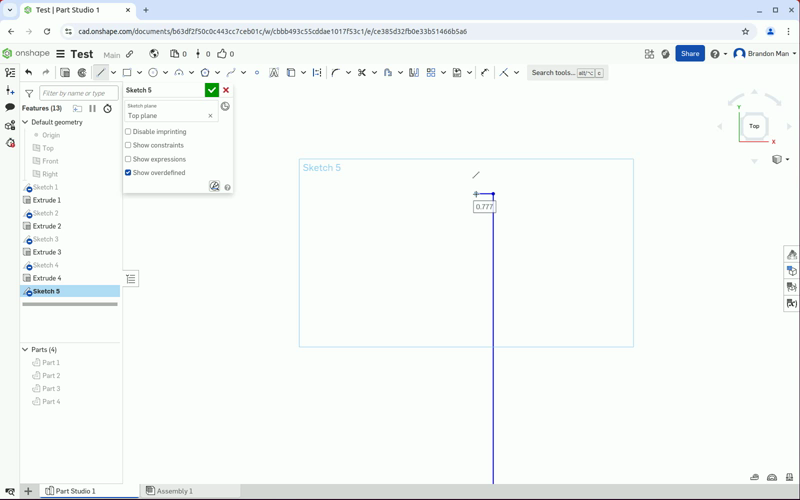
scroll(-6)
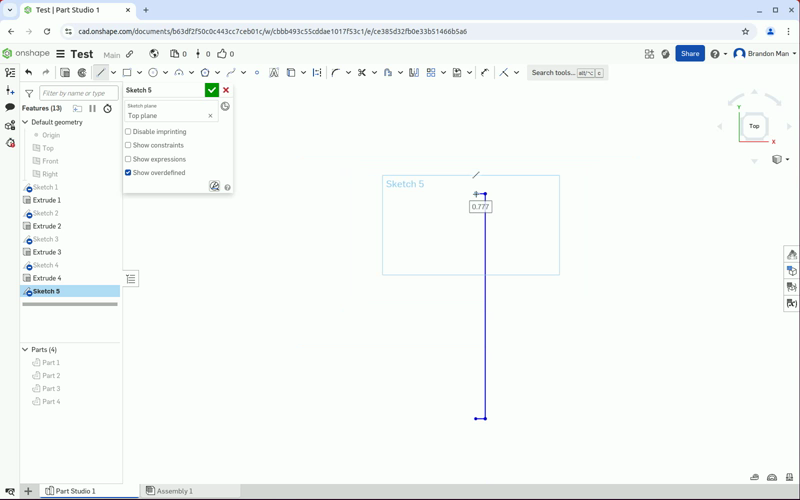
scroll(-6)
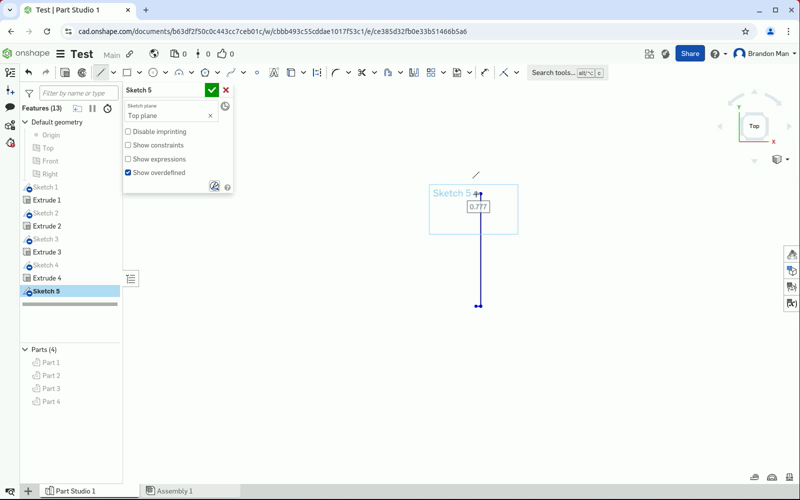
key_up(shift)
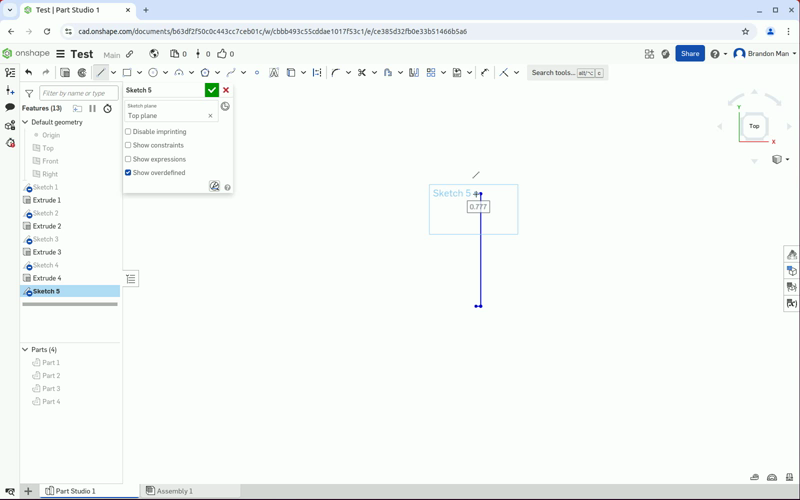
key_down(shift)
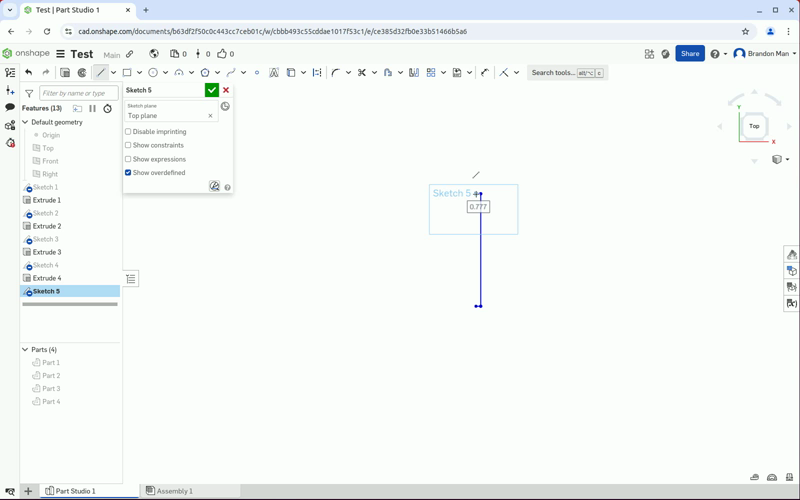
mouse_move(506, 193)
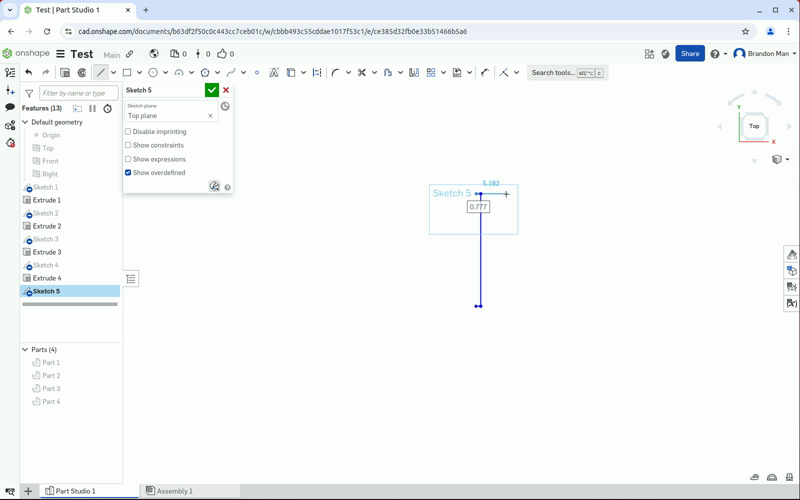
mouse_move(476, 196)
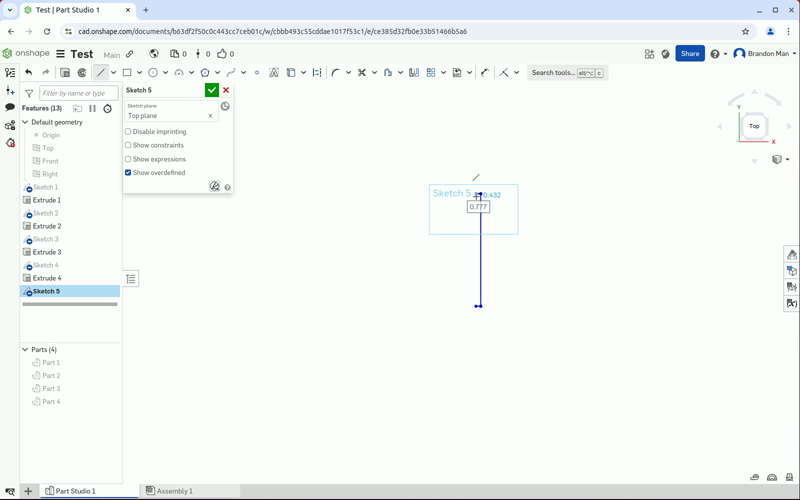
scroll(6)
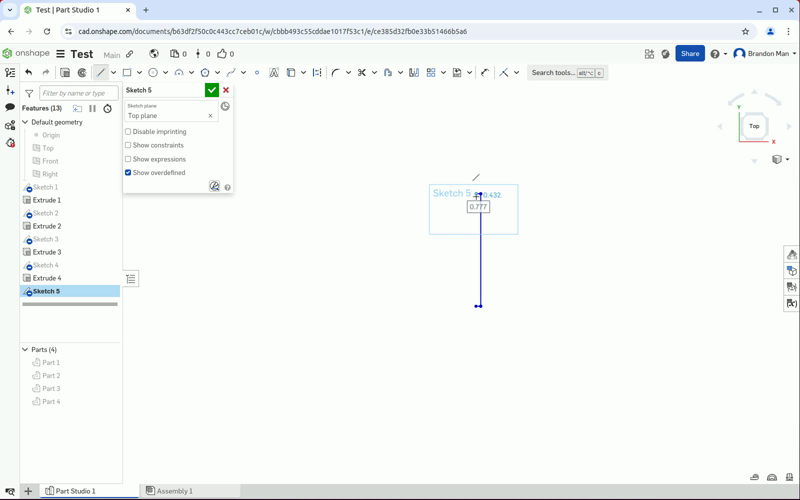
scroll(6)
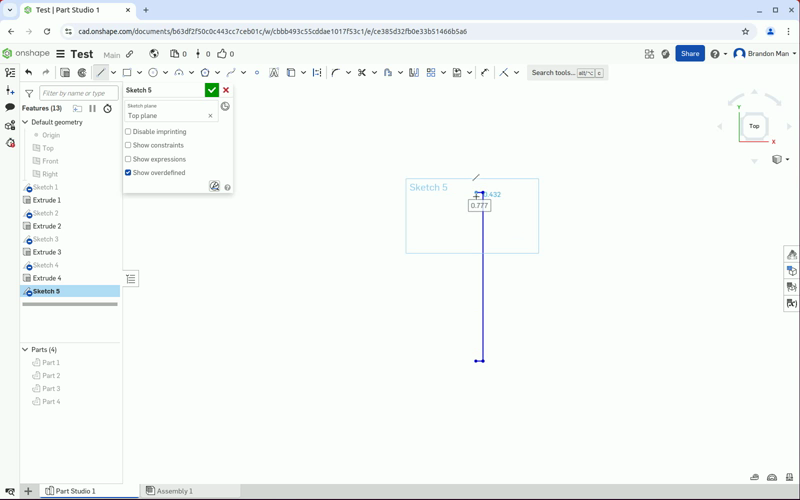
scroll(6)
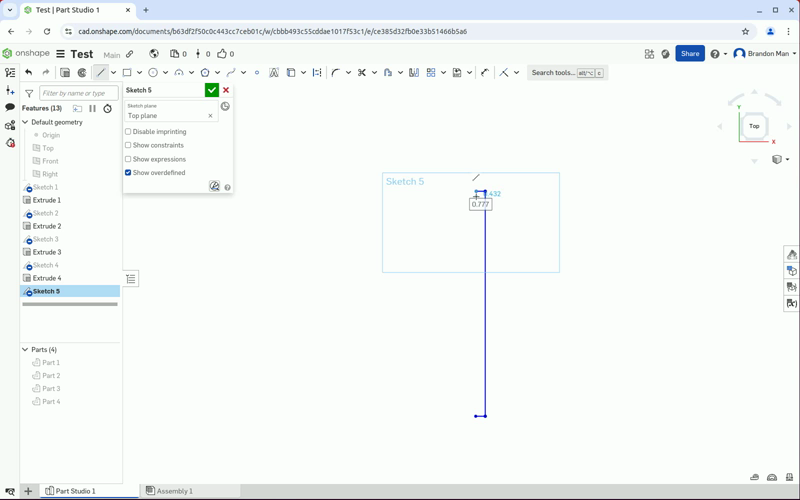
scroll(6)
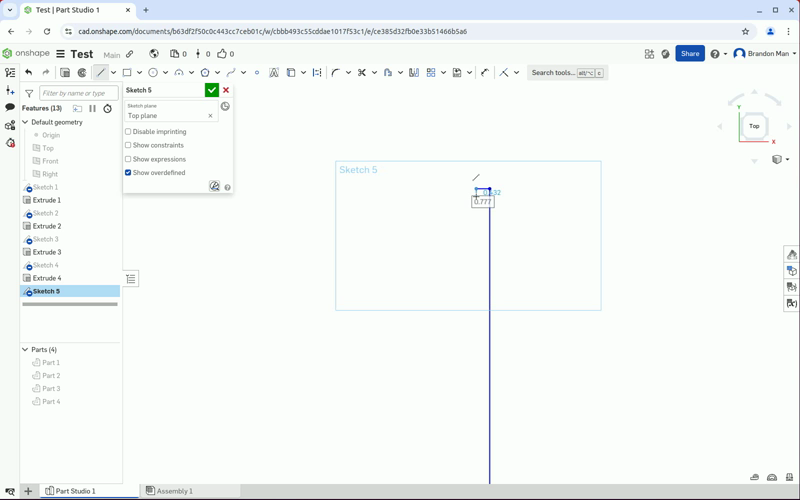
scroll(6)
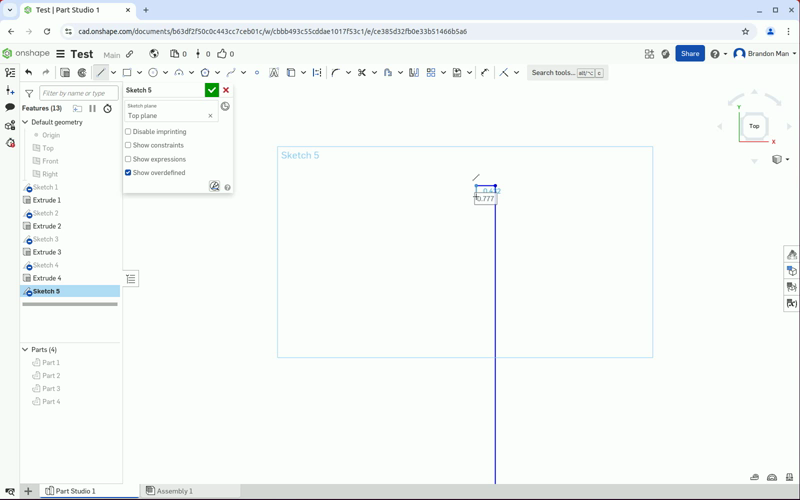
scroll(6)
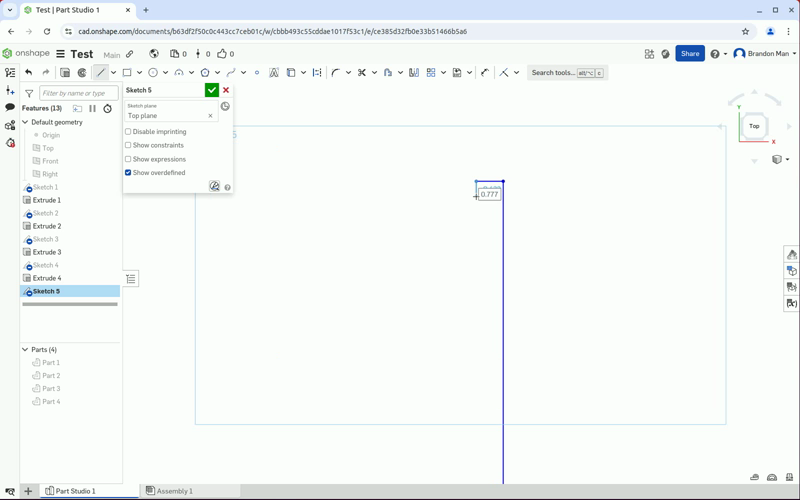
scroll(6)
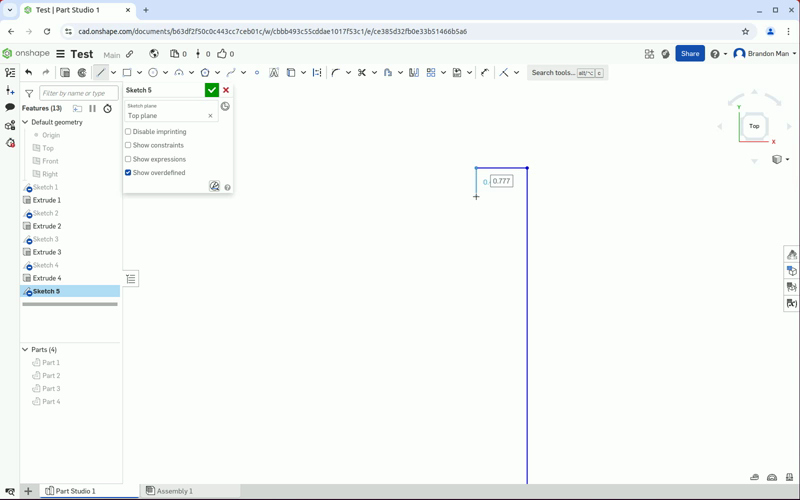
click(476, 196)
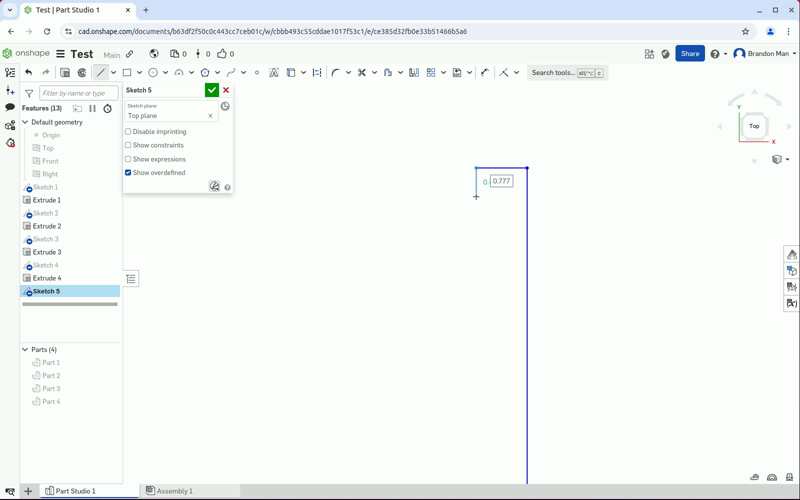
scroll(-6)
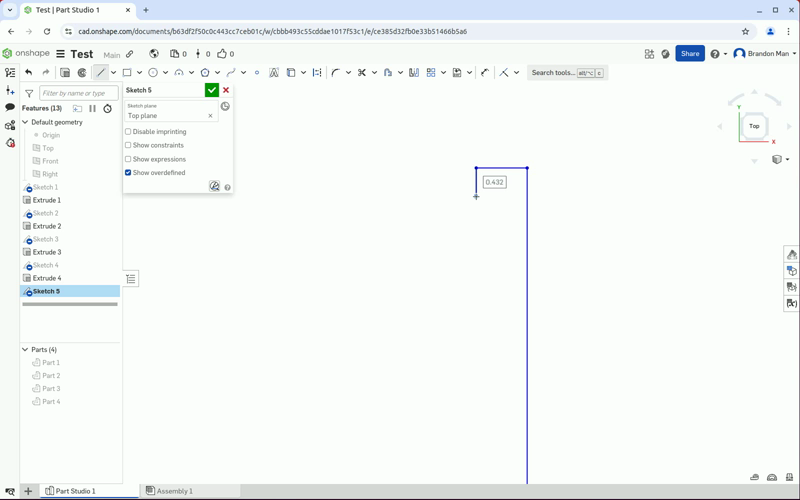
scroll(-6)
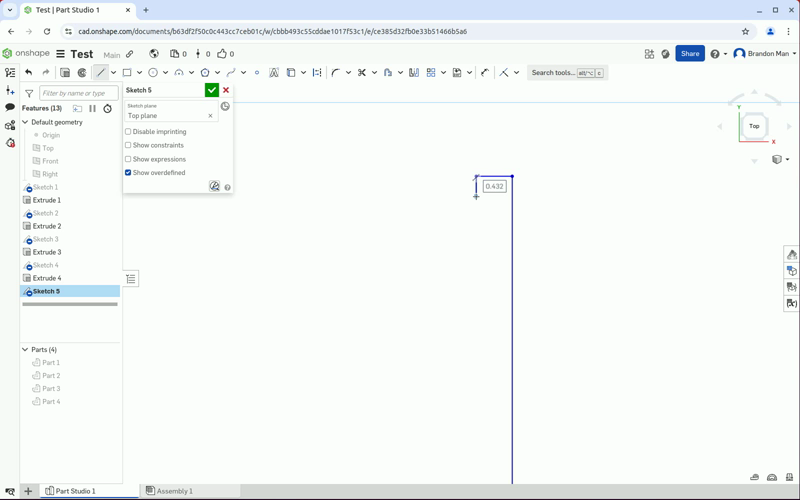
scroll(-6)
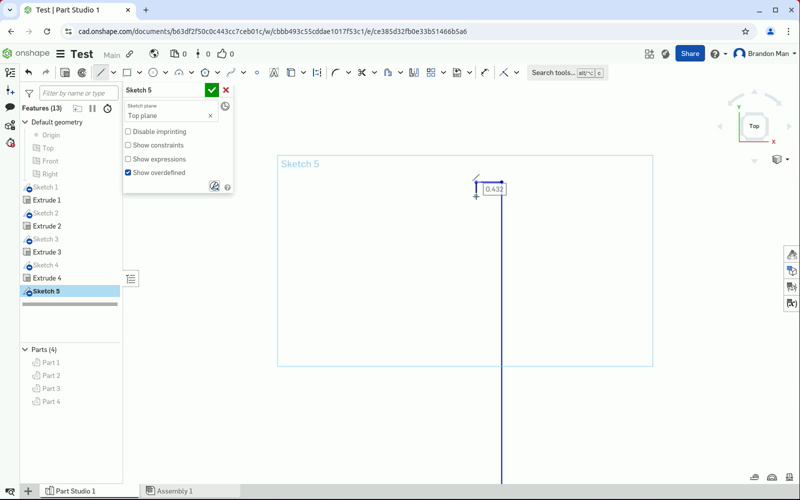
scroll(-6)
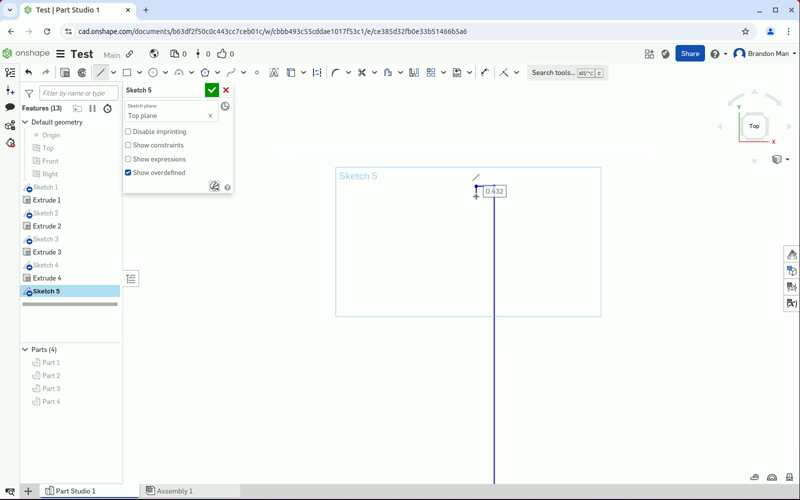
scroll(-6)
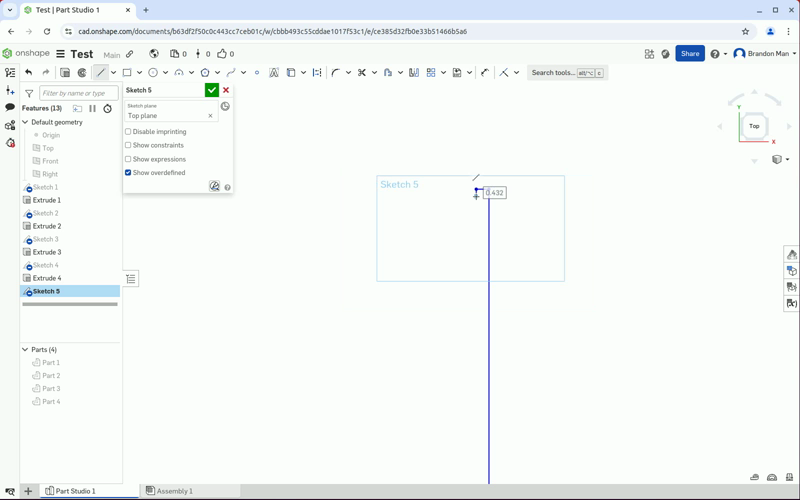
scroll(-6)
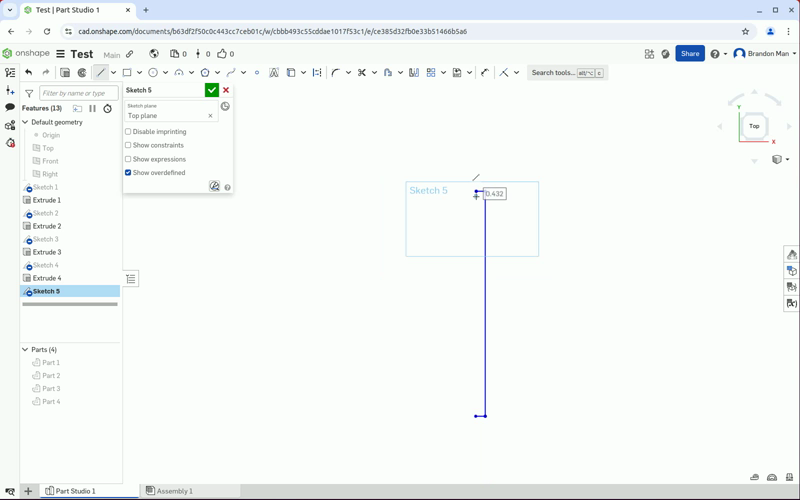
scroll(-6)
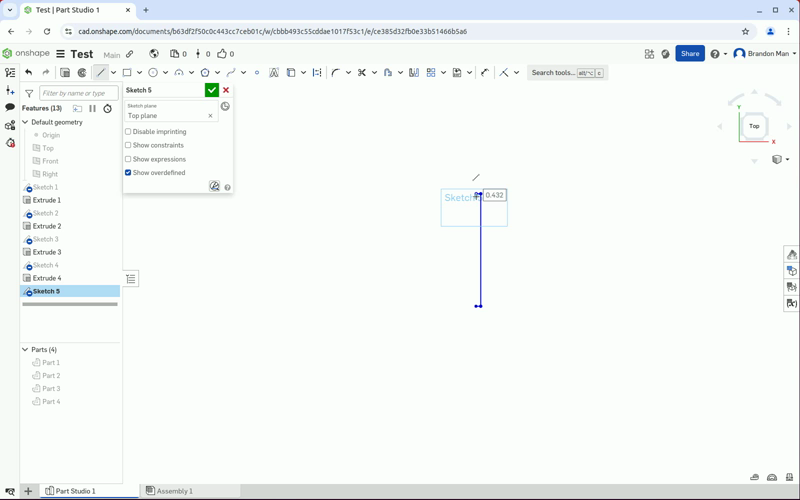
key_up(shift)
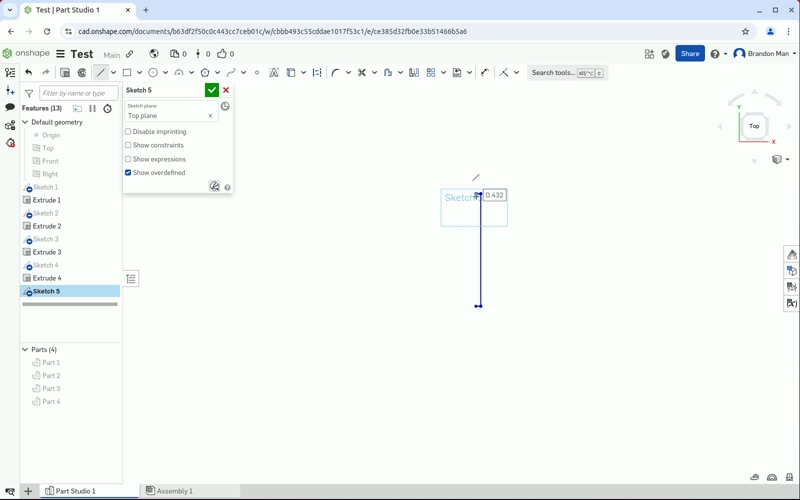
key_down(shift)
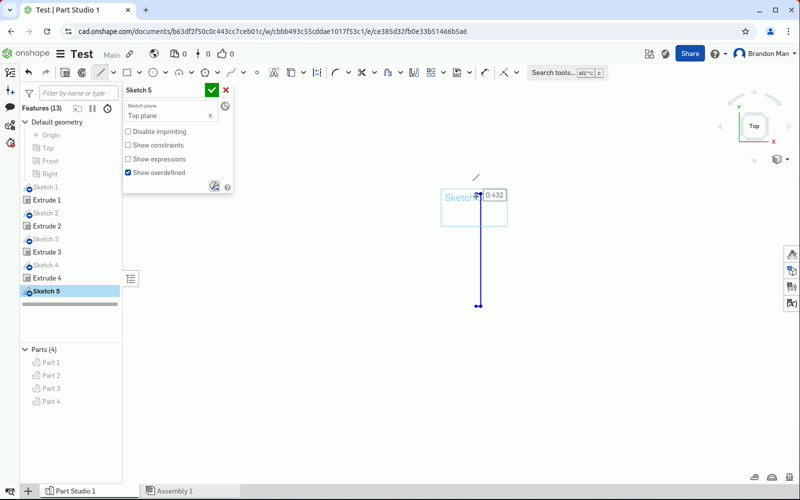
mouse_move(476, 296)
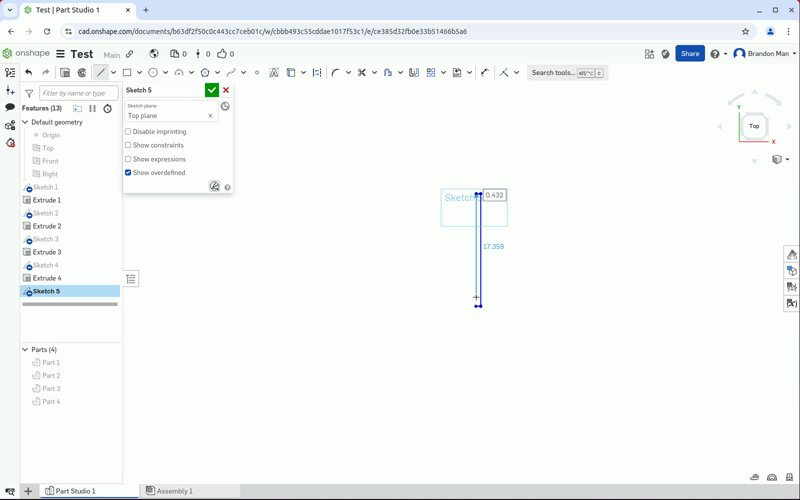
click(476, 296)
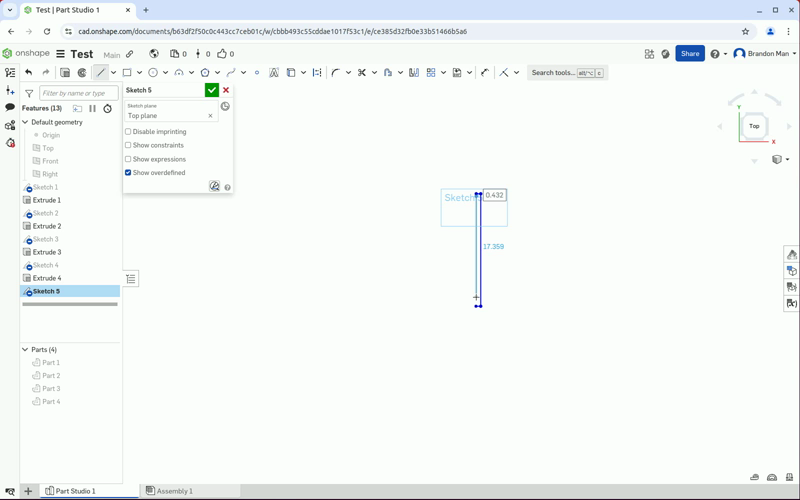
key_up(shift)
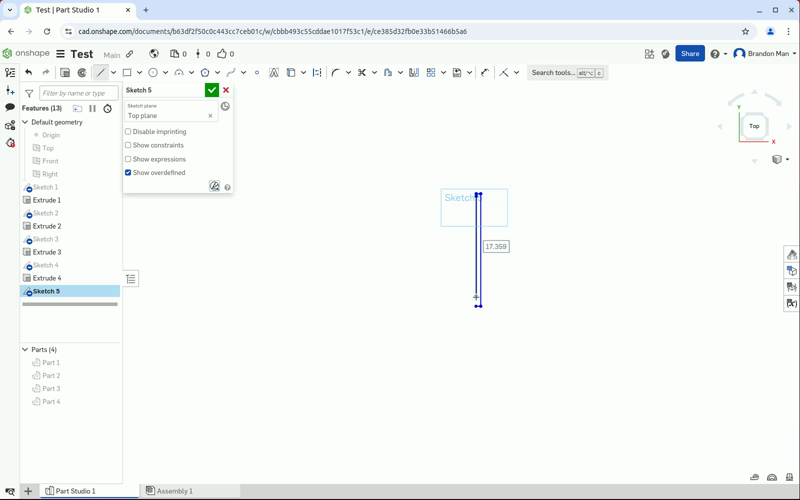
mouse_move(506, 296)
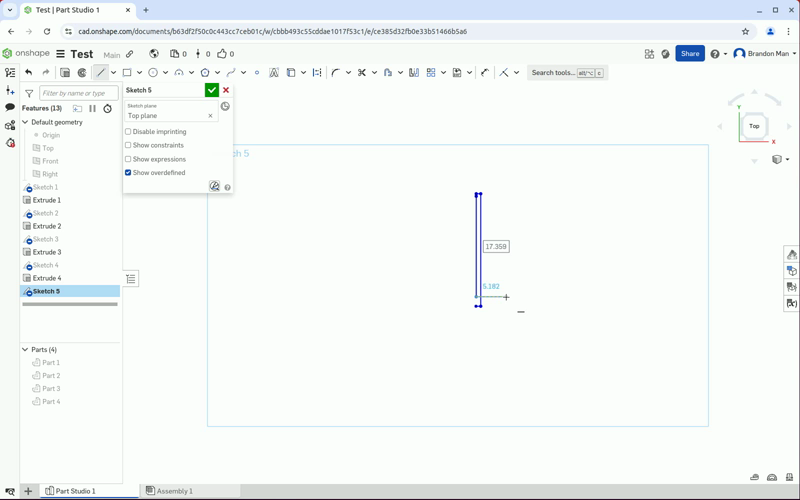
key_down(shift)
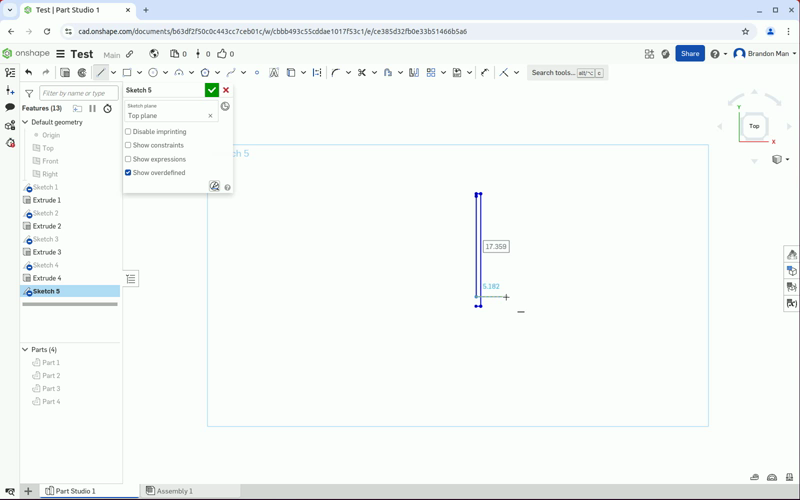
mouse_move(476, 306)
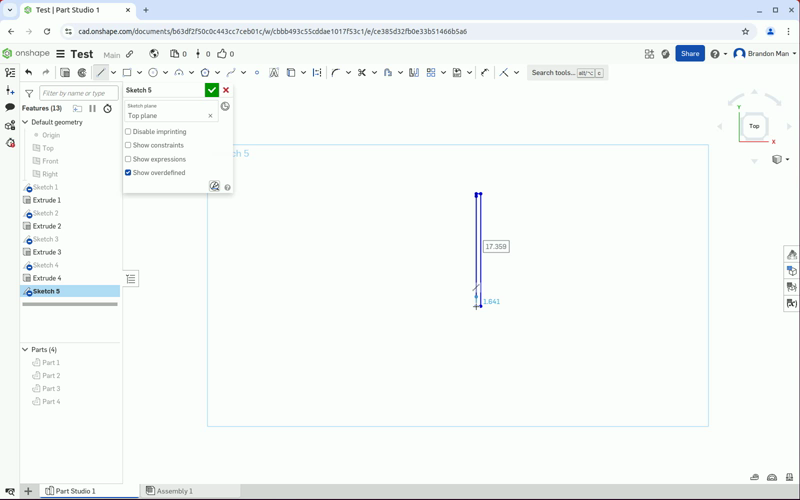
key_up(shift)
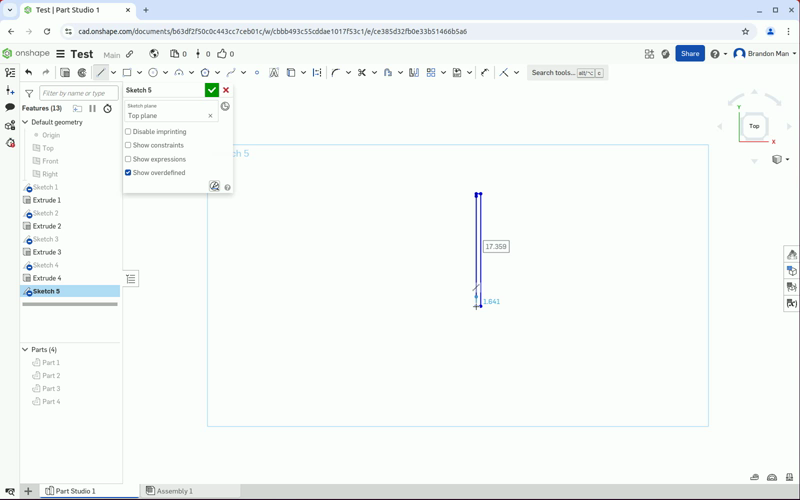
click(476, 306)
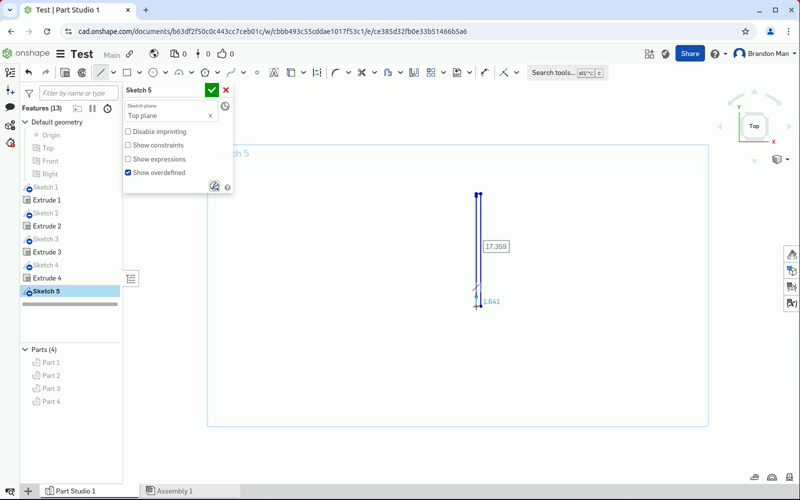
key(esc)
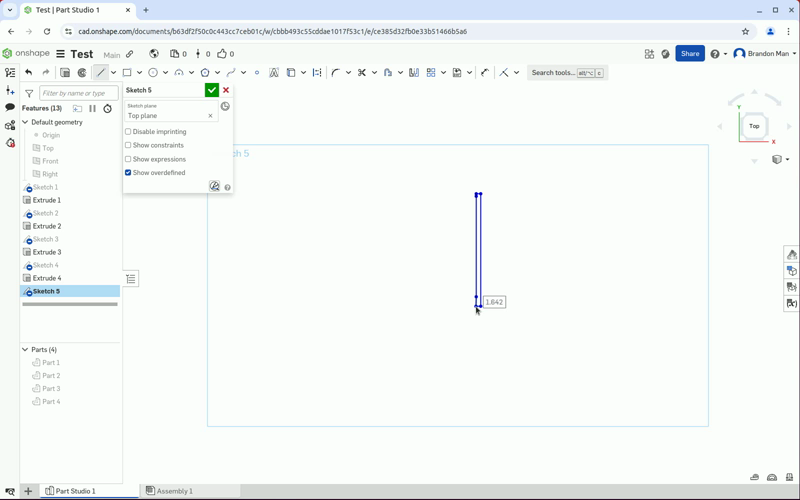
mouse_move(479, 214)
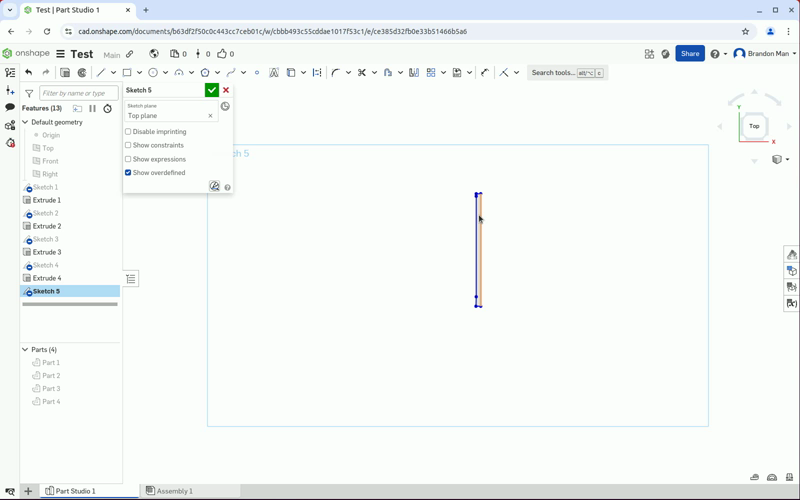
scroll(6)
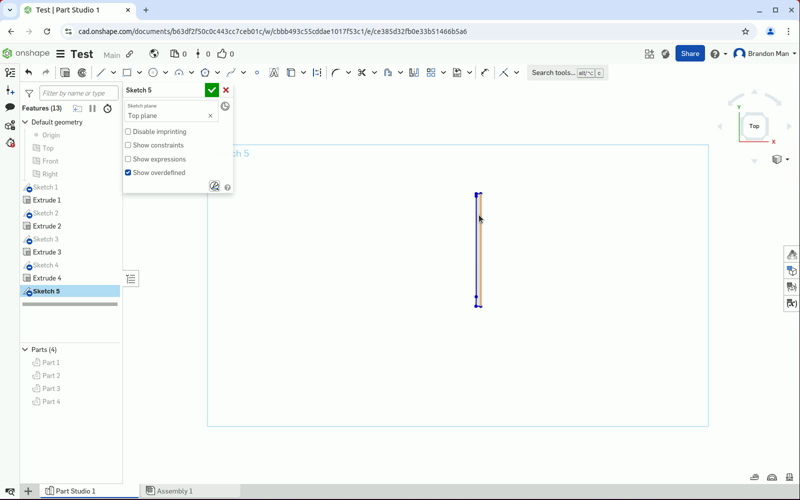
scroll(6)
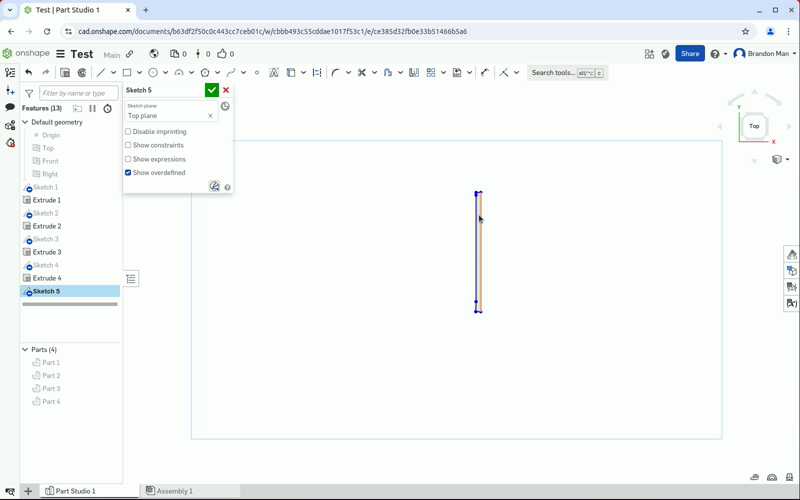
scroll(6)
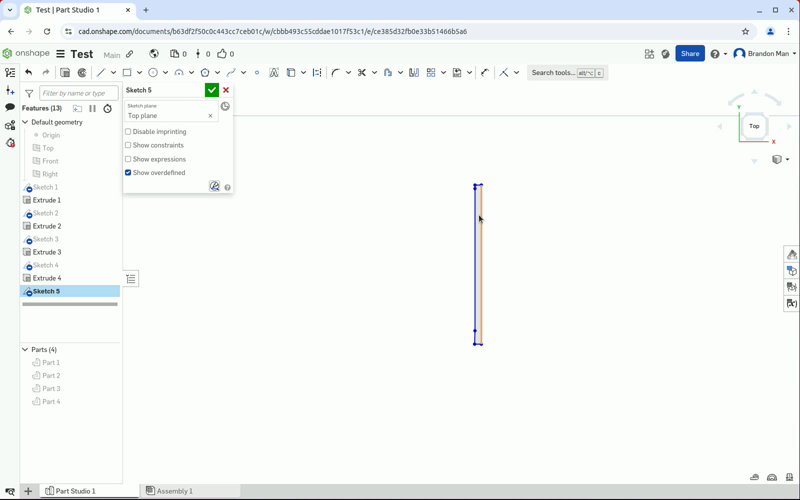
scroll(6)
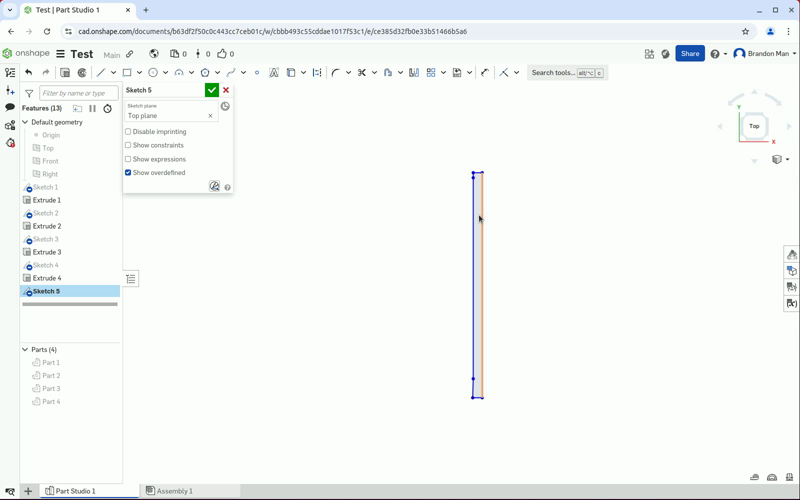
scroll(6)
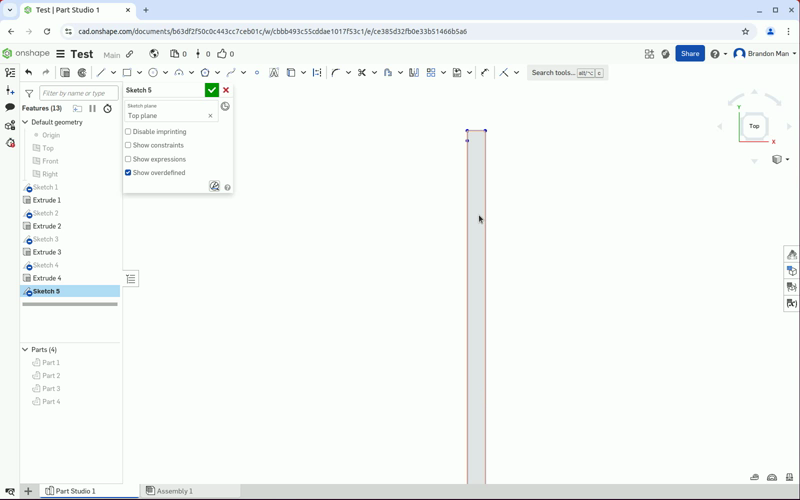
scroll(6)
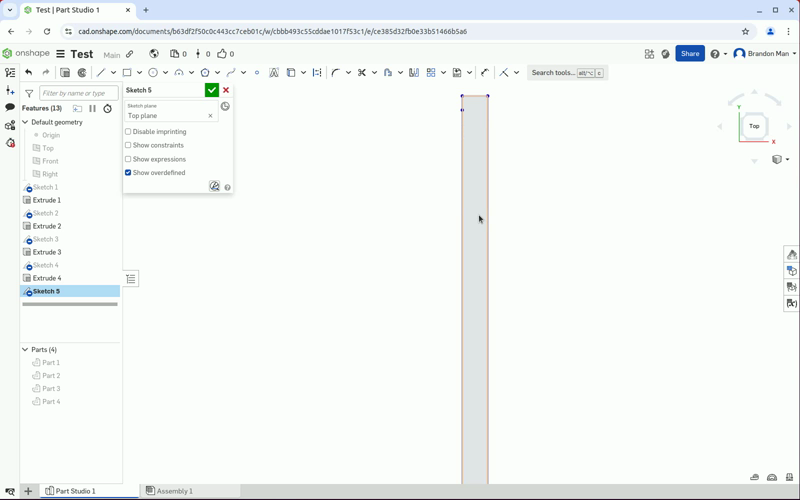
scroll(6)
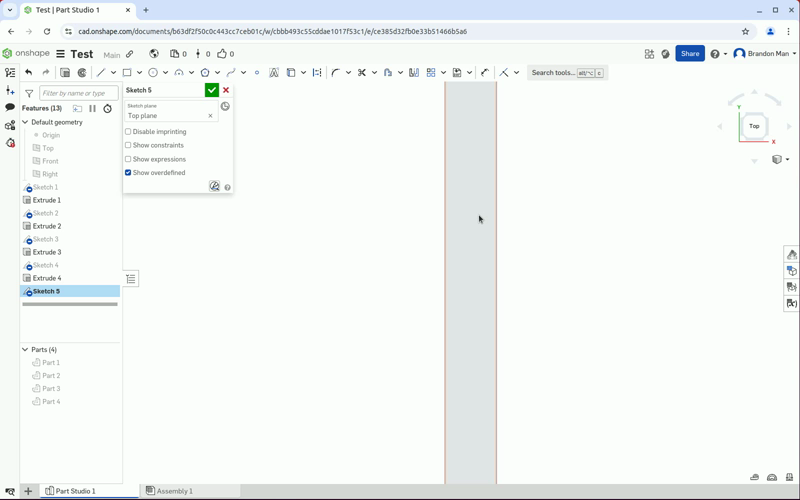
click(479, 214)
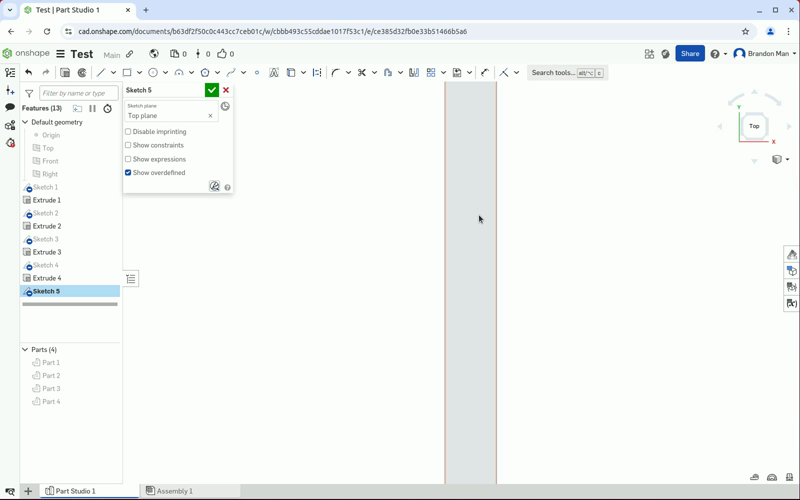
scroll(-6)
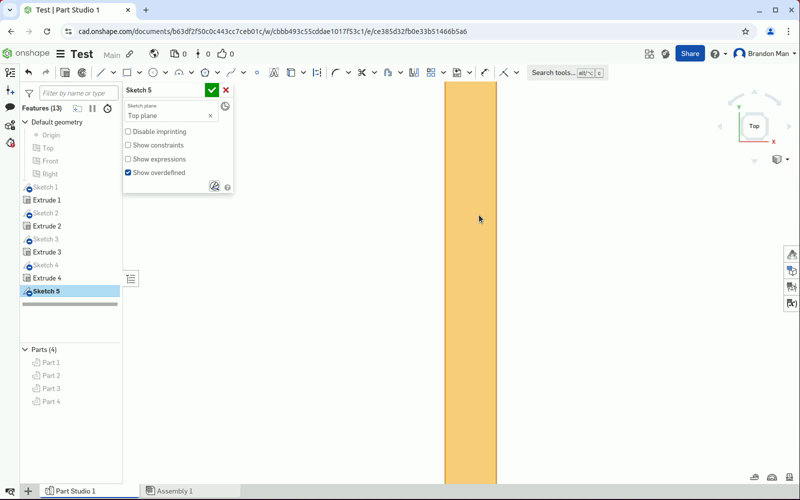
scroll(-6)
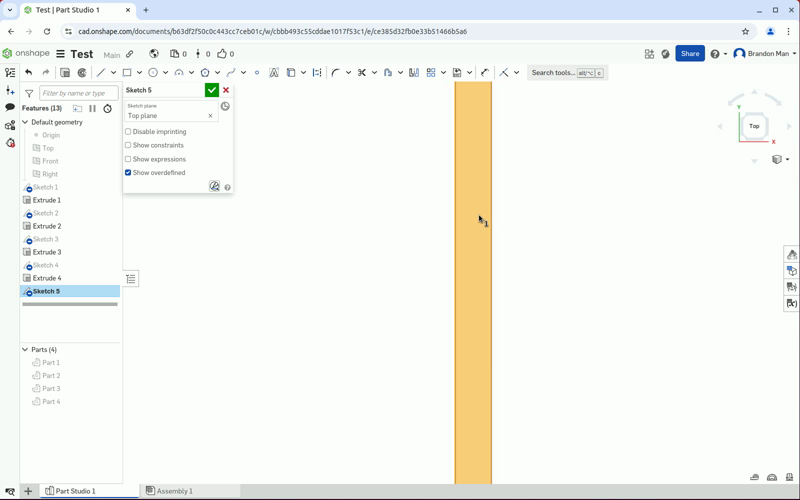
scroll(-6)
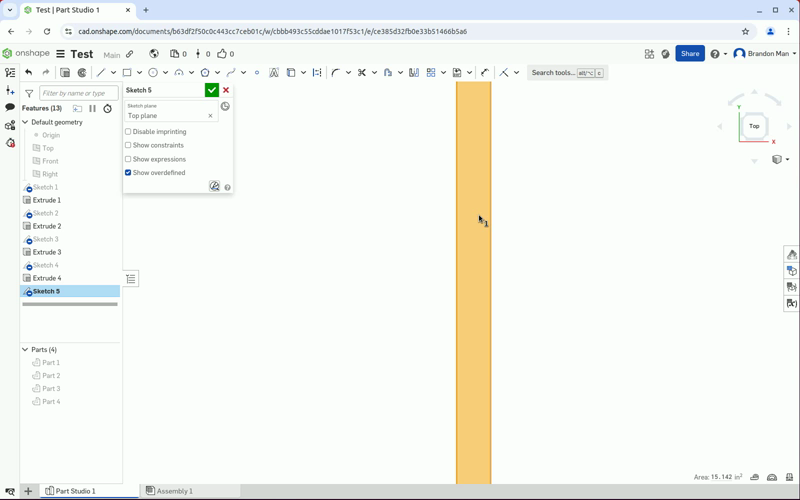
scroll(-6)
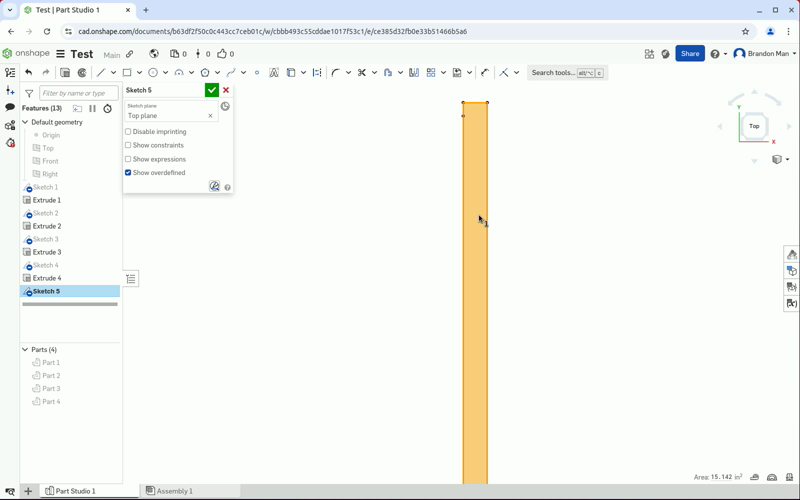
scroll(-6)
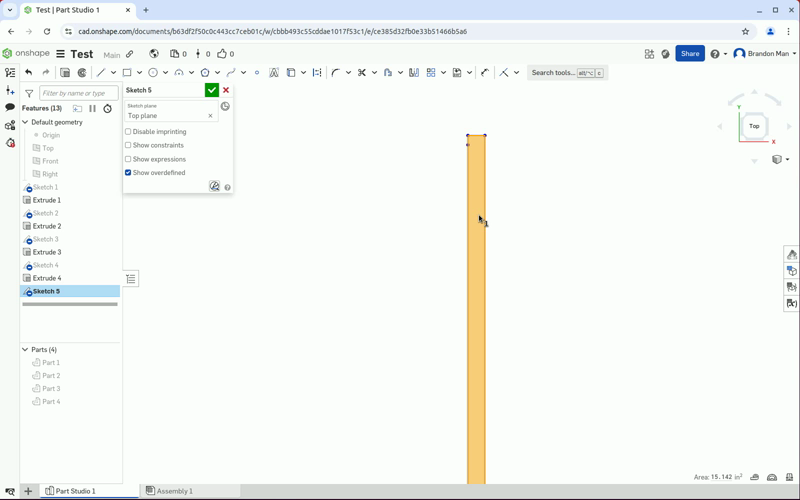
scroll(-6)
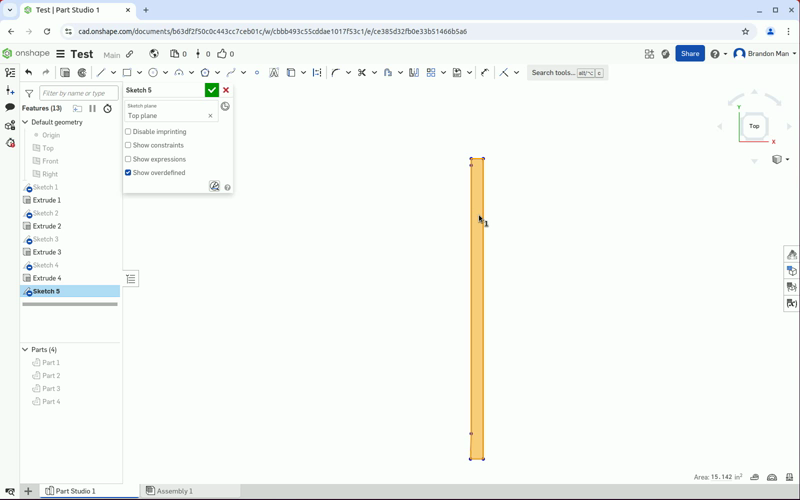
scroll(-6)
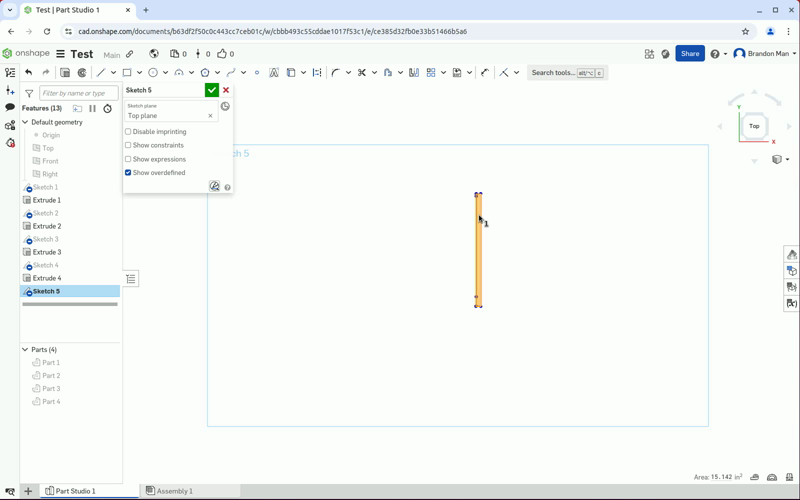
mouse_move(73, 352)
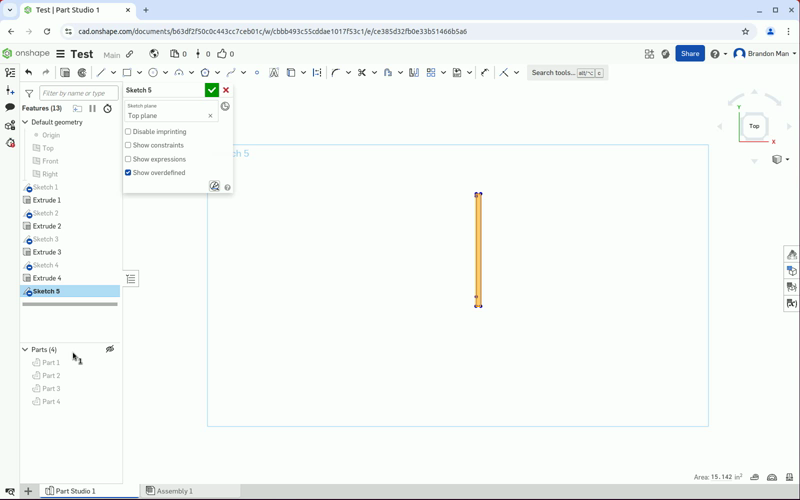
key(shift+y)
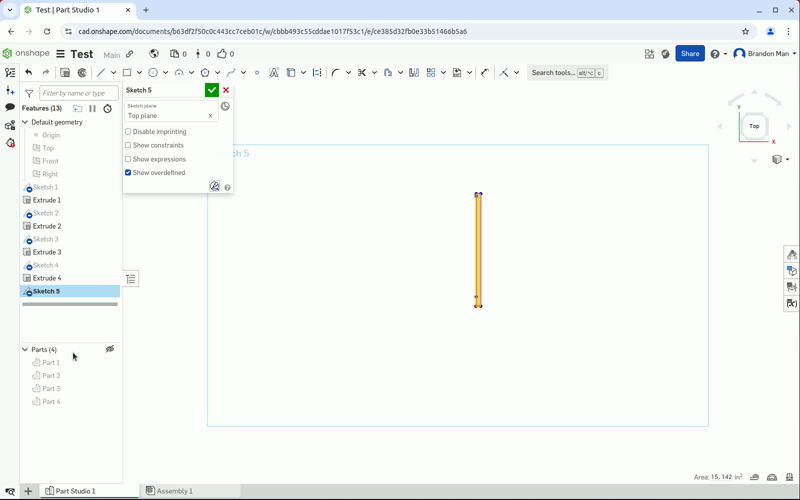
key(shift+e)
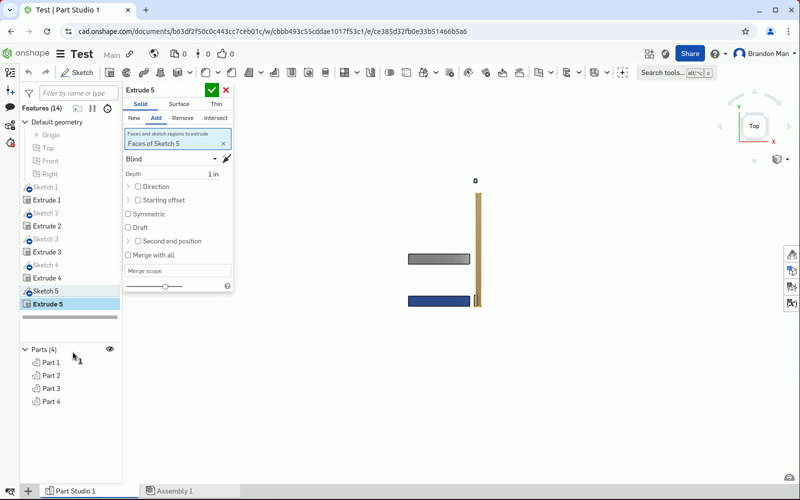
mouse_move(143, 106)
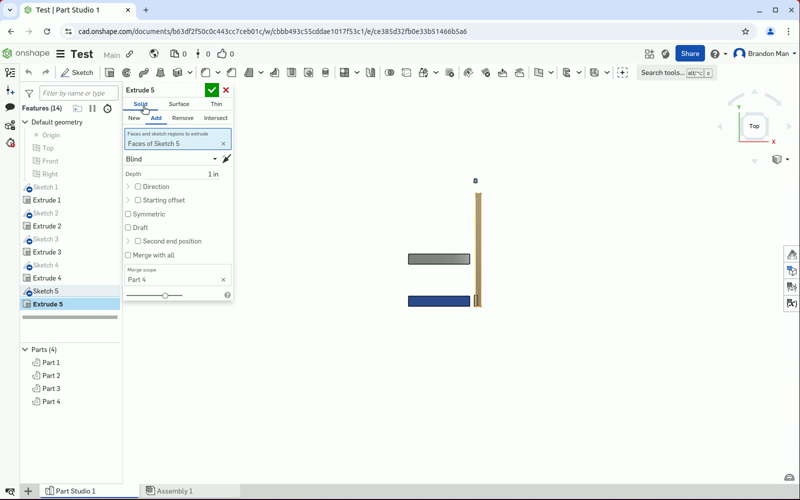
click(143, 106)
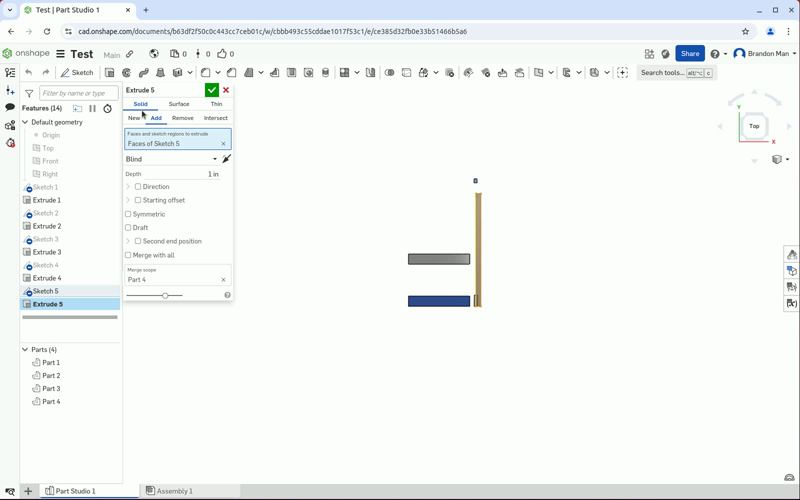
mouse_move(137, 120)
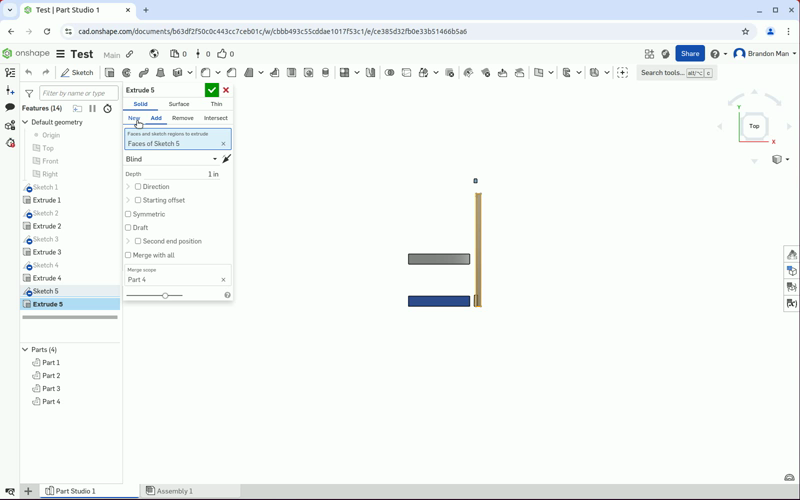
click(137, 120)
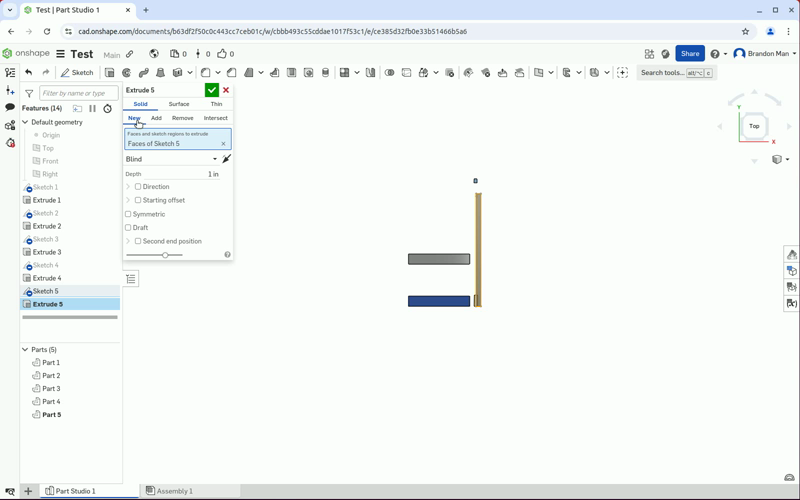
key(tab, 4)
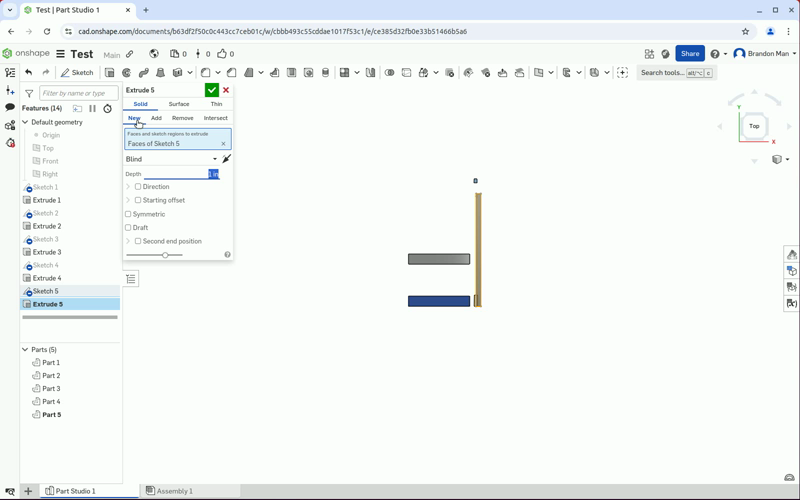
text(23.108)
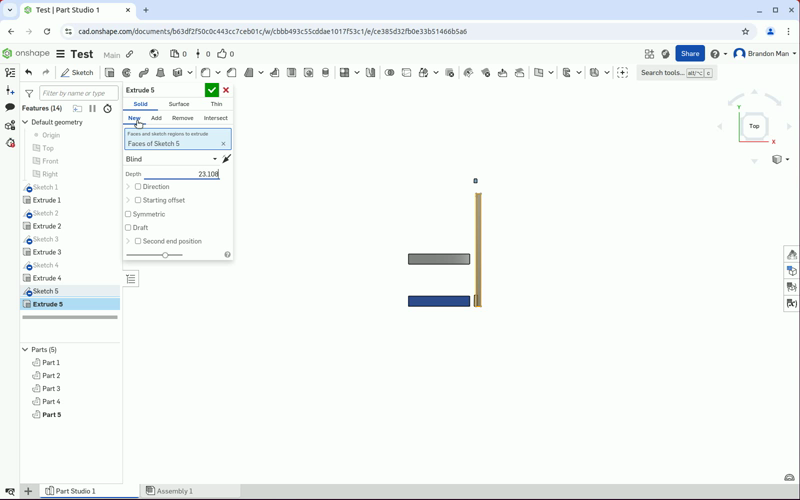
key(enter)
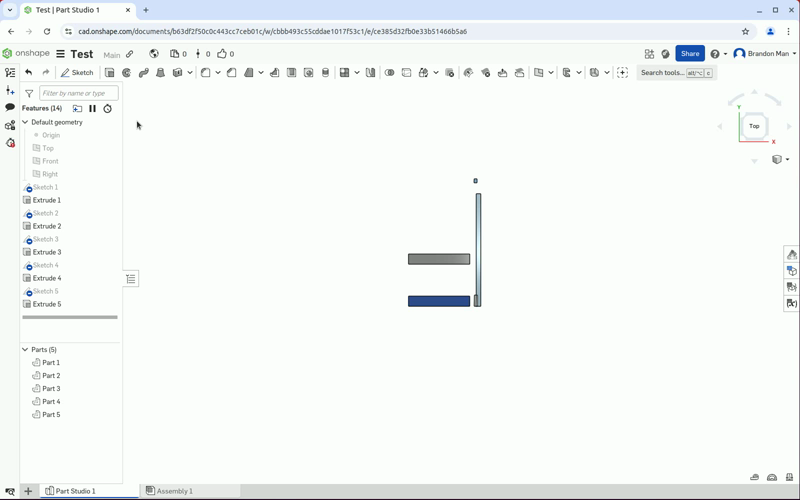
key(shift+h)
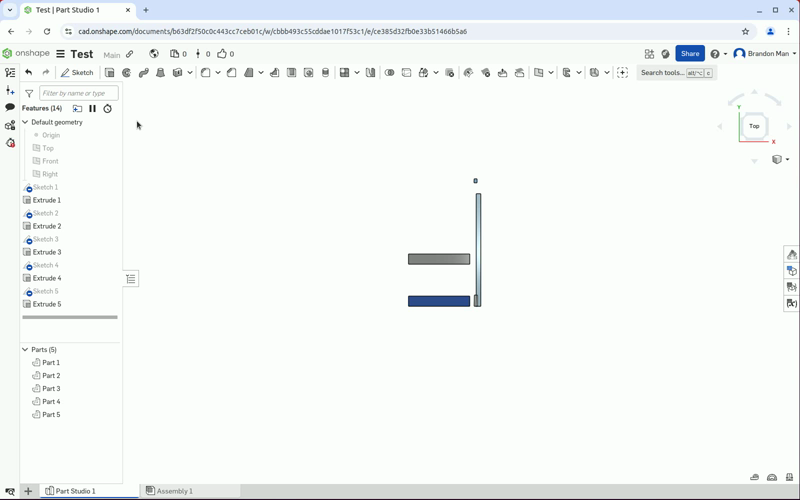
key(shift+h)
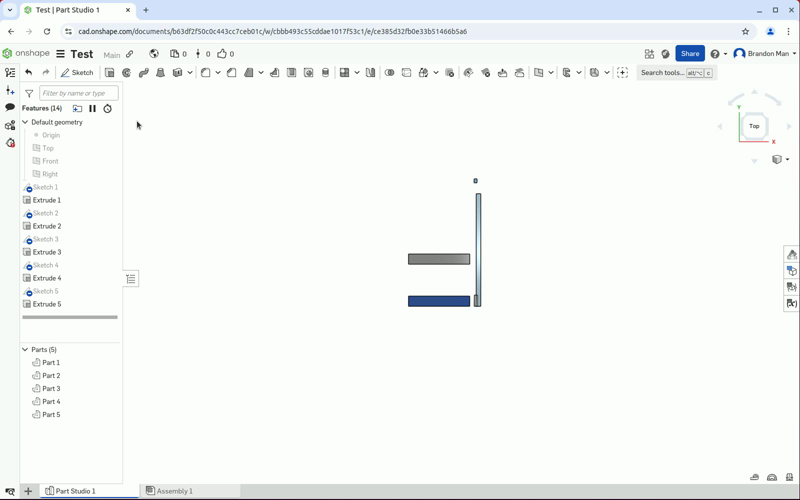
mouse_move(73, 189)
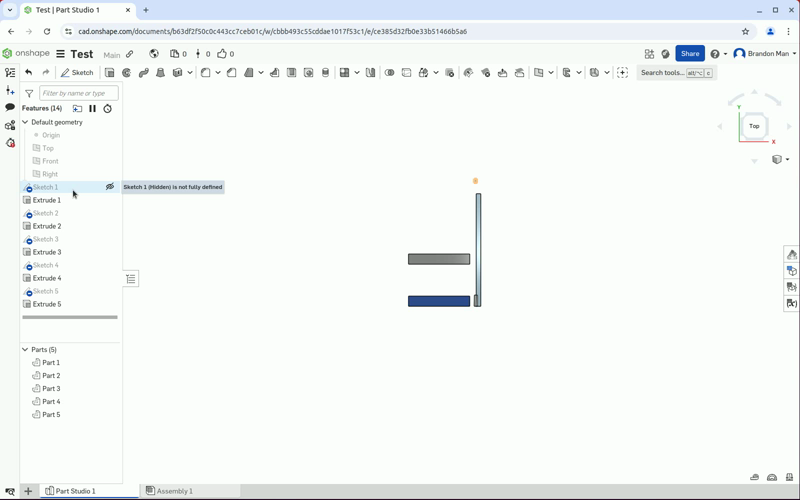
click(73, 189)
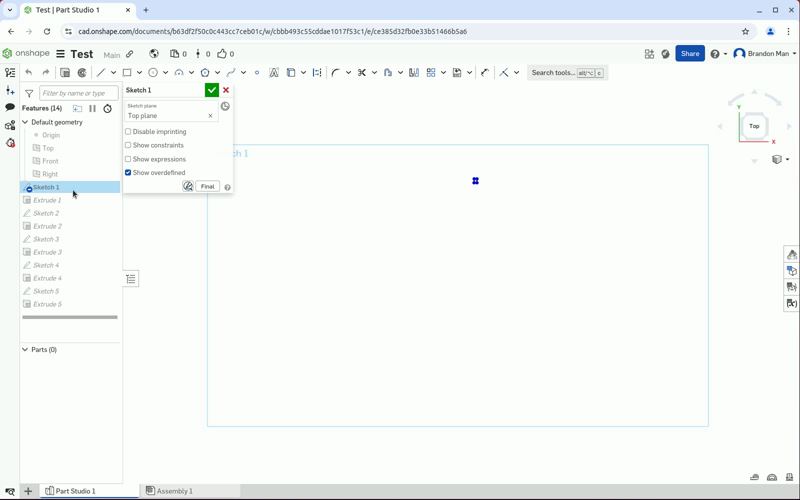
mouse_move(229, 92)
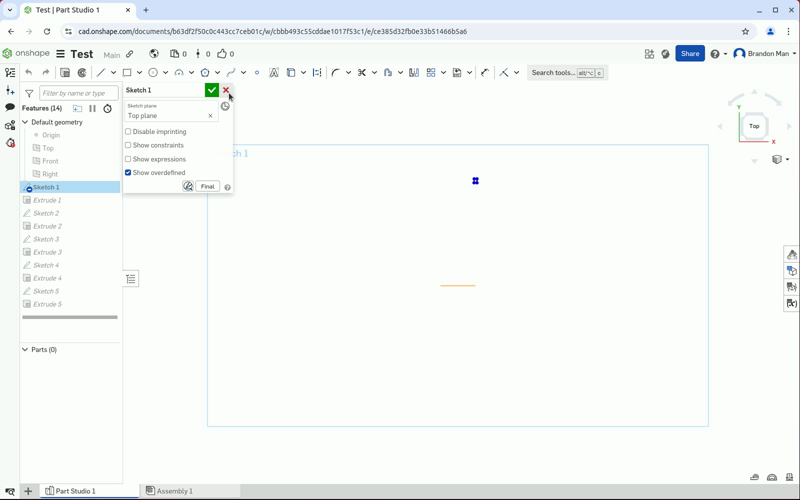
click(229, 92)
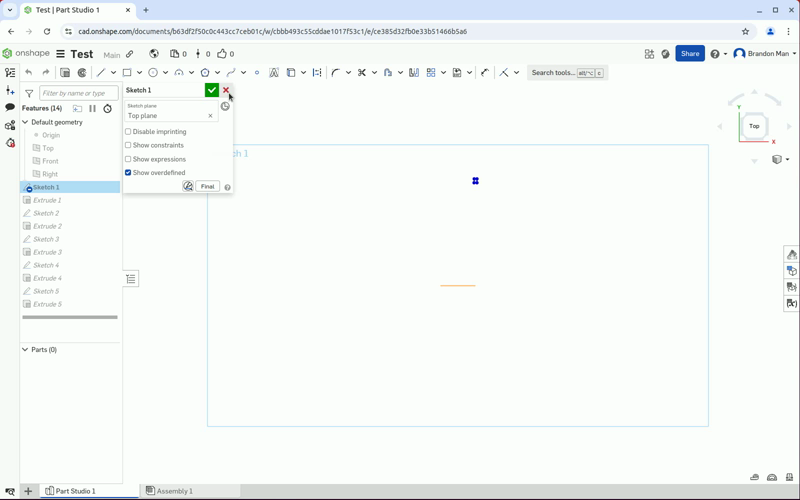
key(shift+s)
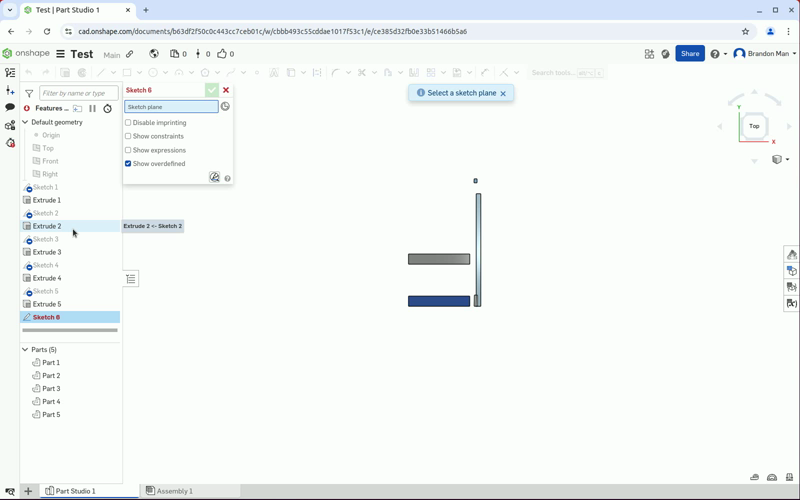
scroll(3)
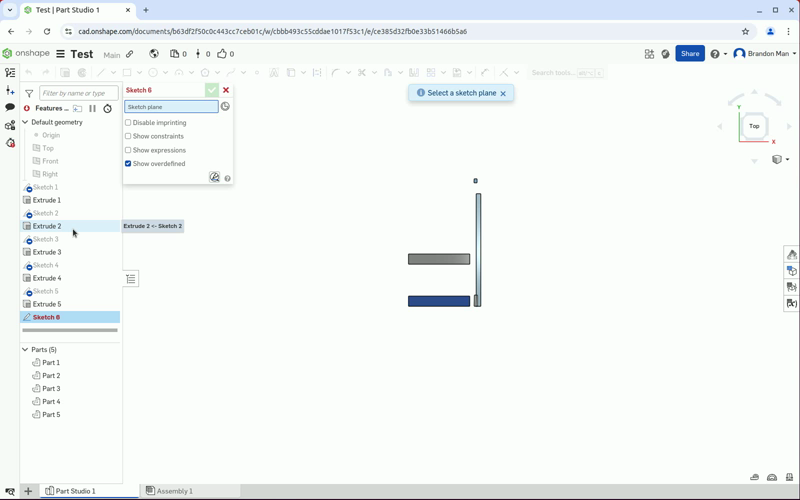
mouse_move(73, 150)
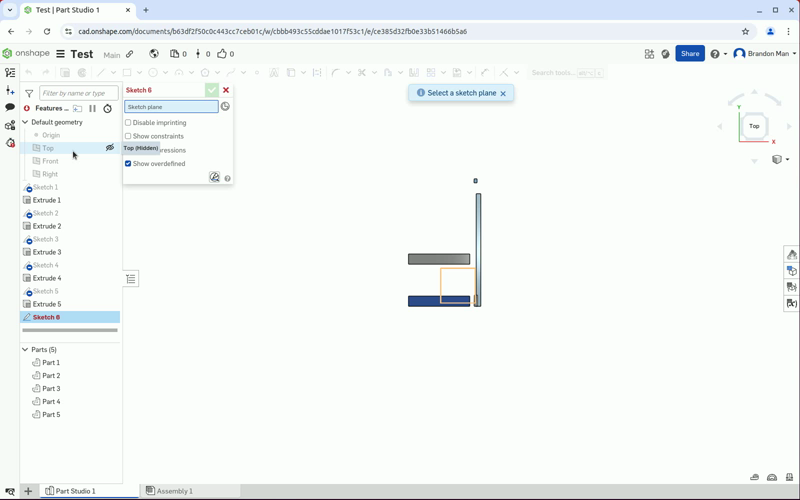
click(73, 150)
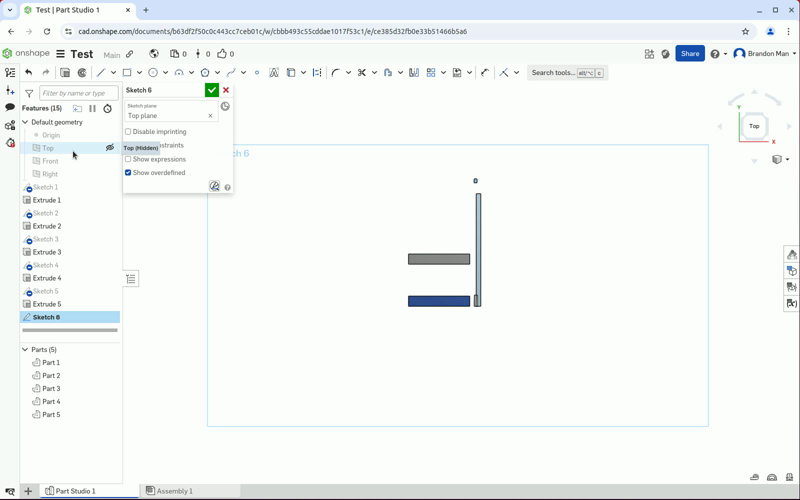
mouse_move(73, 352)
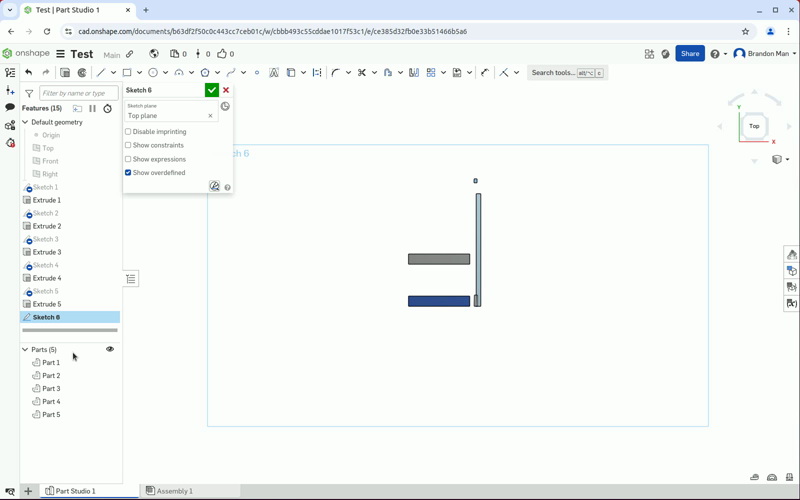
key(y)
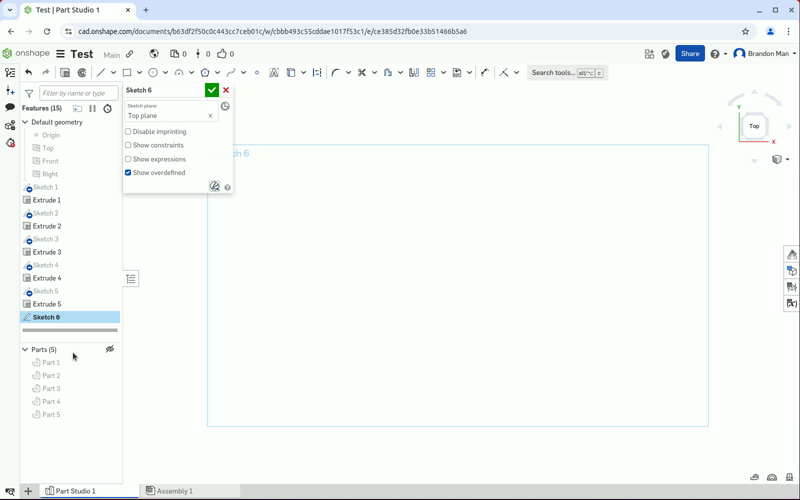
key(l)
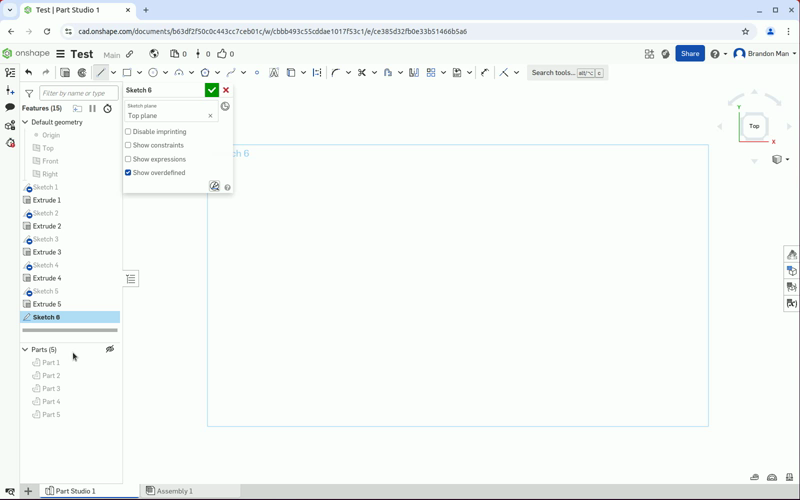
key_down(shift)
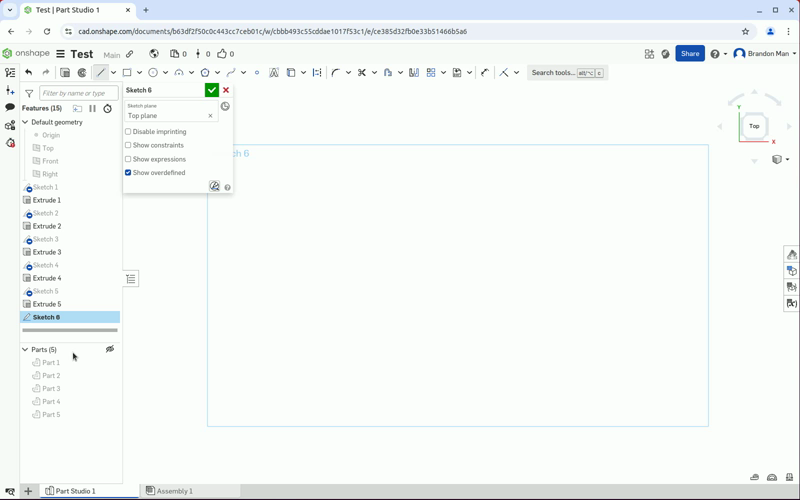
mouse_move(460, 297)
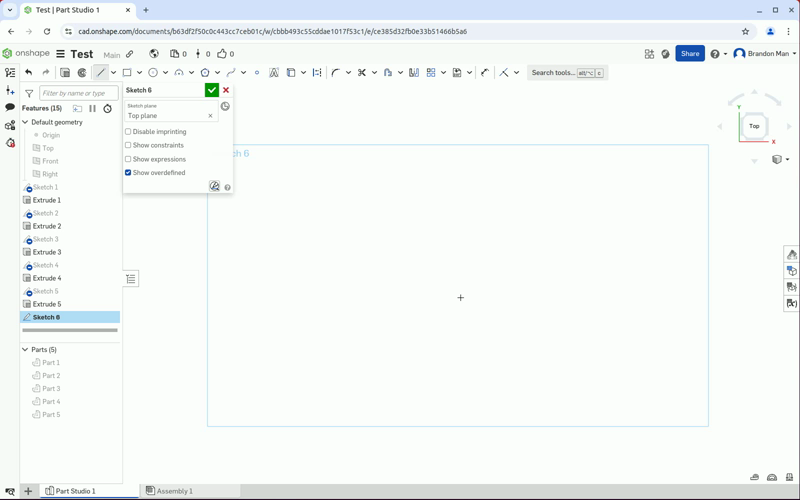
click(460, 297)
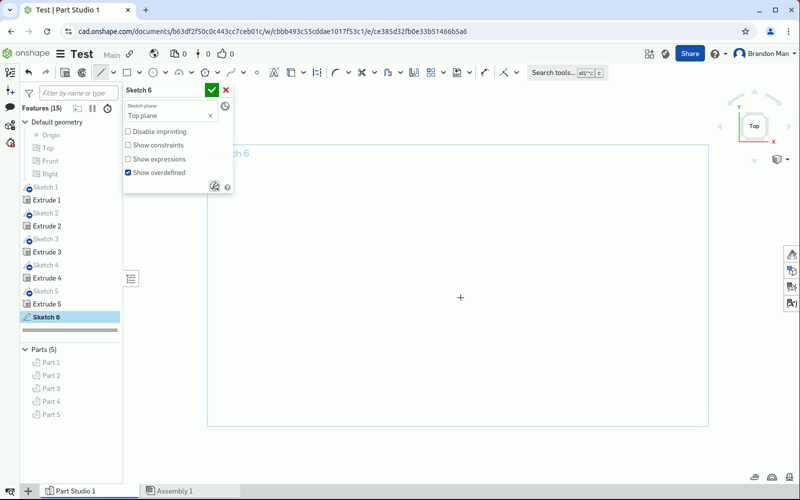
key_up(shift)
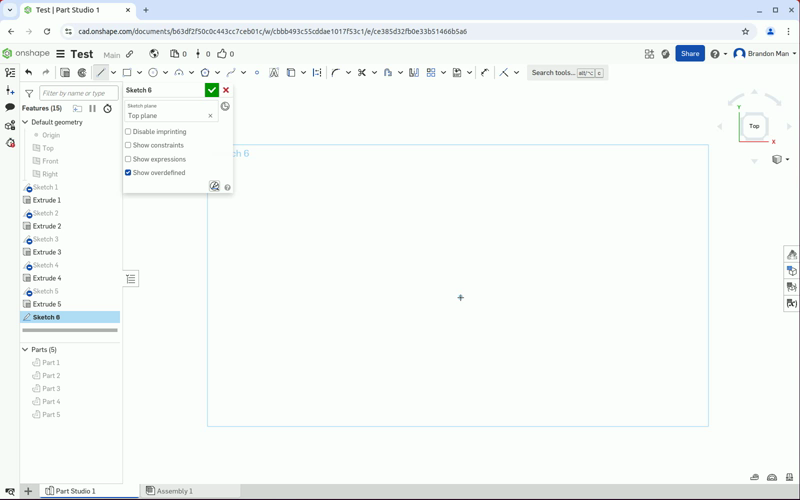
key_down(shift)
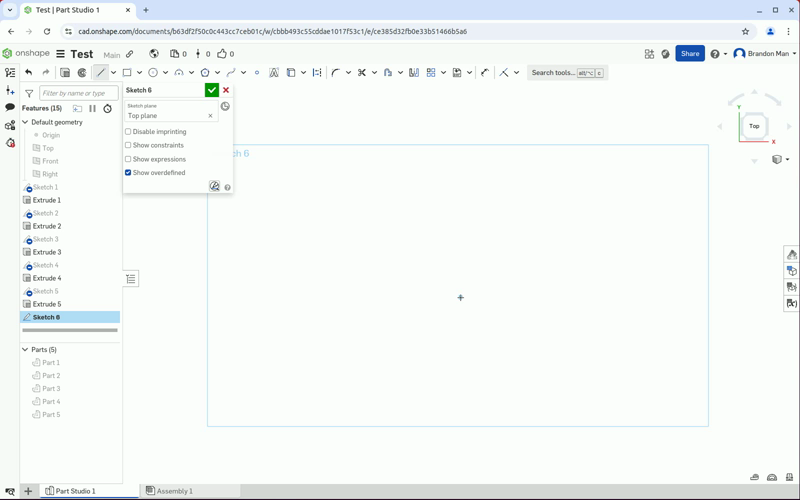
mouse_move(490, 297)
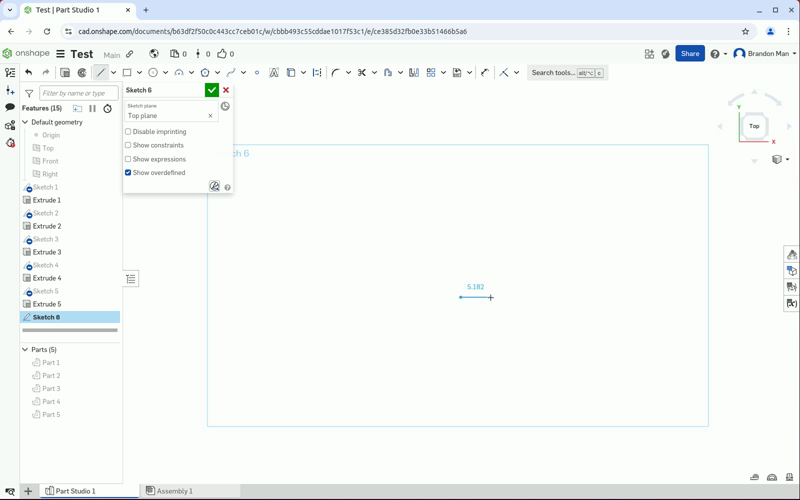
mouse_move(470, 297)
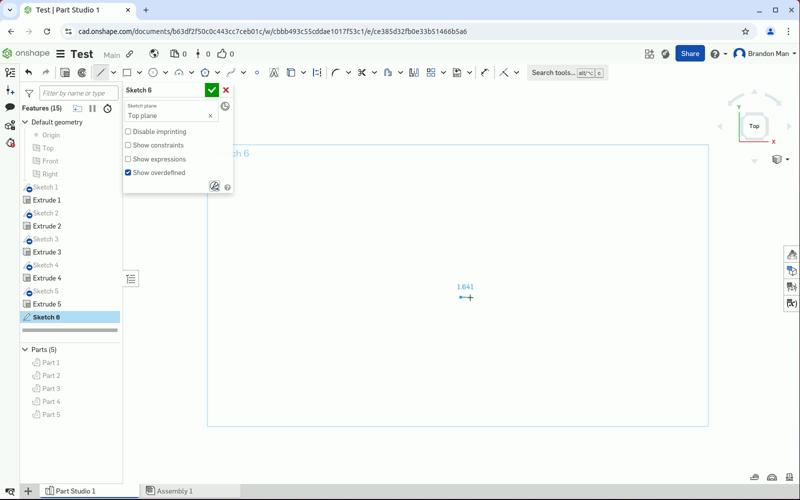
click(470, 297)
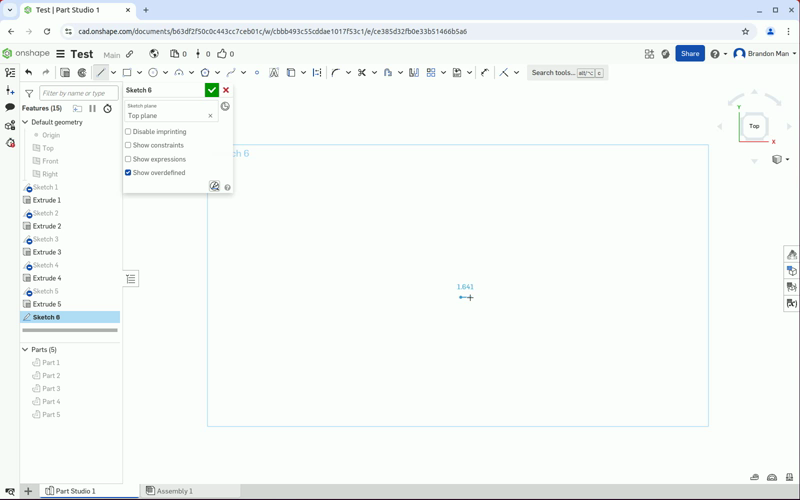
key_up(shift)
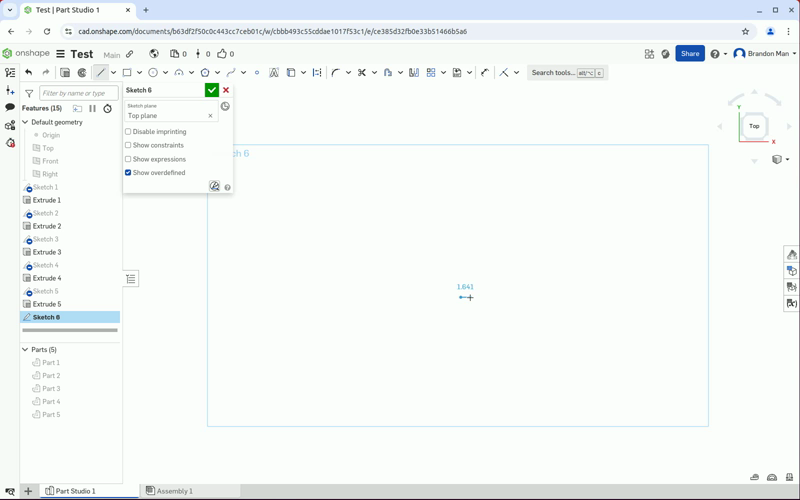
key_down(shift)
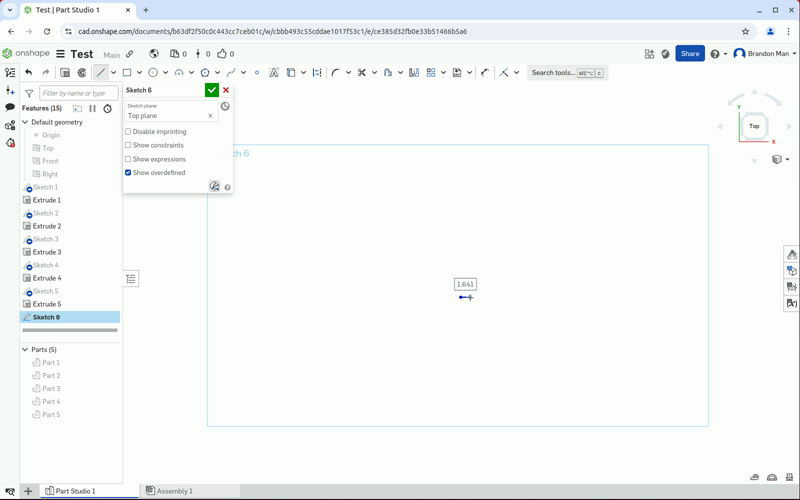
mouse_move(500, 297)
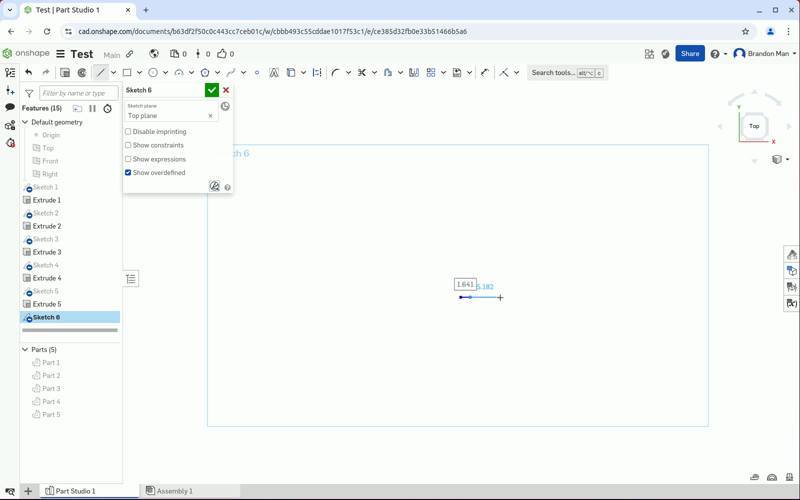
mouse_move(470, 267)
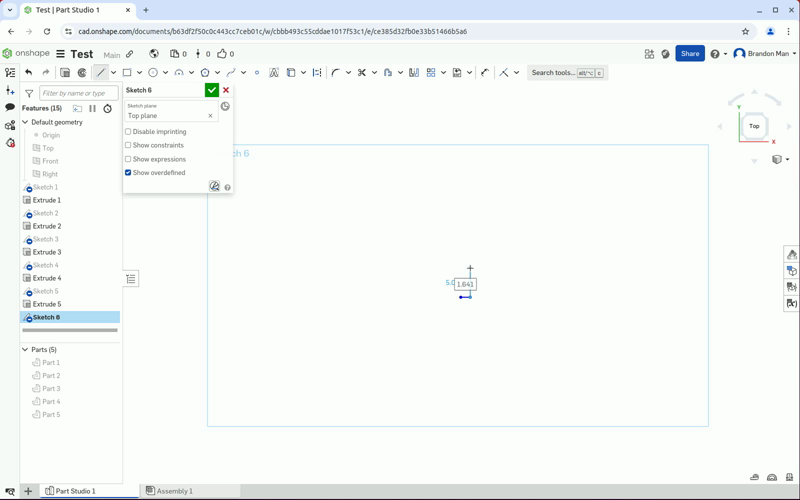
click(470, 267)
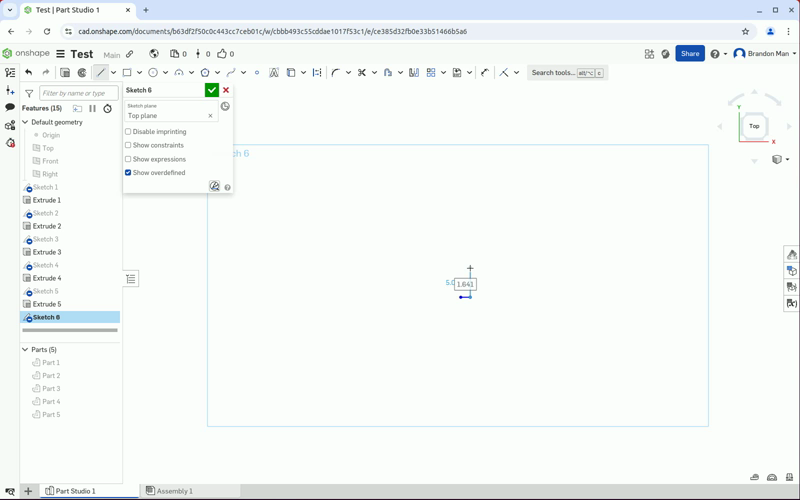
key_up(shift)
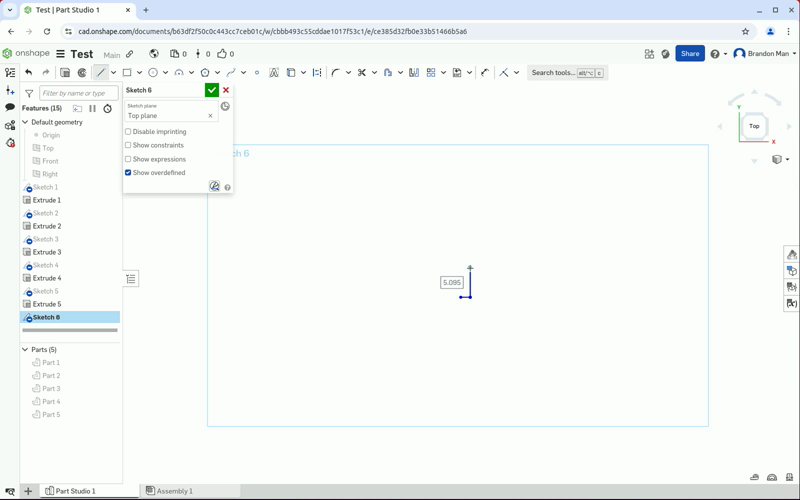
key_down(shift)
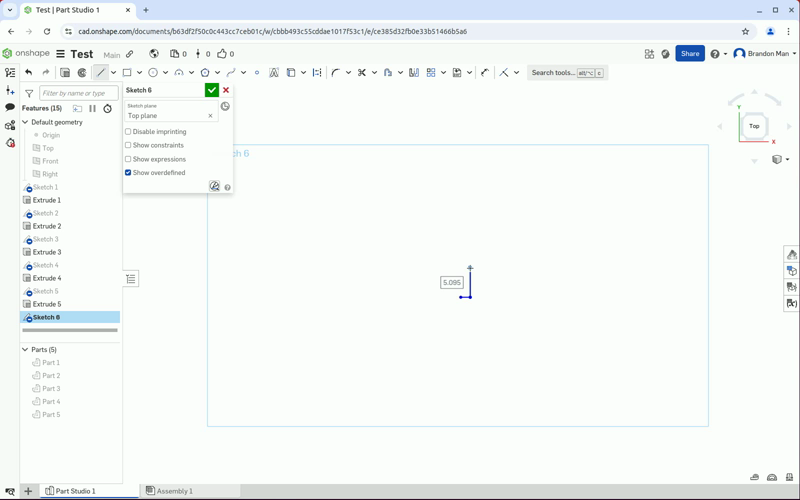
mouse_move(500, 267)
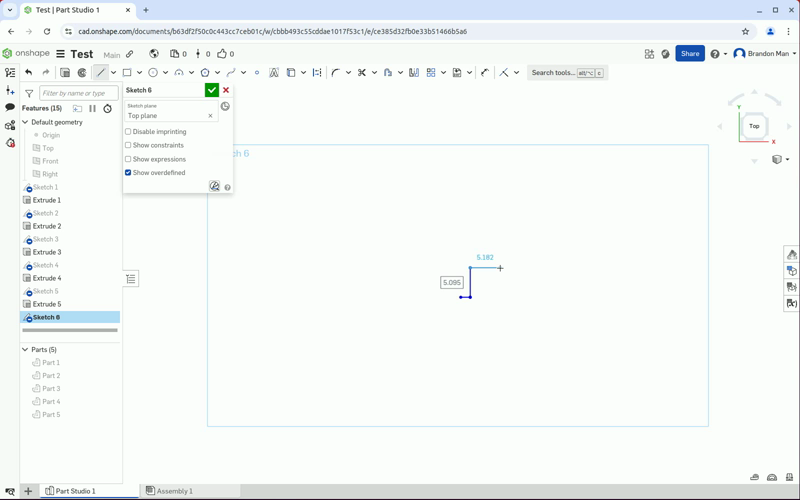
mouse_move(460, 267)
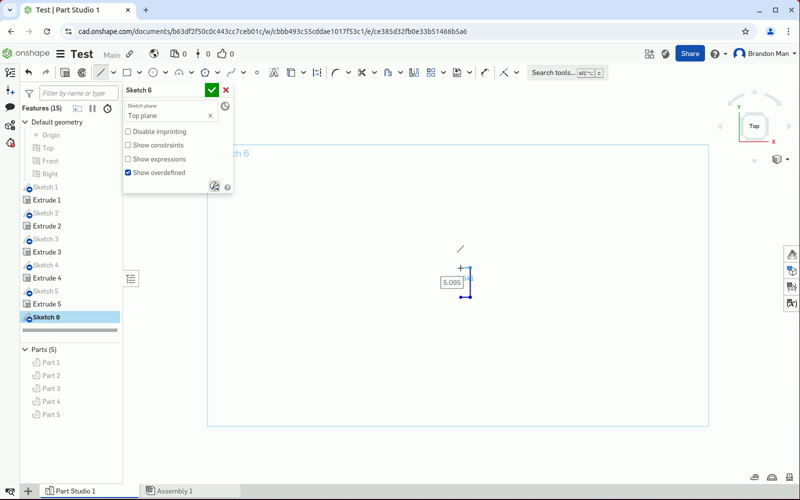
click(460, 267)
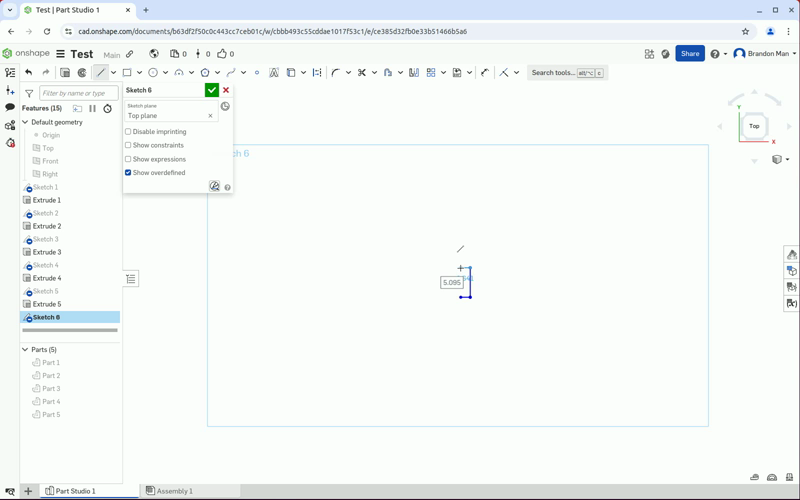
key_up(shift)
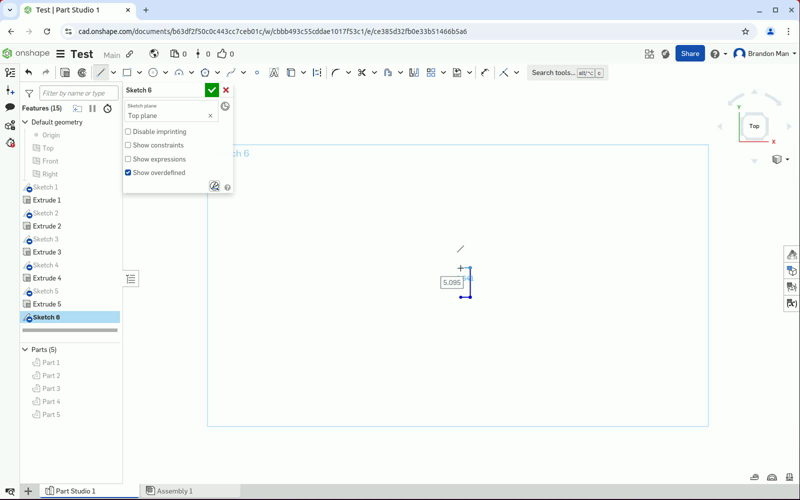
mouse_move(490, 267)
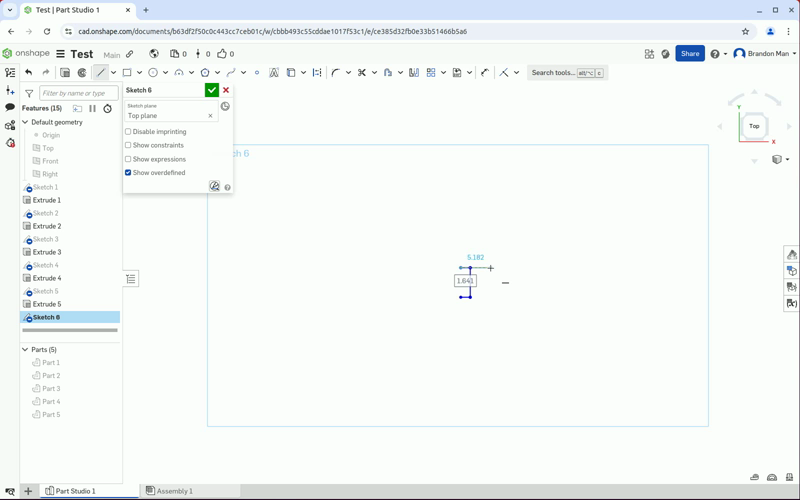
key_down(shift)
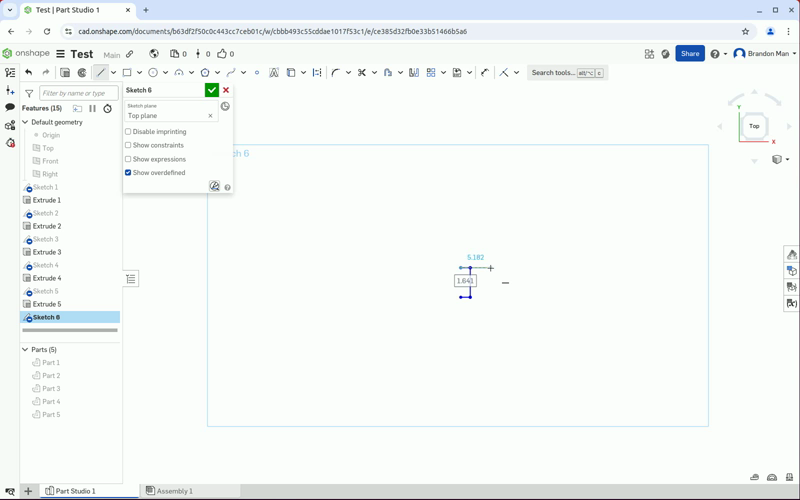
mouse_move(460, 297)
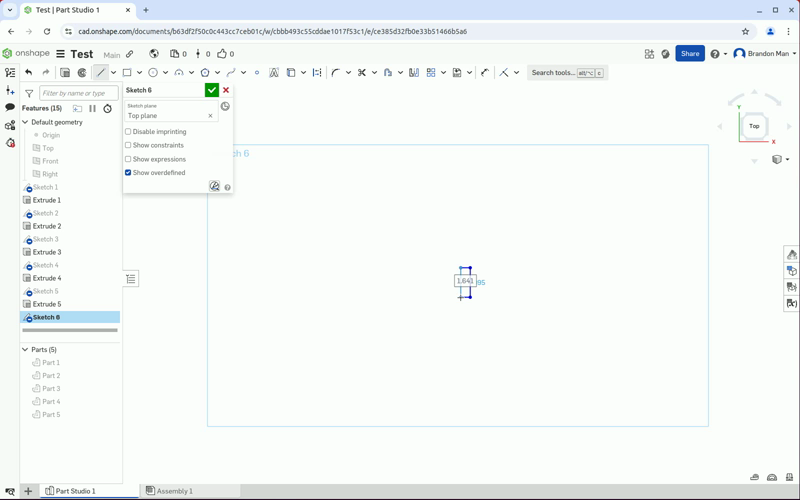
key_up(shift)
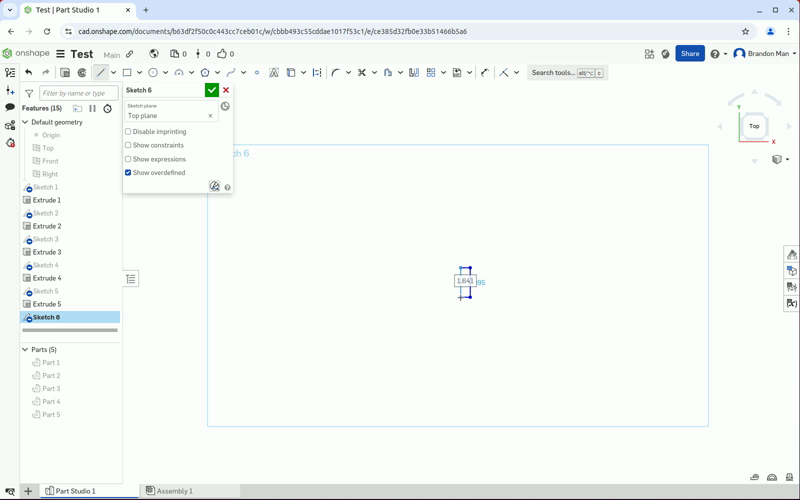
click(460, 297)
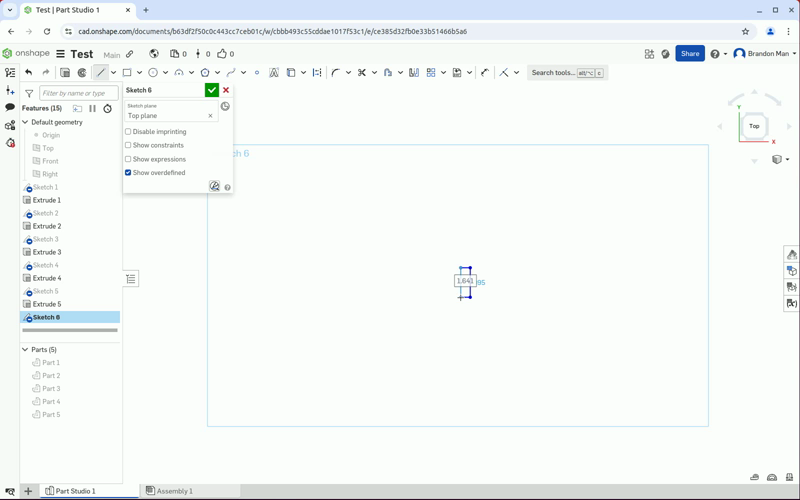
key(esc)
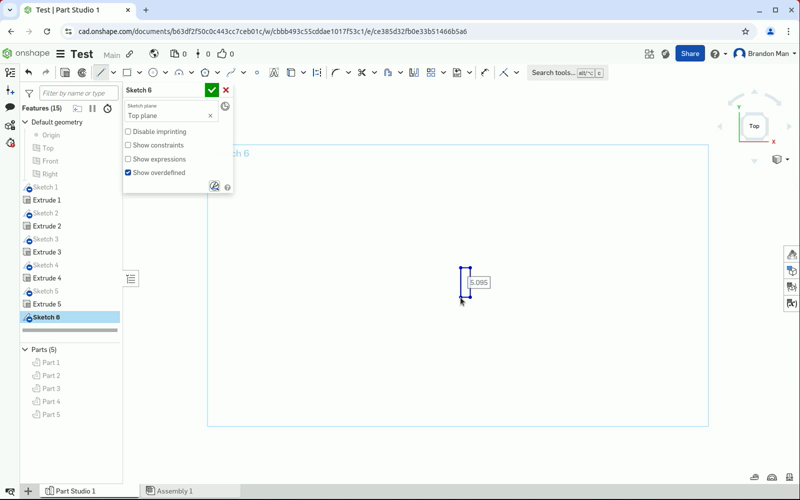
mouse_move(463, 278)
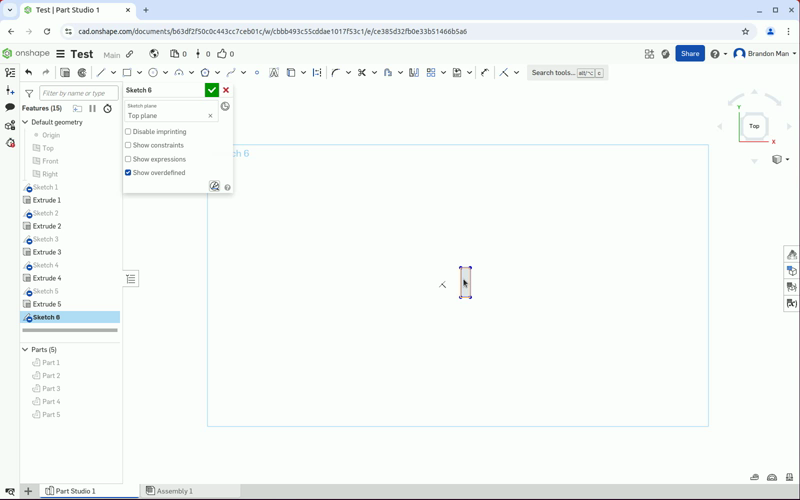
scroll(6)
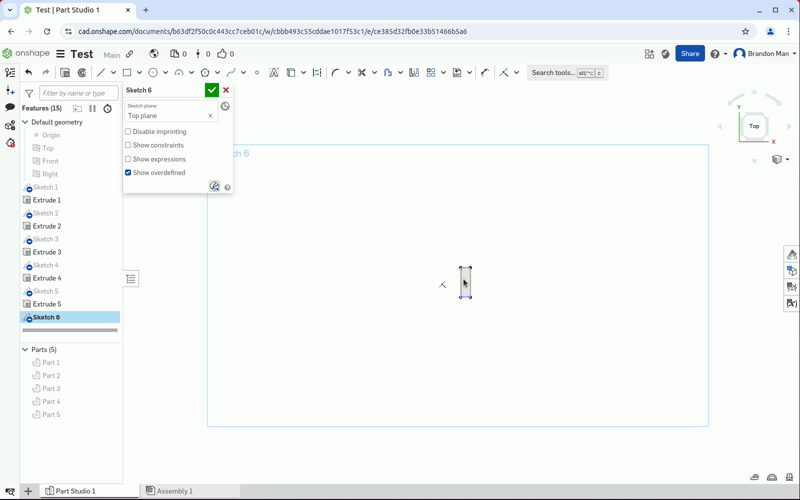
scroll(6)
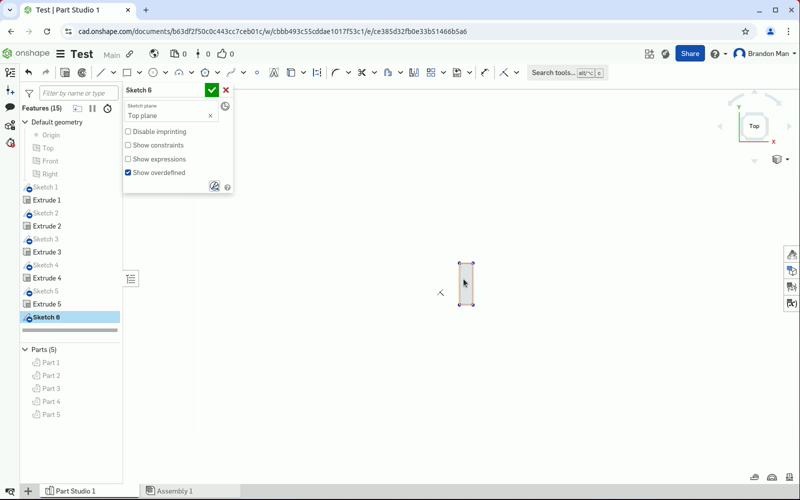
scroll(6)
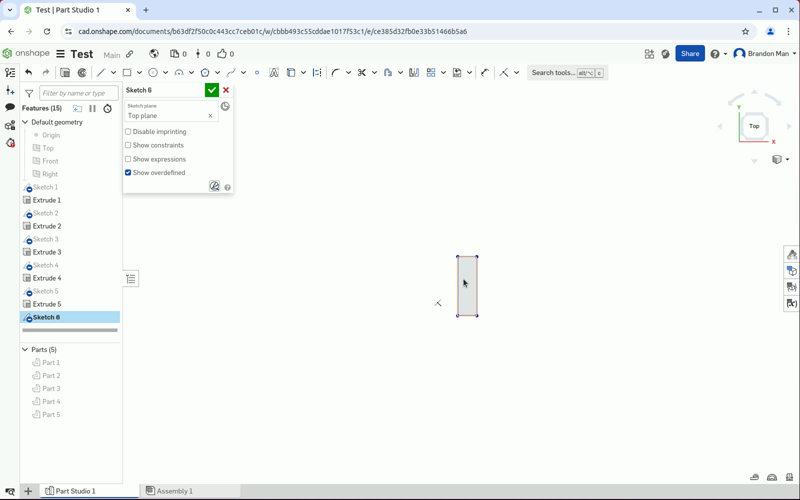
scroll(6)
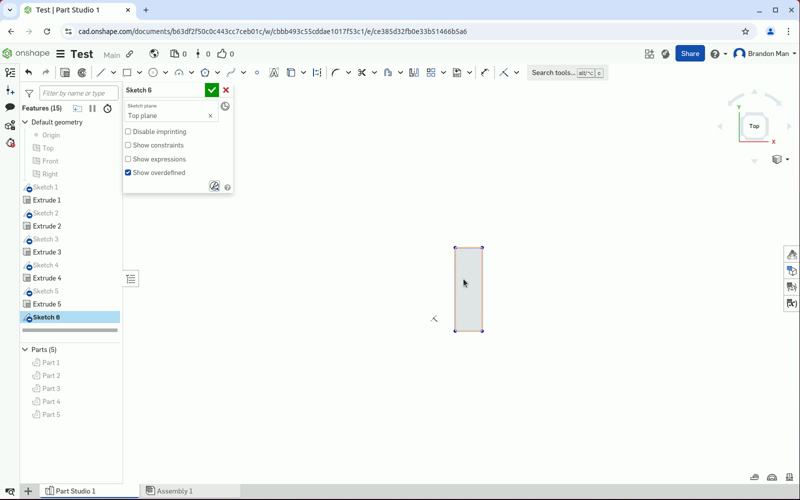
scroll(6)
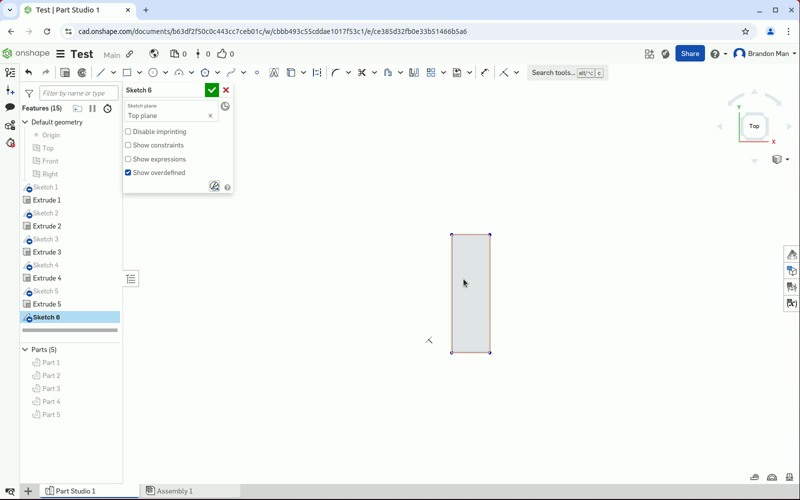
scroll(6)
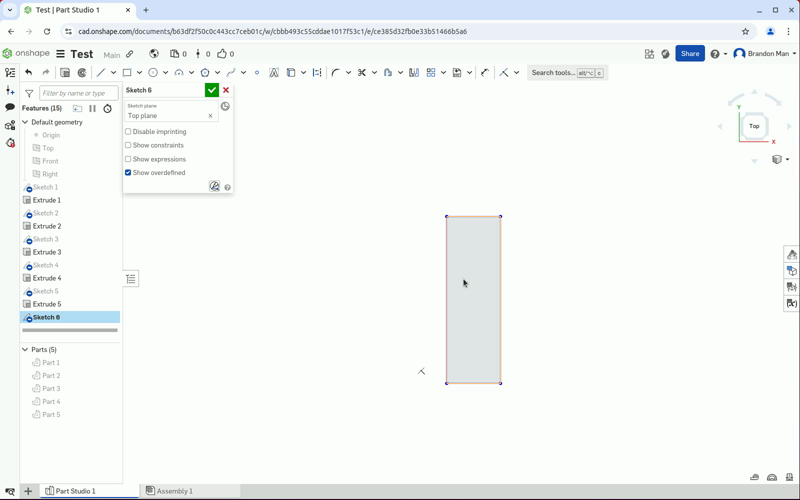
scroll(6)
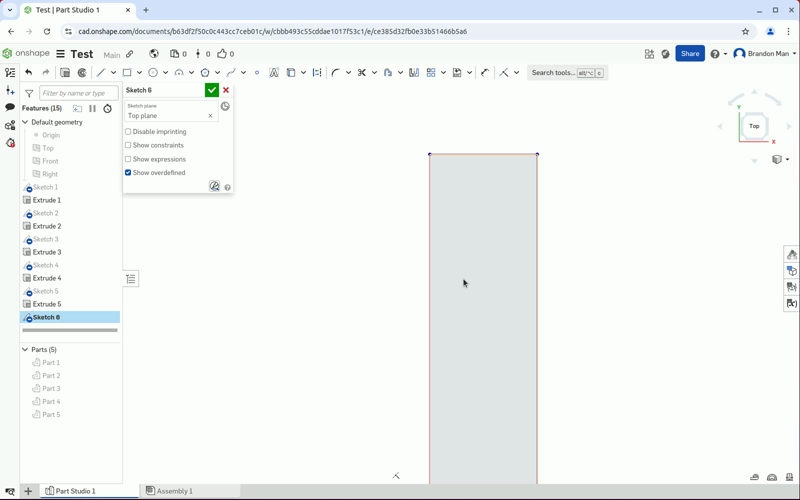
click(463, 278)
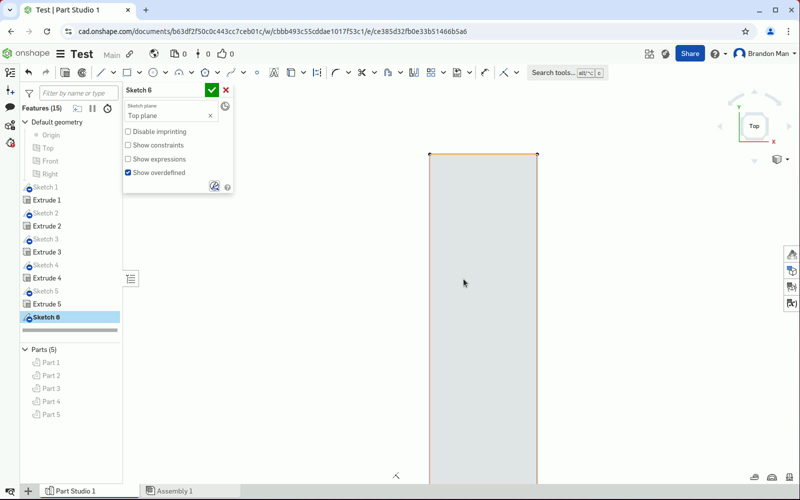
scroll(-6)
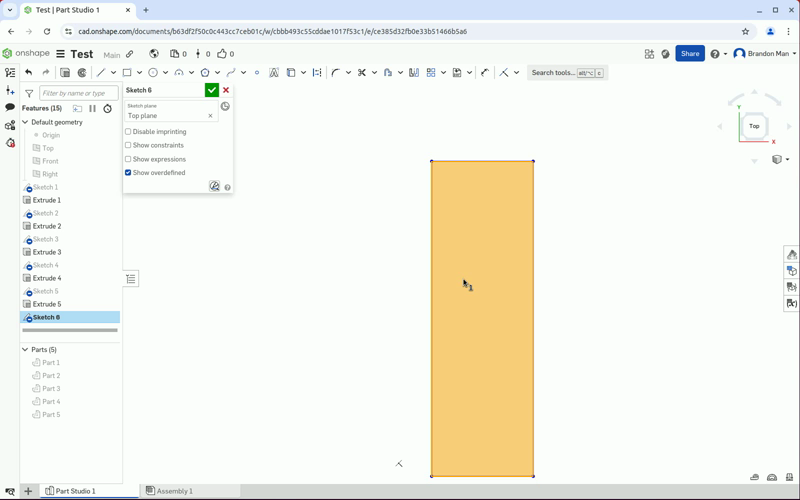
scroll(-6)
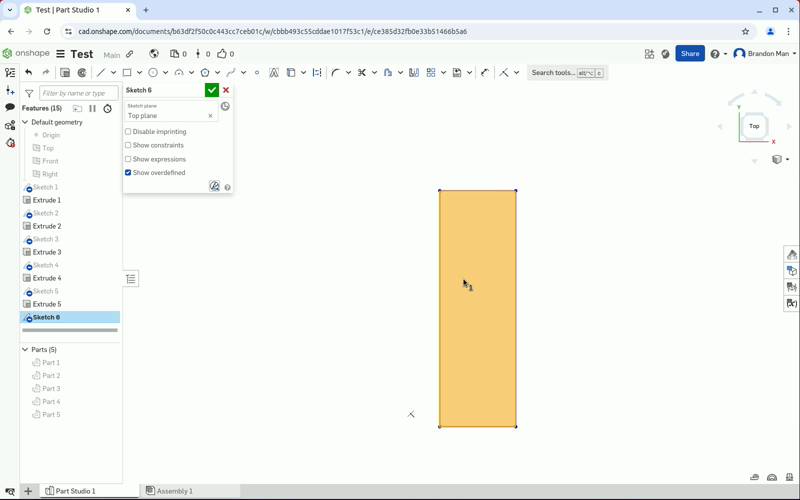
scroll(-6)
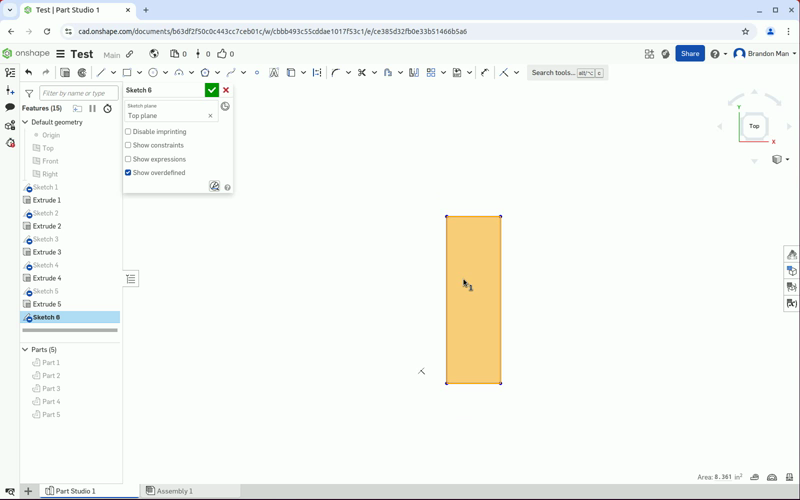
scroll(-6)
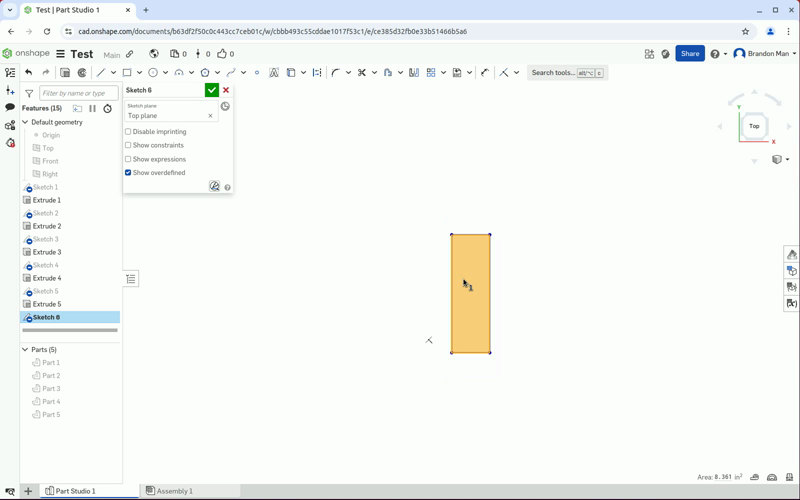
scroll(-6)
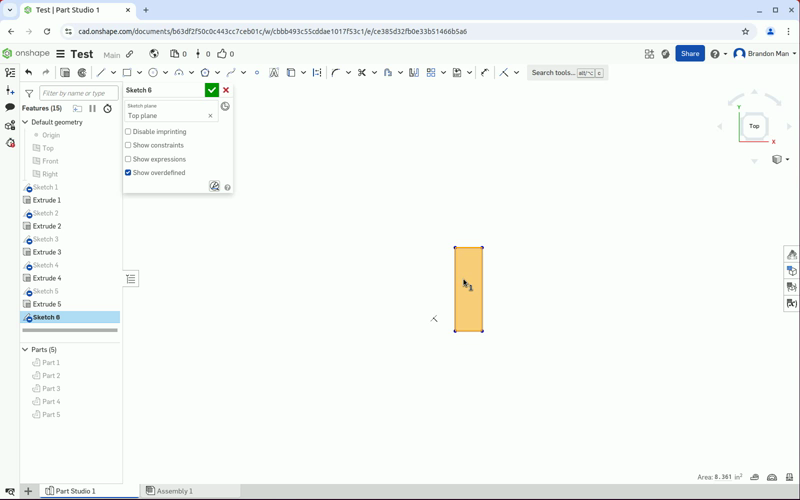
scroll(-6)
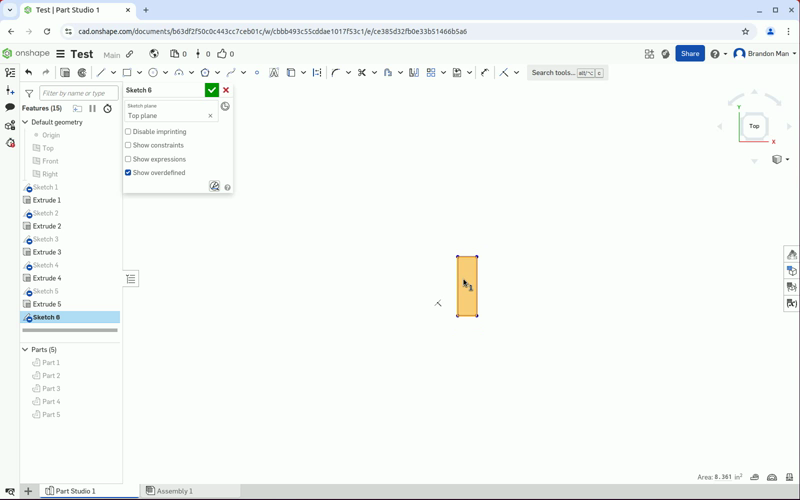
scroll(-6)
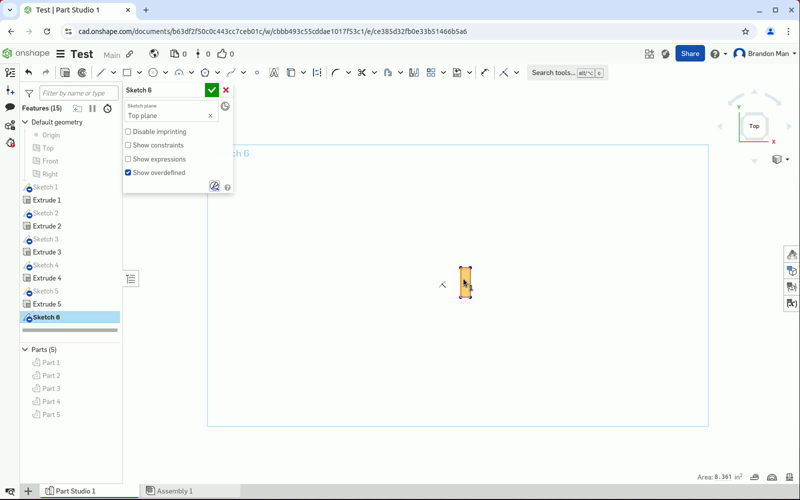
mouse_move(73, 352)
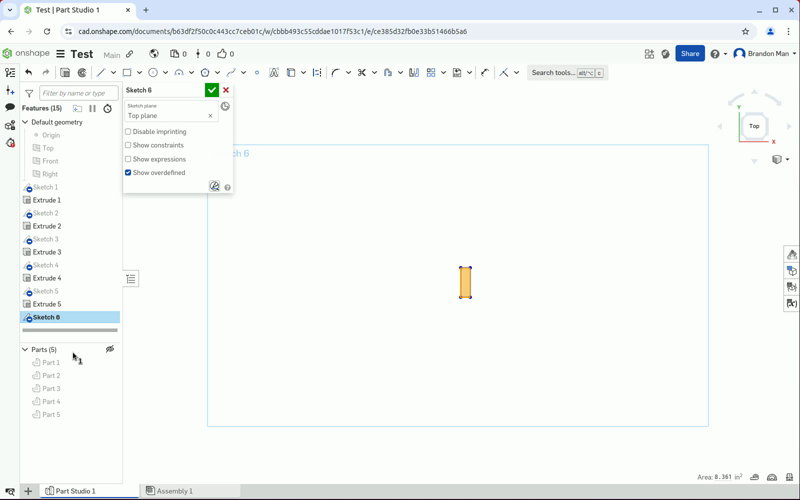
key(shift+y)
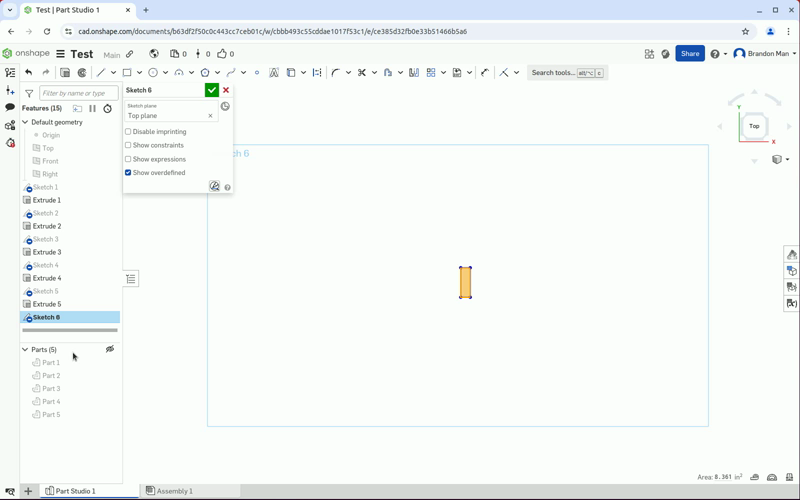
key(shift+e)
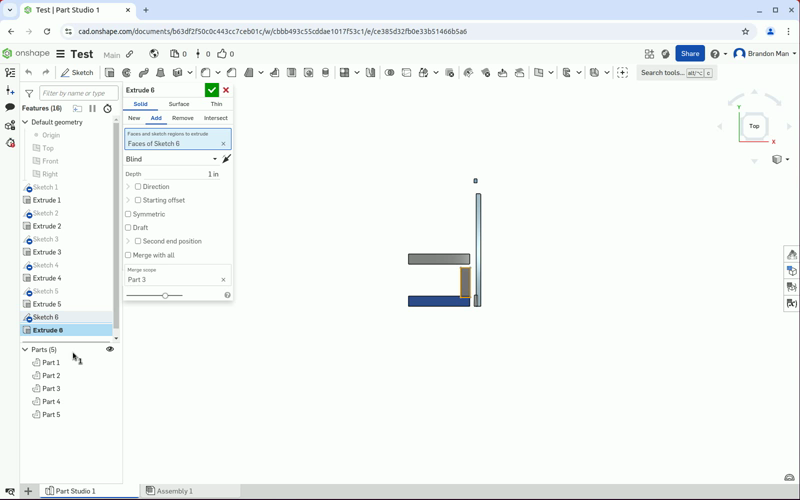
mouse_move(143, 106)
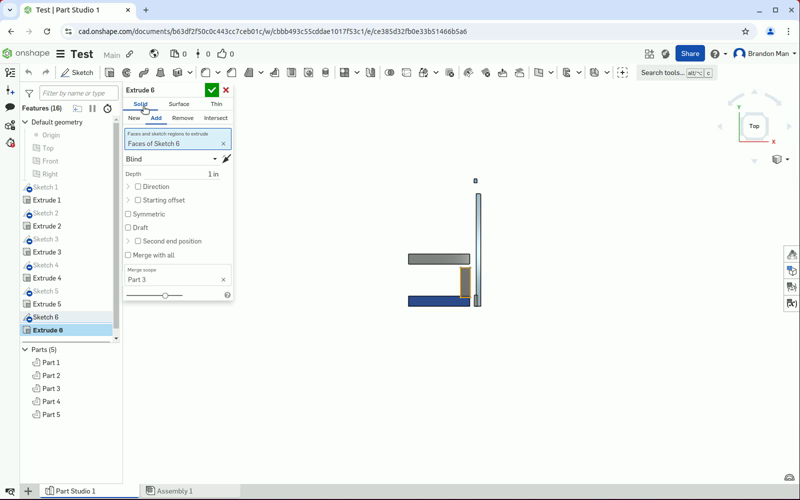
click(143, 106)
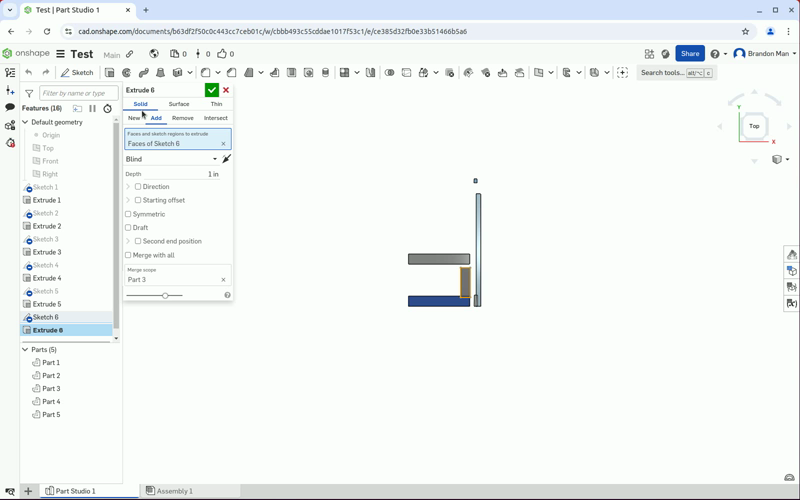
mouse_move(137, 120)
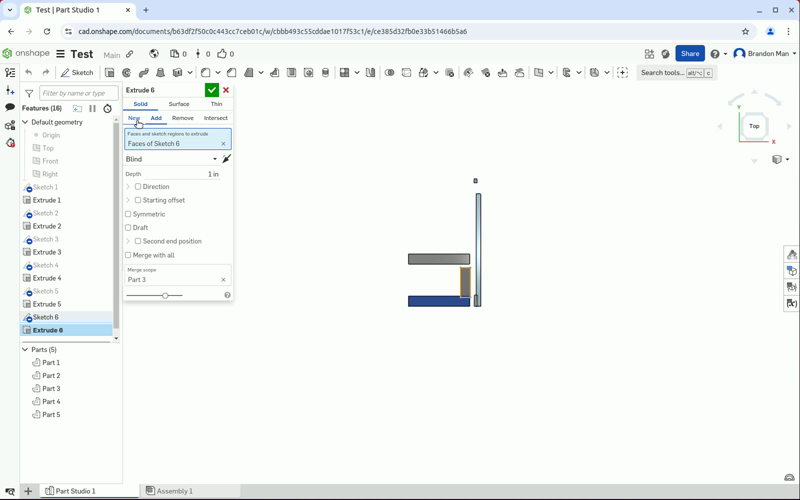
click(137, 120)
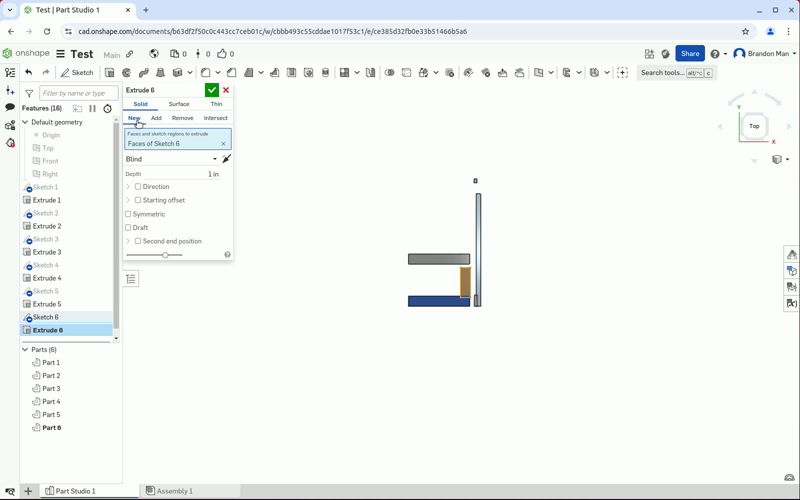
key(tab, 4)
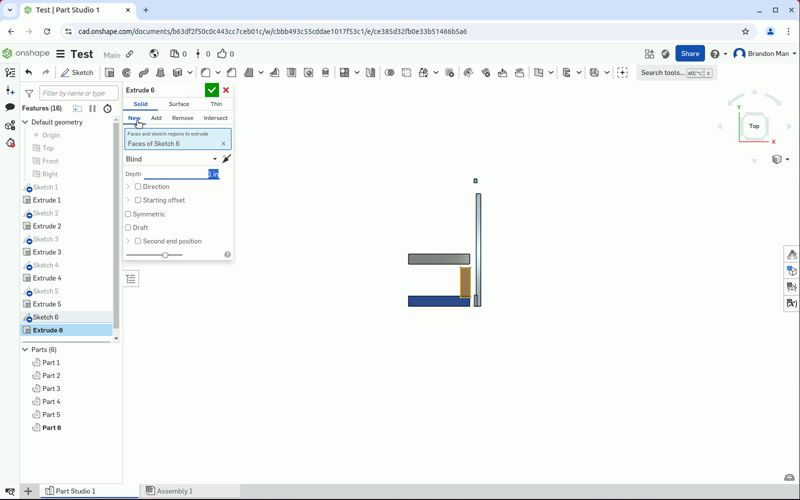
text(23.108)
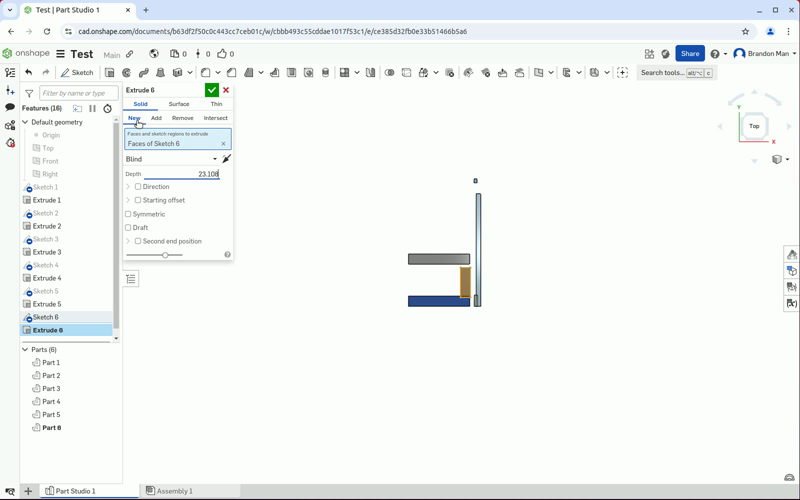
key(enter)
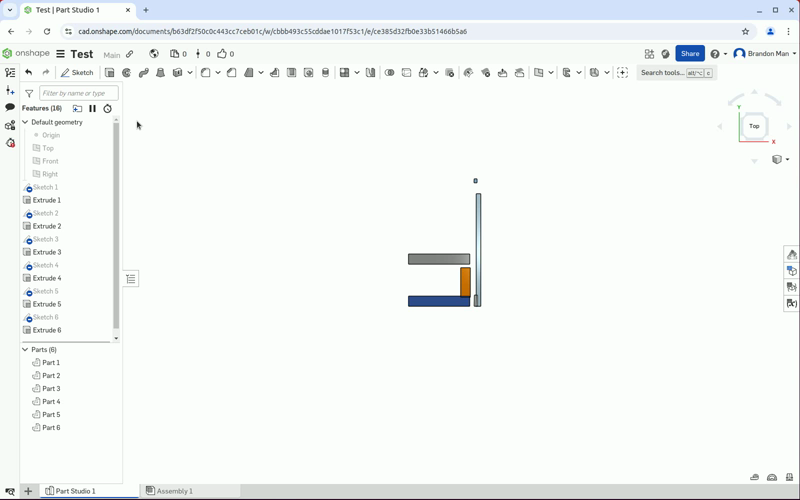
key(shift+h)
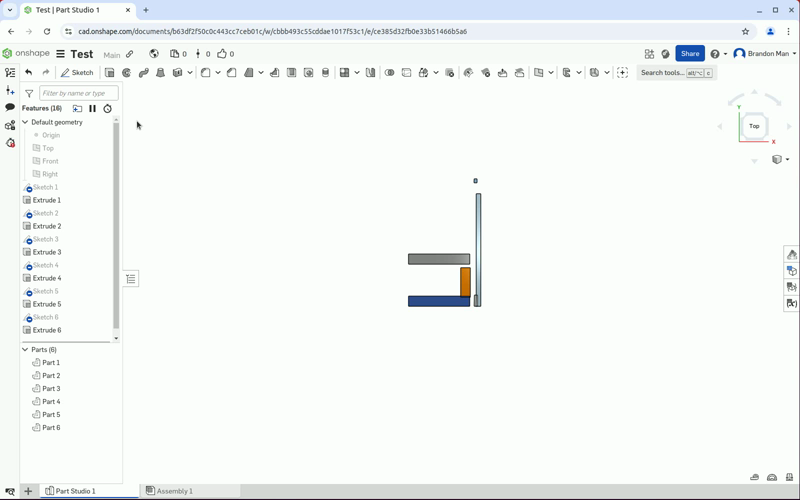
key(shift+h)
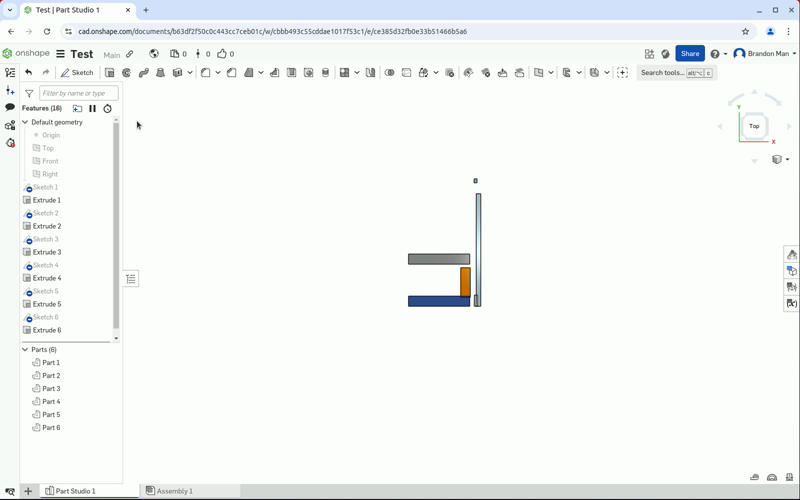
mouse_move(69, 189)
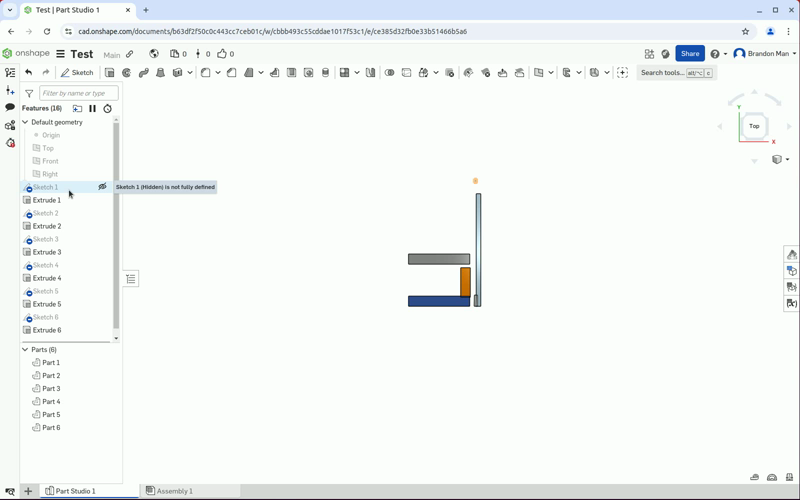
click(69, 189)
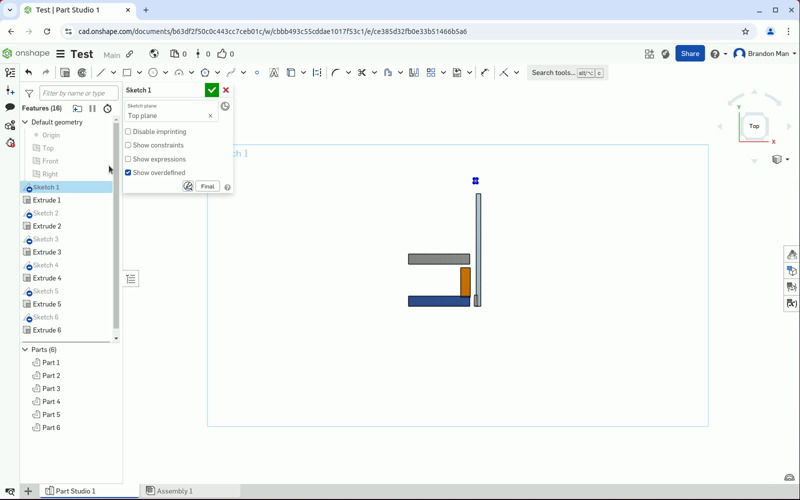
mouse_move(229, 92)
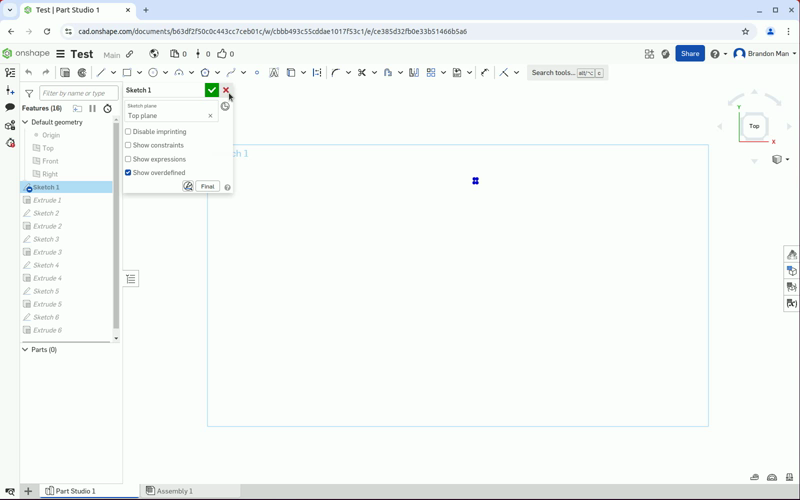
click(229, 92)
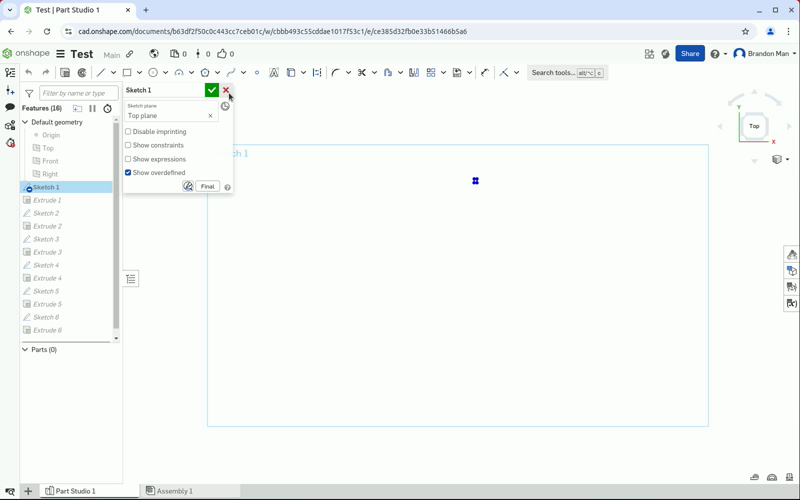
key(shift+s)
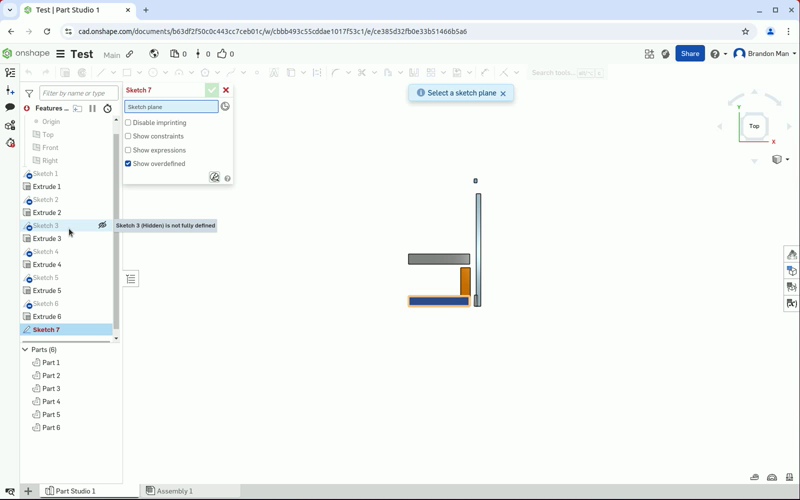
scroll(3)
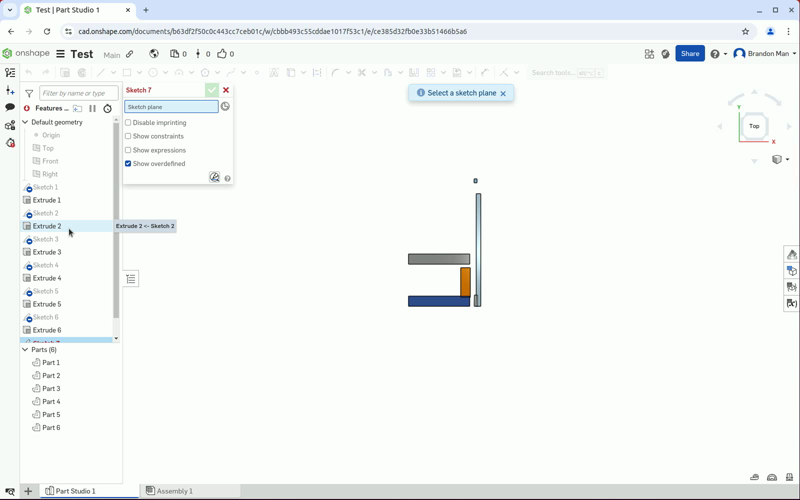
mouse_move(69, 150)
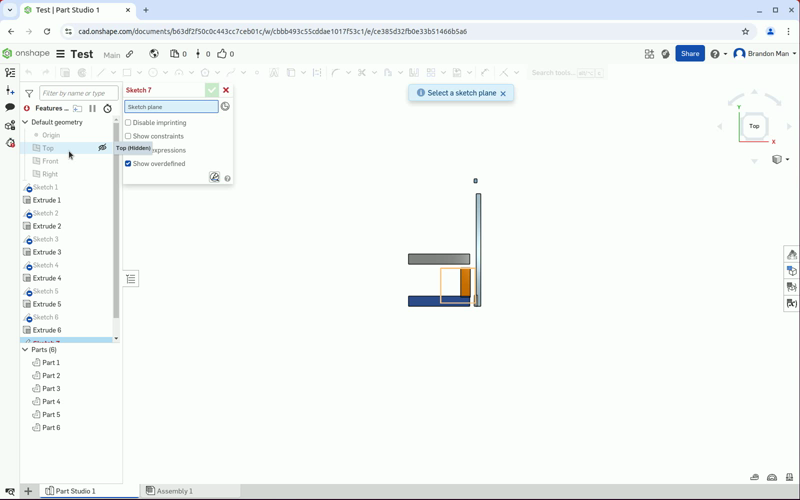
click(69, 150)
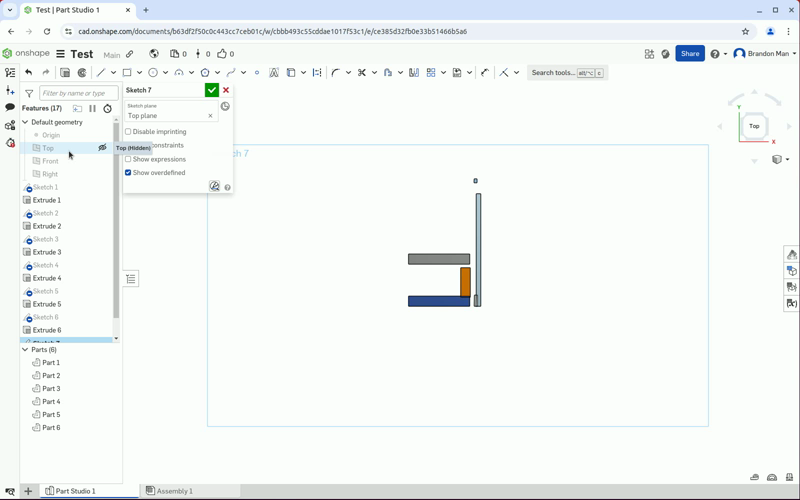
mouse_move(73, 352)
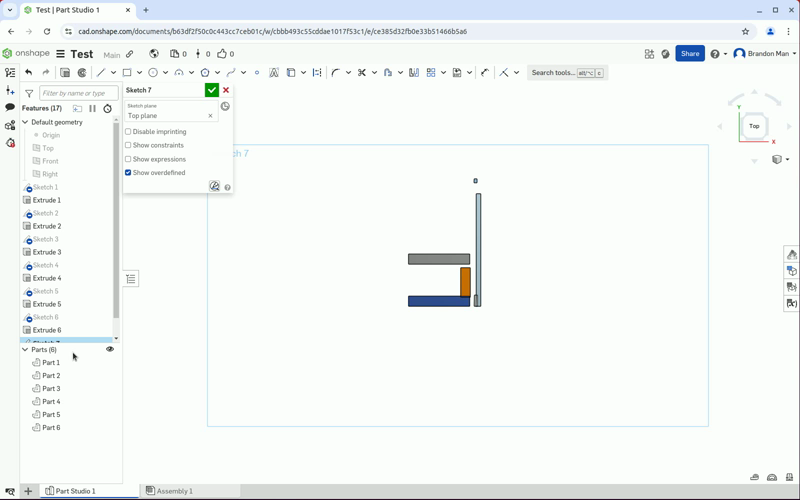
key(y)
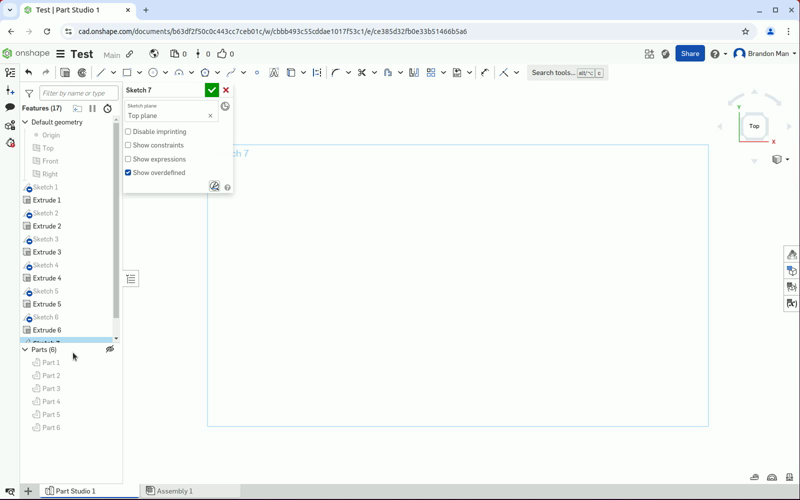
key(l)
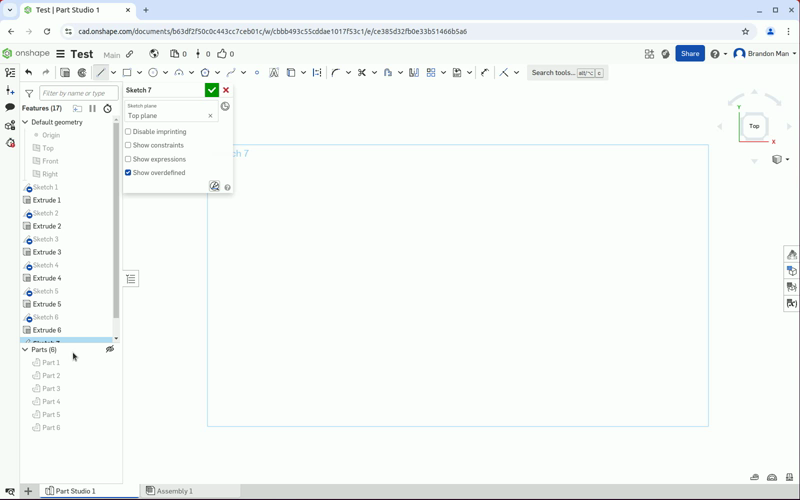
key_down(shift)
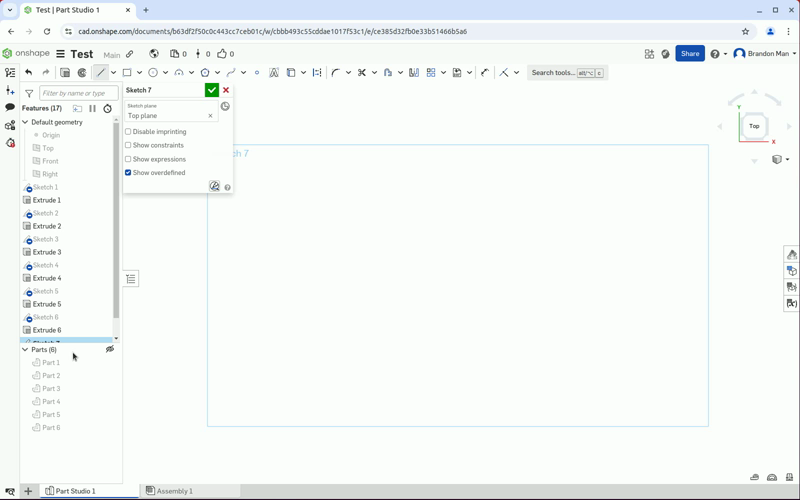
mouse_move(470, 306)
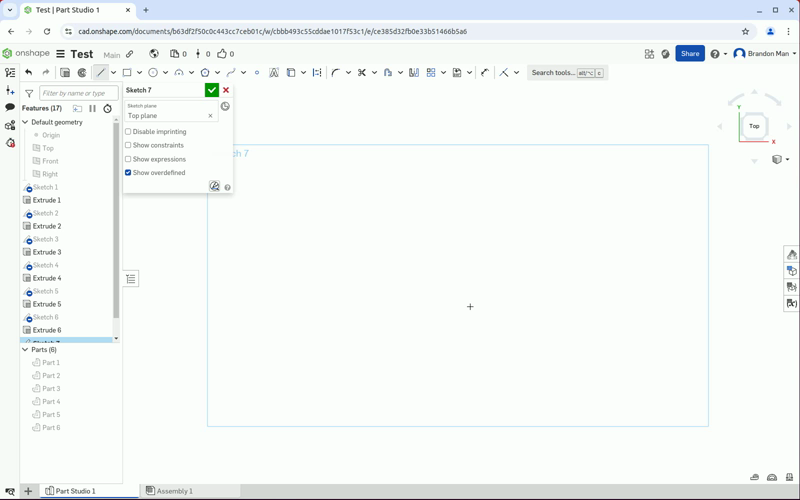
click(470, 306)
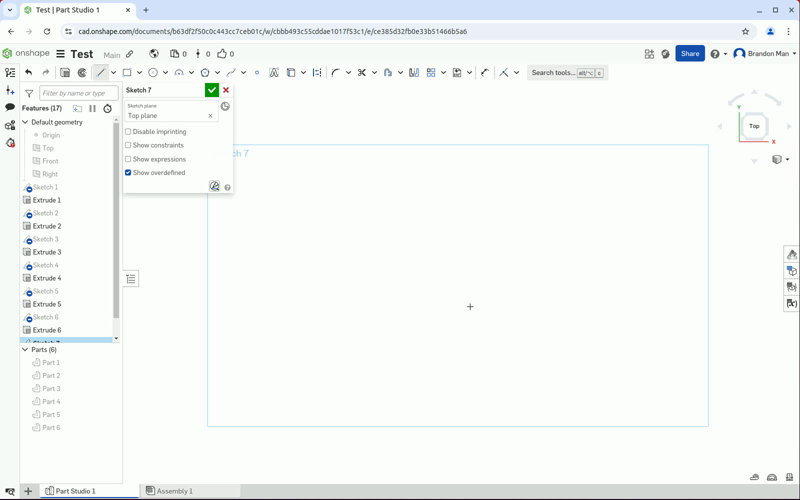
key_up(shift)
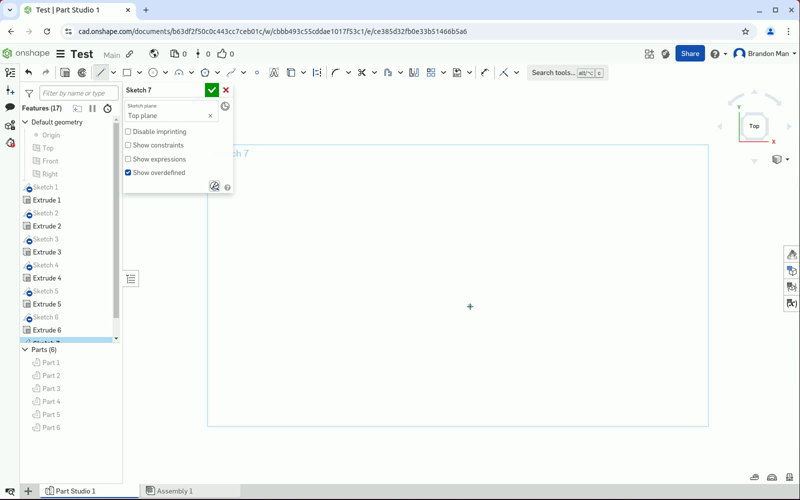
key_down(shift)
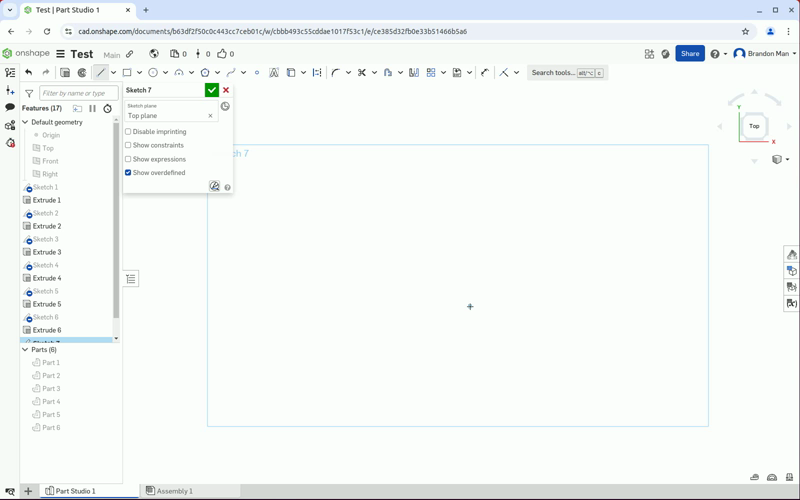
mouse_move(500, 306)
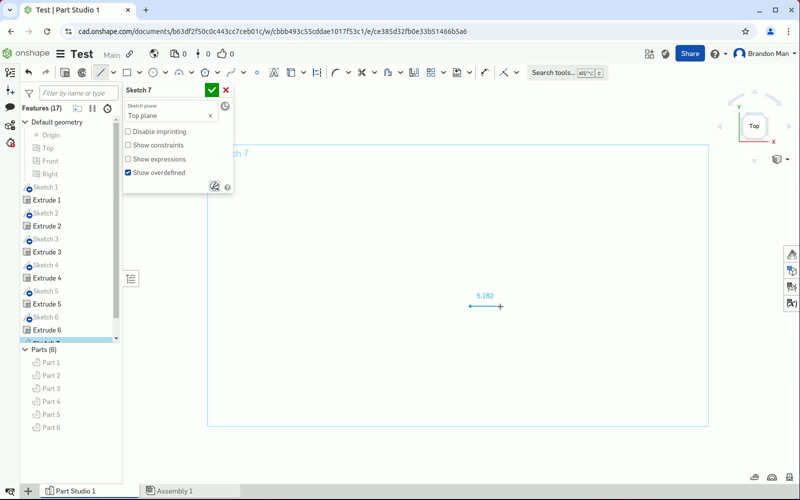
mouse_move(474, 306)
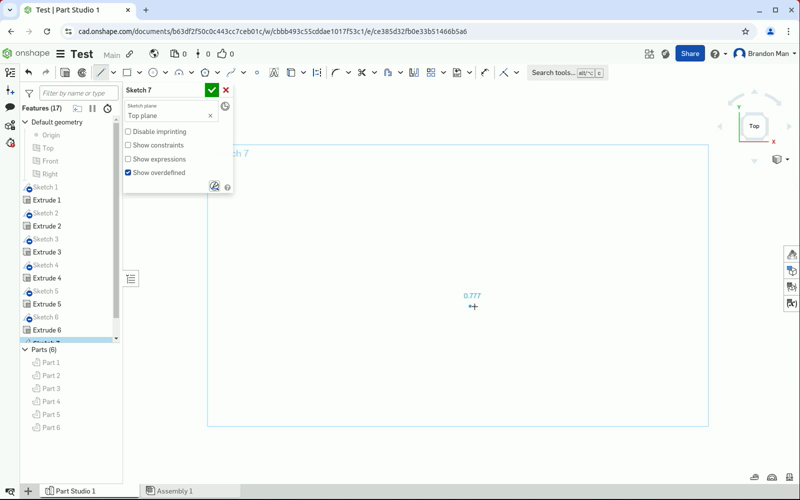
scroll(6)
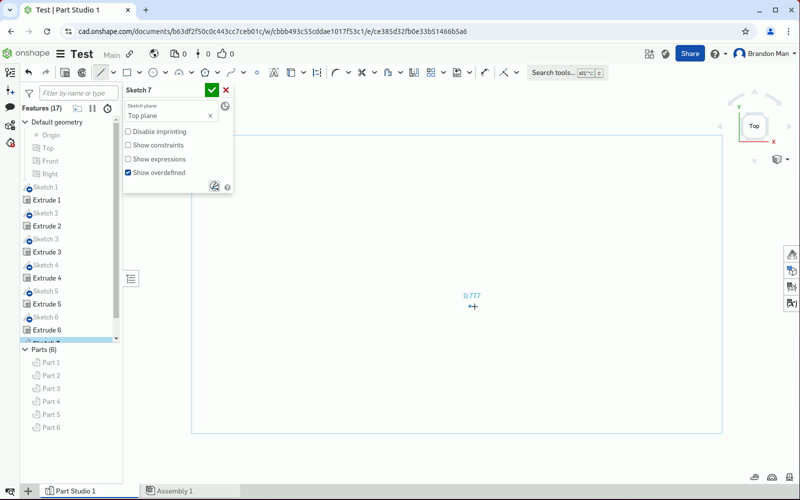
scroll(6)
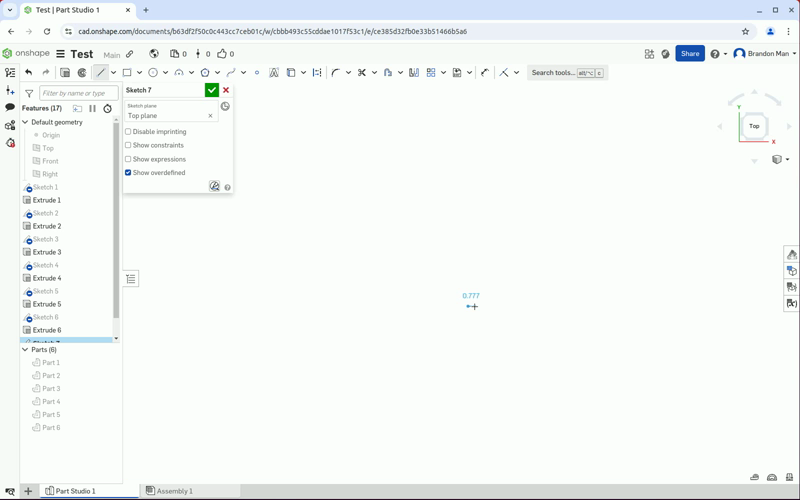
scroll(6)
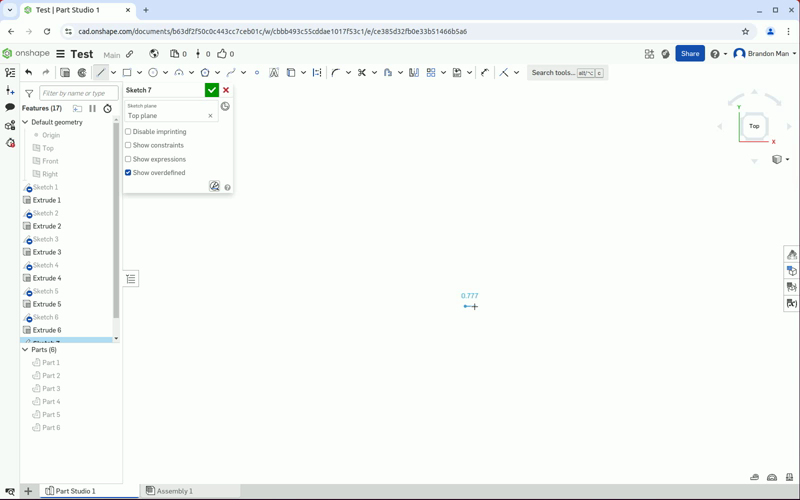
scroll(6)
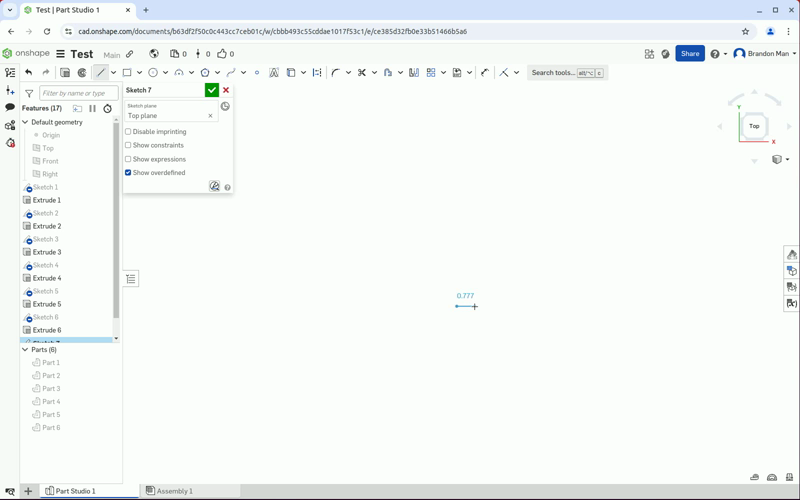
scroll(6)
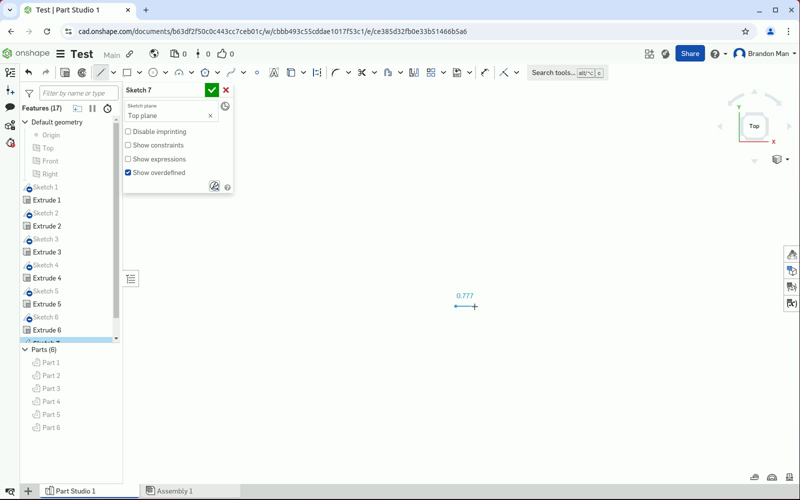
scroll(6)
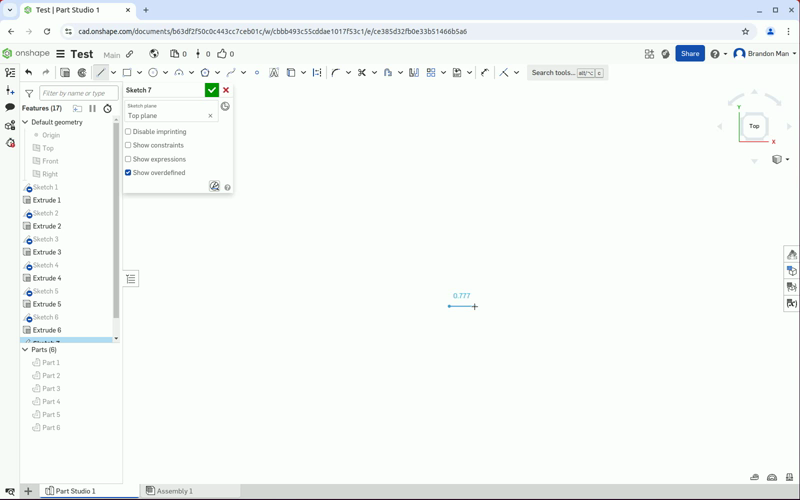
scroll(6)
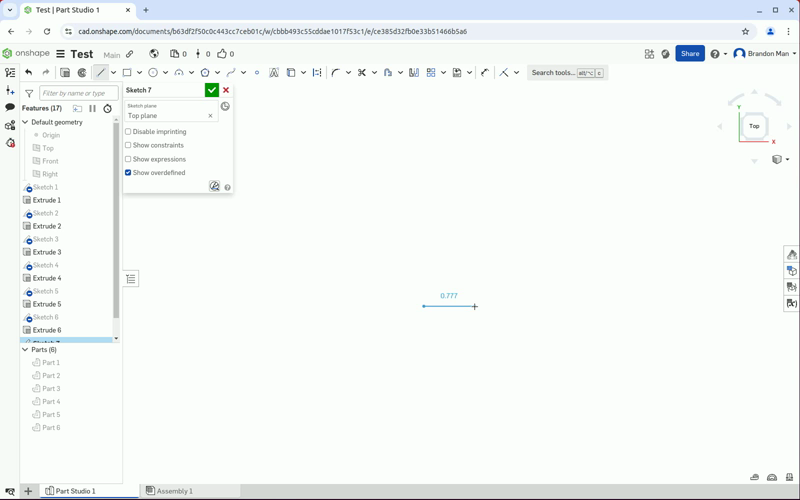
click(474, 306)
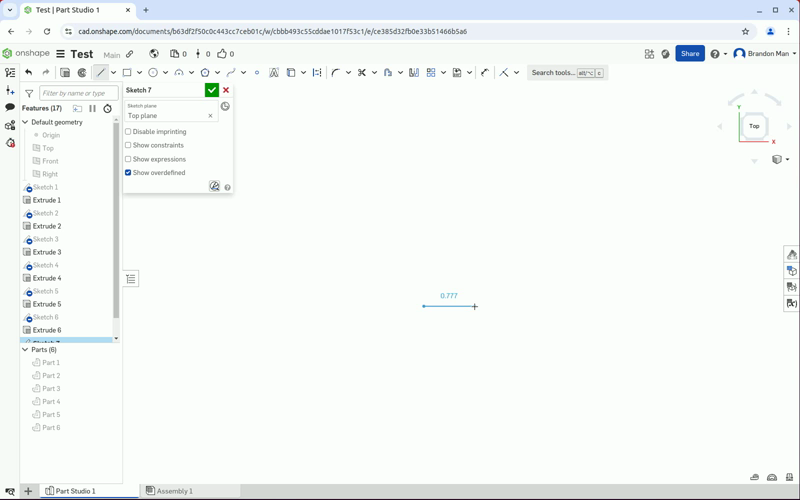
scroll(-6)
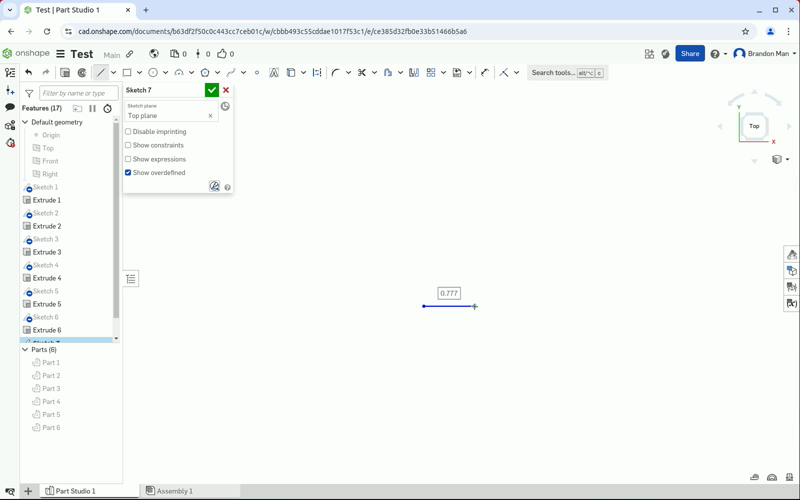
scroll(-6)
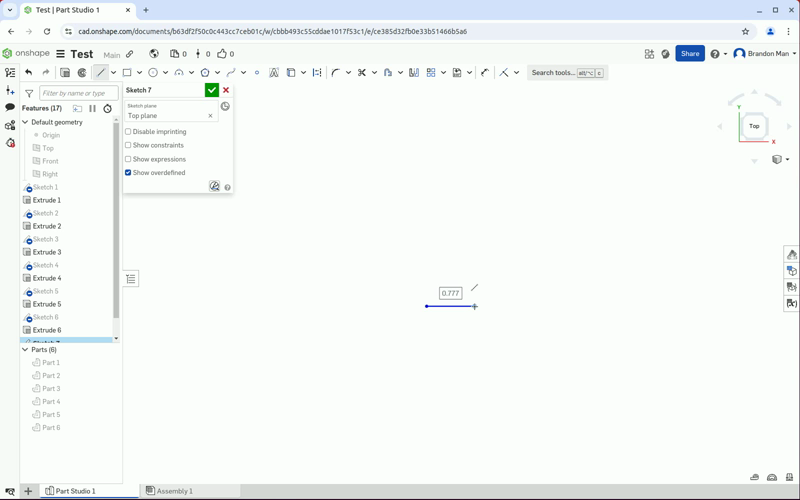
scroll(-6)
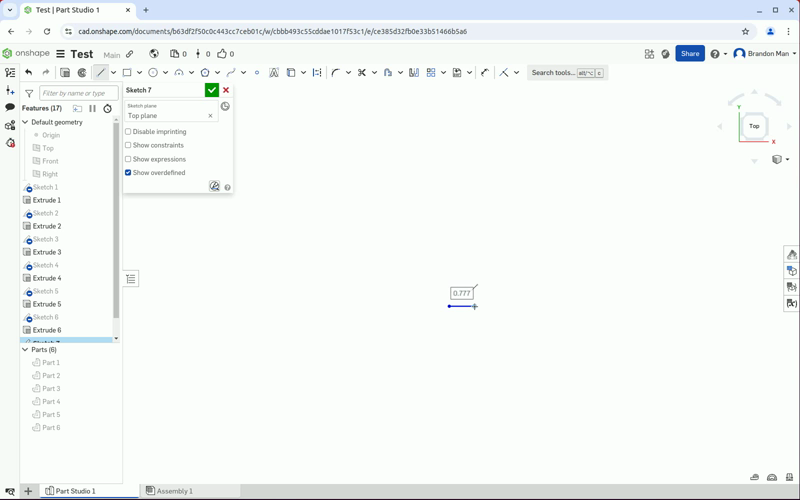
scroll(-6)
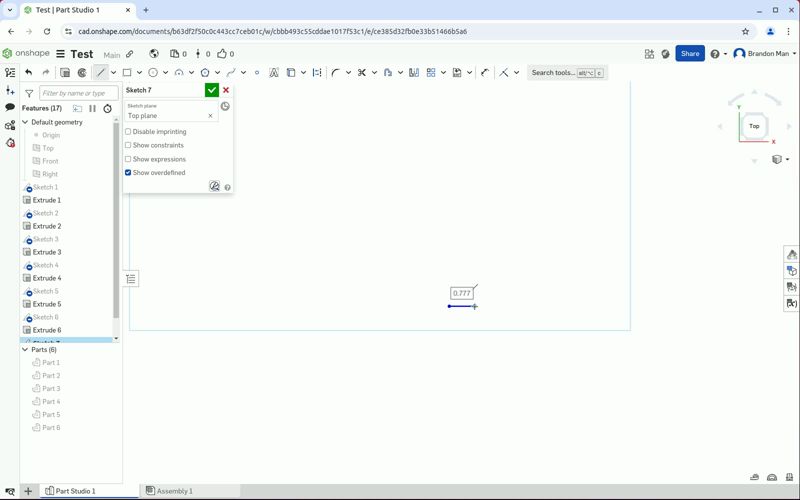
scroll(-6)
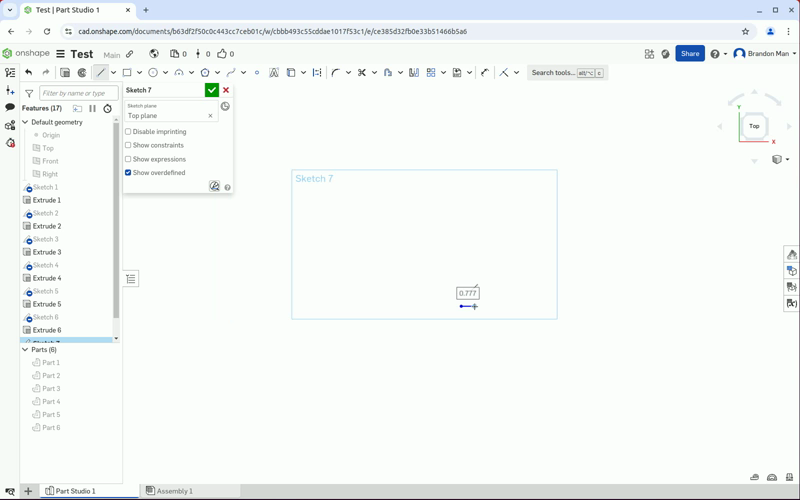
scroll(-6)
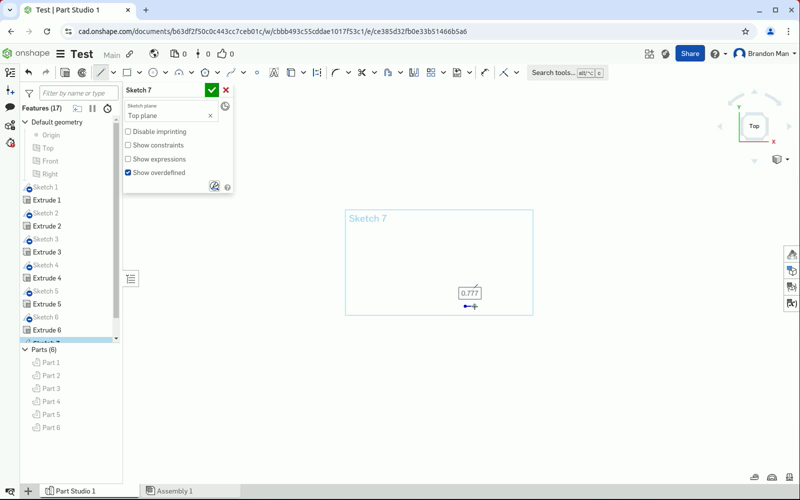
scroll(-6)
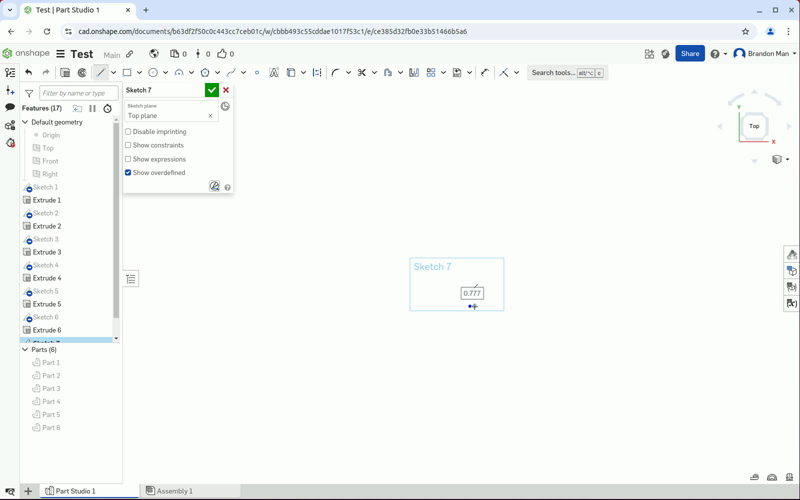
key_up(shift)
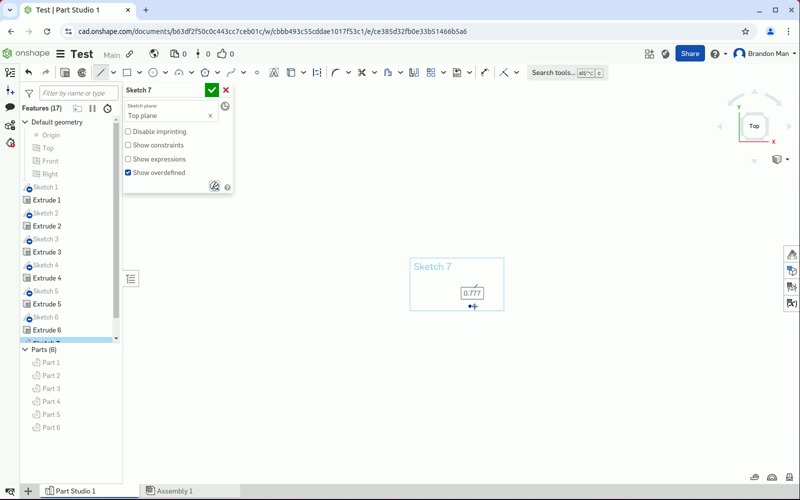
key_down(shift)
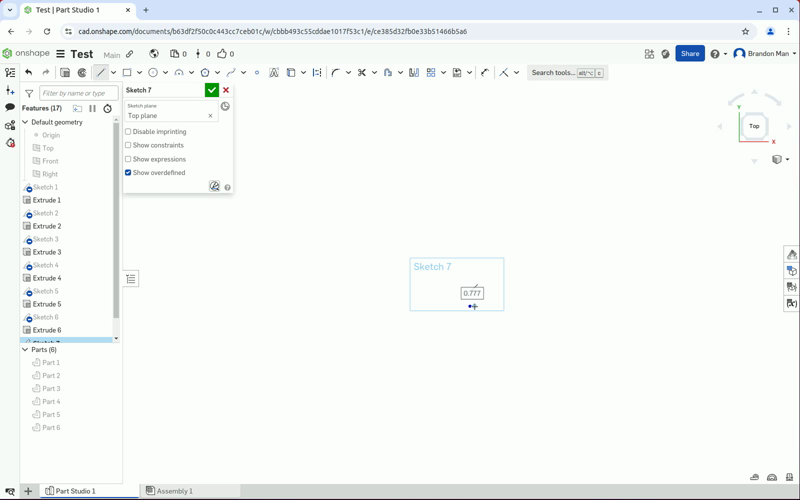
mouse_move(504, 306)
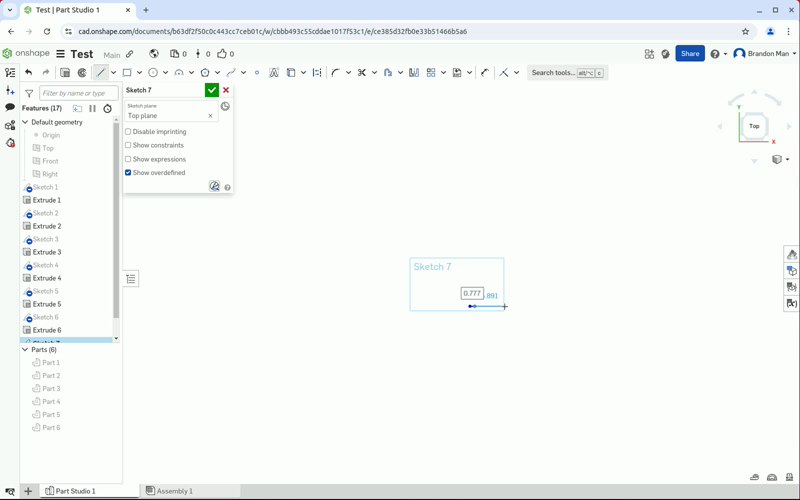
mouse_move(474, 296)
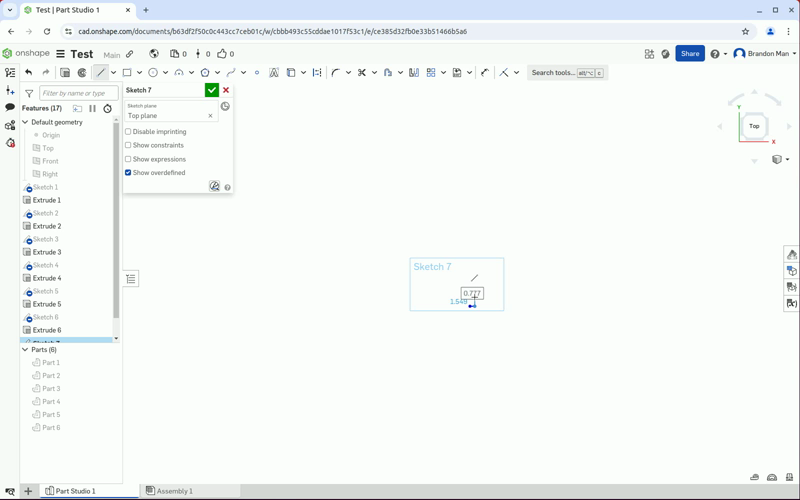
click(474, 296)
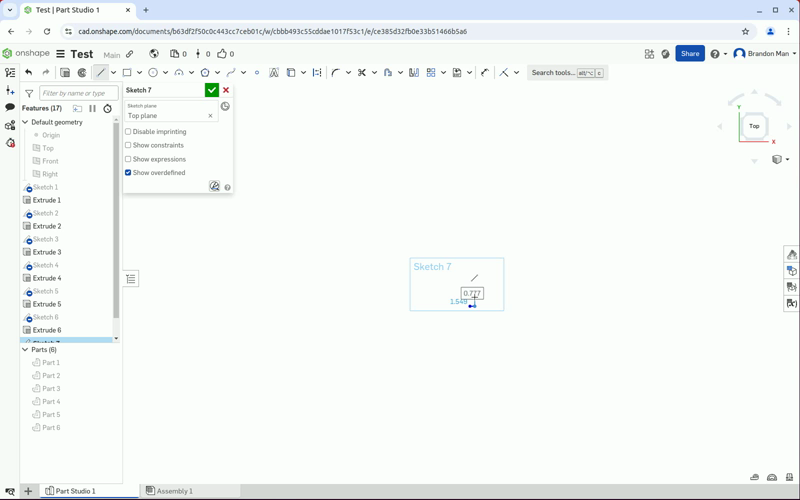
key_up(shift)
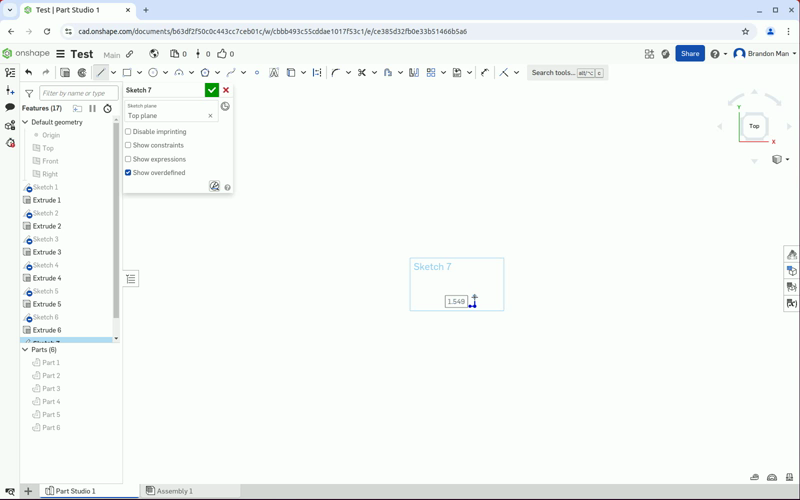
key_down(shift)
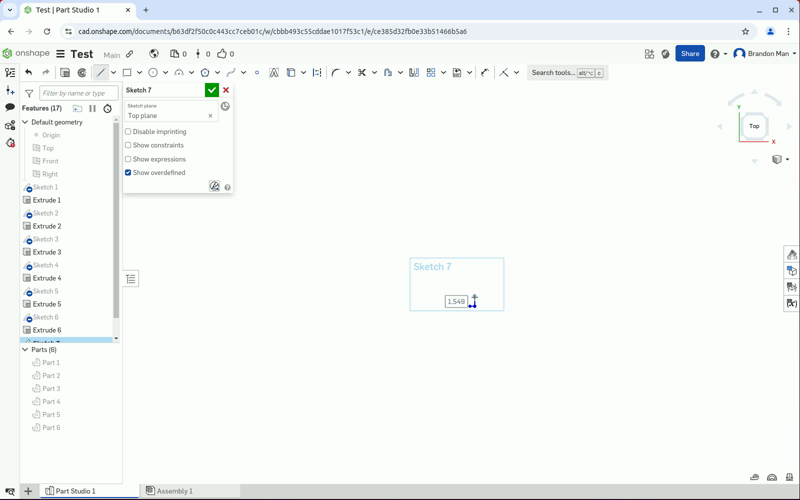
mouse_move(474, 193)
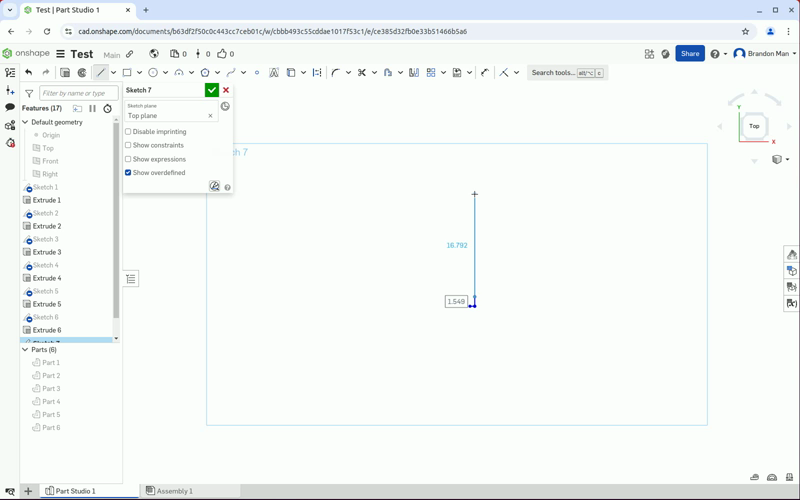
click(474, 193)
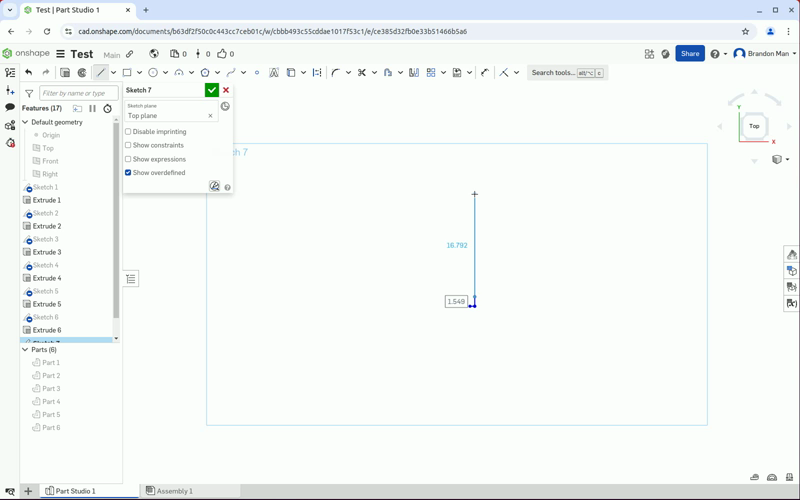
key_up(shift)
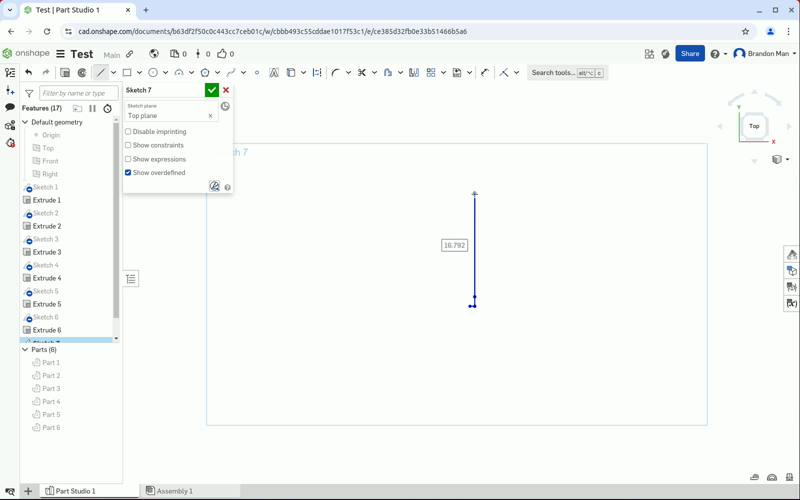
key_down(shift)
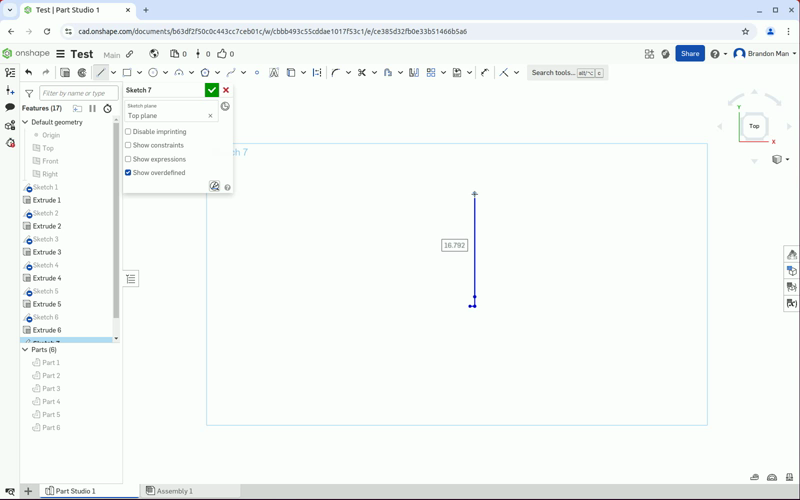
mouse_move(504, 193)
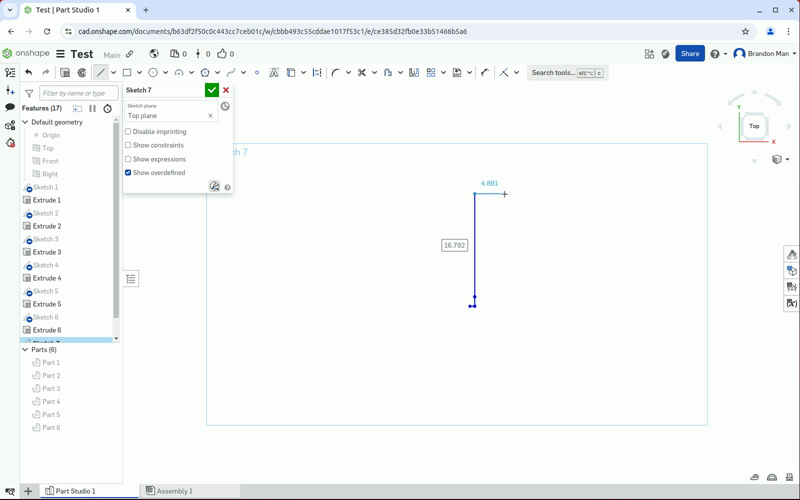
mouse_move(470, 193)
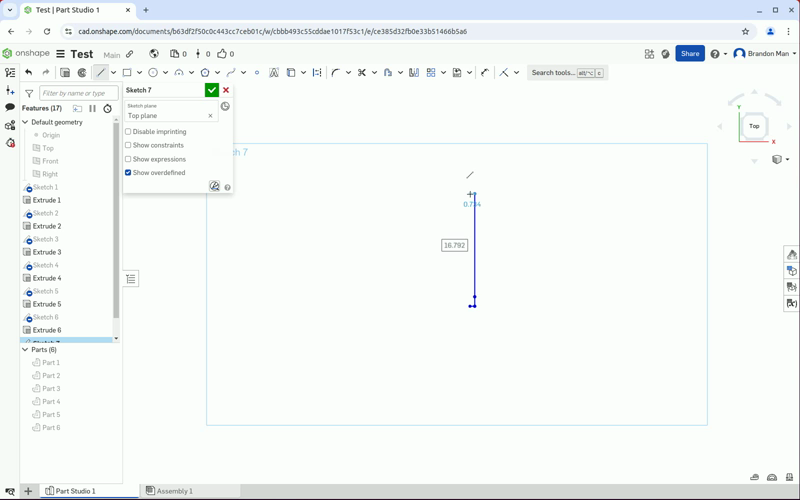
scroll(6)
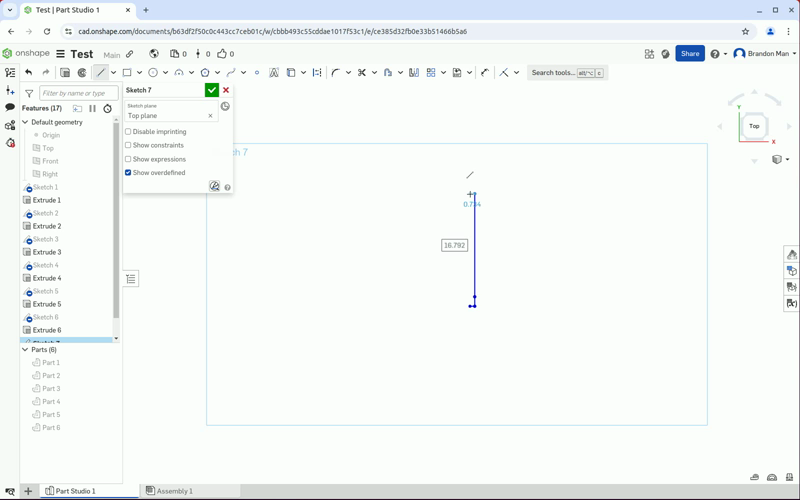
scroll(6)
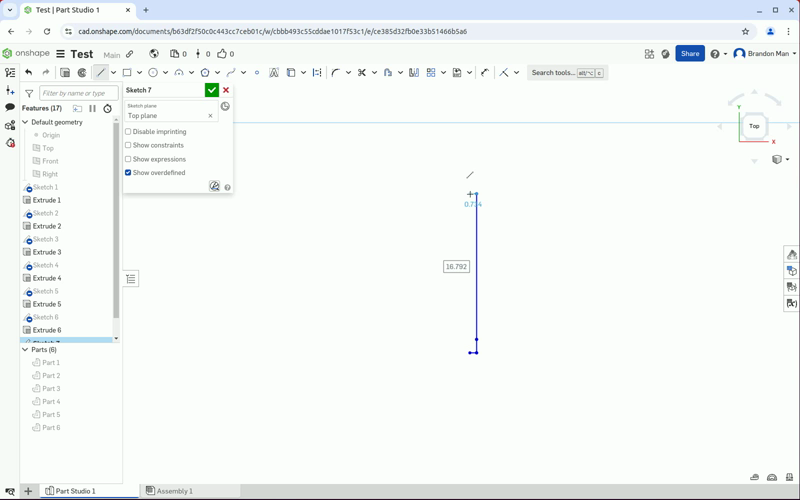
scroll(6)
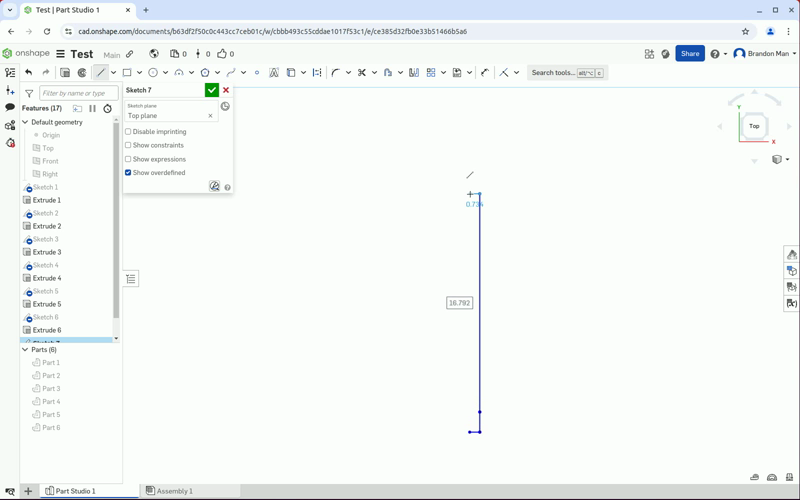
scroll(6)
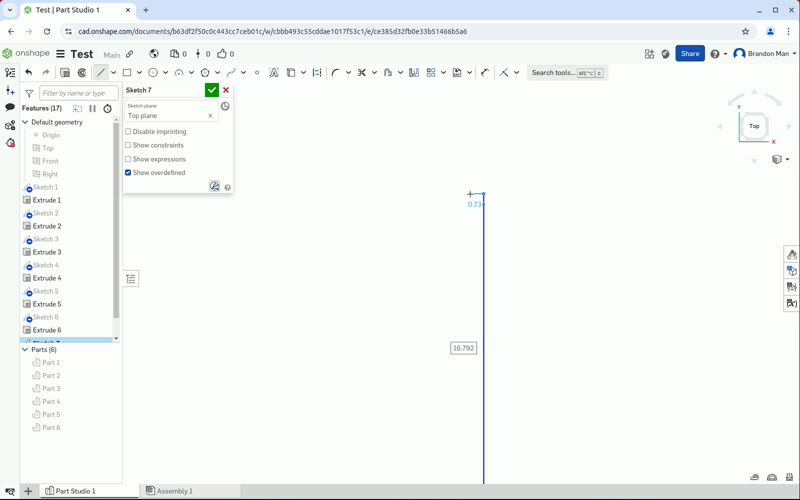
scroll(6)
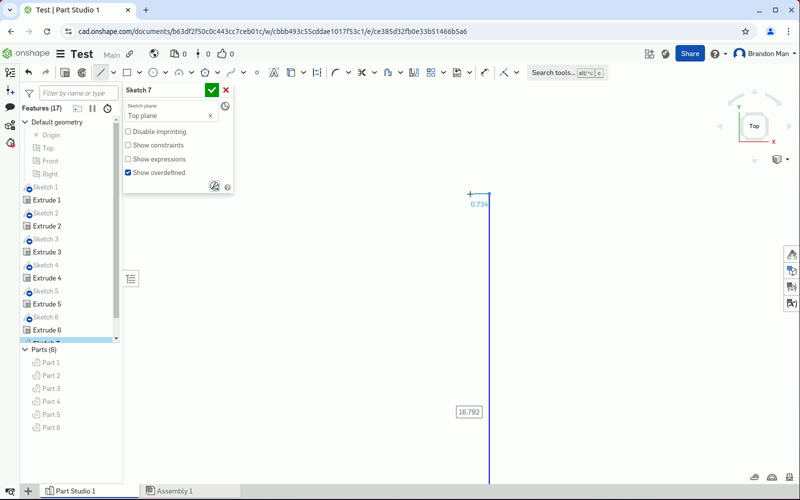
scroll(6)
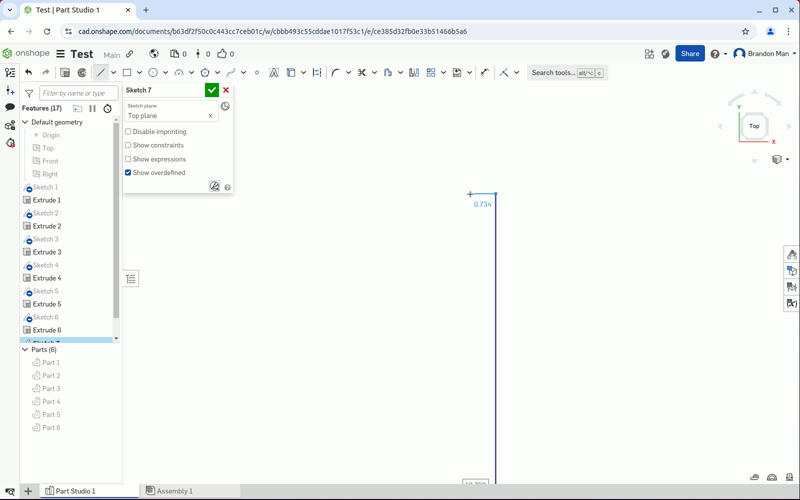
scroll(6)
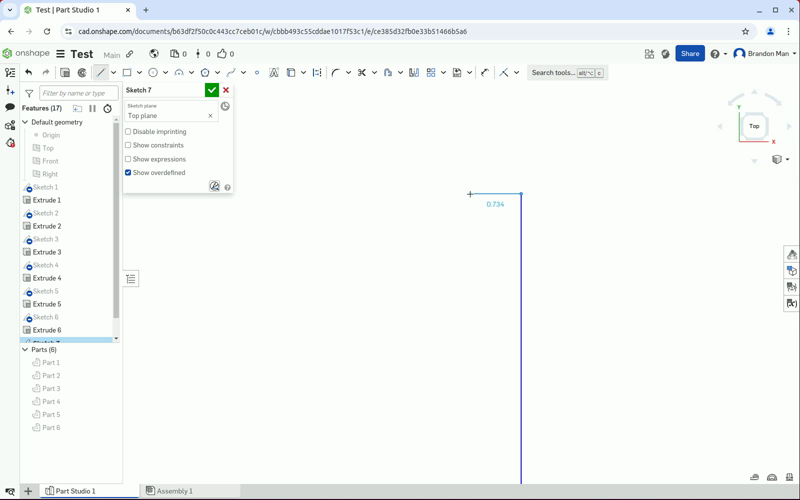
click(470, 193)
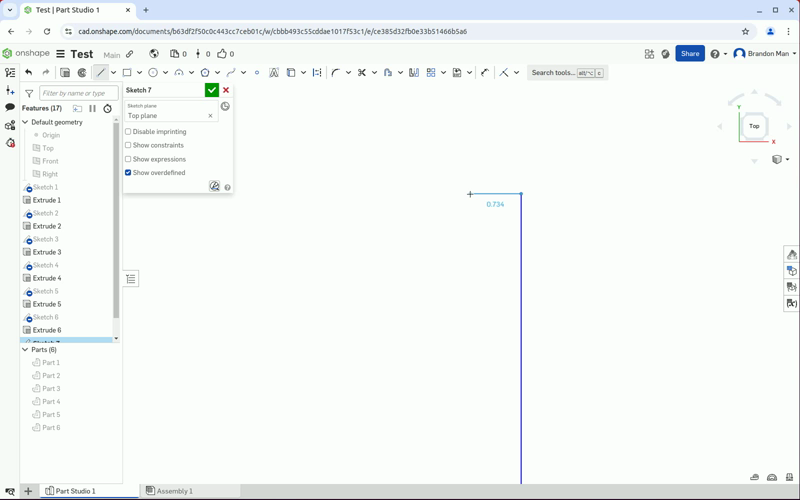
scroll(-6)
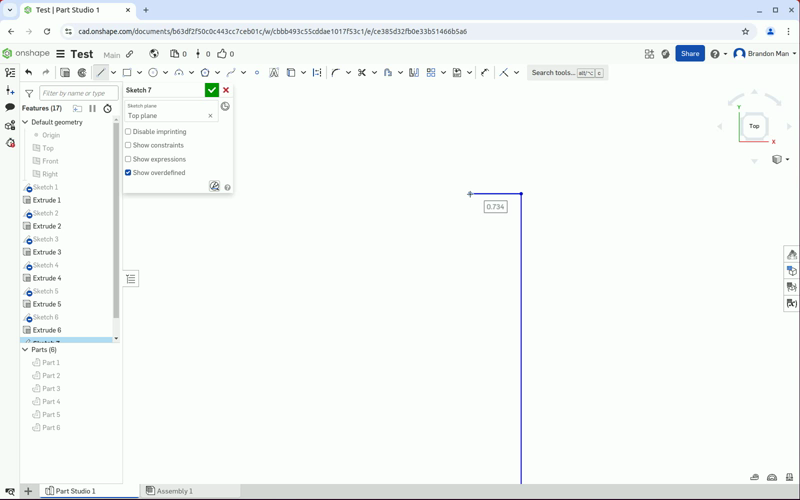
scroll(-6)
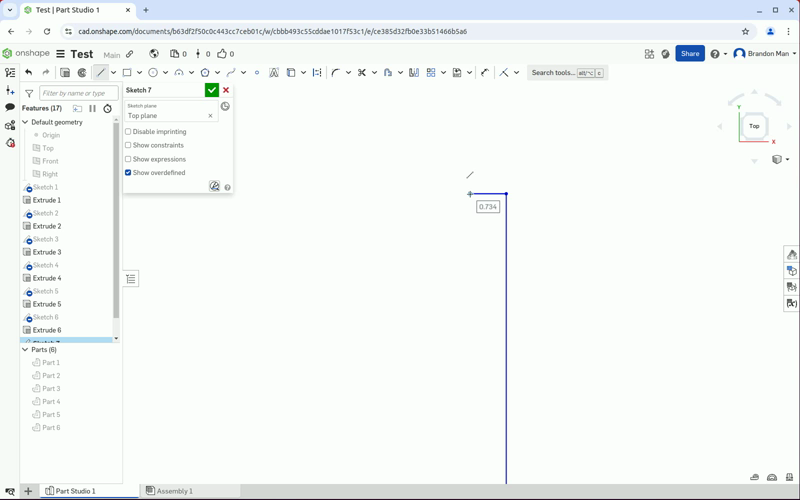
scroll(-6)
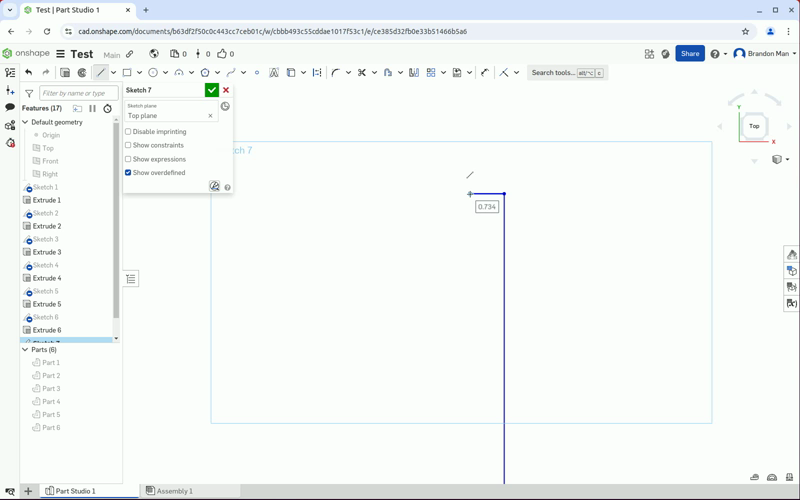
scroll(-6)
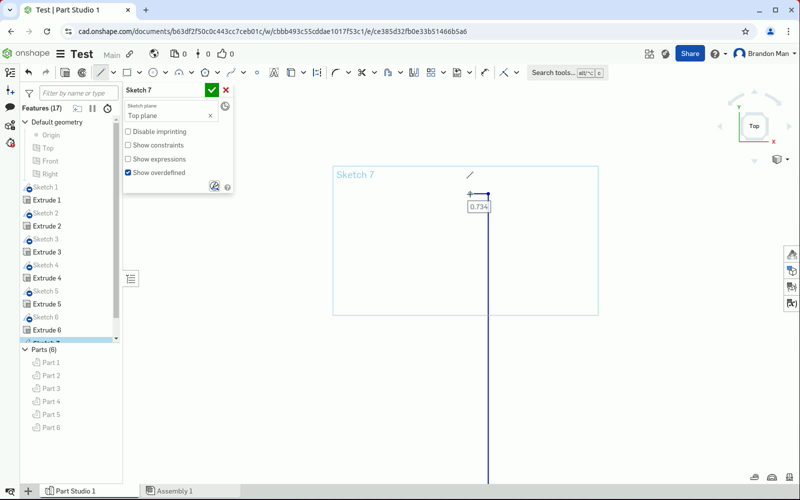
scroll(-6)
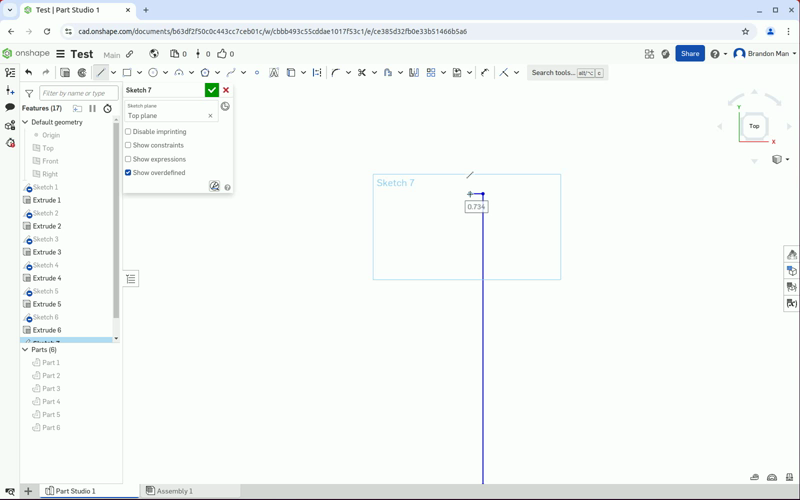
scroll(-6)
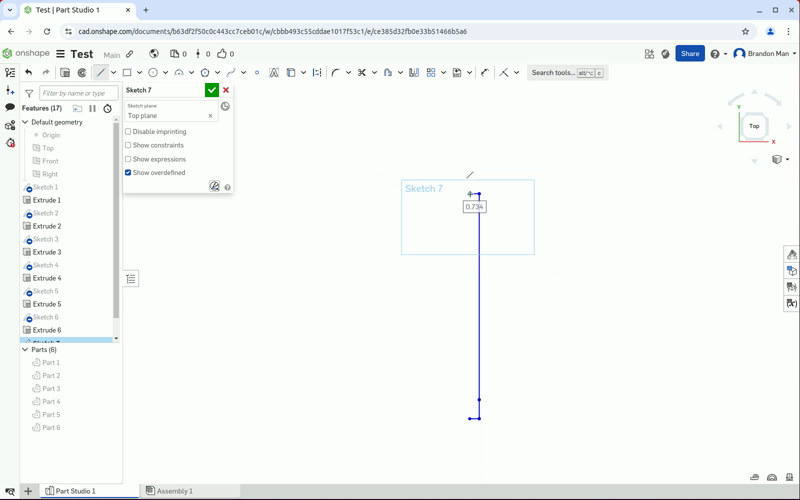
scroll(-6)
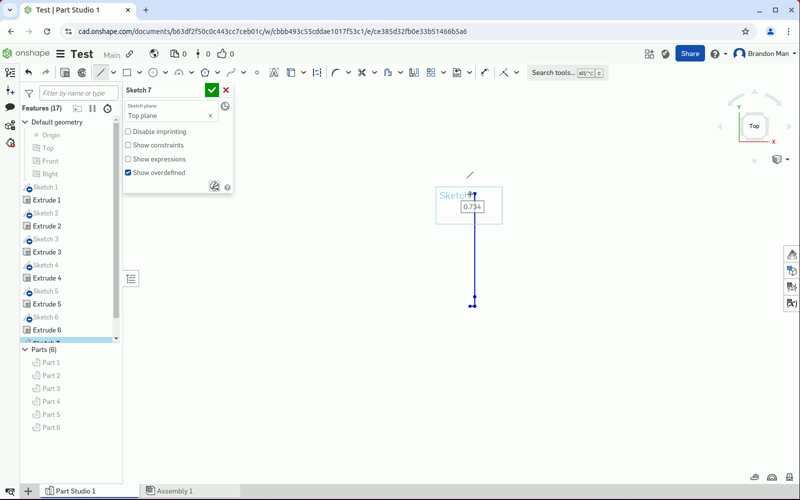
key_up(shift)
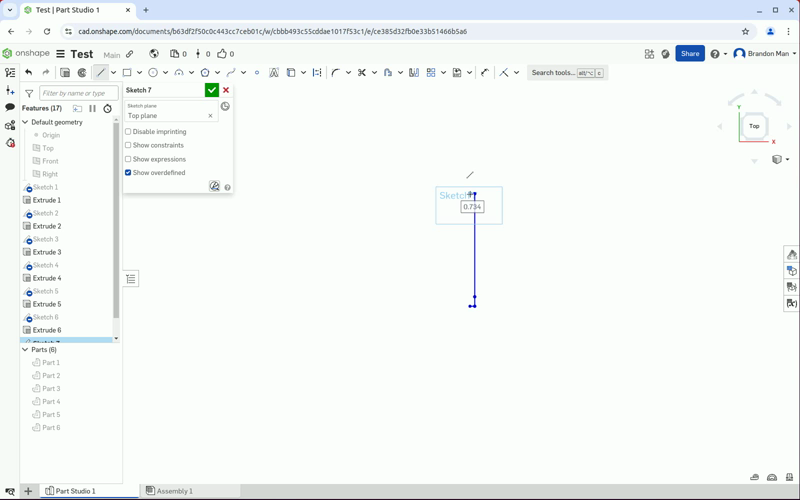
key_down(shift)
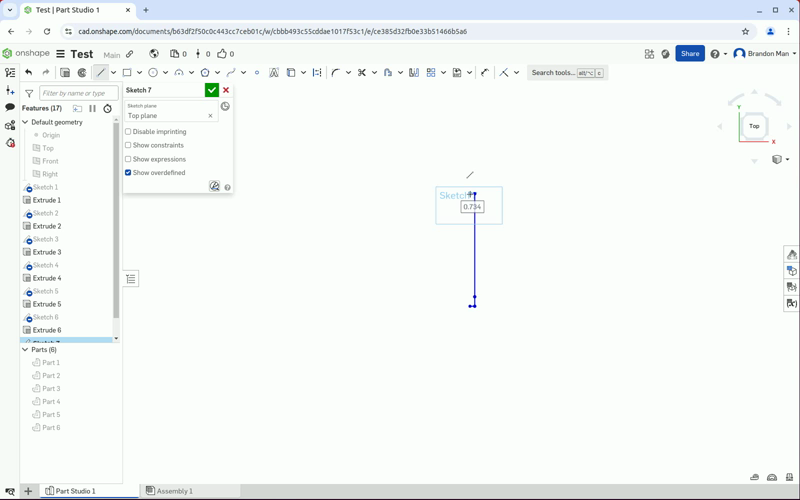
mouse_move(470, 260)
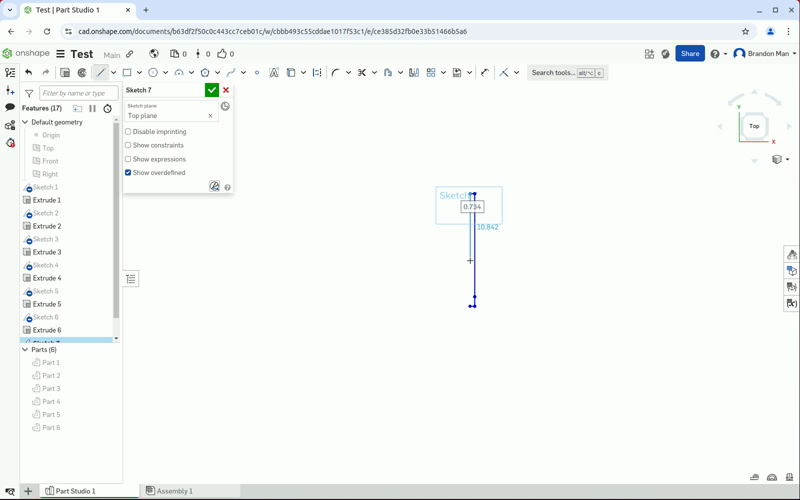
click(470, 260)
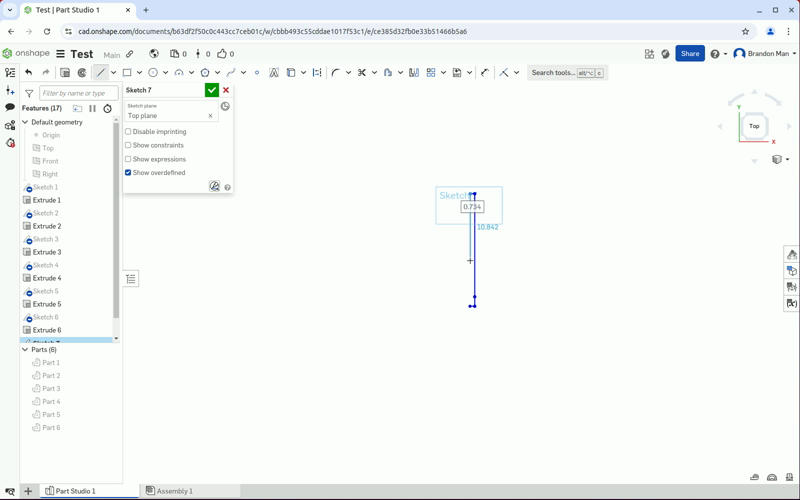
key_up(shift)
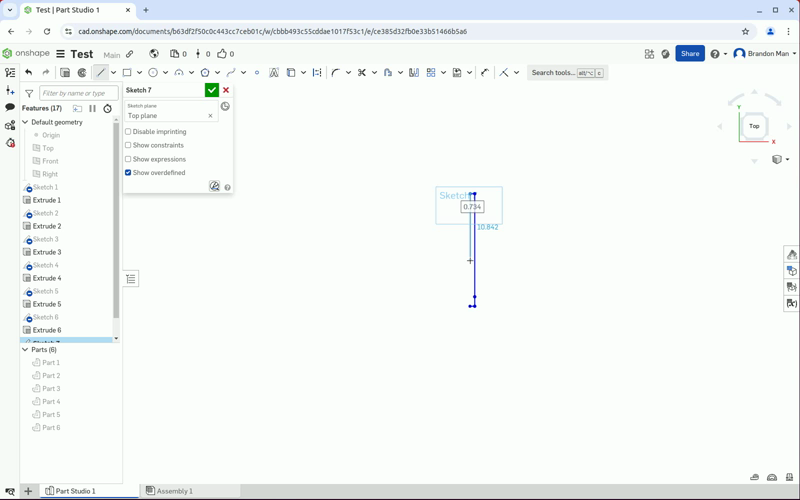
key_down(shift)
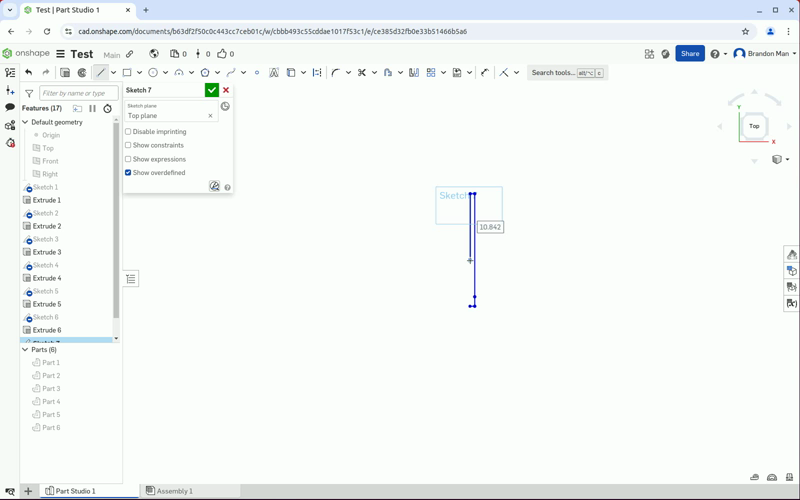
mouse_move(500, 260)
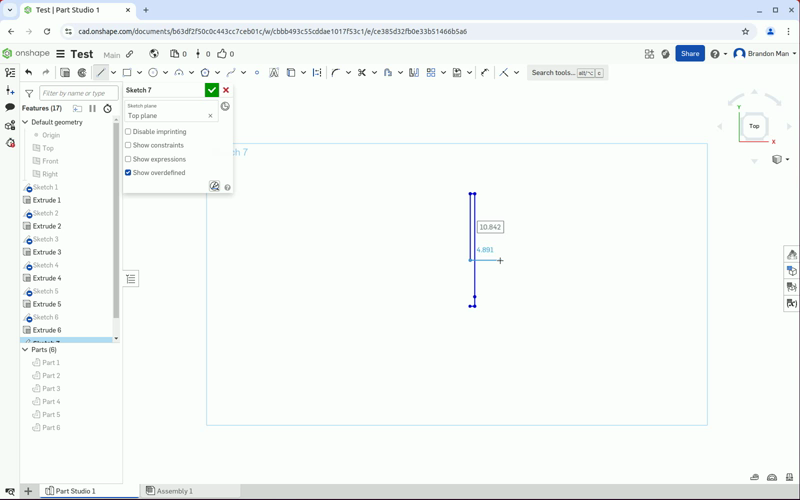
mouse_move(470, 268)
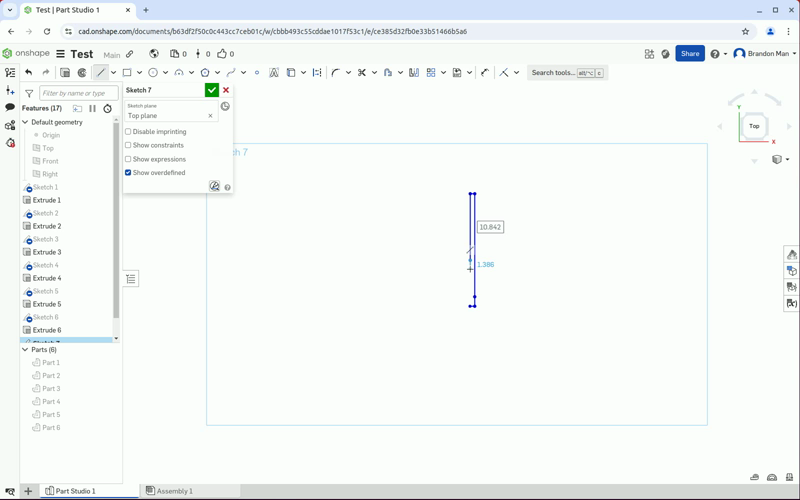
click(470, 268)
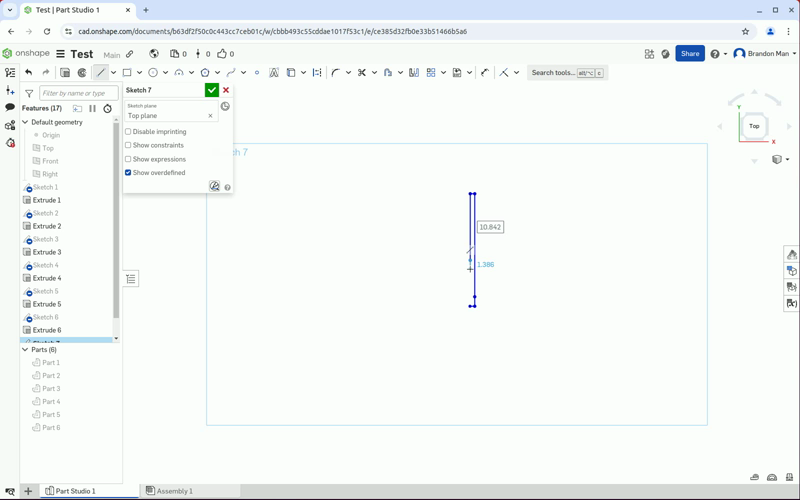
key_up(shift)
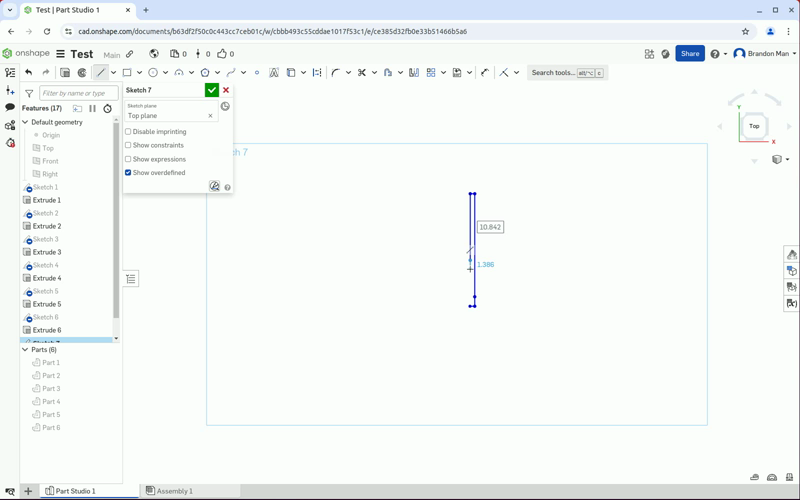
key_down(shift)
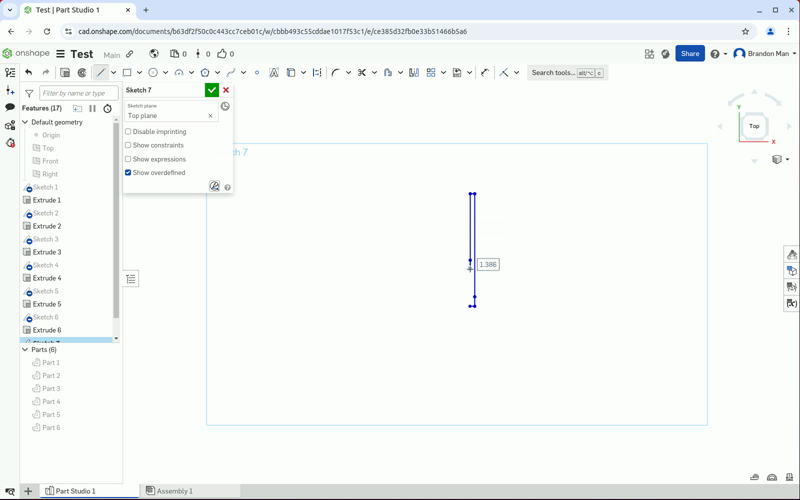
mouse_move(500, 268)
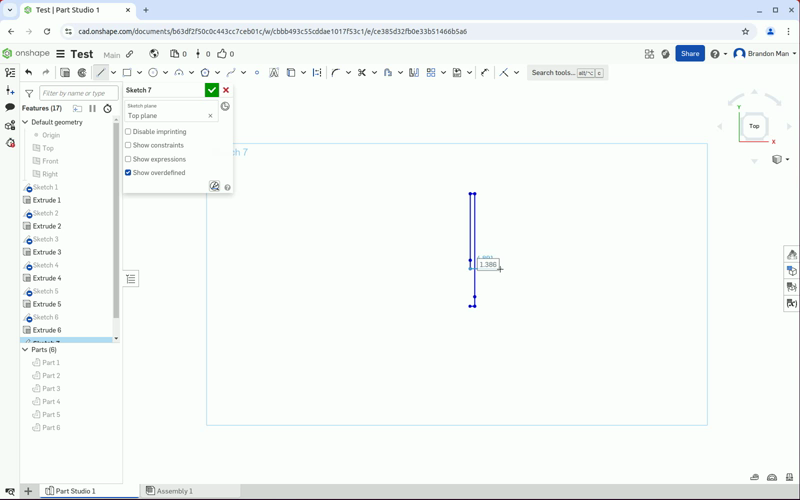
mouse_move(470, 296)
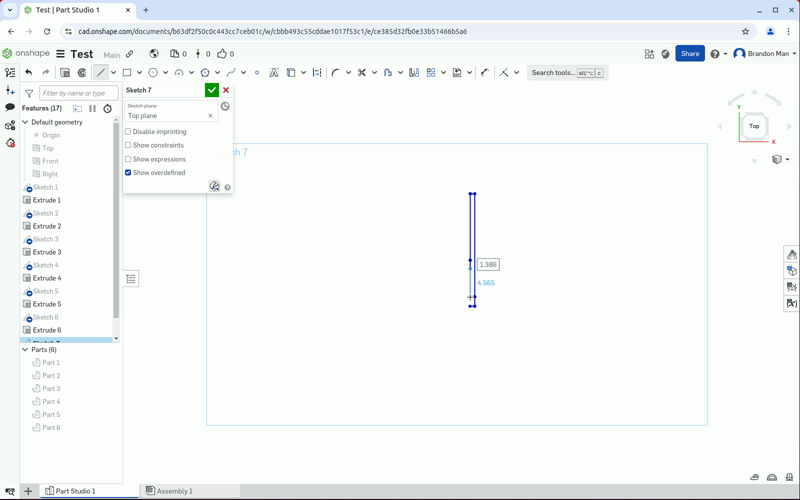
click(470, 296)
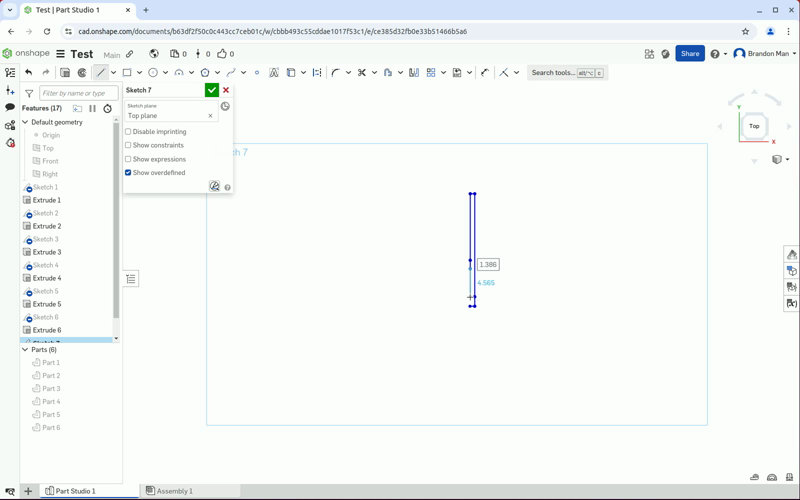
key_up(shift)
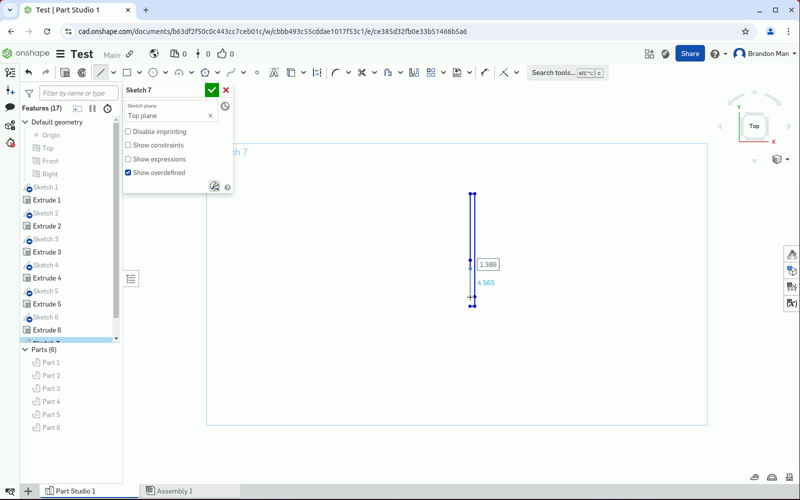
mouse_move(500, 296)
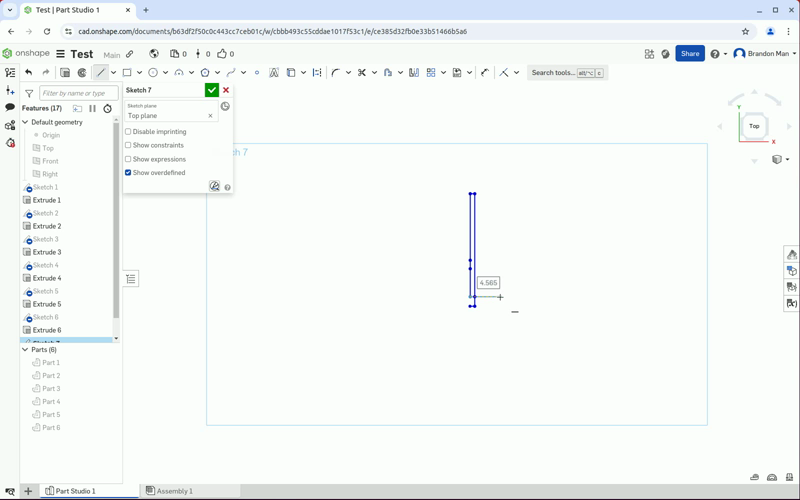
key_down(shift)
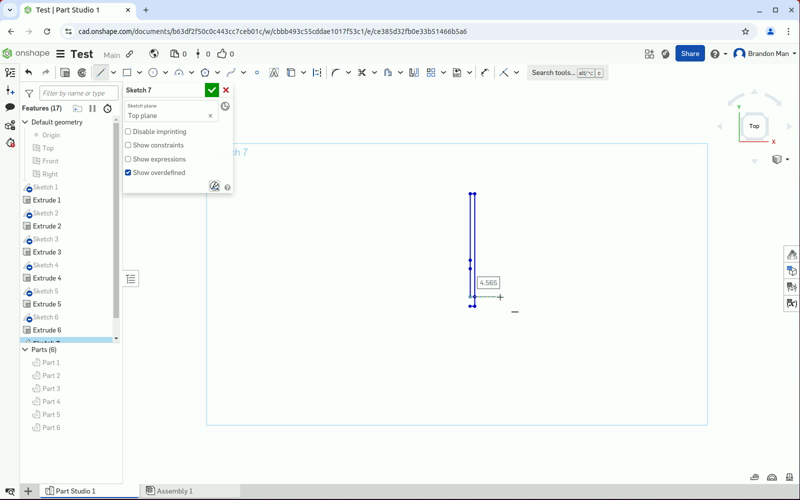
mouse_move(470, 306)
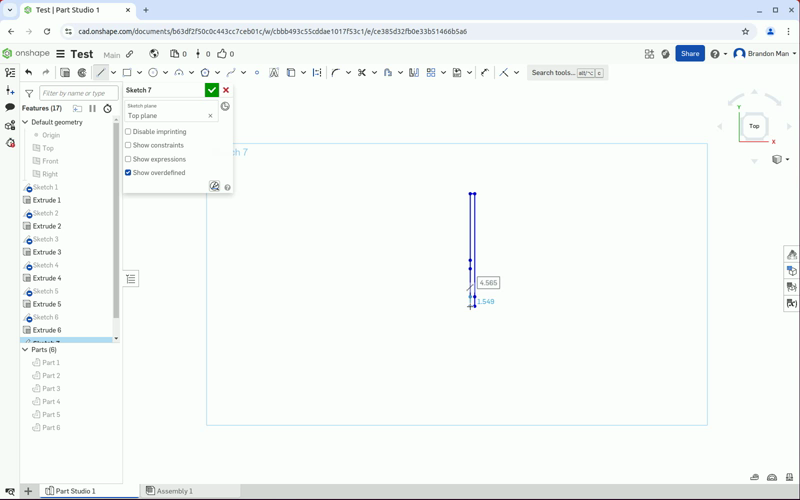
key_up(shift)
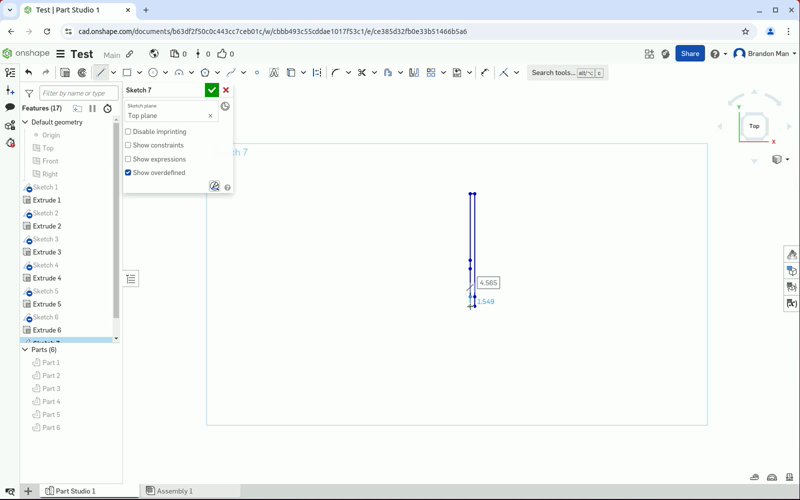
click(470, 306)
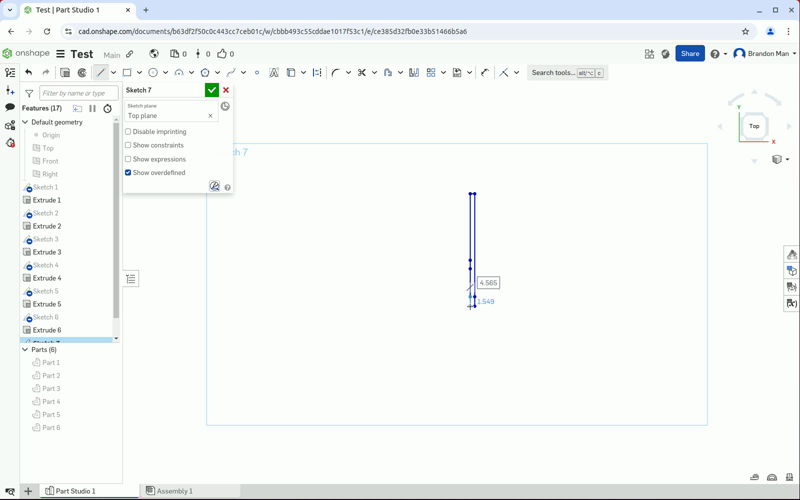
key(esc)
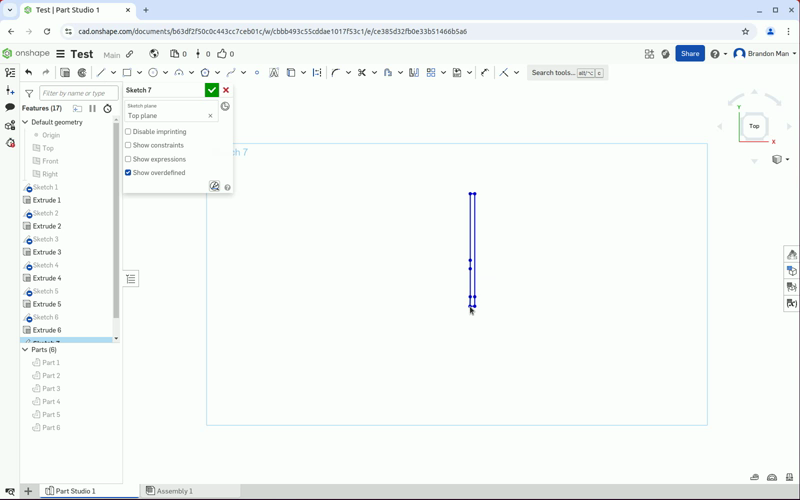
mouse_move(472, 219)
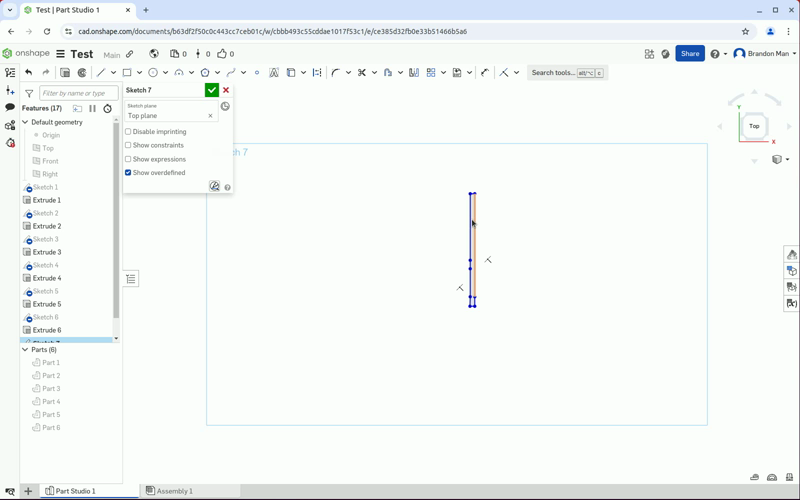
scroll(6)
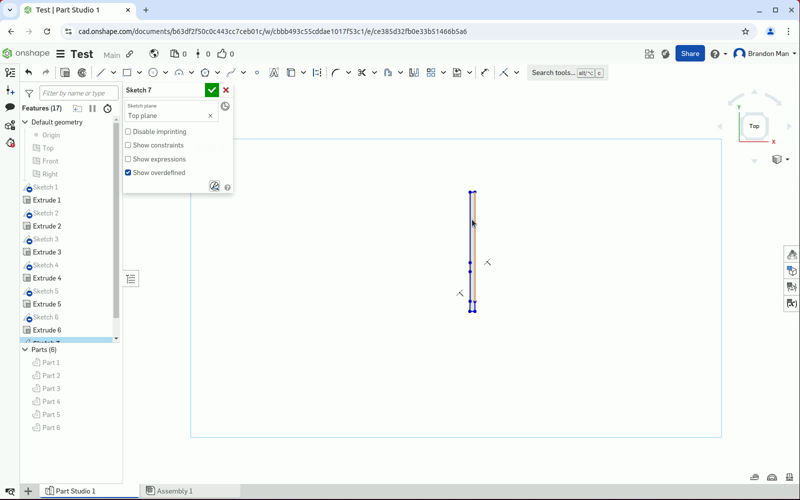
scroll(6)
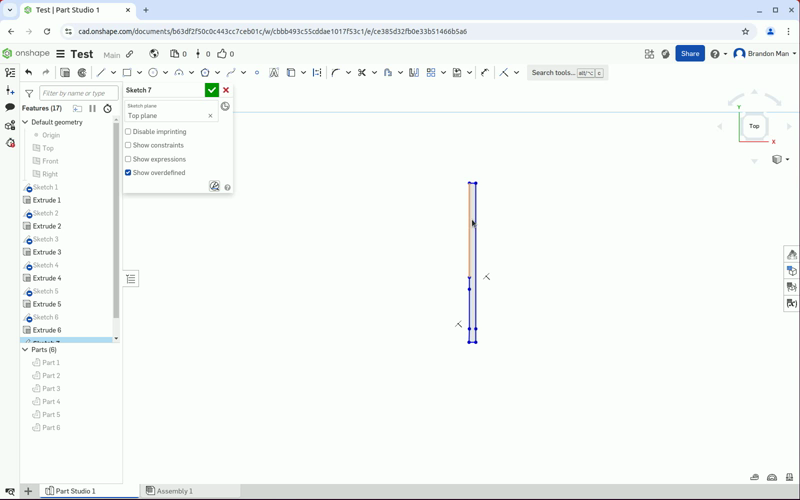
scroll(6)
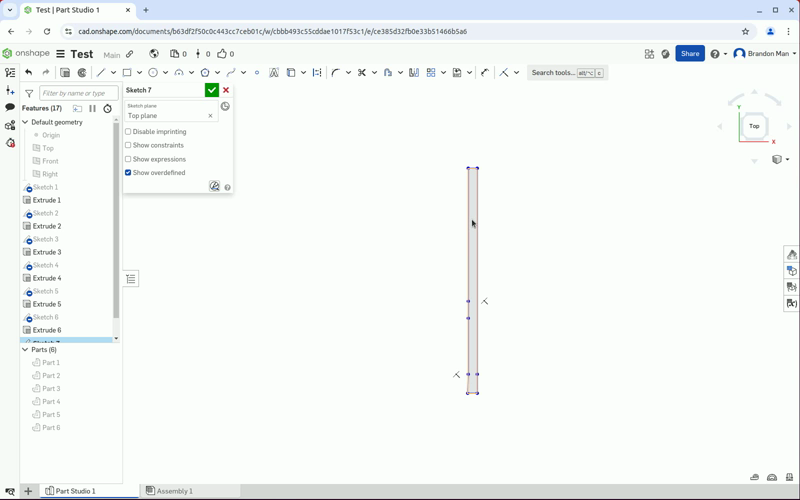
scroll(6)
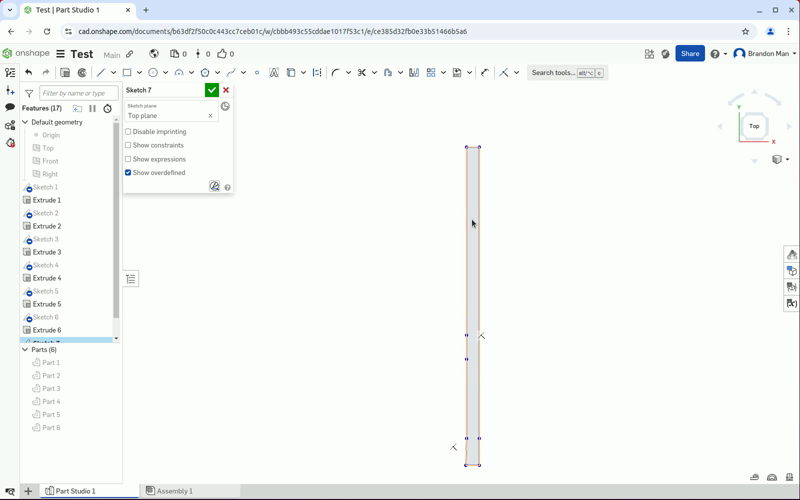
scroll(6)
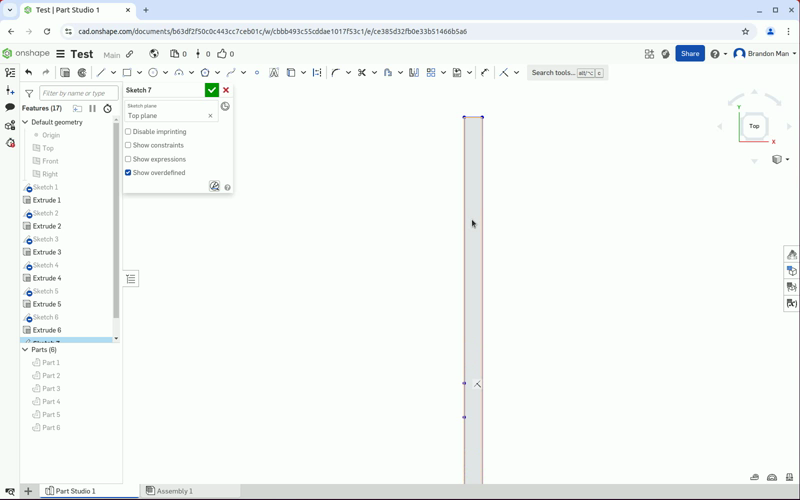
scroll(6)
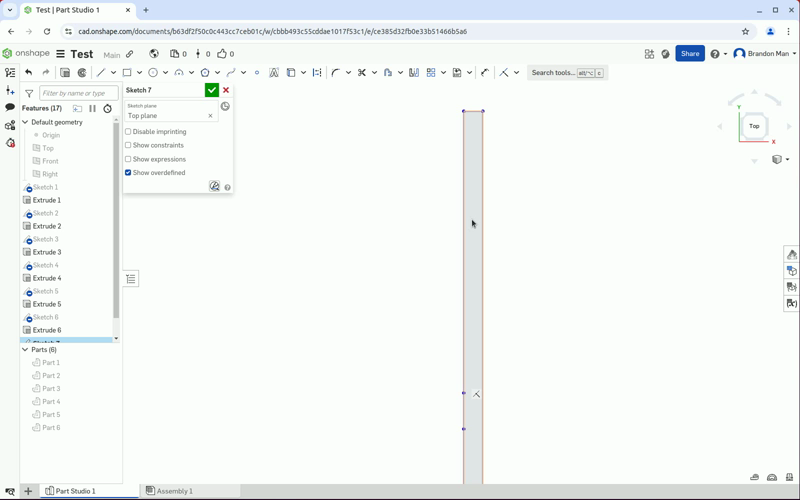
scroll(6)
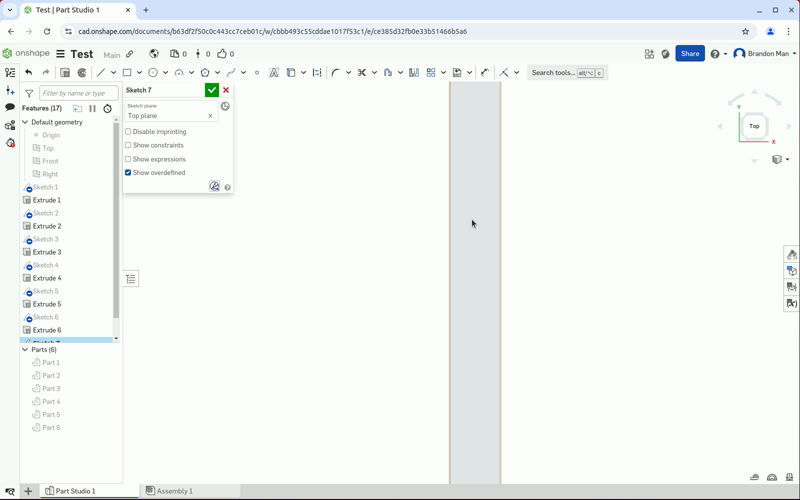
click(472, 219)
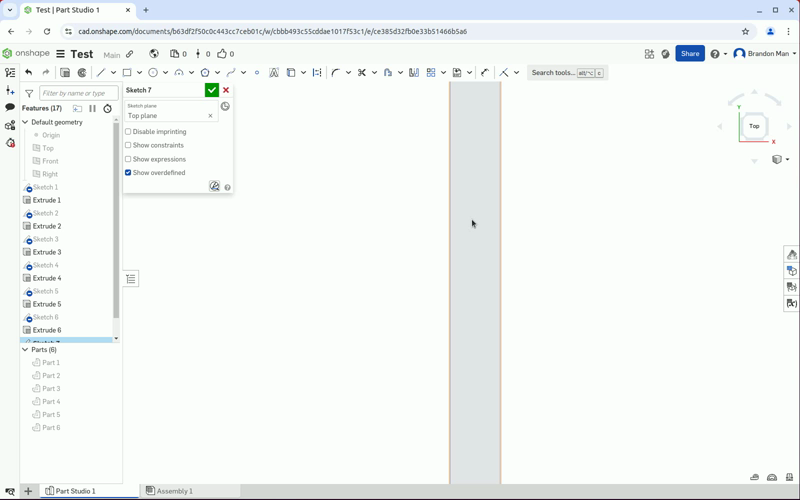
scroll(-6)
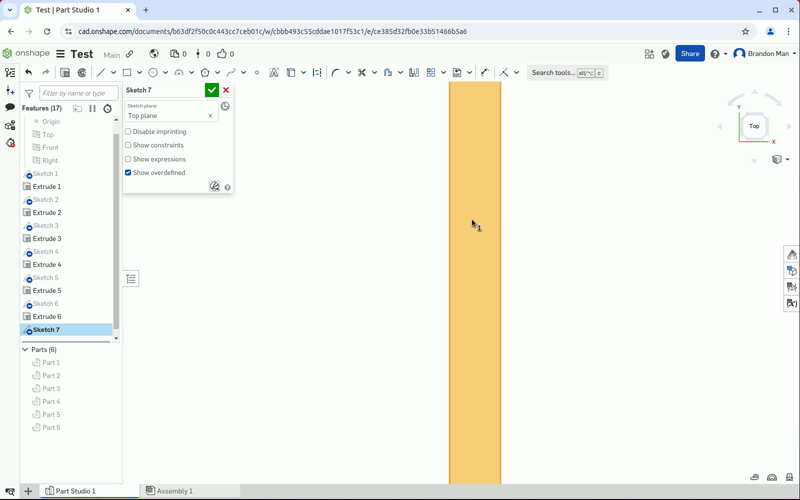
scroll(-6)
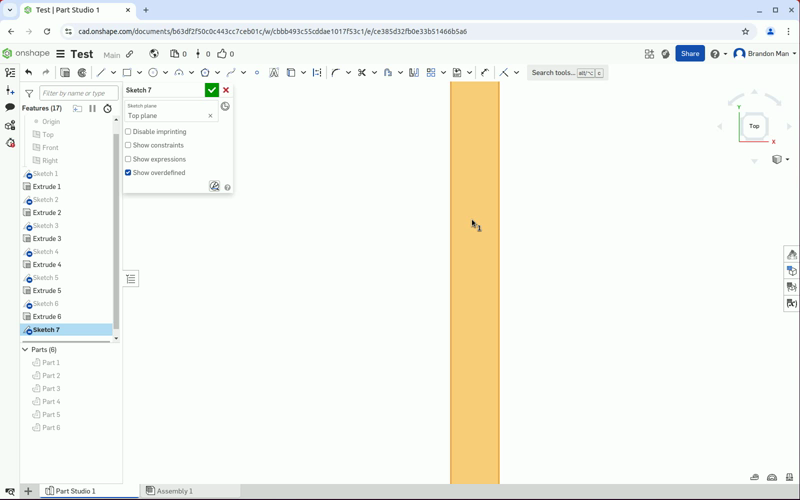
scroll(-6)
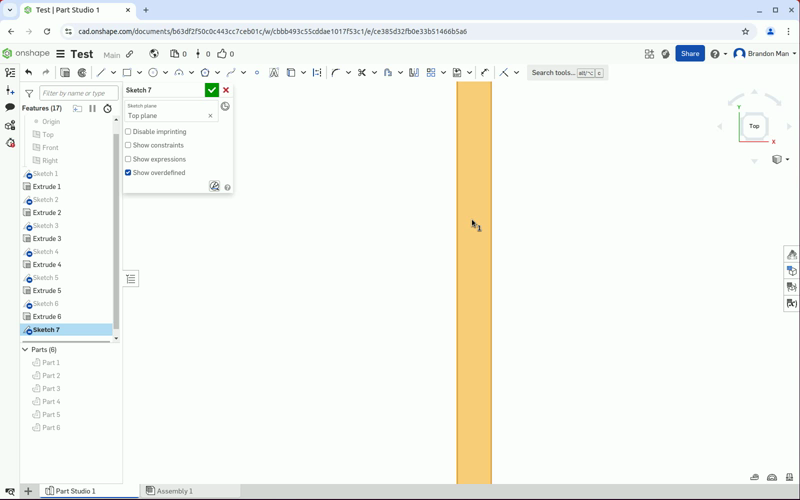
scroll(-6)
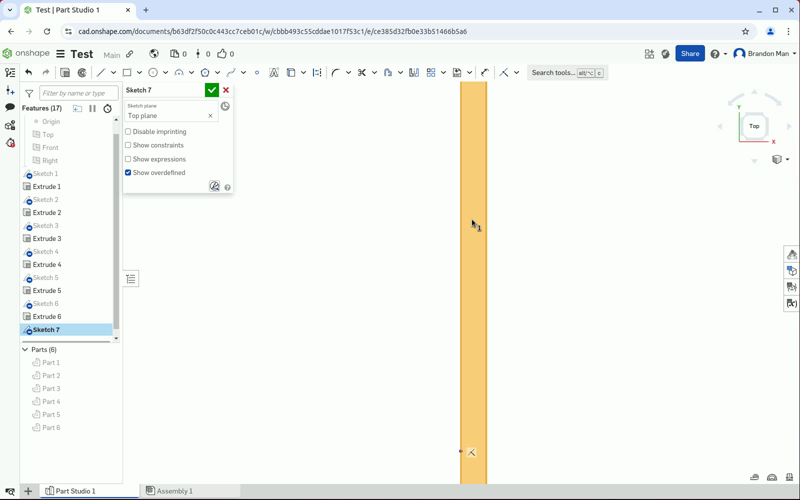
scroll(-6)
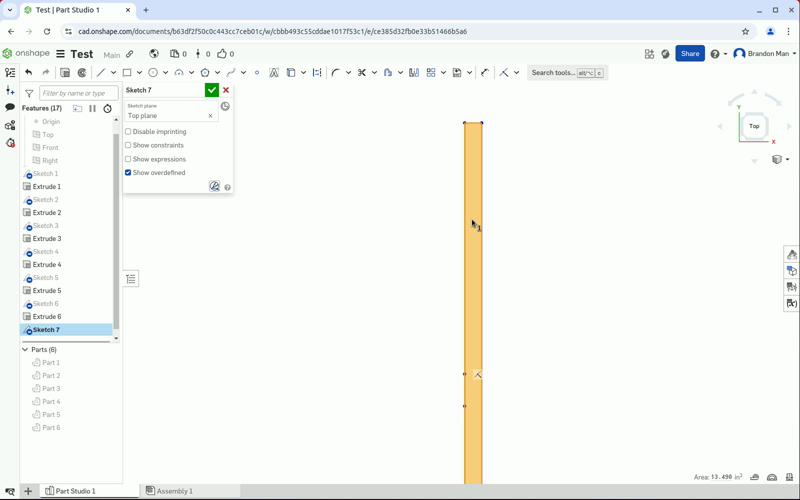
scroll(-6)
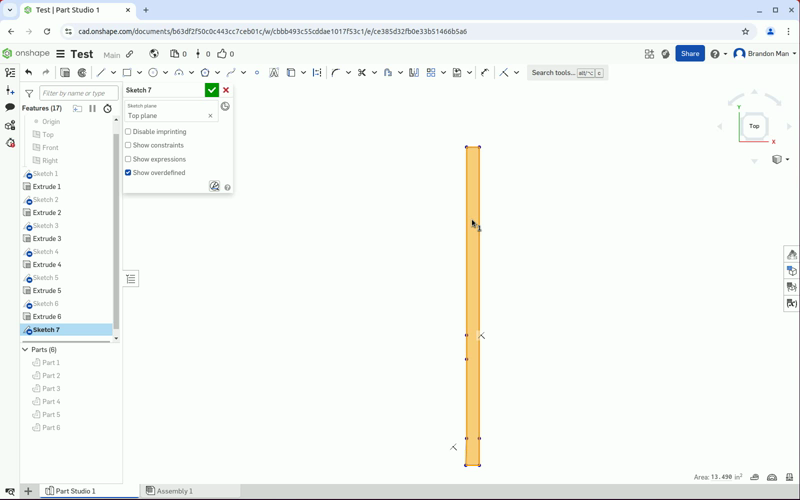
scroll(-6)
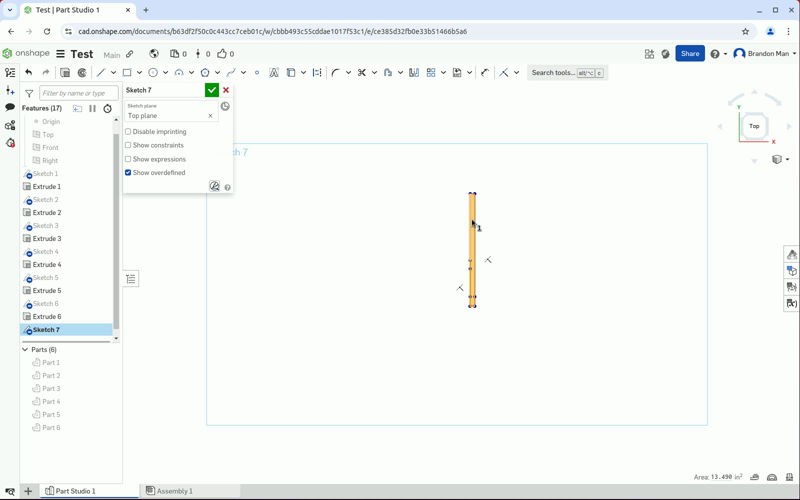
mouse_move(73, 352)
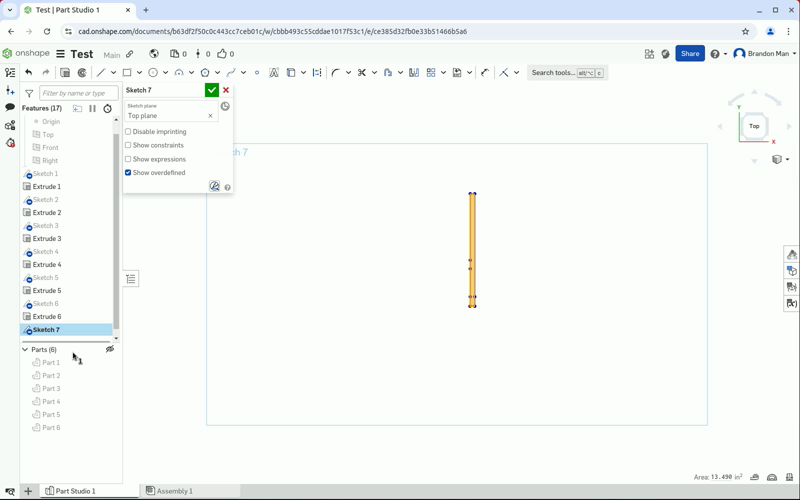
key(shift+y)
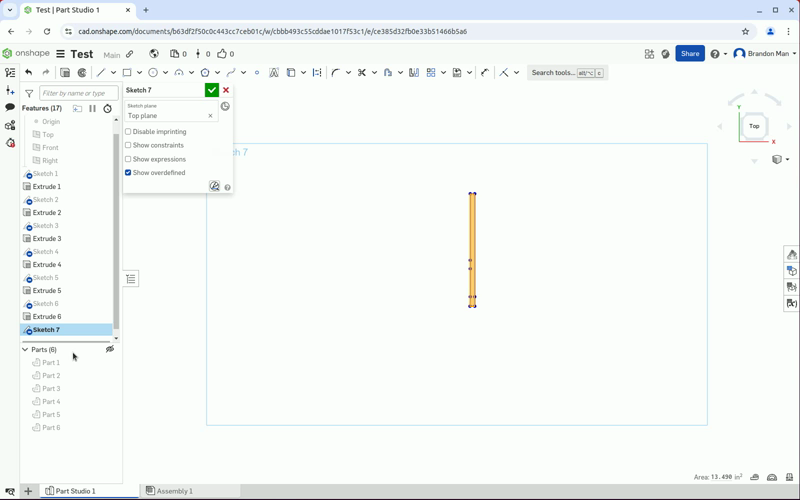
key(shift+e)
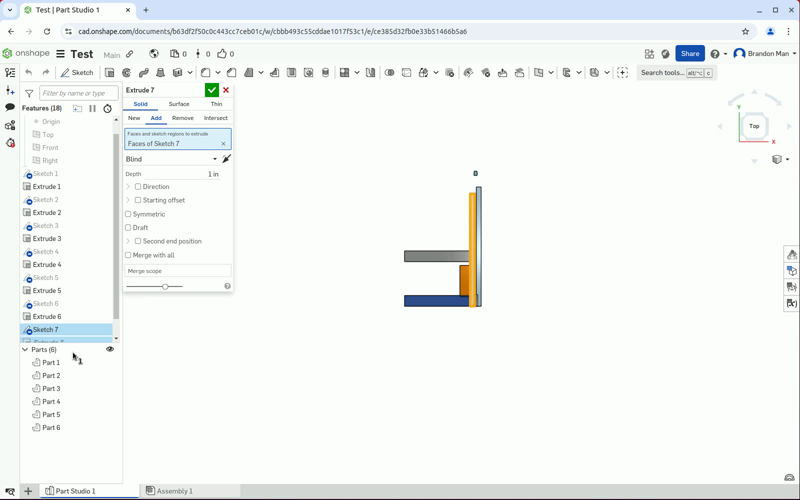
mouse_move(143, 106)
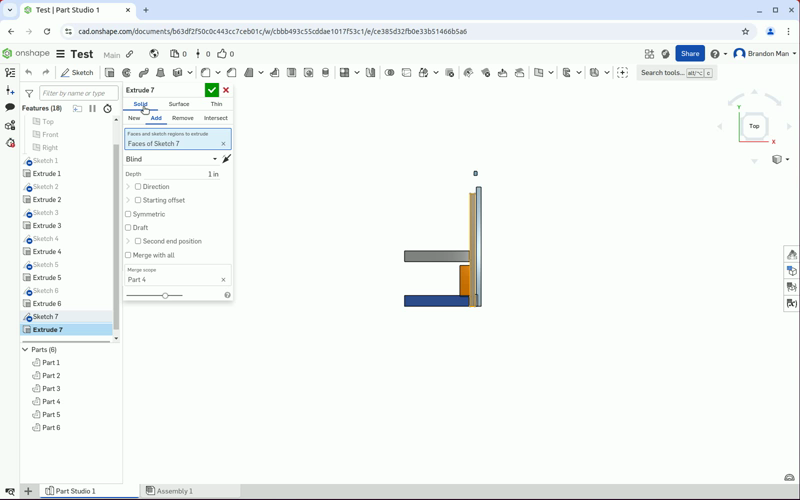
click(143, 106)
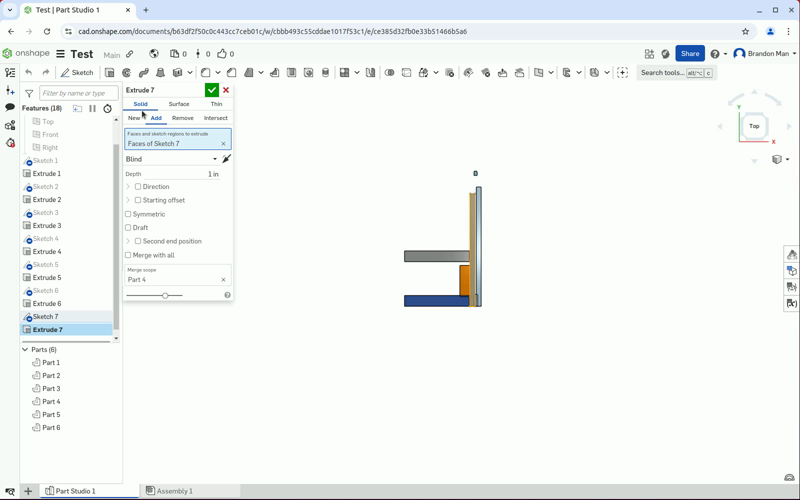
mouse_move(137, 120)
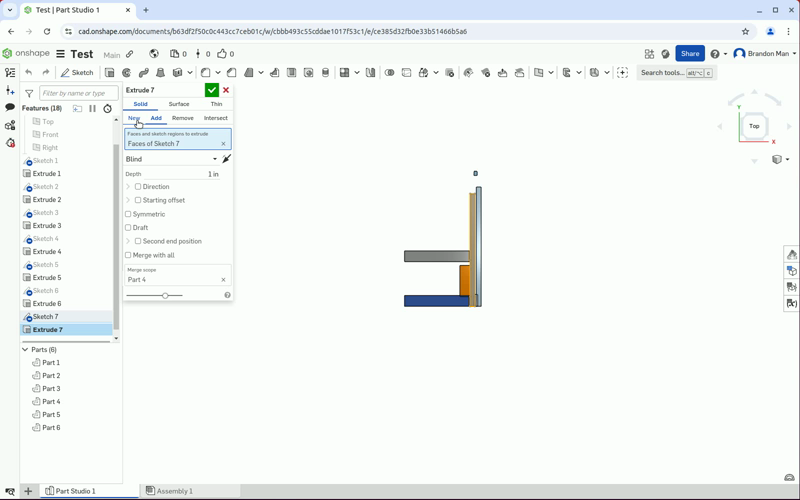
click(137, 120)
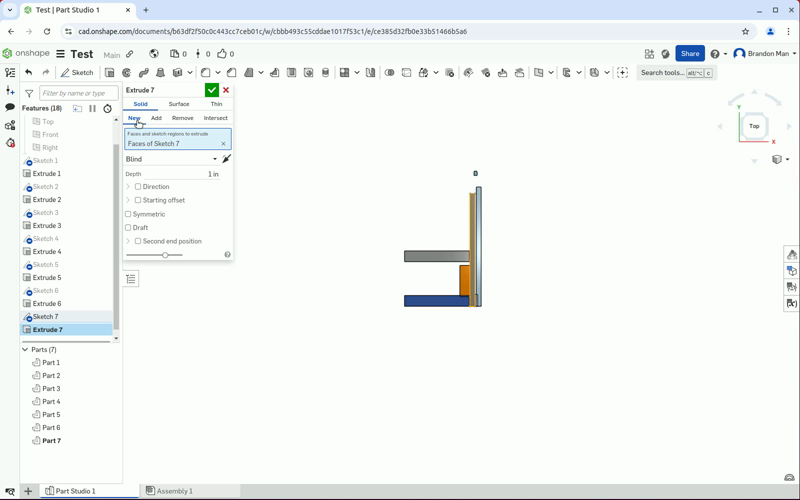
key(tab, 4)
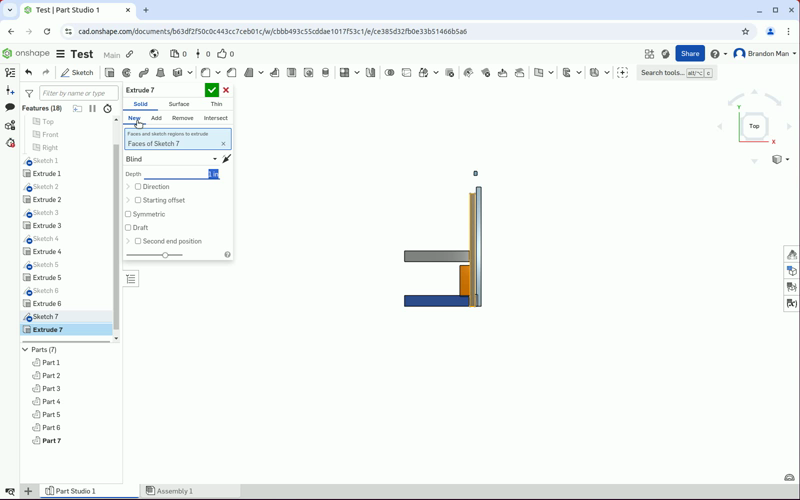
text(23.108)
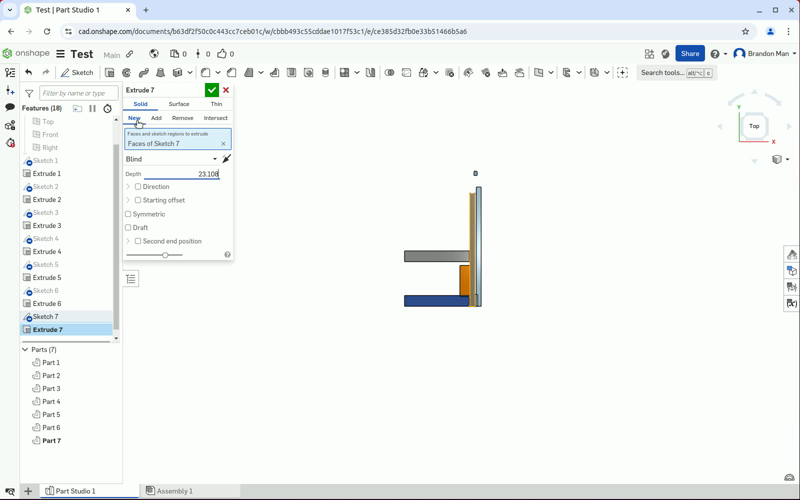
key(enter)
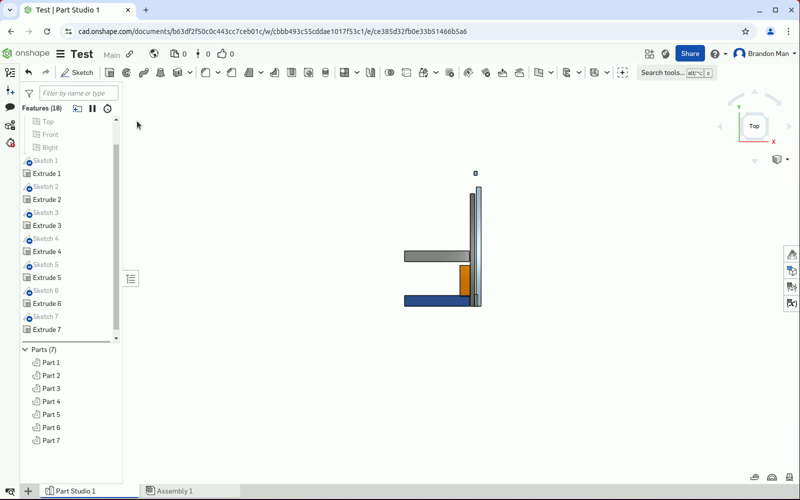
key(shift+h)
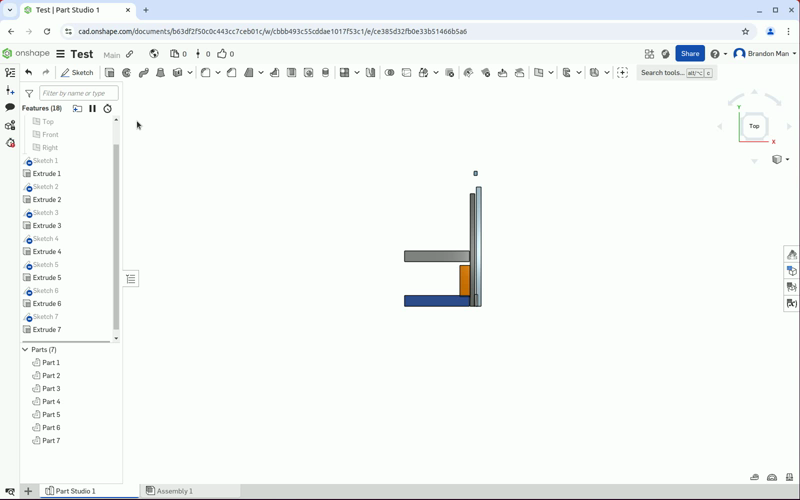
key(shift+h)
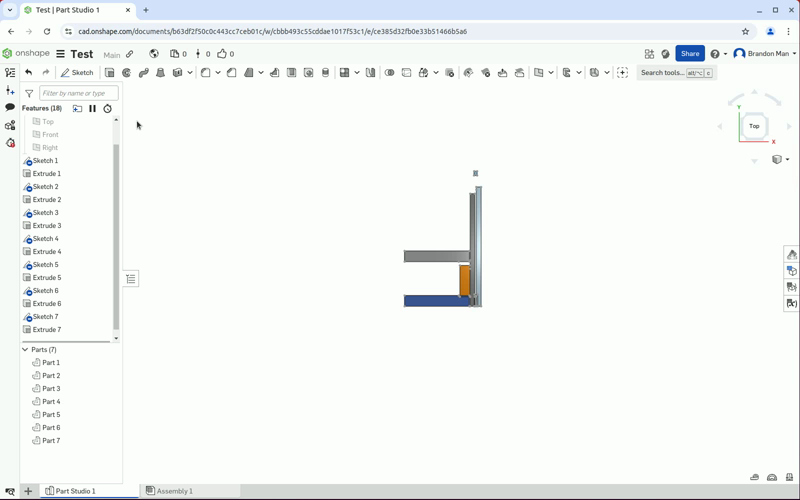
key(shift+7)
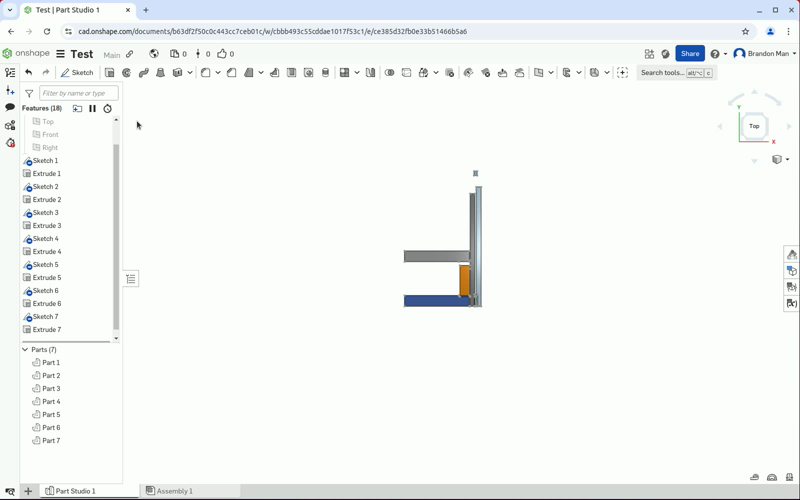
key(up, 3)
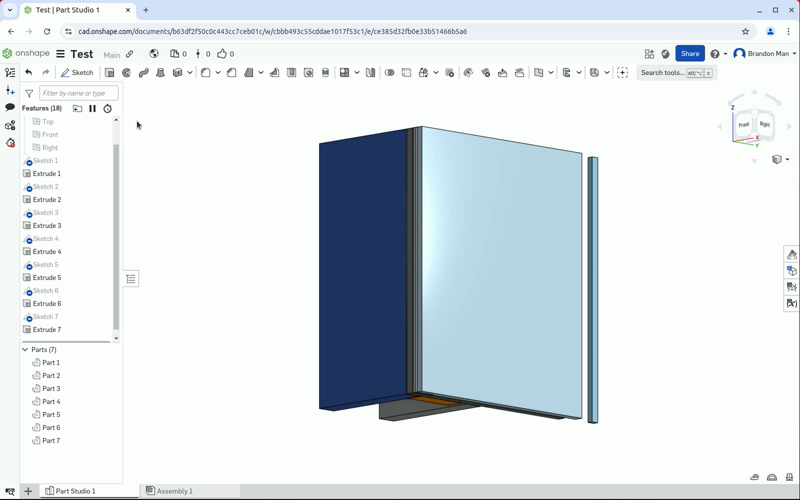
key(left, 3)
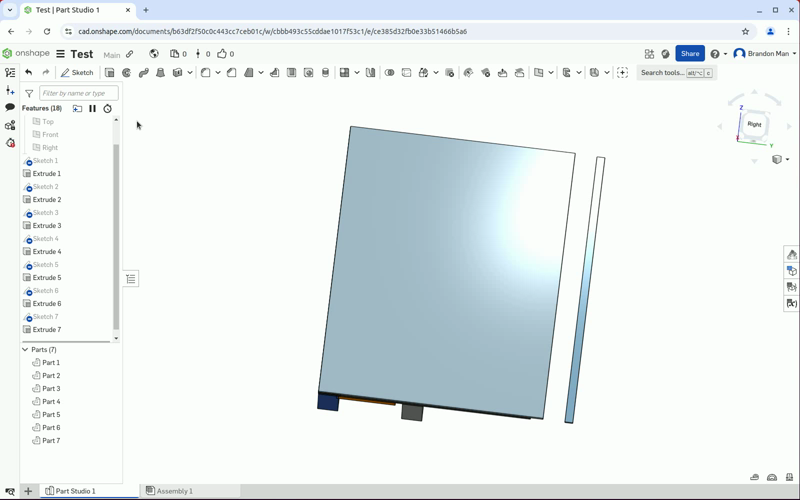
key(right, 3)
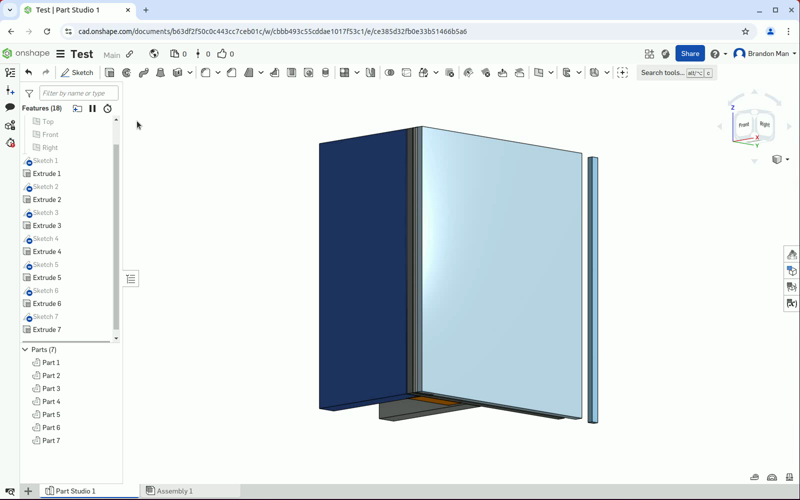
key(down, 3)
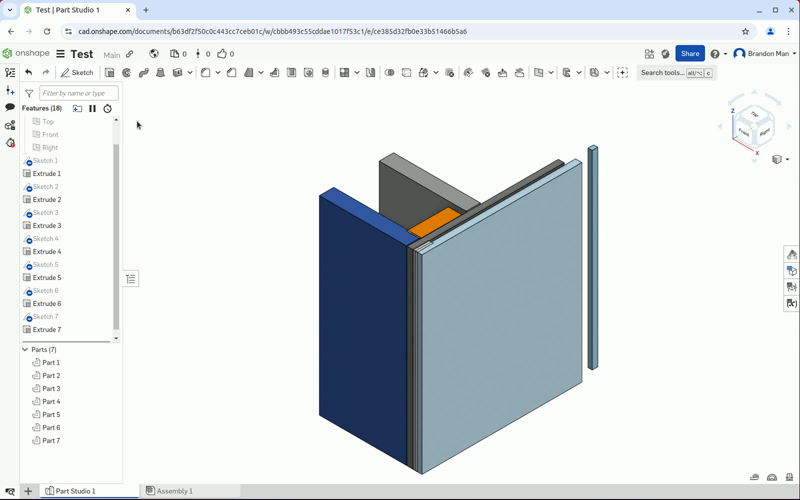
mouse_move(69, 163)
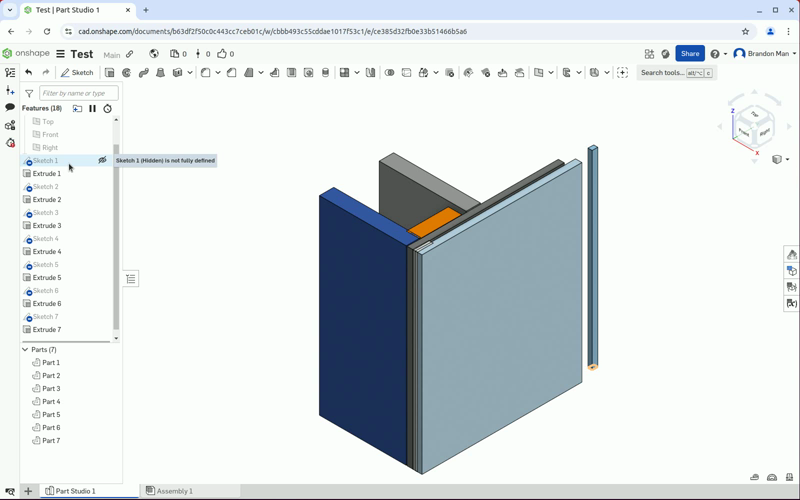
click(69, 163)